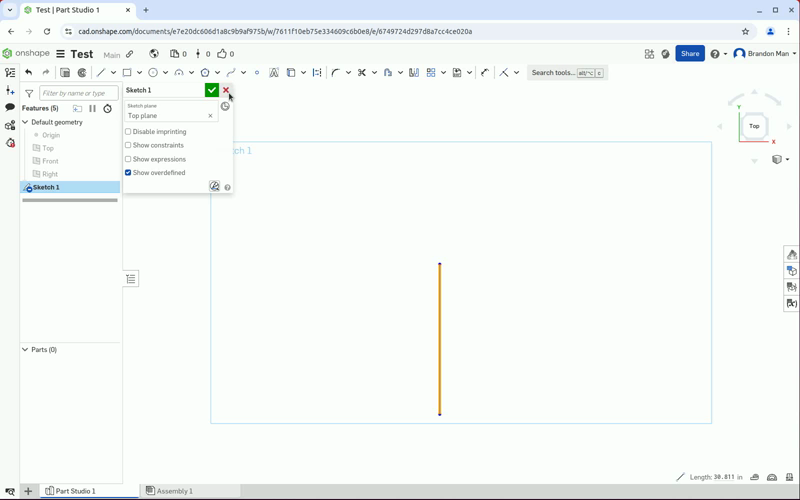
key(shift+h)
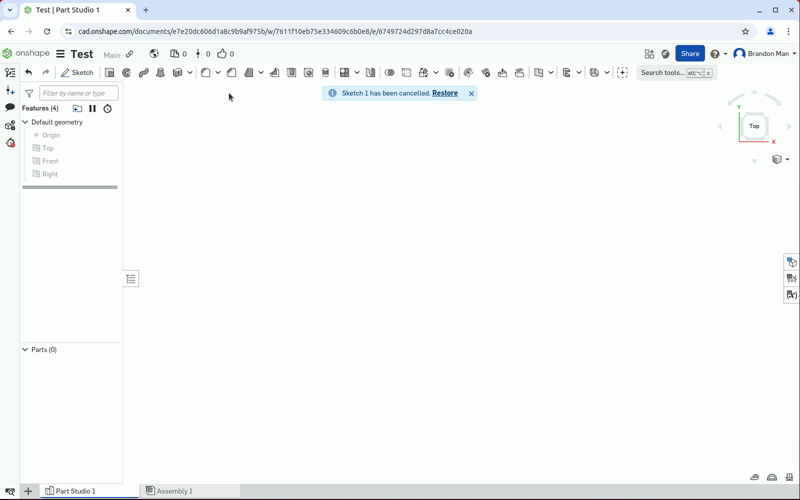
mouse_move(73, 352)
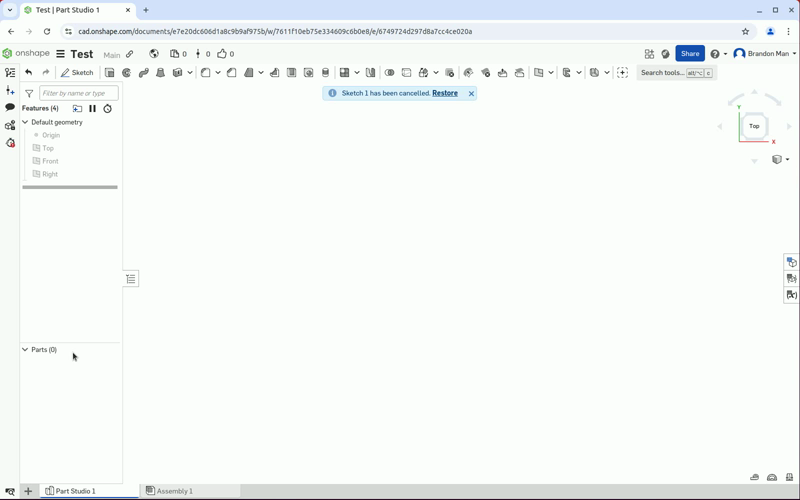
key(y)
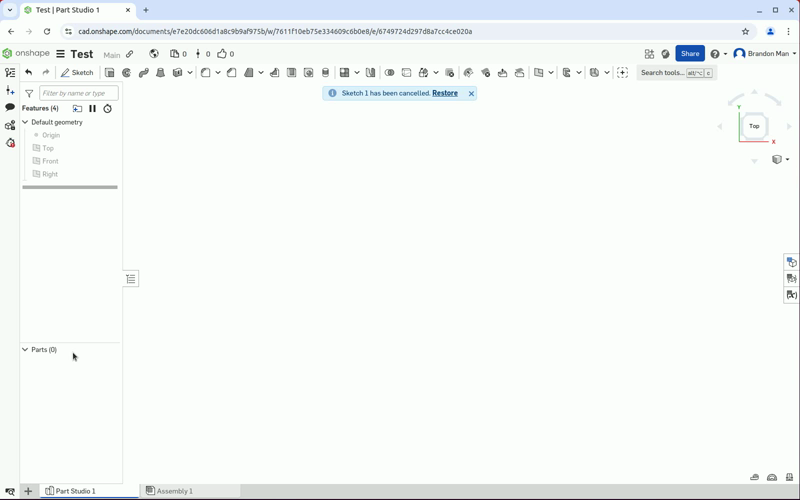
key(shift+p)
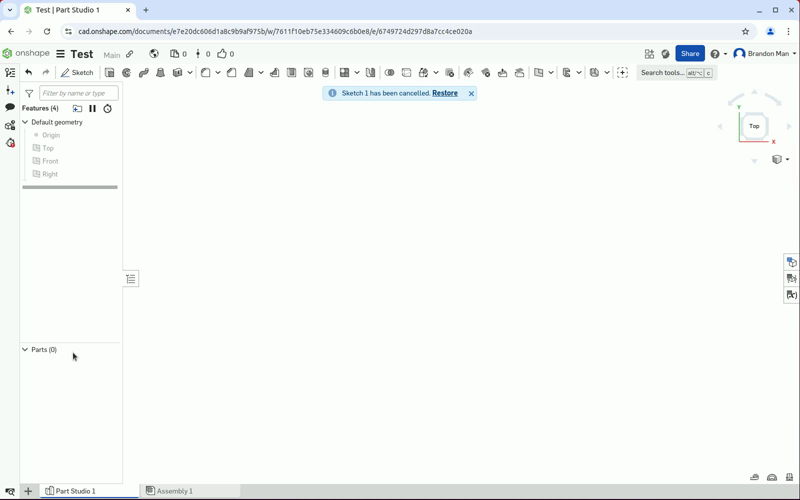
key(space)
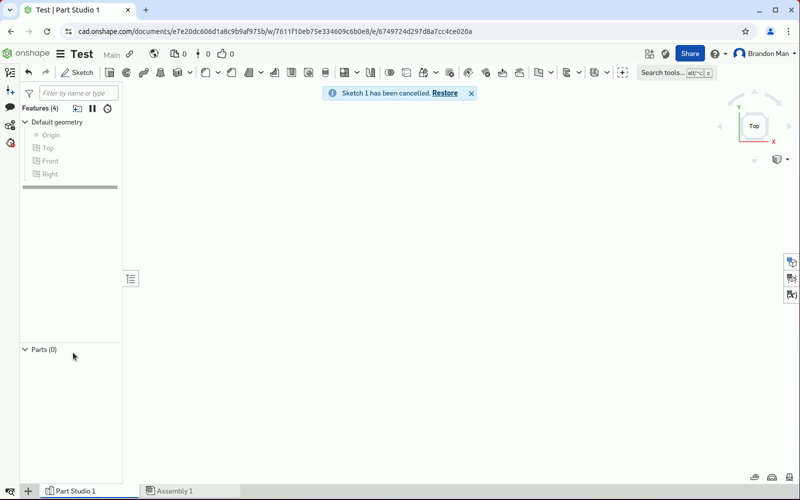
key_down(shift)
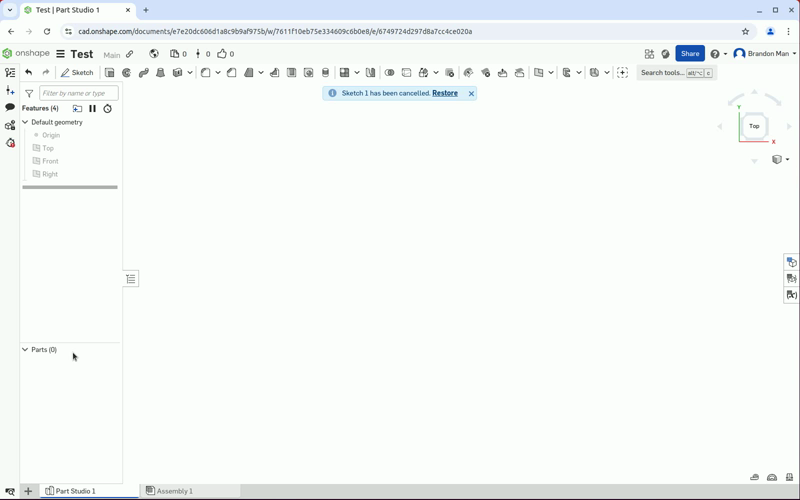
key(up)
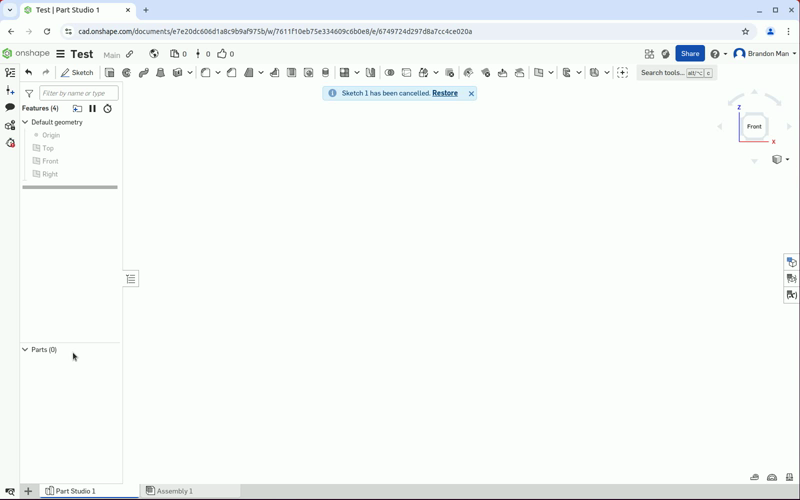
key_up(shift)
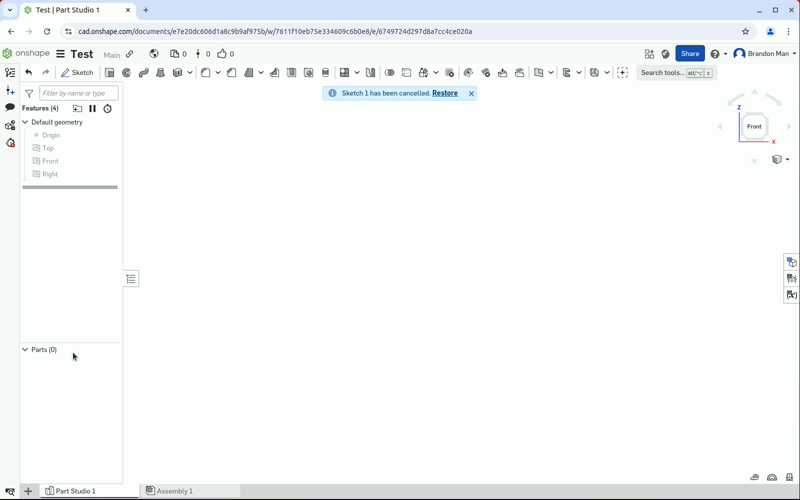
mouse_move(73, 352)
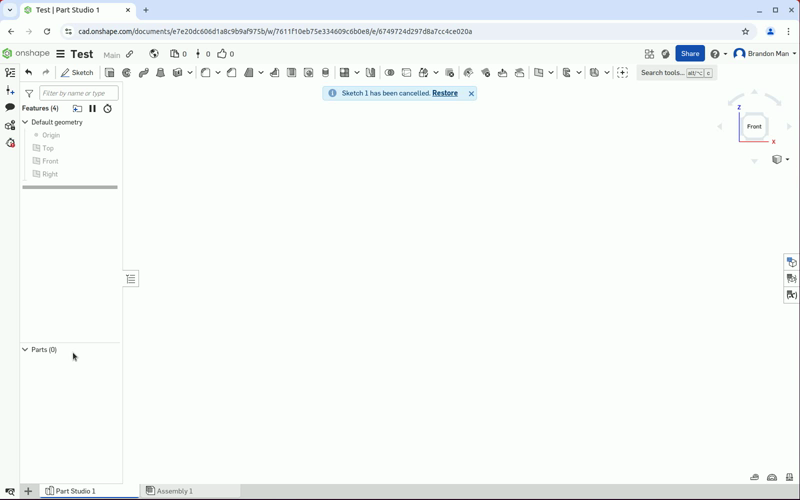
key(shift+y)
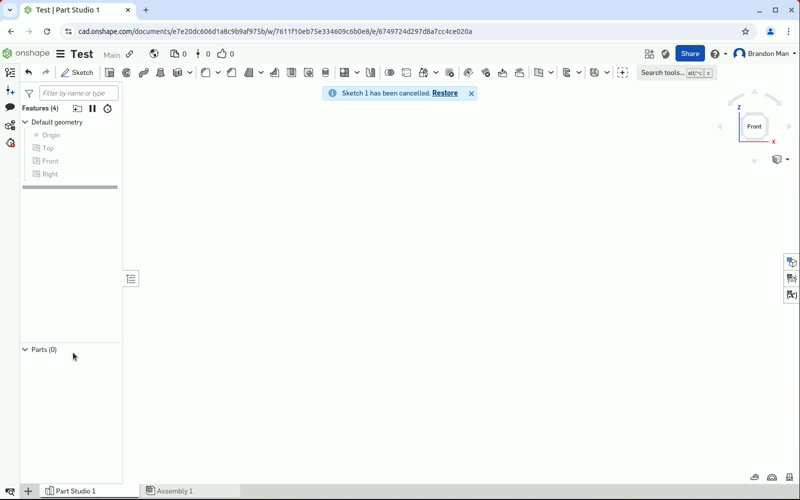
key(shift+s)
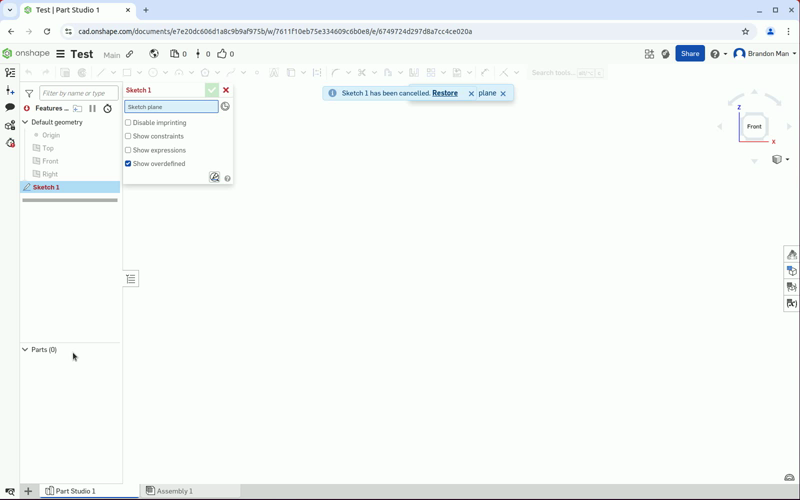
mouse_move(73, 163)
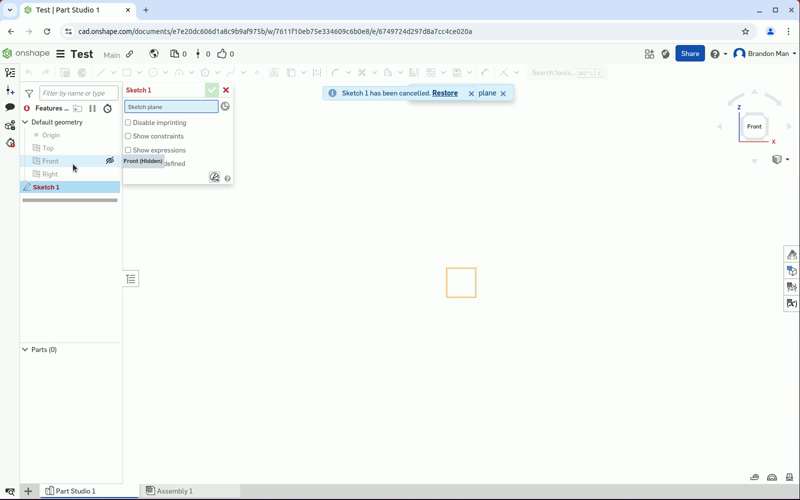
click(73, 163)
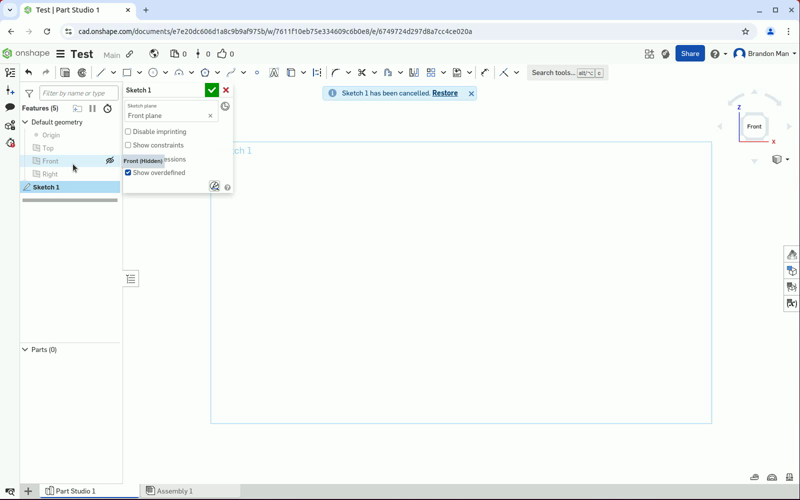
mouse_move(73, 352)
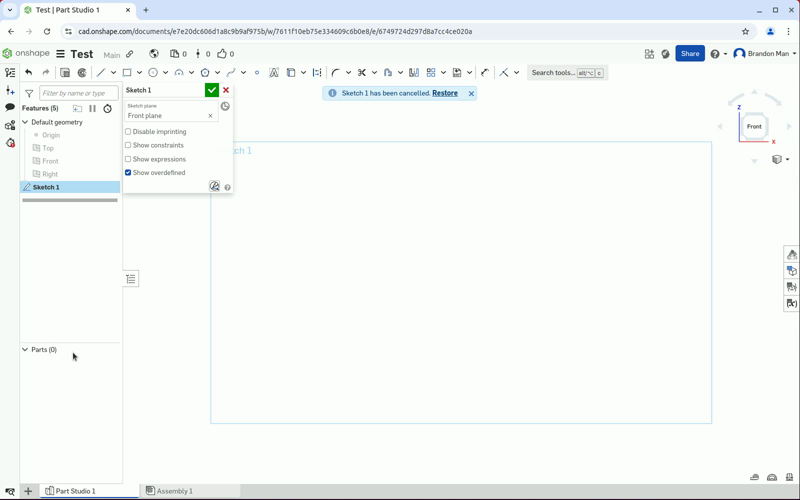
key(y)
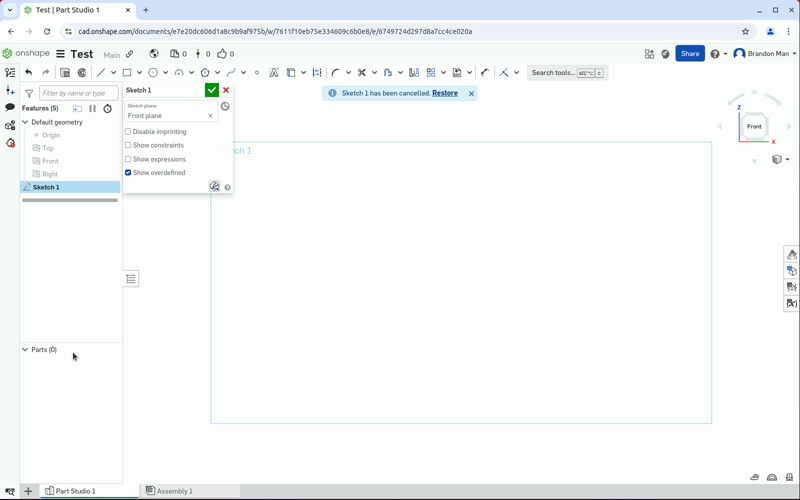
key(l)
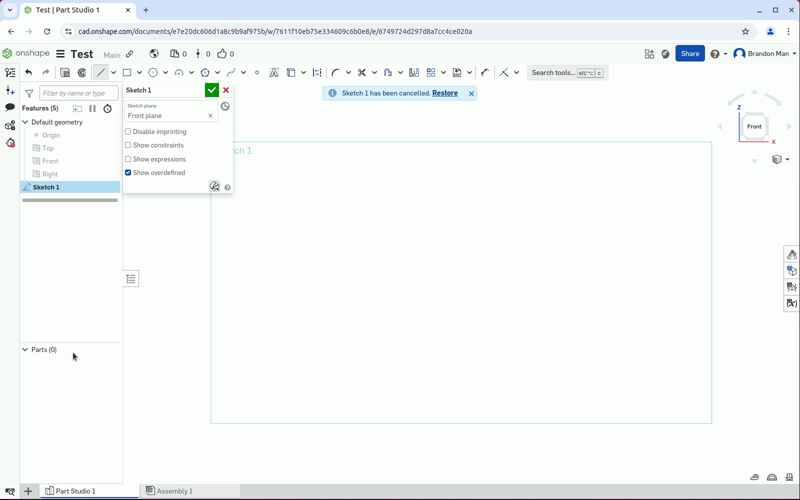
key_down(shift)
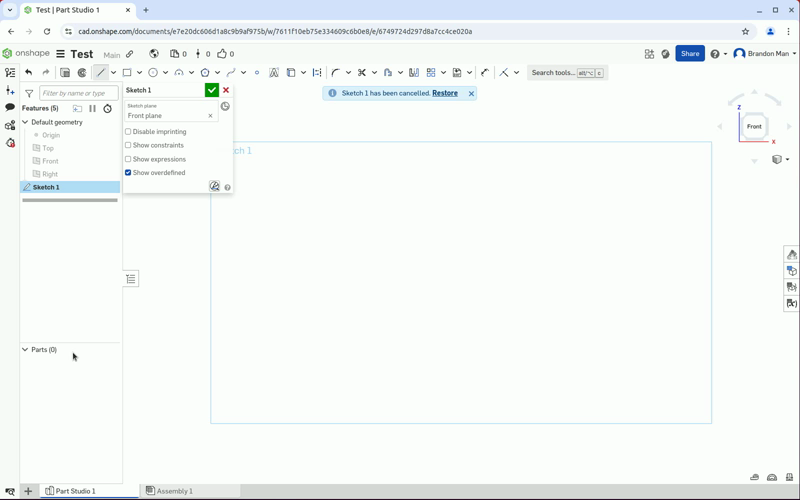
mouse_move(460, 282)
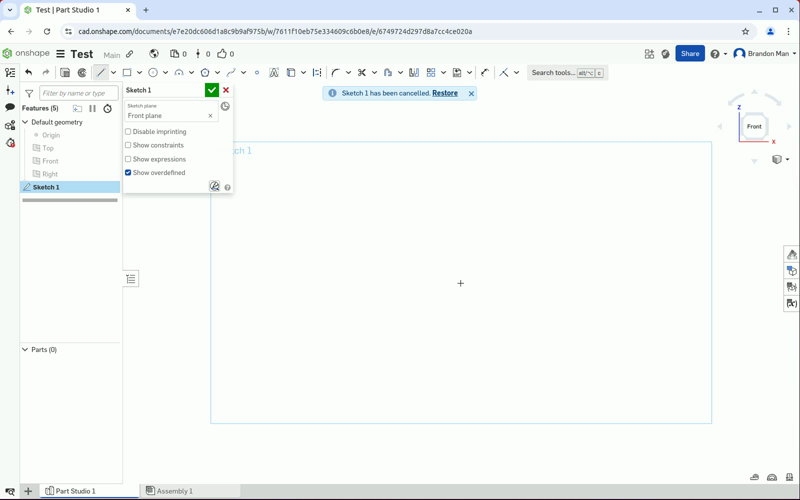
click(460, 282)
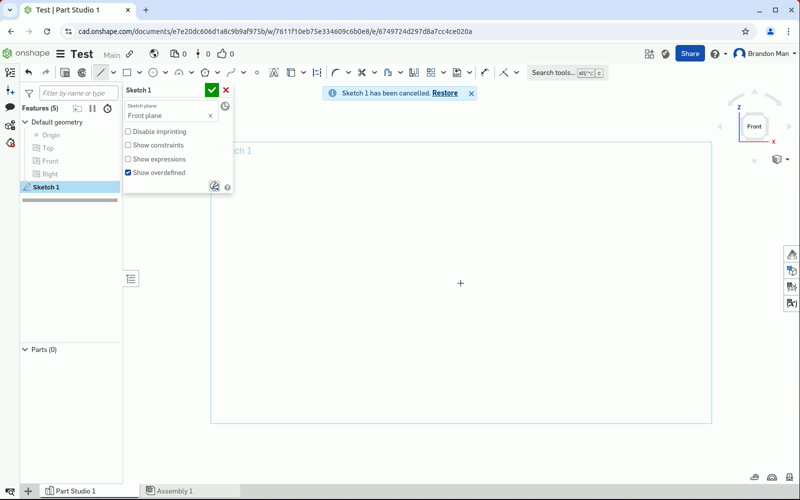
key_up(shift)
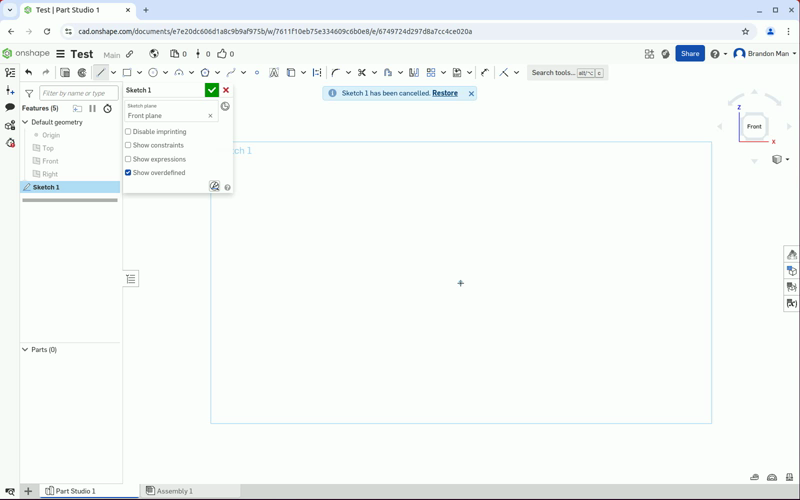
key_down(shift)
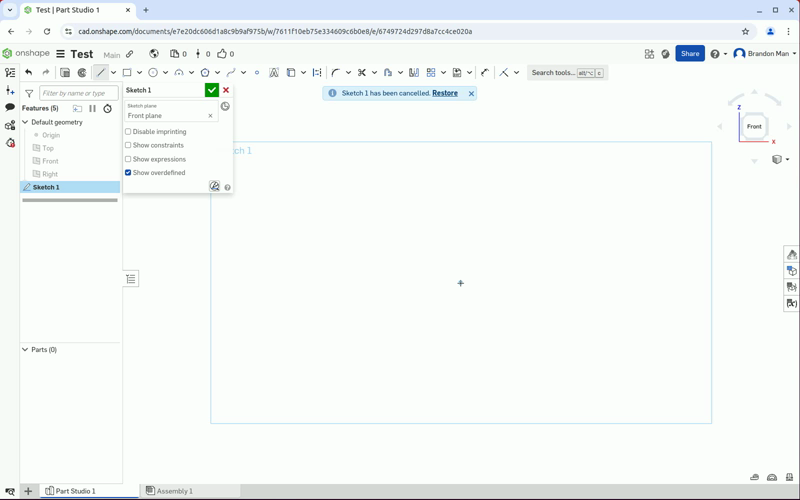
mouse_move(490, 282)
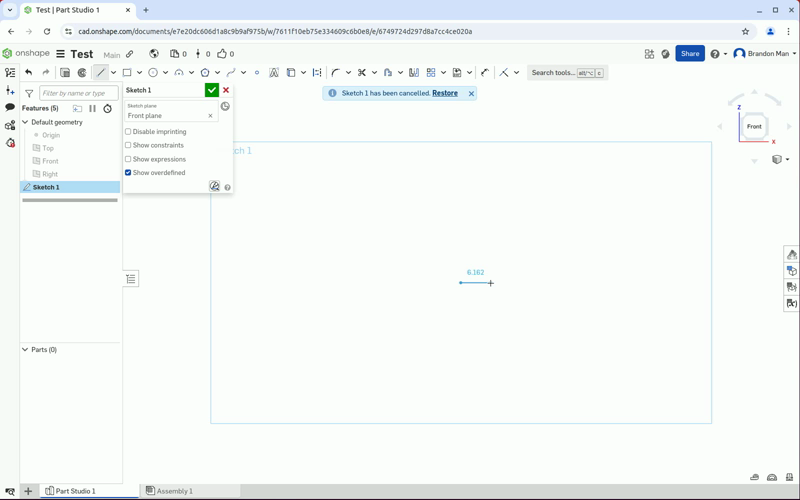
mouse_move(466, 282)
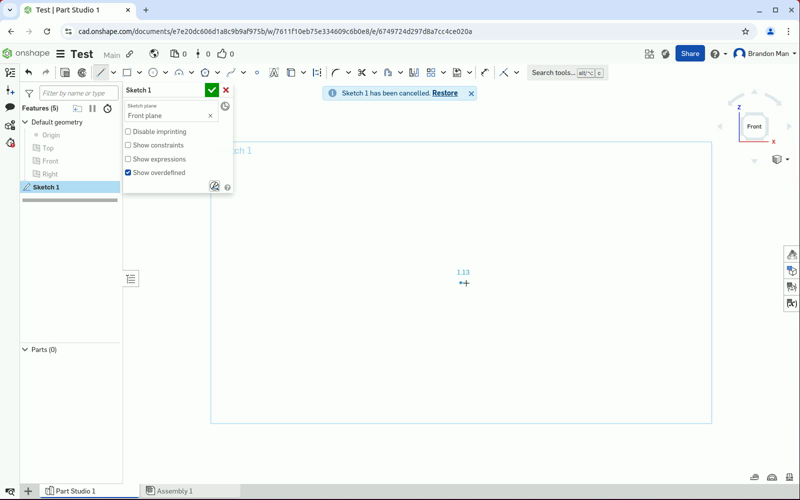
scroll(6)
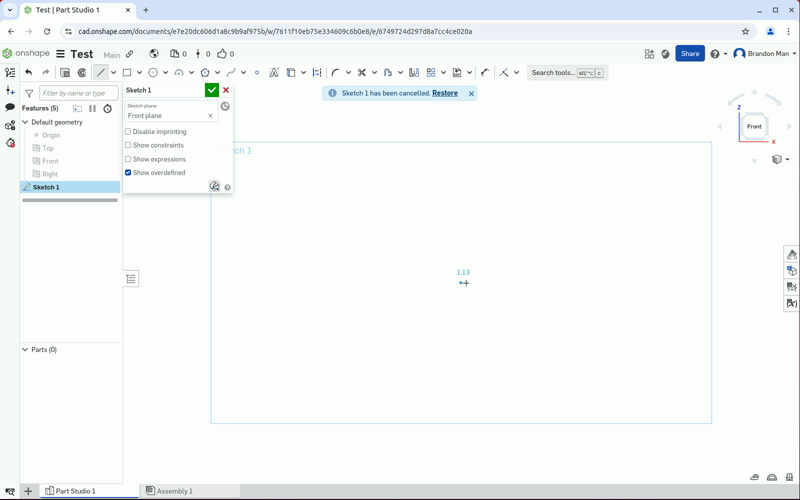
scroll(6)
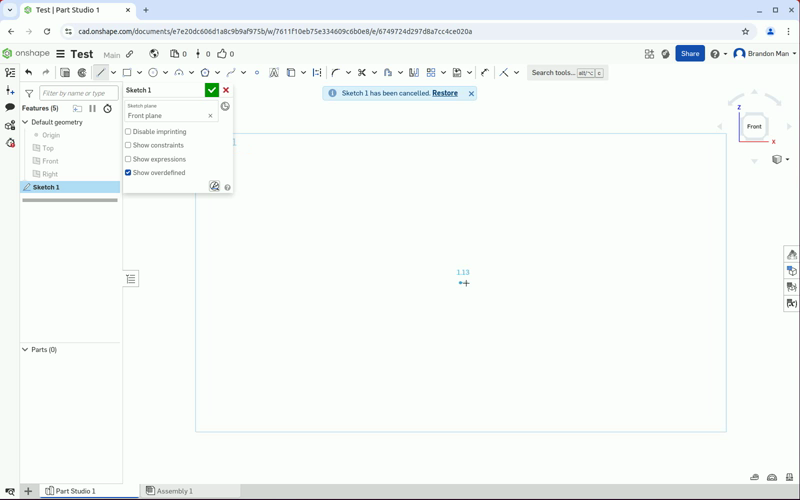
scroll(6)
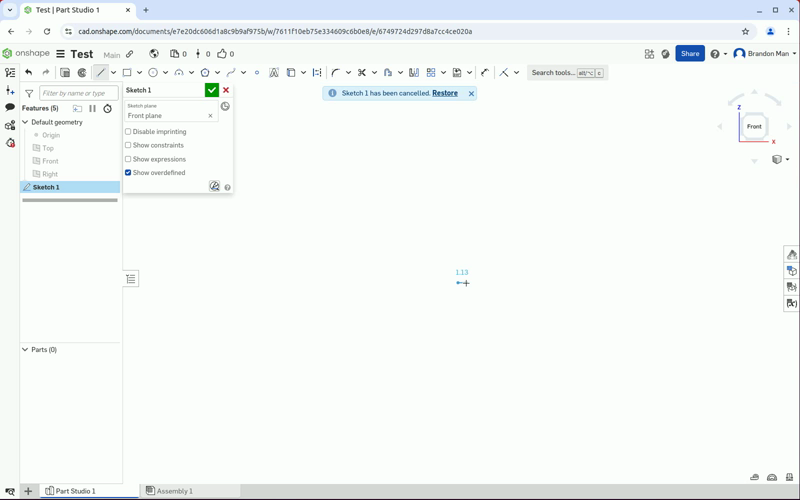
scroll(6)
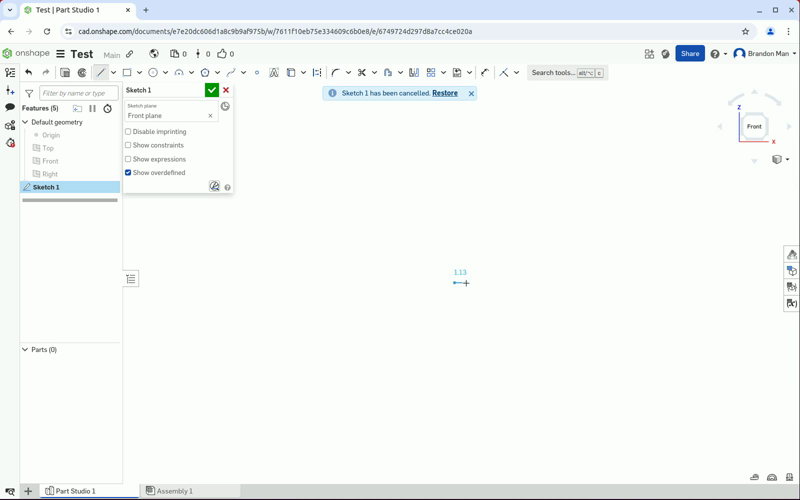
scroll(6)
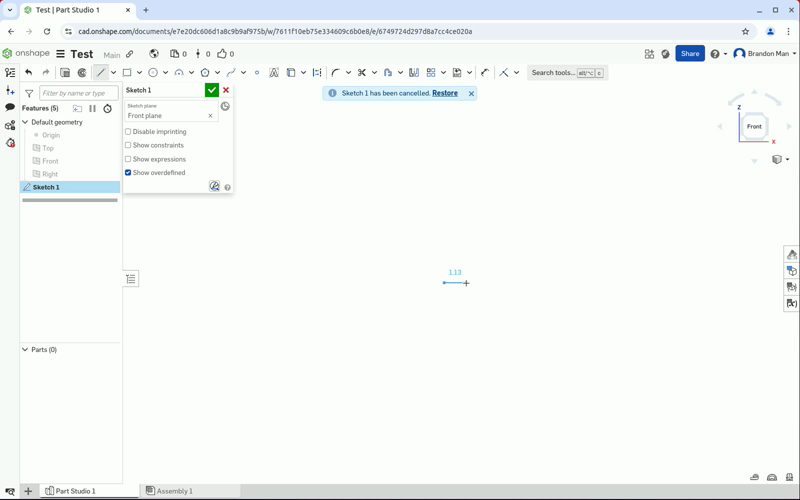
scroll(6)
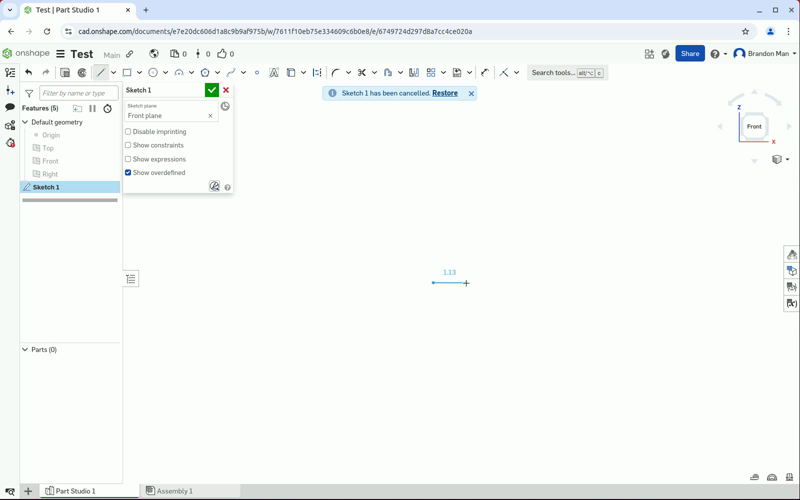
scroll(6)
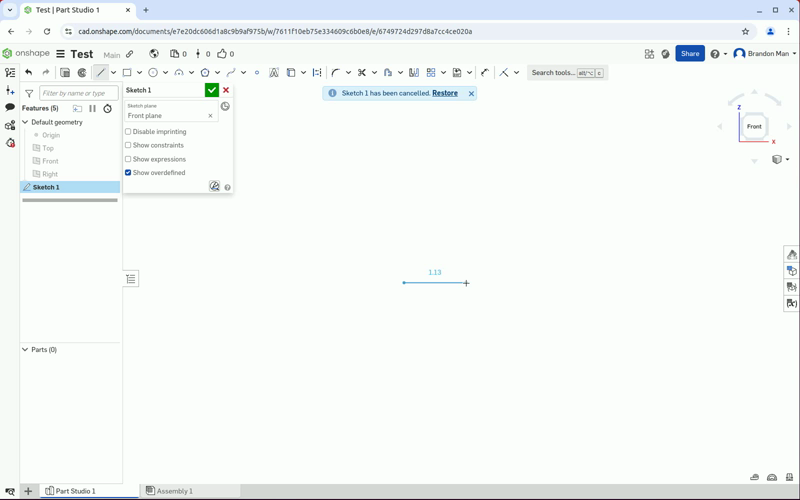
click(466, 282)
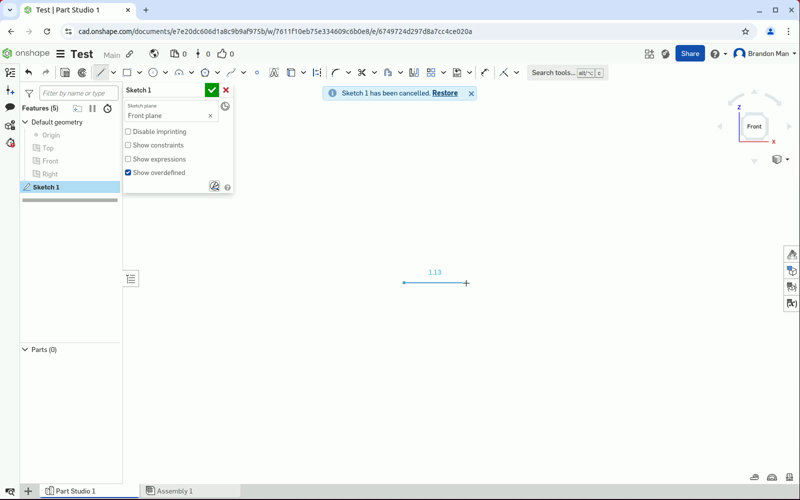
scroll(-6)
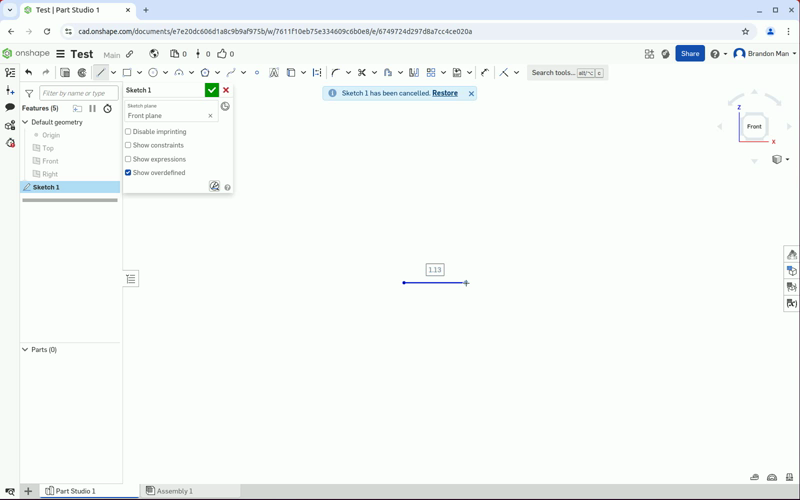
scroll(-6)
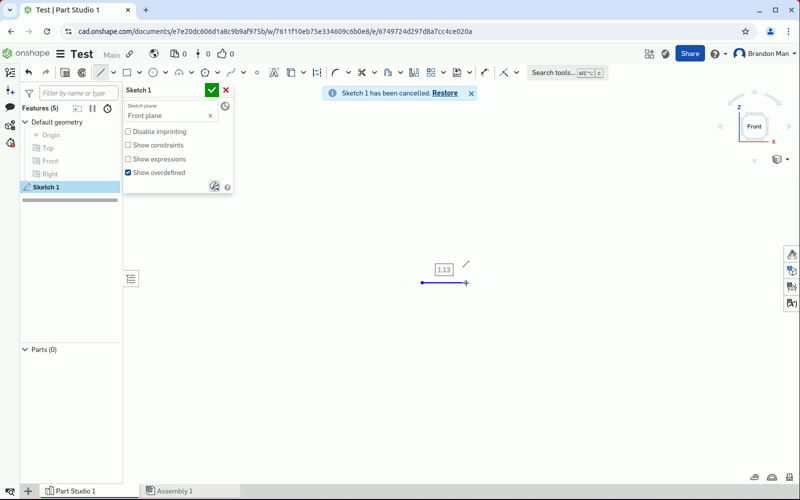
scroll(-6)
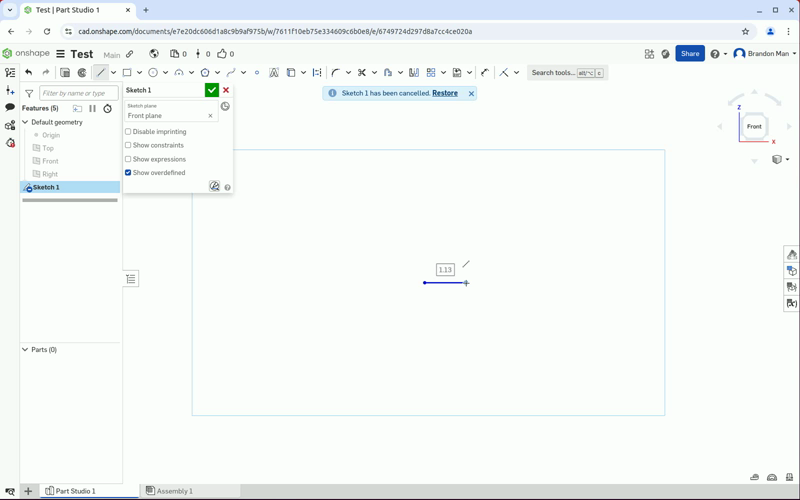
scroll(-6)
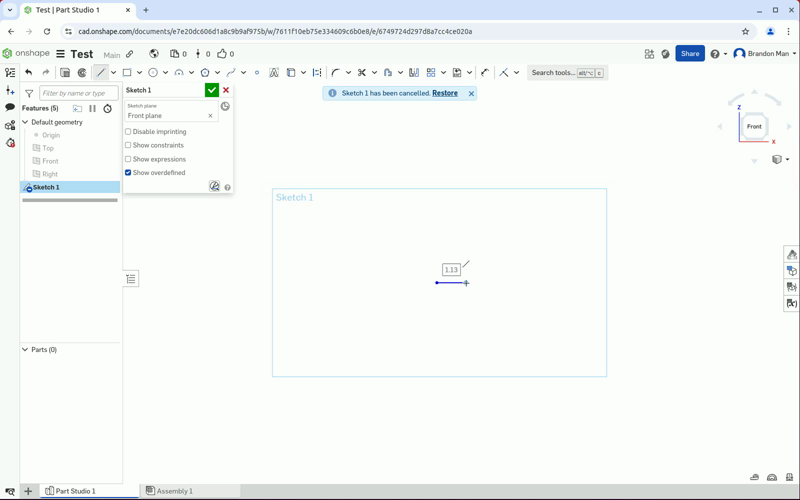
scroll(-6)
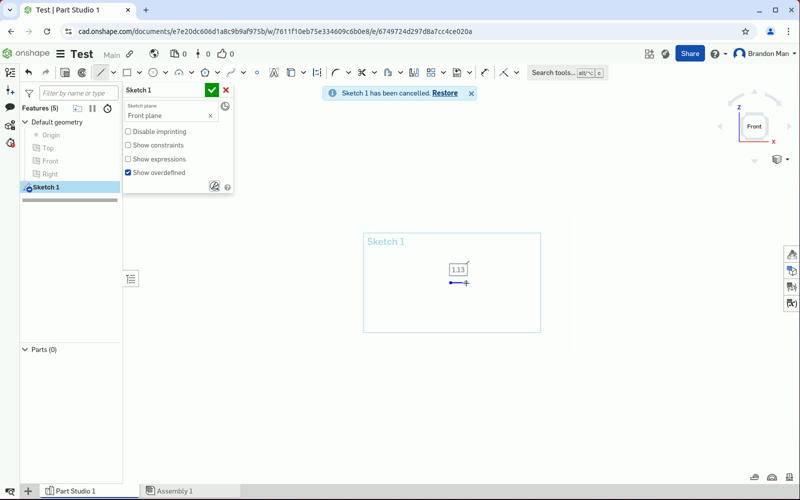
scroll(-6)
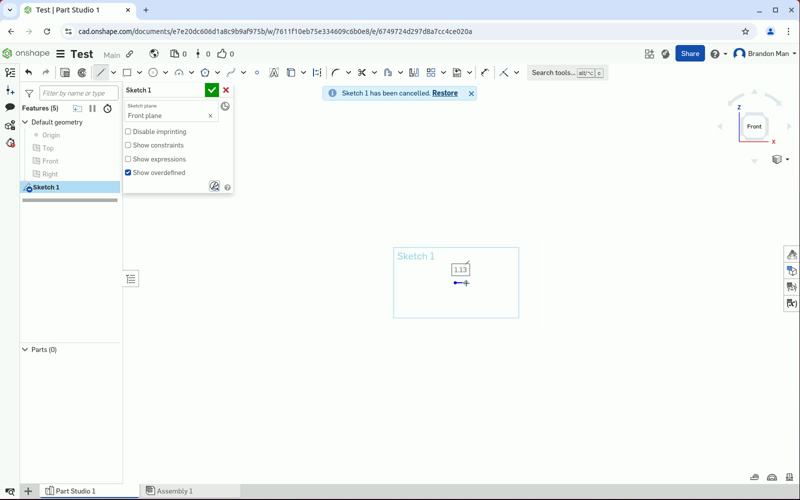
scroll(-6)
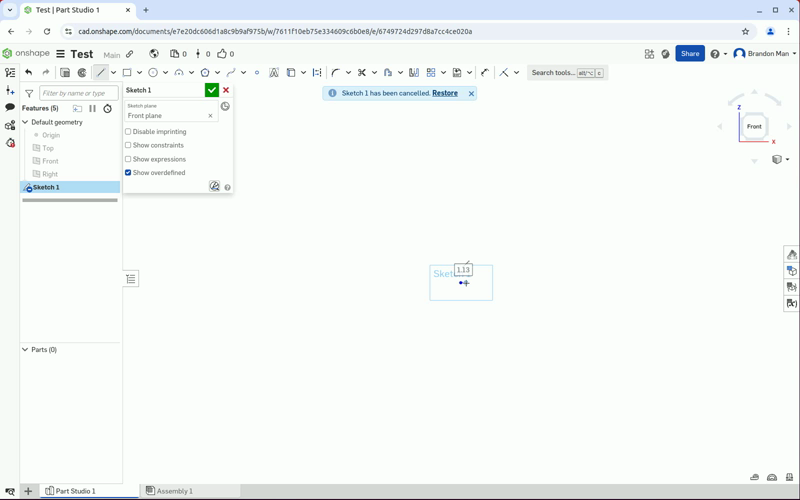
key_up(shift)
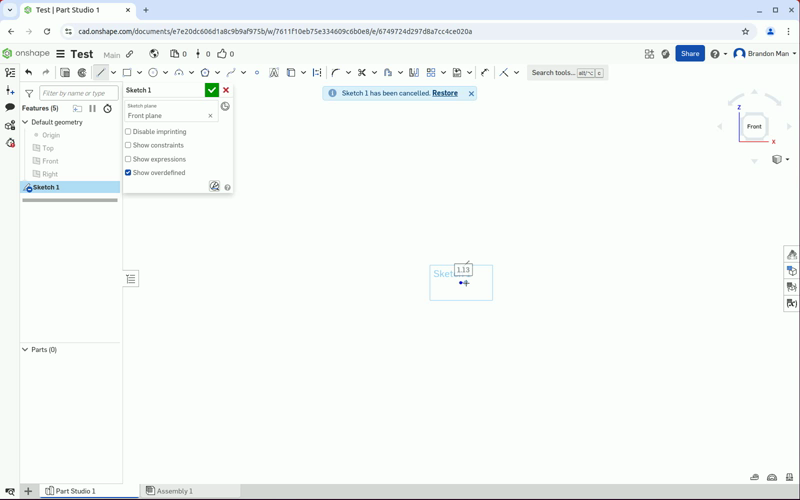
key_down(shift)
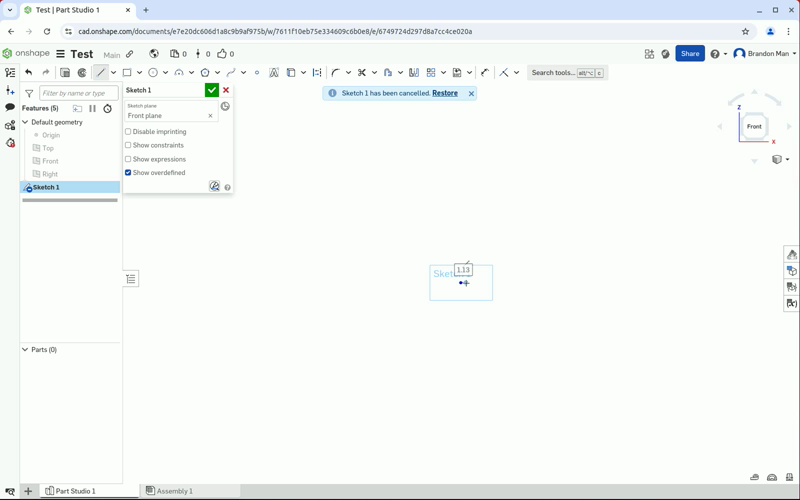
mouse_move(496, 282)
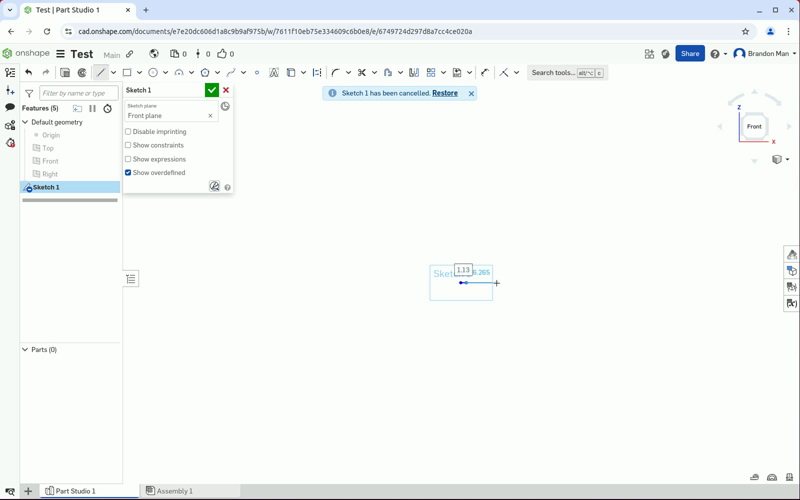
mouse_move(466, 277)
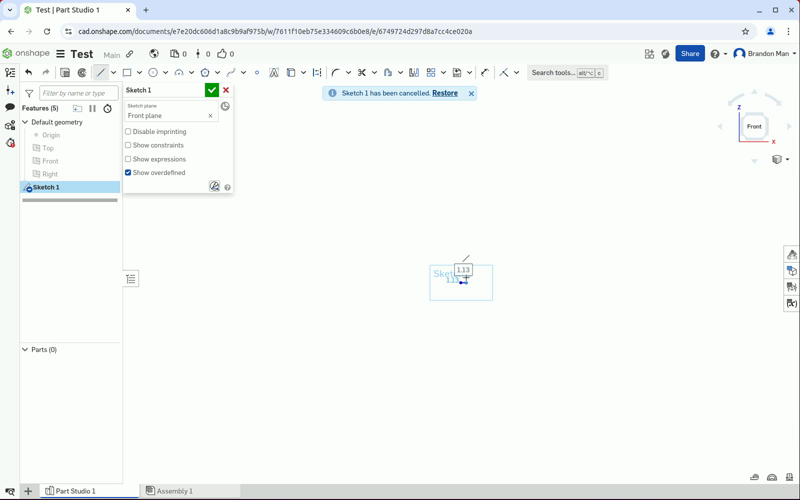
scroll(6)
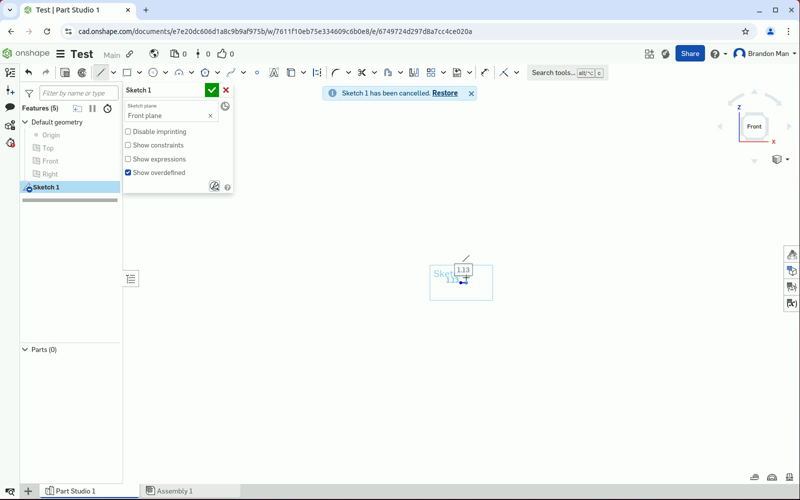
scroll(6)
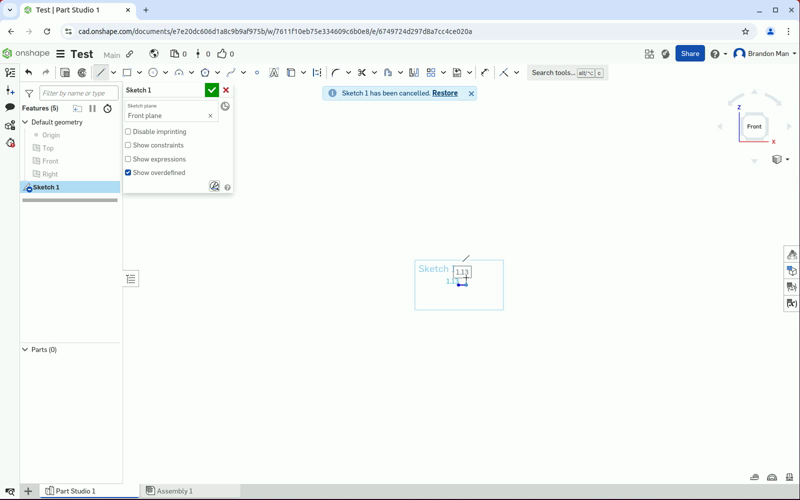
scroll(6)
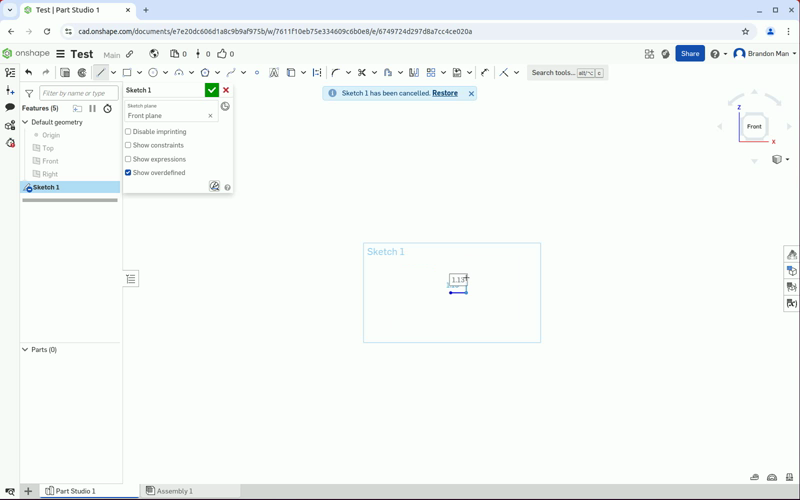
scroll(6)
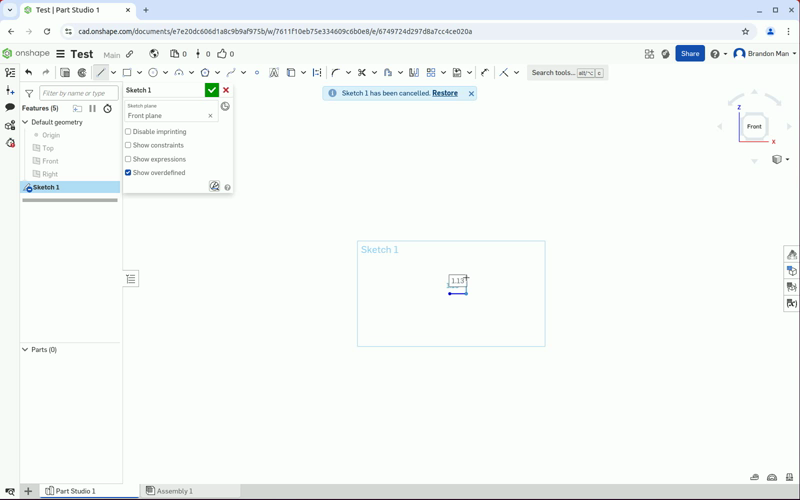
scroll(6)
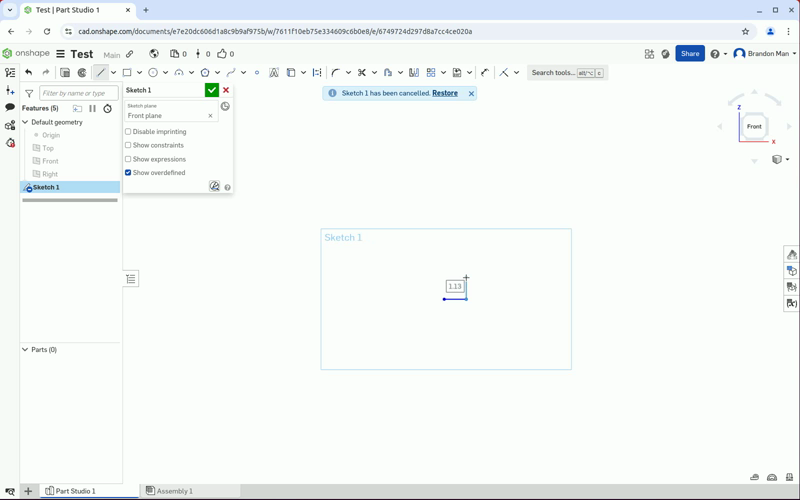
scroll(6)
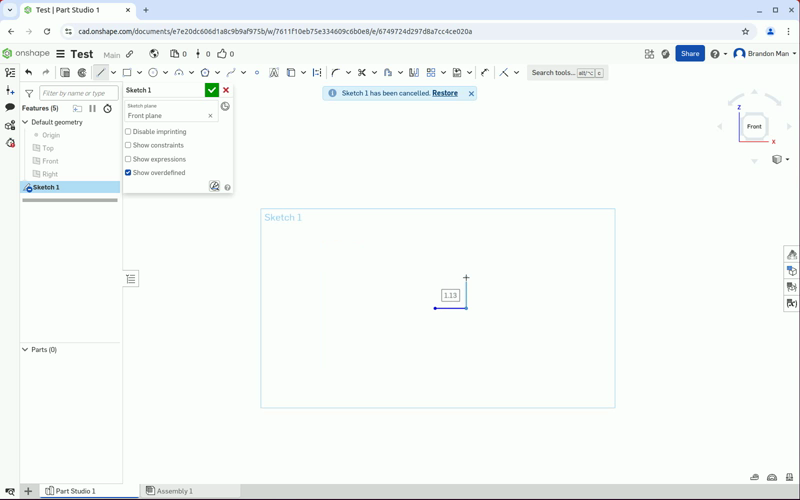
scroll(6)
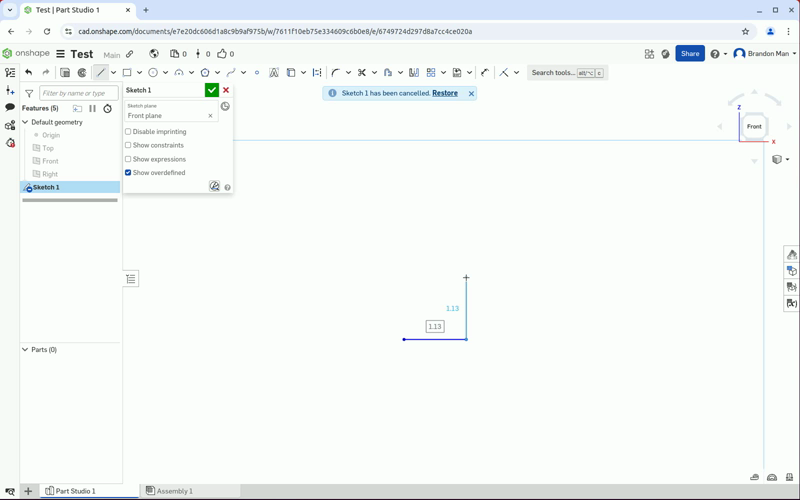
click(466, 277)
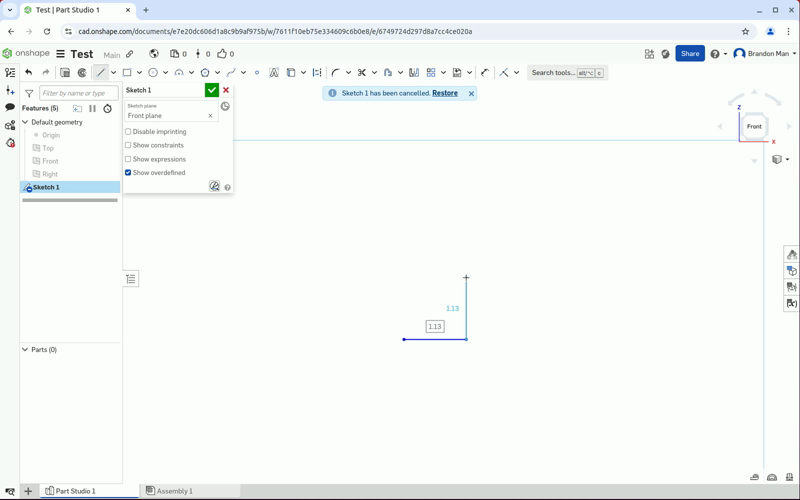
scroll(-6)
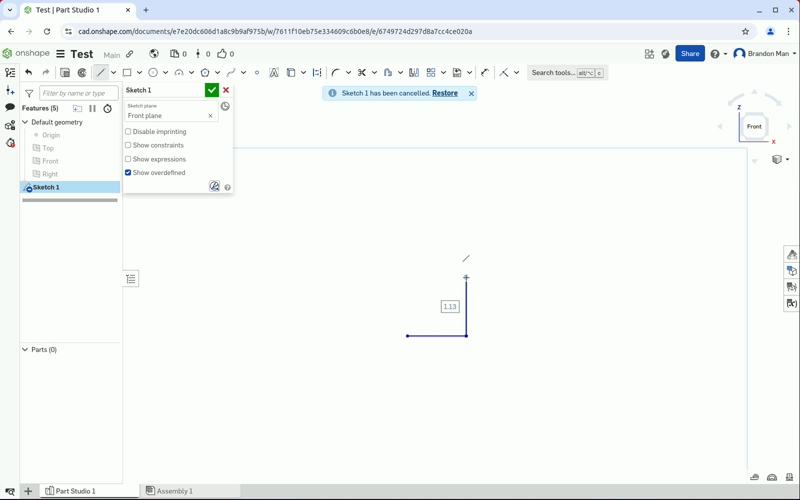
scroll(-6)
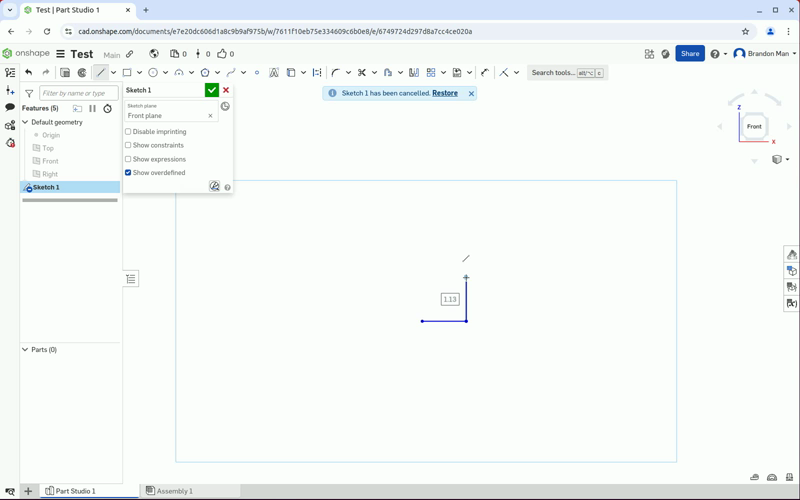
scroll(-6)
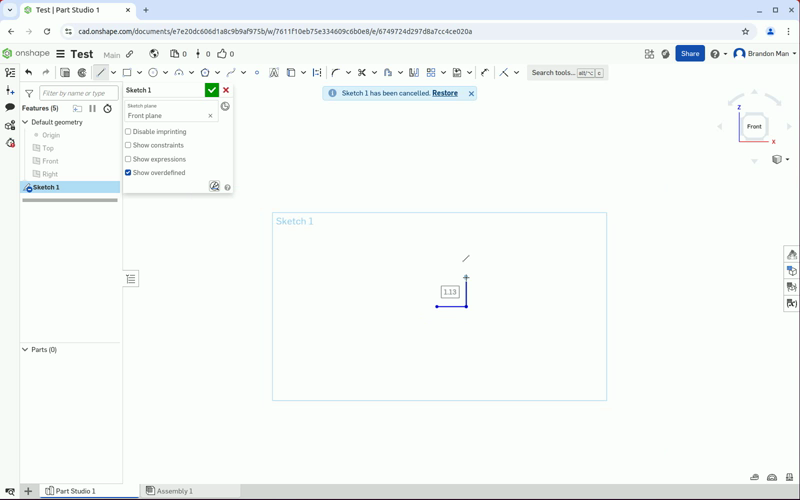
scroll(-6)
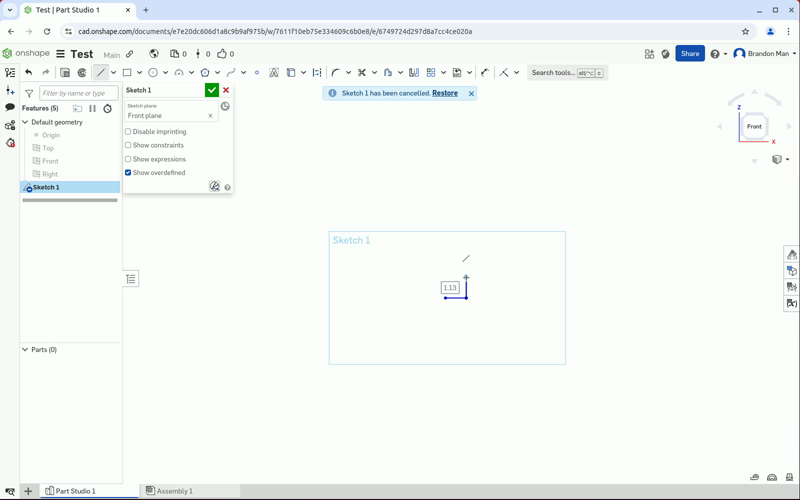
scroll(-6)
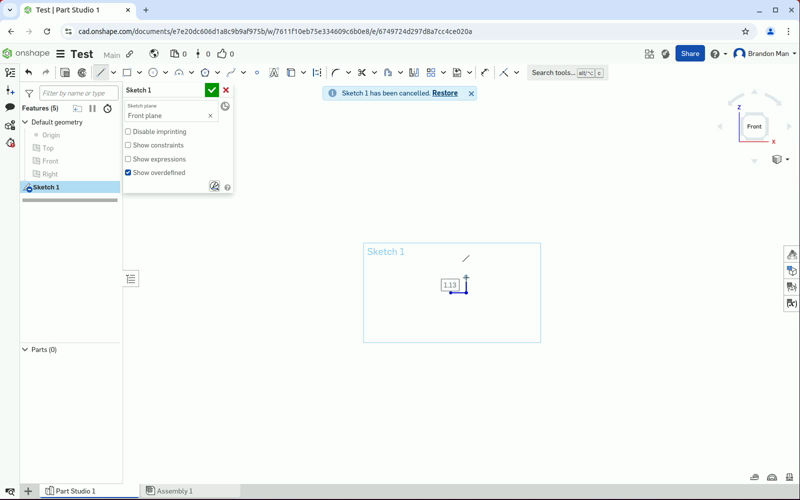
scroll(-6)
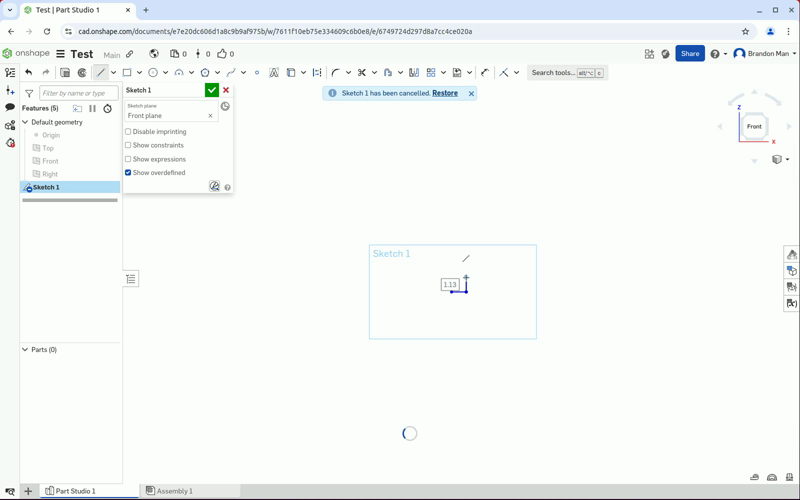
scroll(-6)
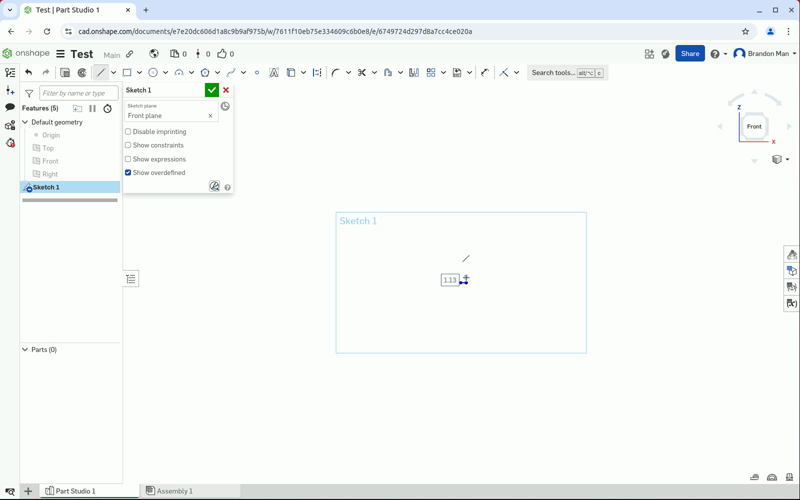
key_up(shift)
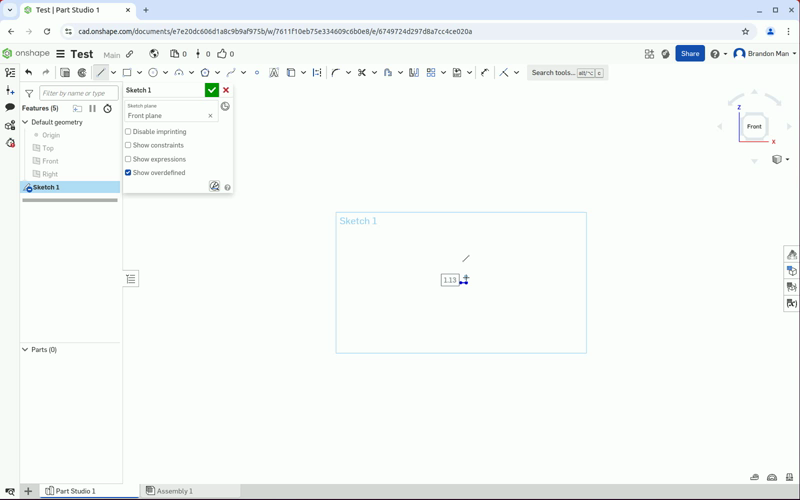
key_down(shift)
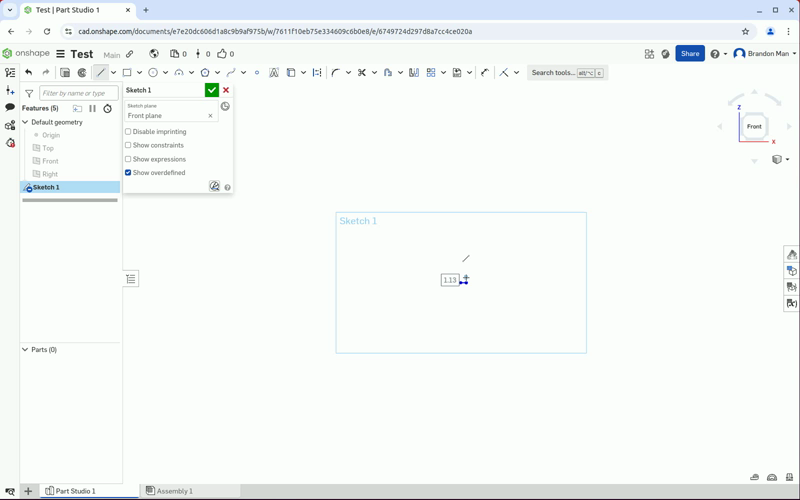
mouse_move(496, 277)
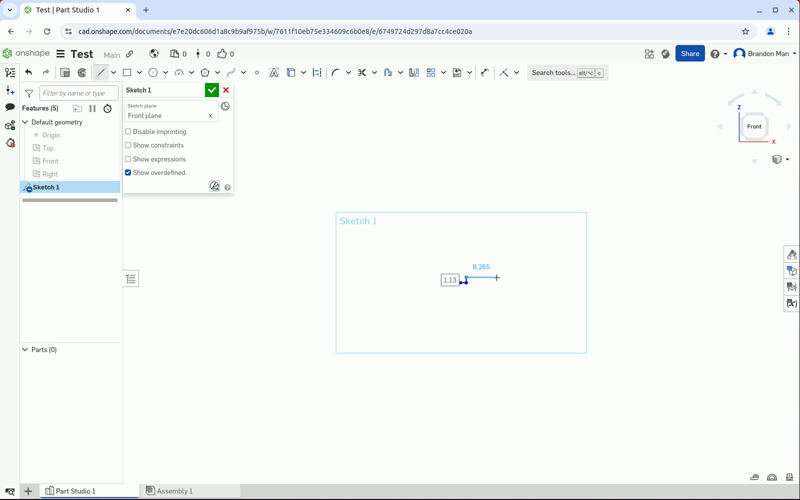
mouse_move(460, 277)
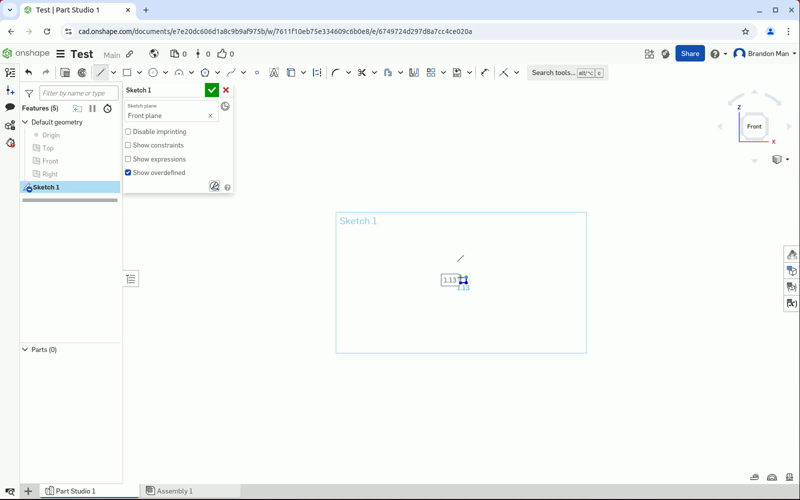
scroll(6)
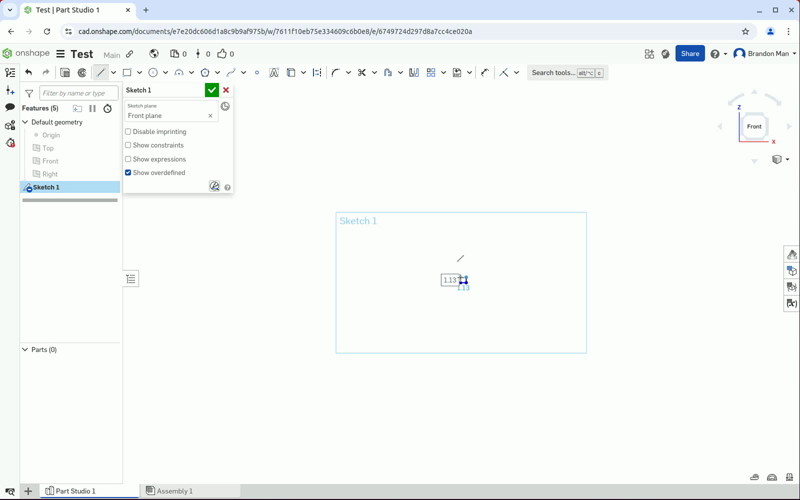
scroll(6)
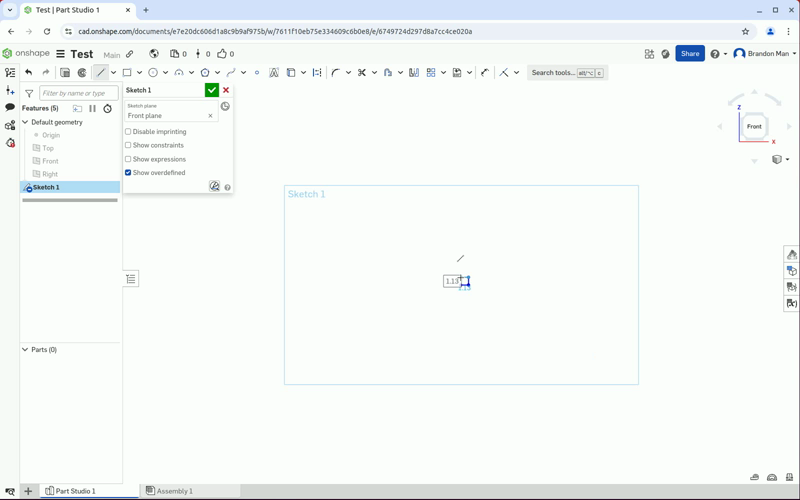
scroll(6)
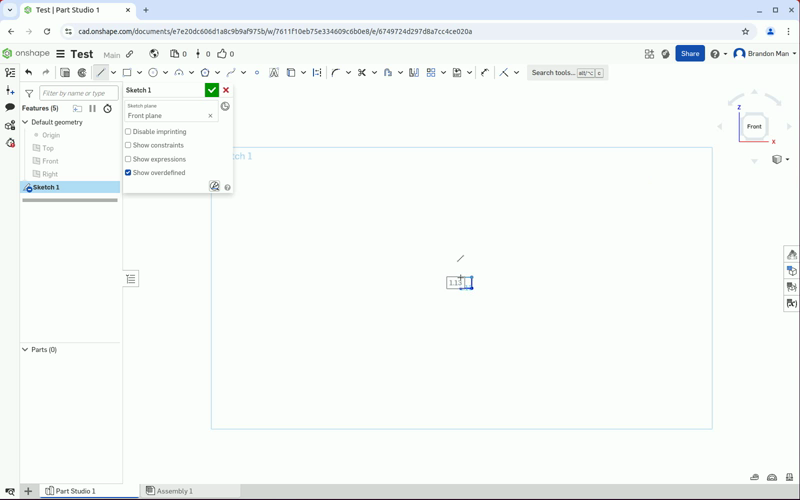
scroll(6)
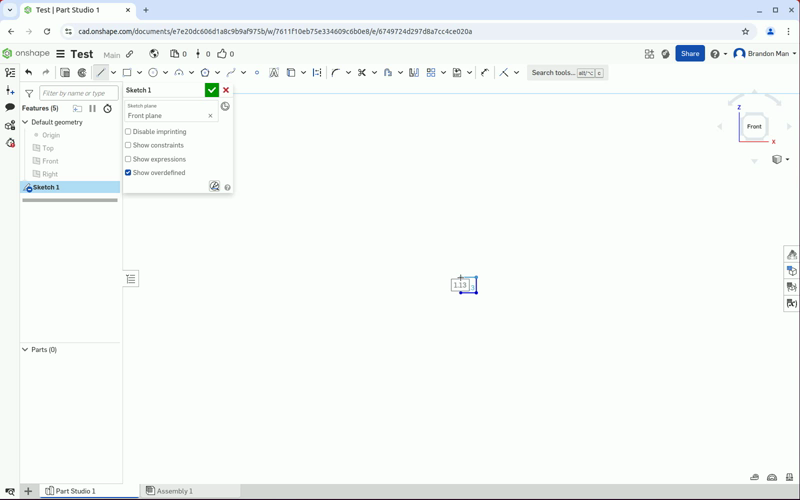
scroll(6)
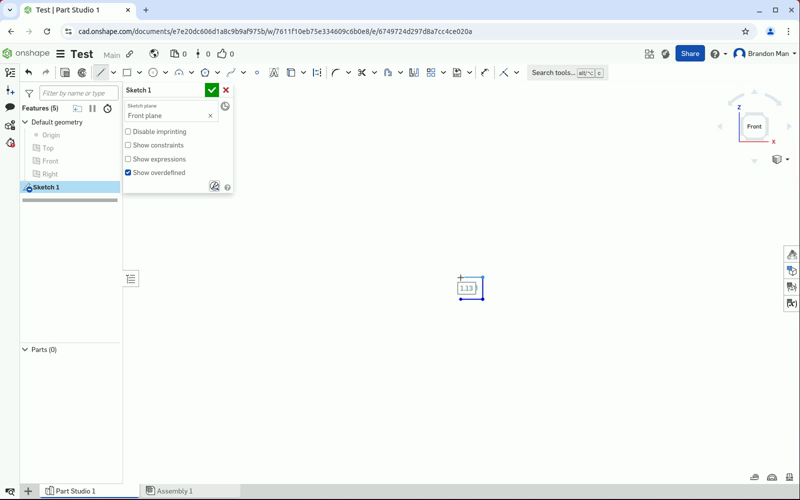
scroll(6)
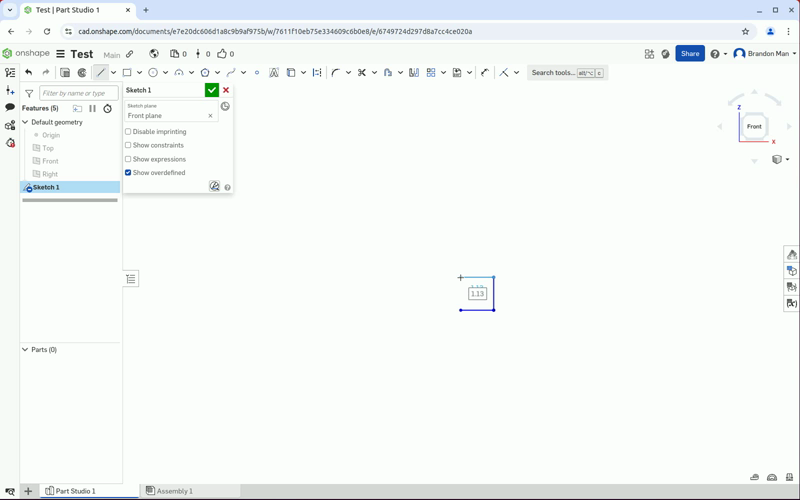
scroll(6)
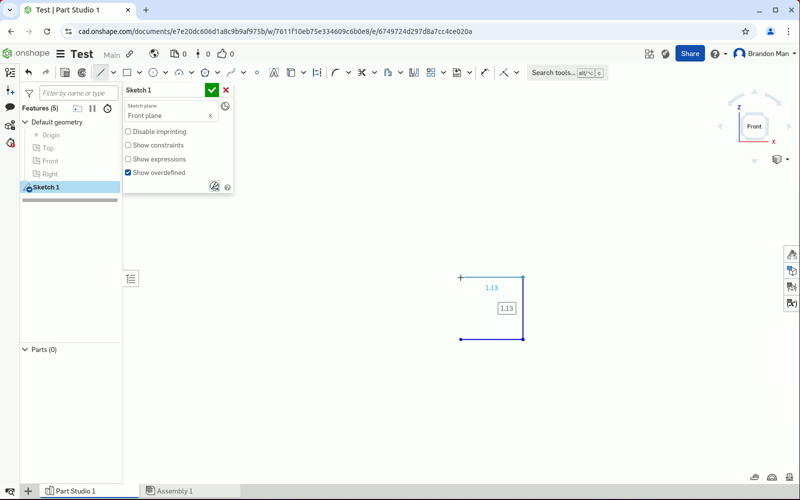
click(460, 277)
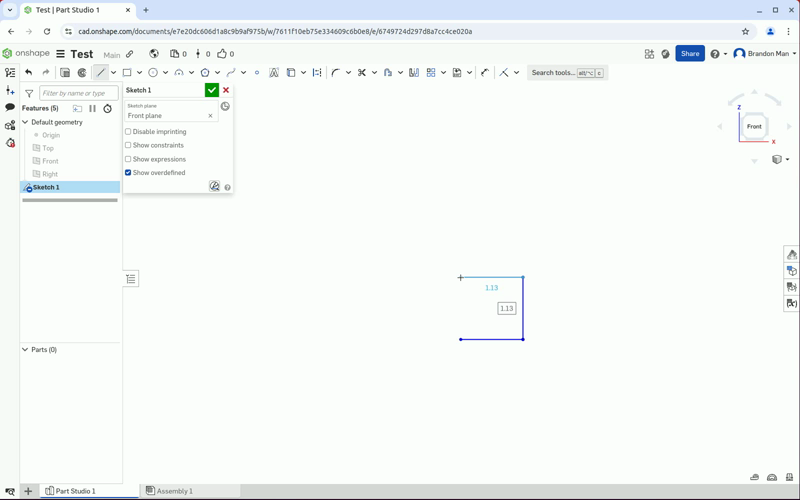
scroll(-6)
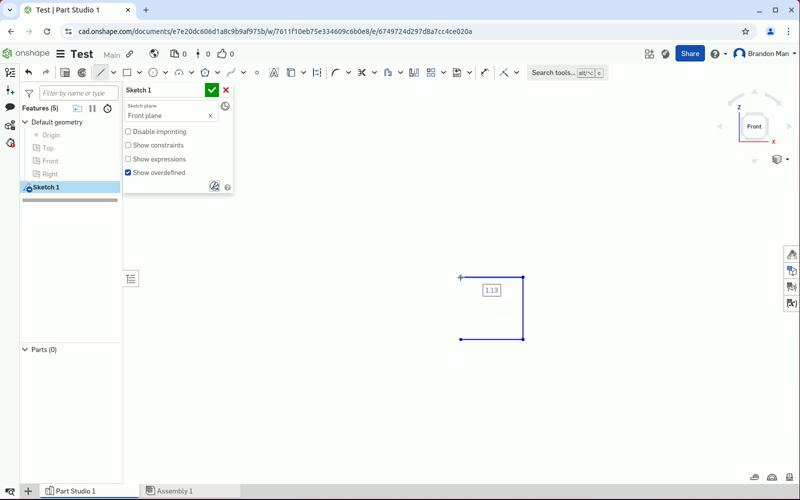
scroll(-6)
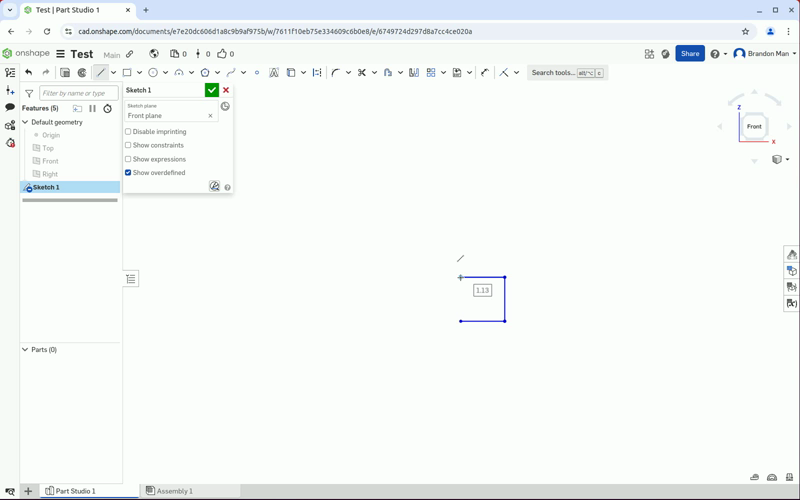
scroll(-6)
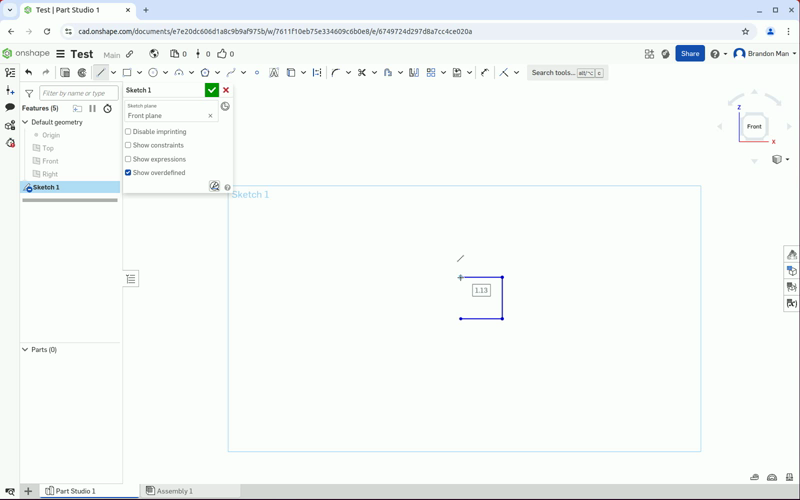
scroll(-6)
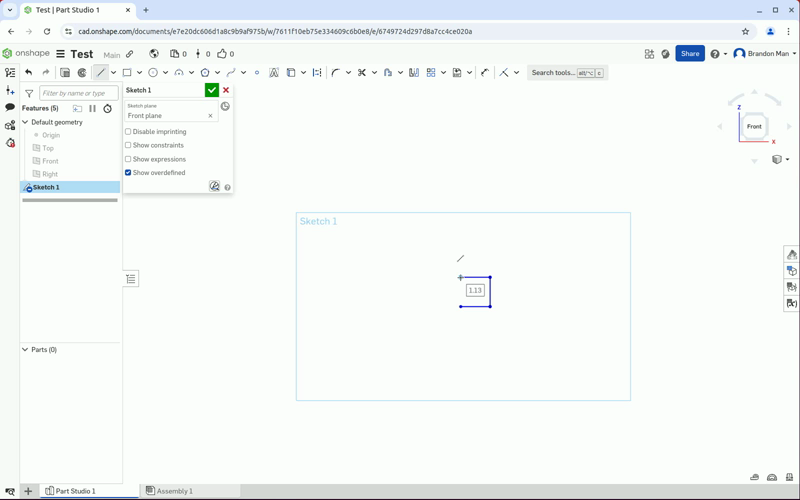
scroll(-6)
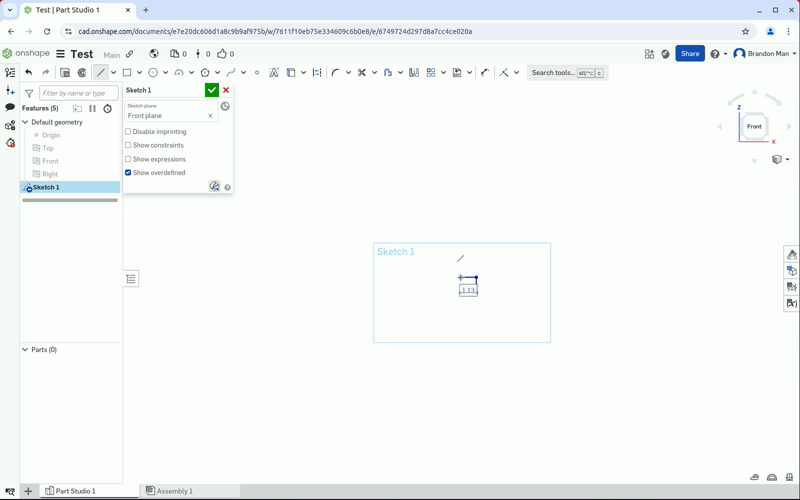
scroll(-6)
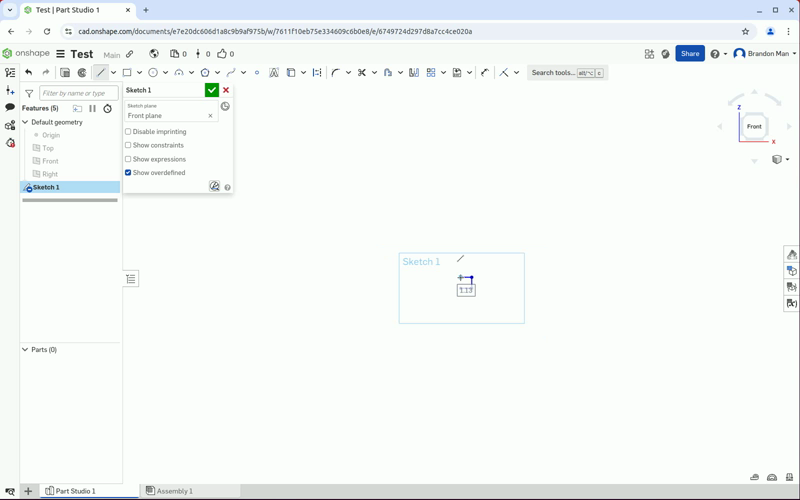
scroll(-6)
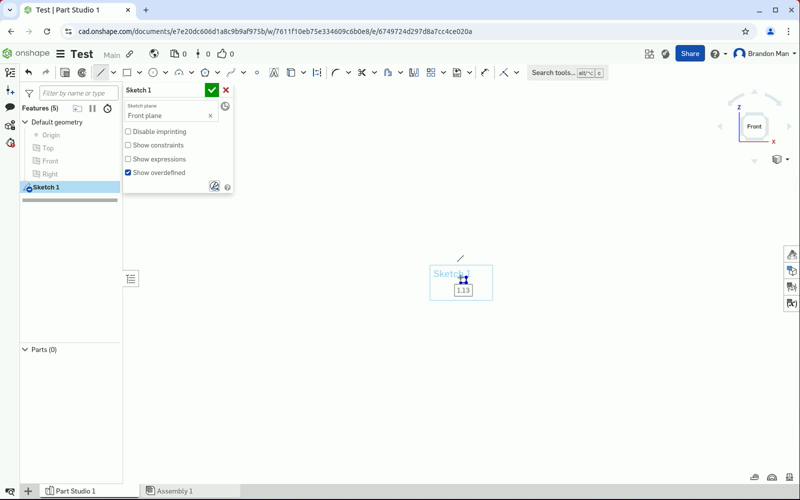
key_up(shift)
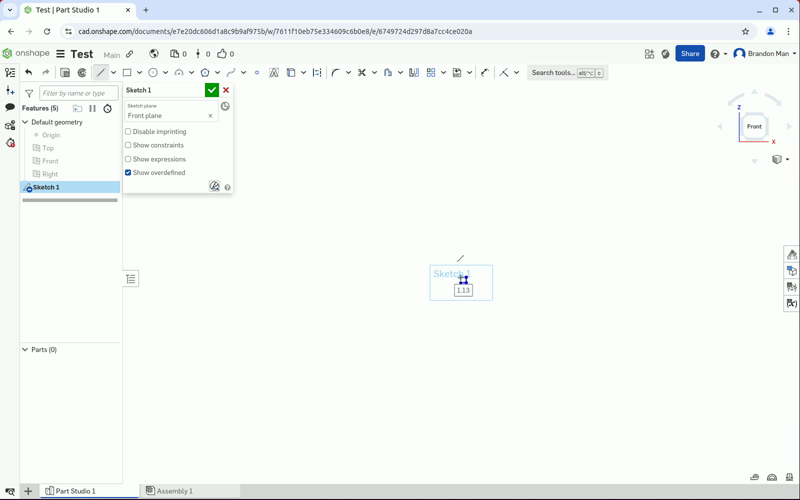
mouse_move(490, 277)
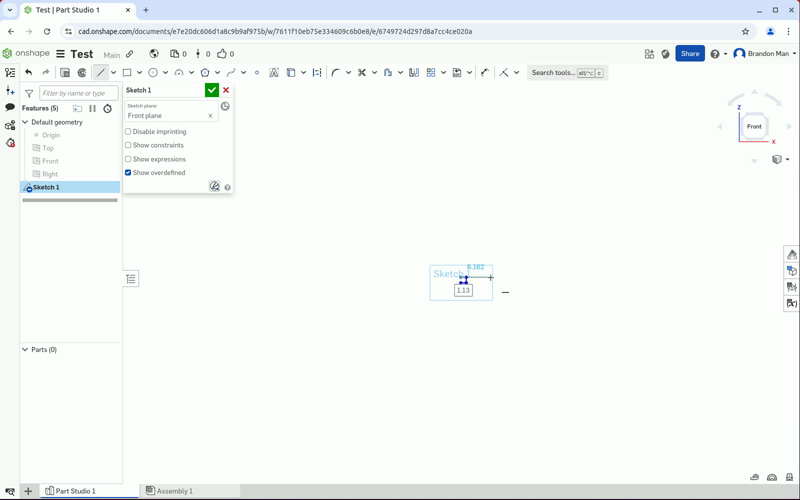
key_down(shift)
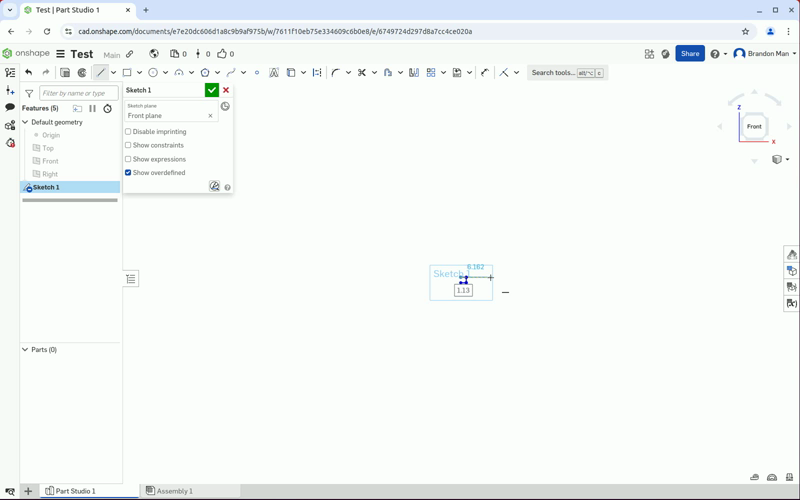
mouse_move(460, 282)
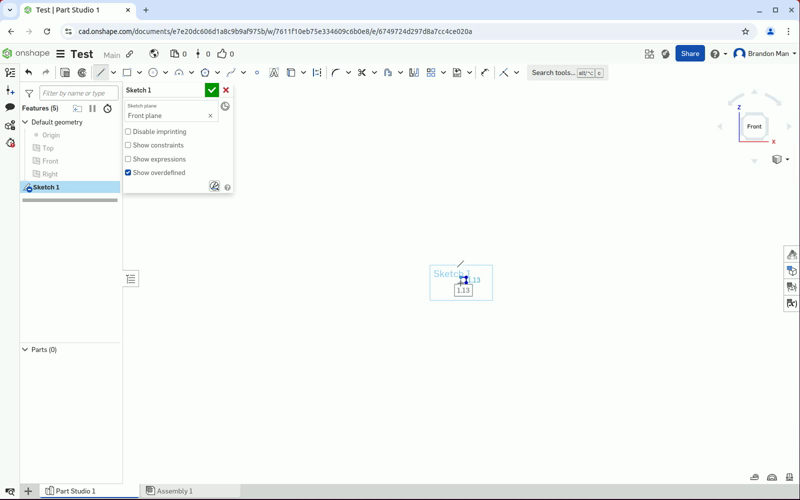
scroll(6)
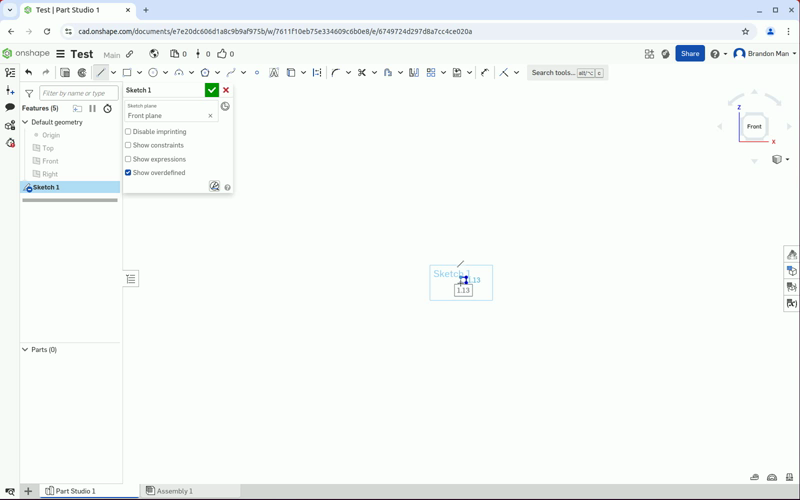
scroll(6)
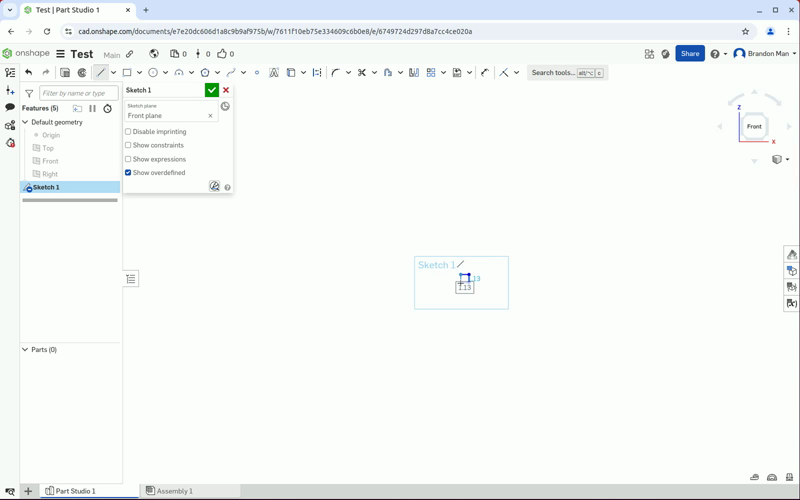
scroll(6)
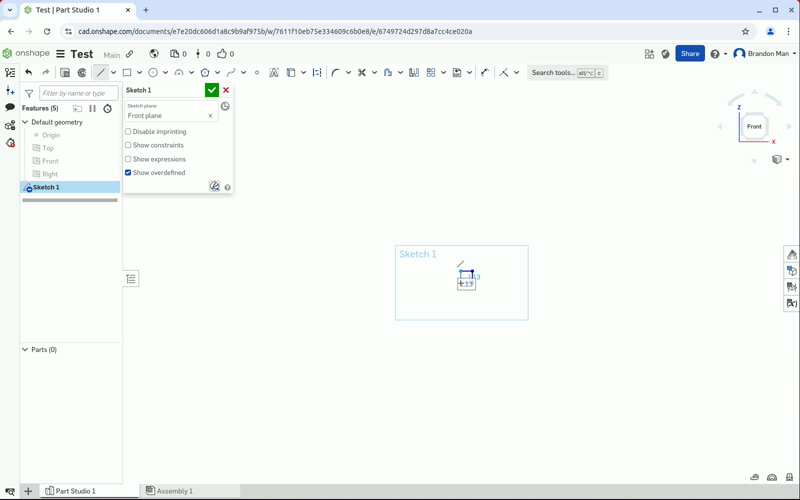
scroll(6)
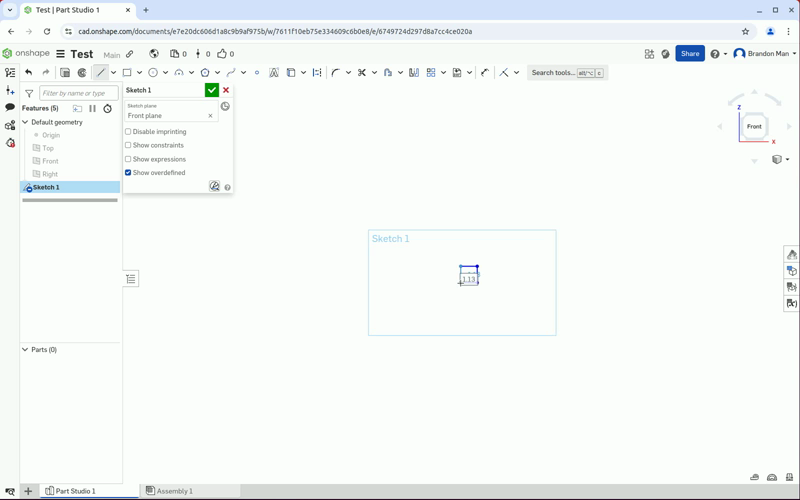
scroll(6)
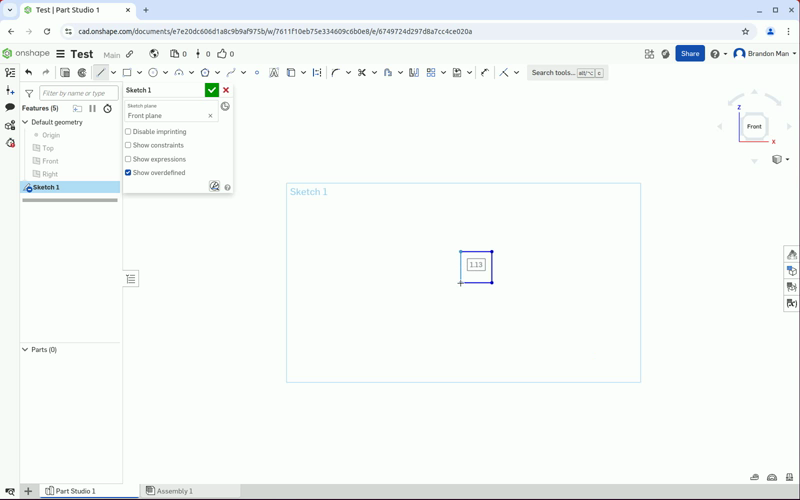
scroll(6)
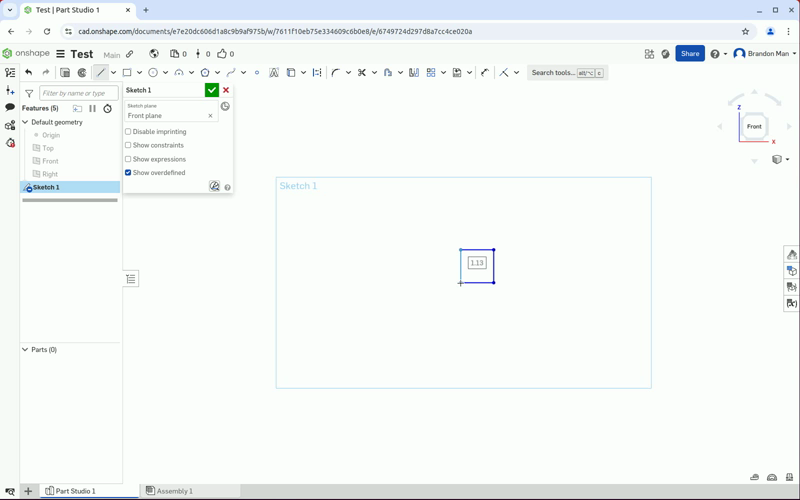
scroll(6)
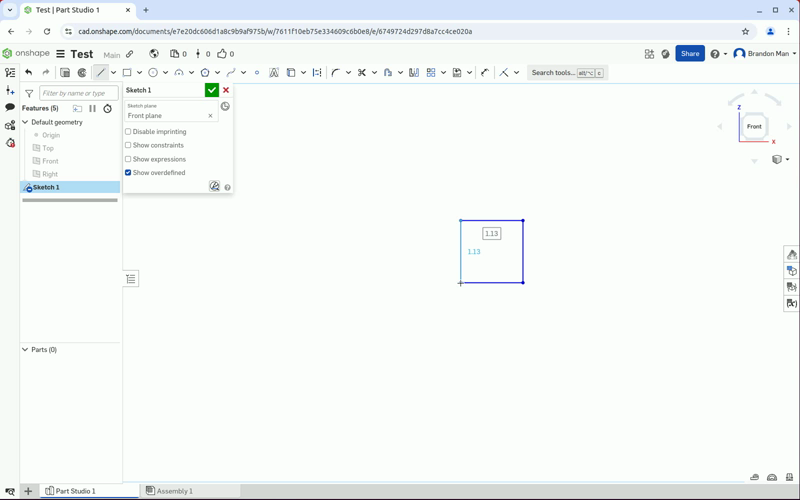
key_up(shift)
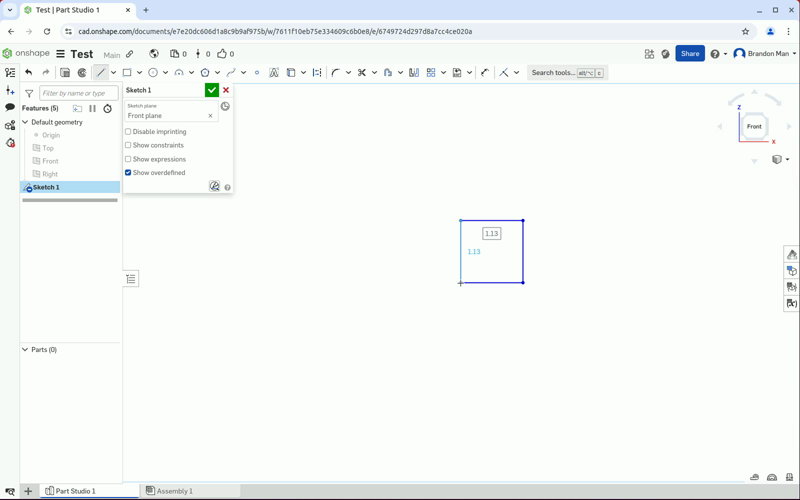
click(460, 282)
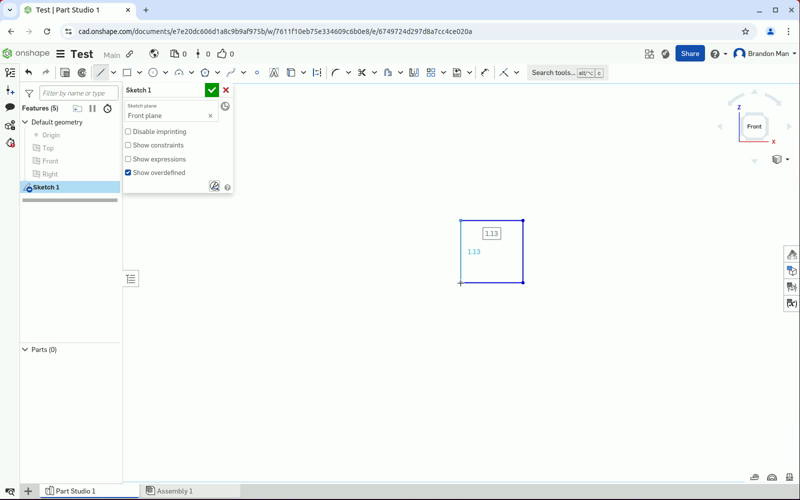
scroll(-6)
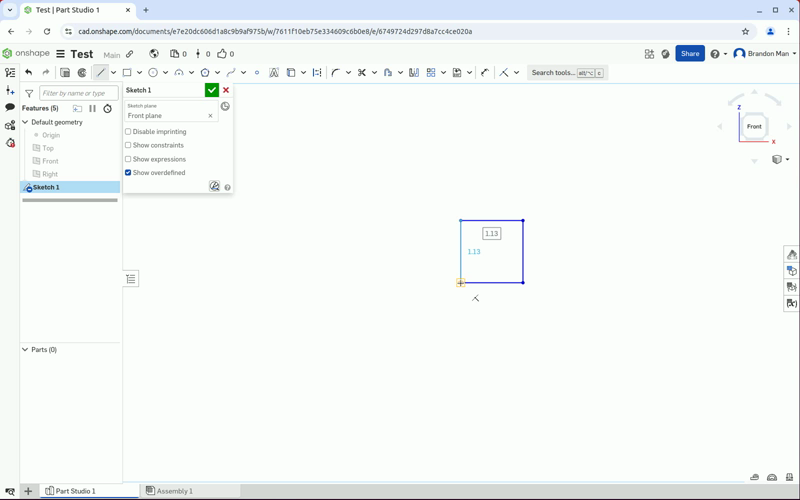
scroll(-6)
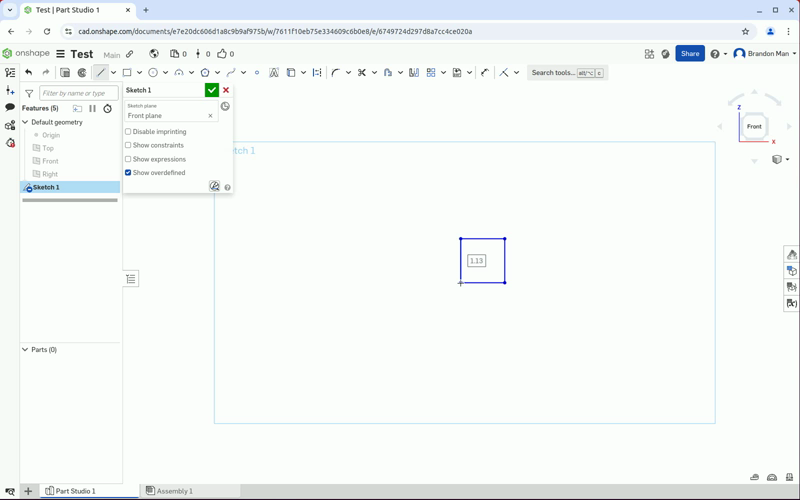
scroll(-6)
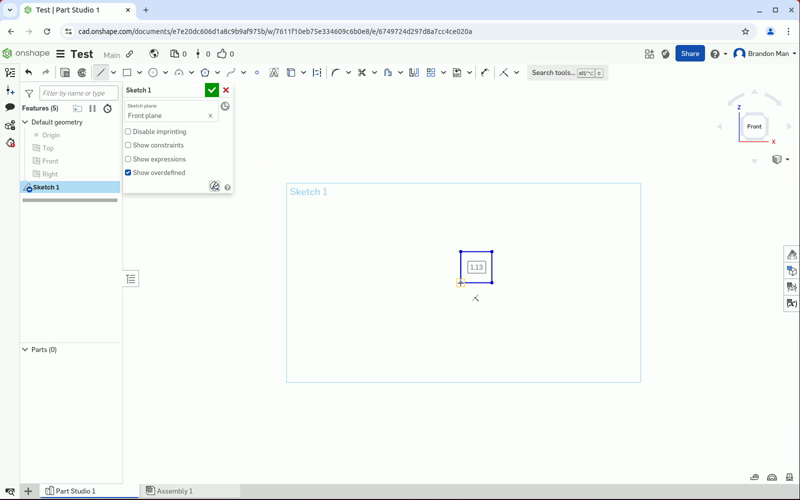
scroll(-6)
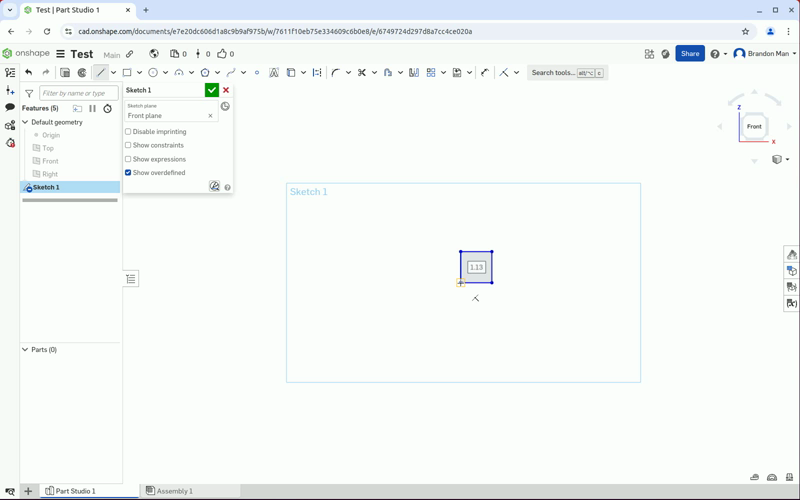
scroll(-6)
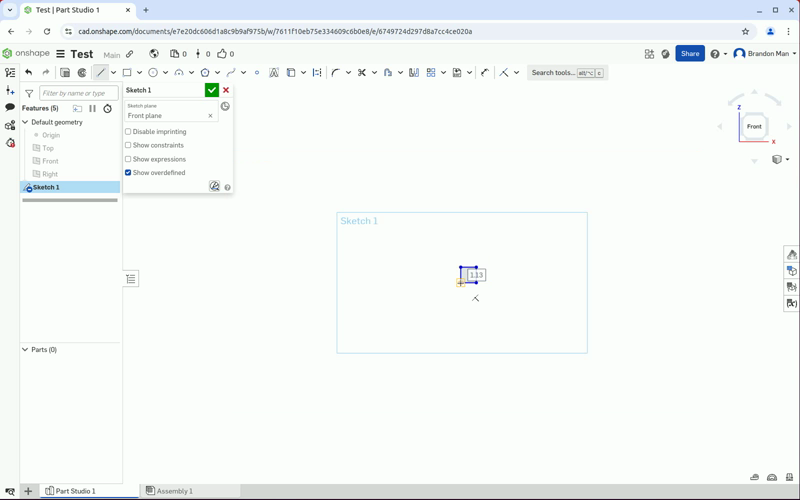
scroll(-6)
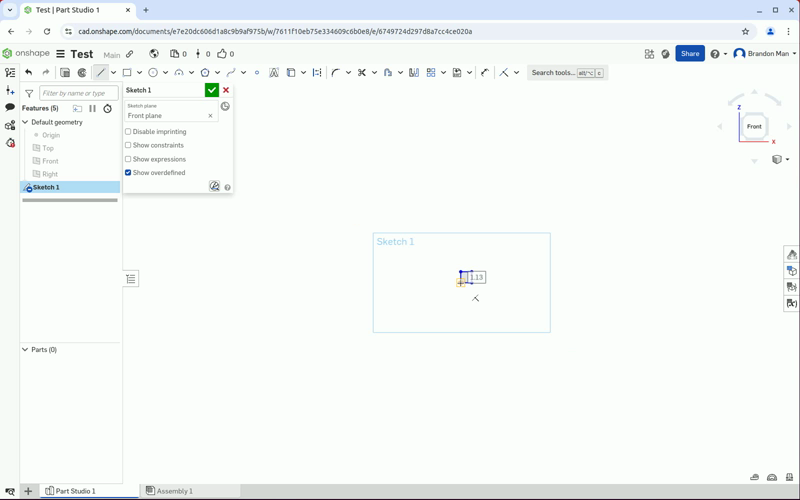
scroll(-6)
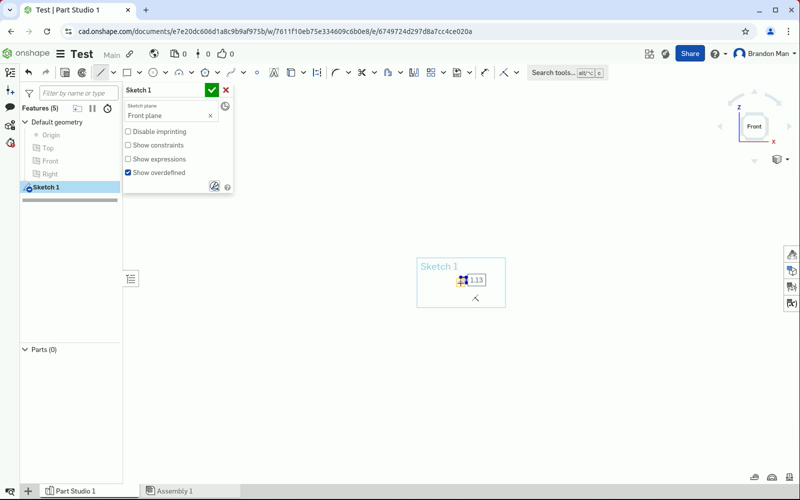
key(esc)
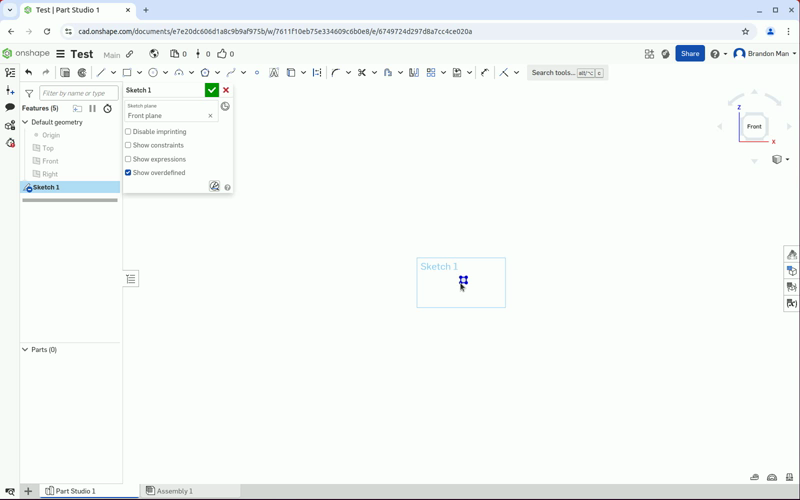
key(l)
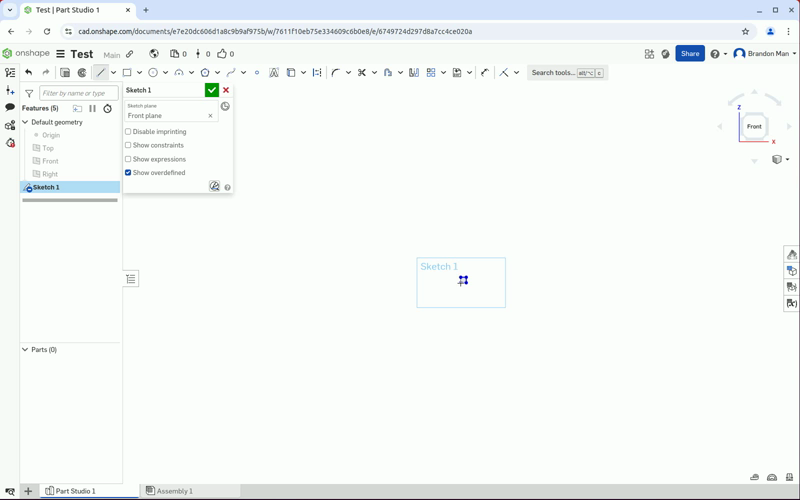
key_down(shift)
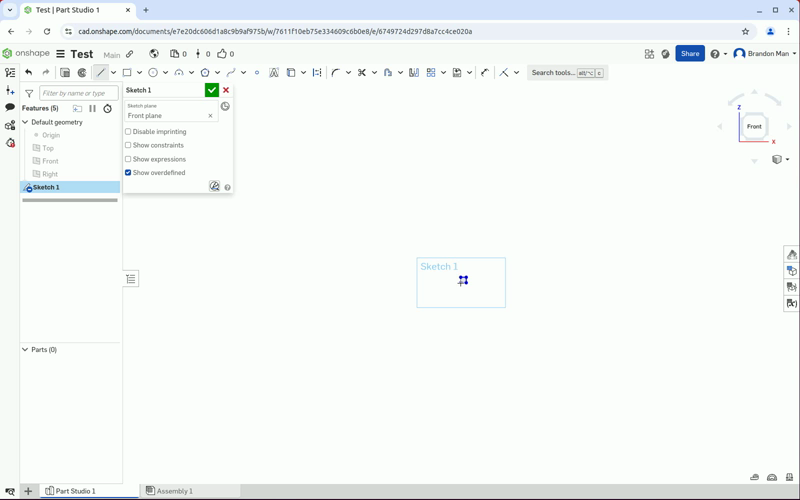
mouse_move(461, 282)
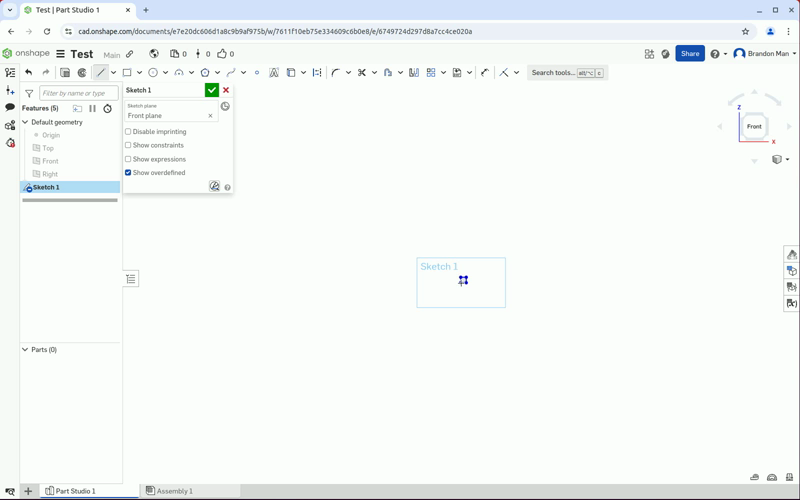
click(461, 282)
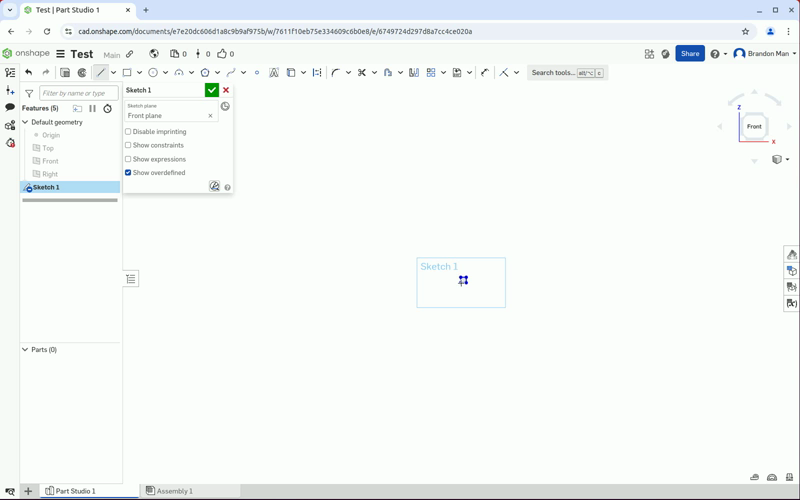
key_up(shift)
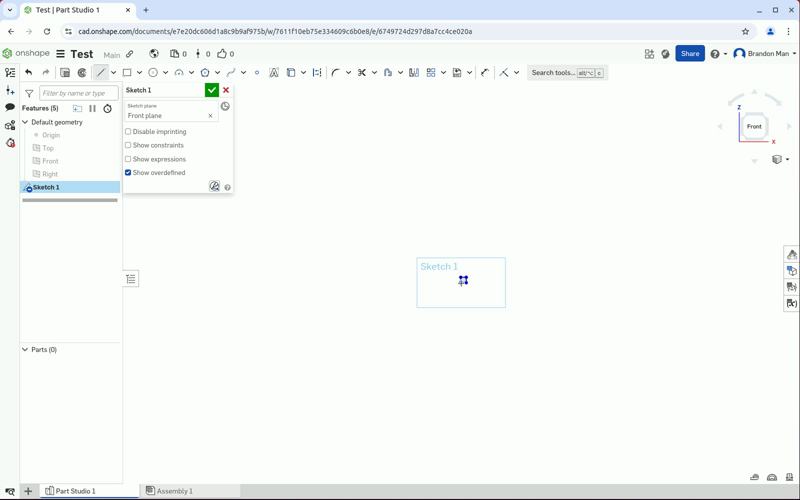
key_down(shift)
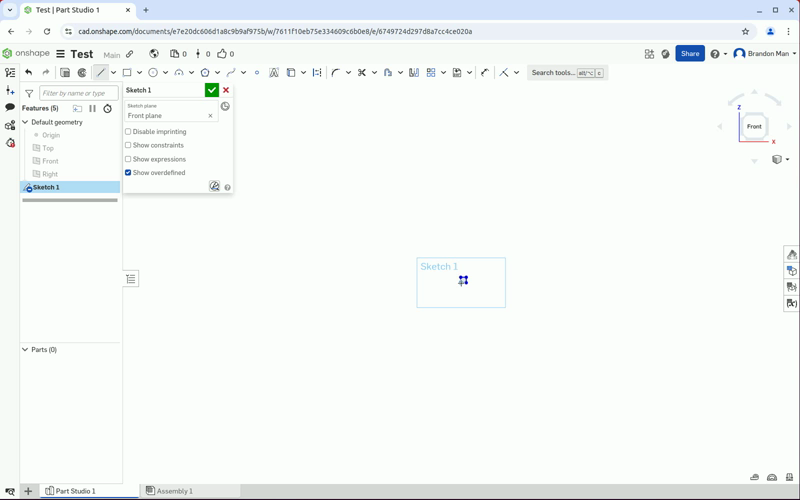
mouse_move(491, 282)
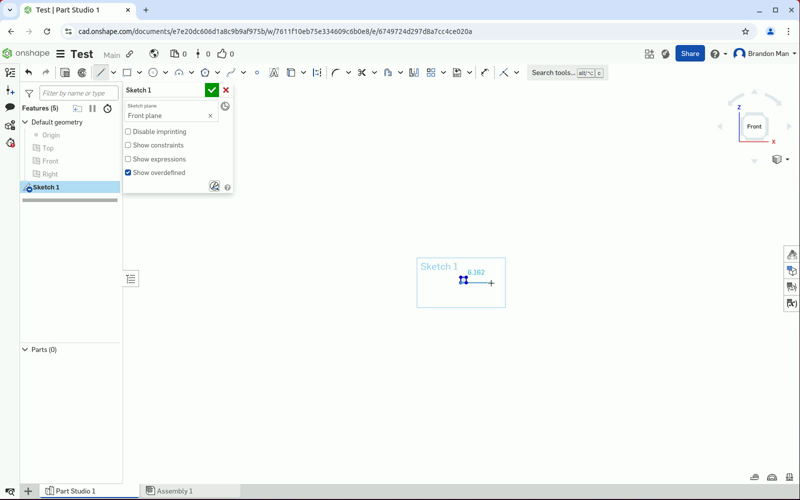
mouse_move(466, 282)
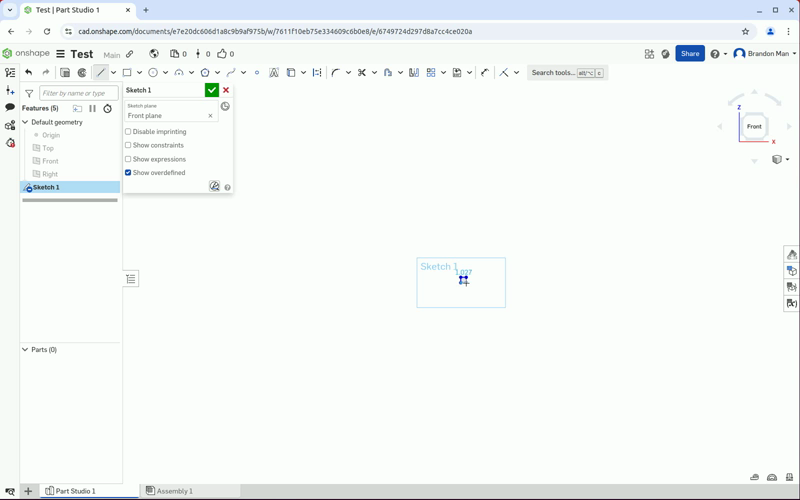
scroll(6)
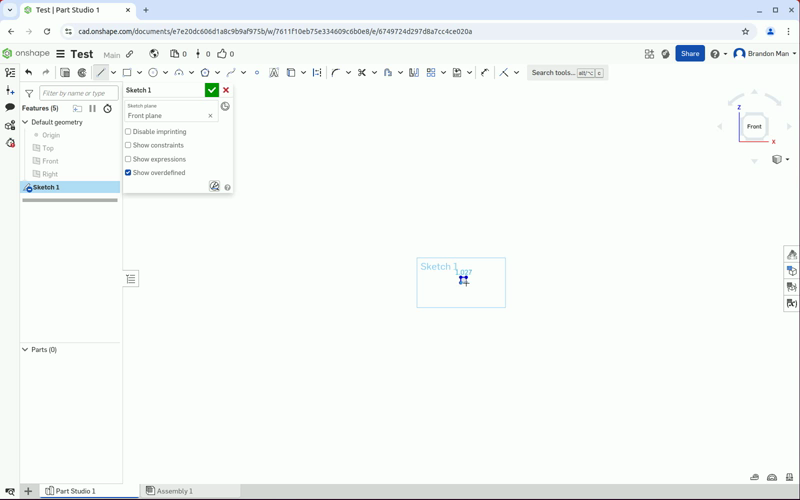
scroll(6)
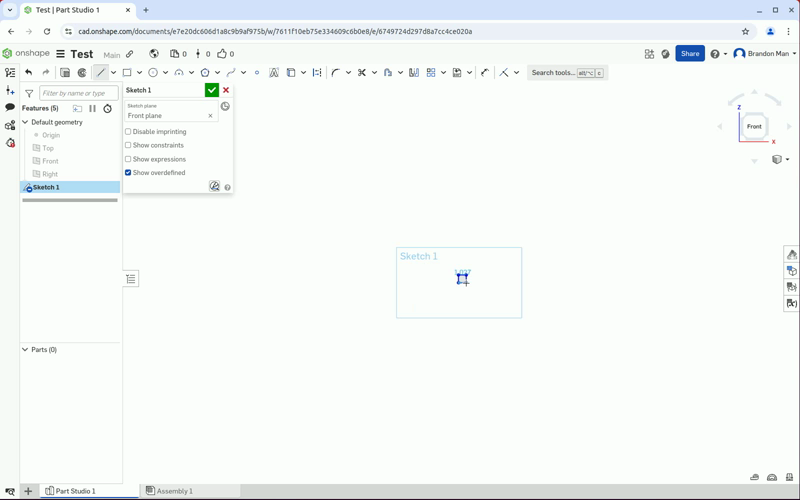
scroll(6)
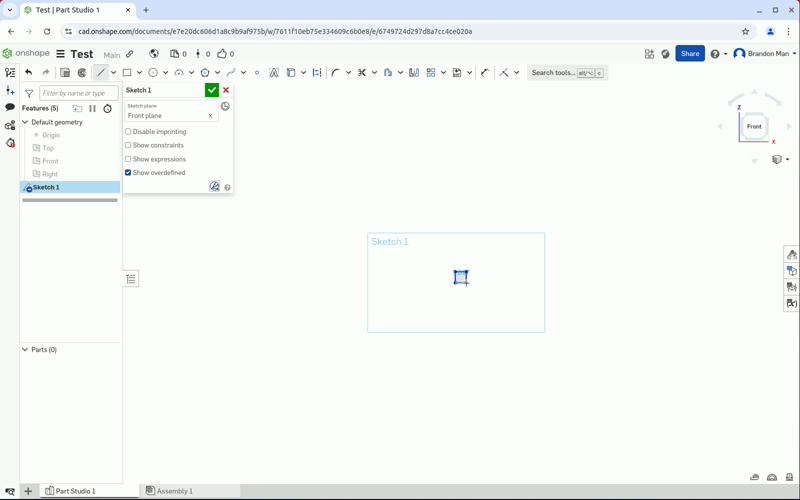
scroll(6)
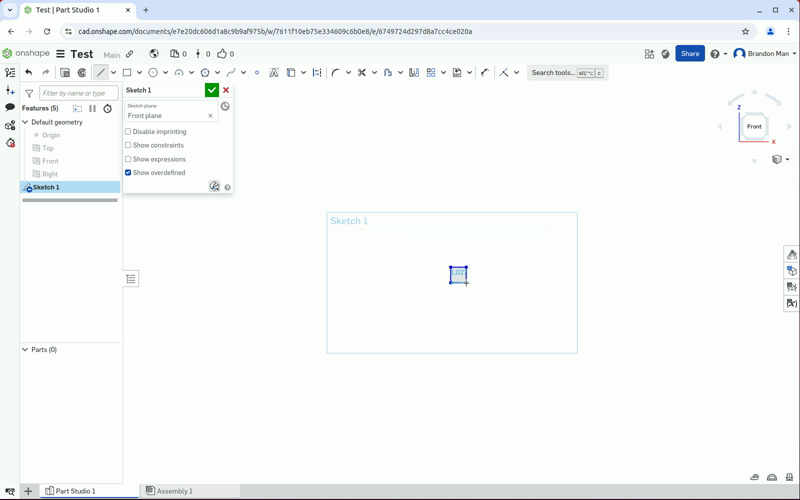
scroll(6)
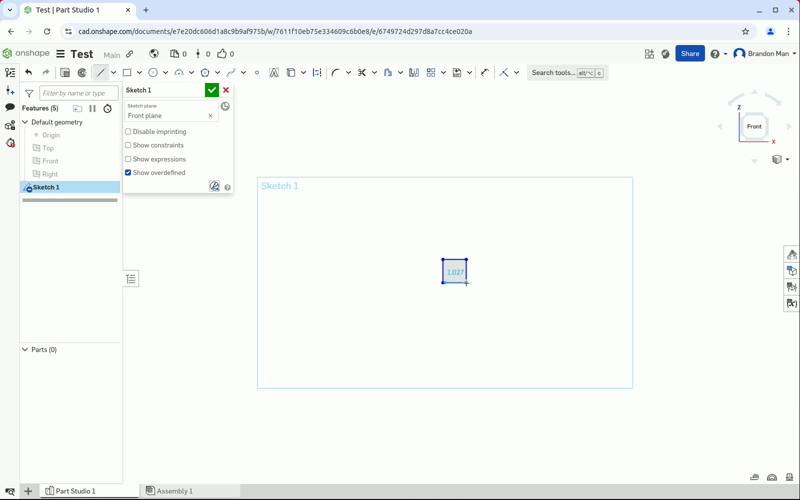
scroll(6)
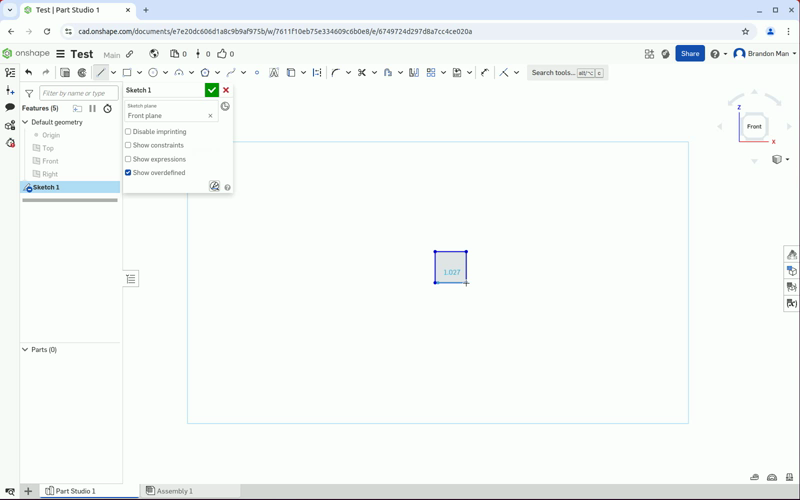
scroll(6)
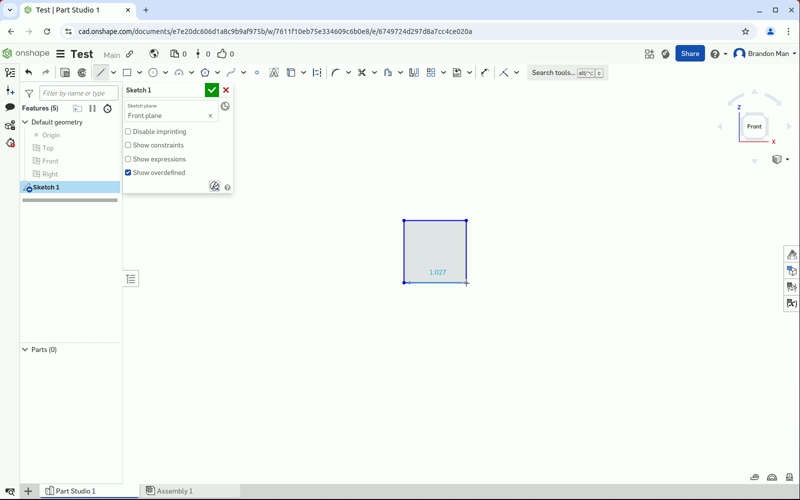
click(466, 282)
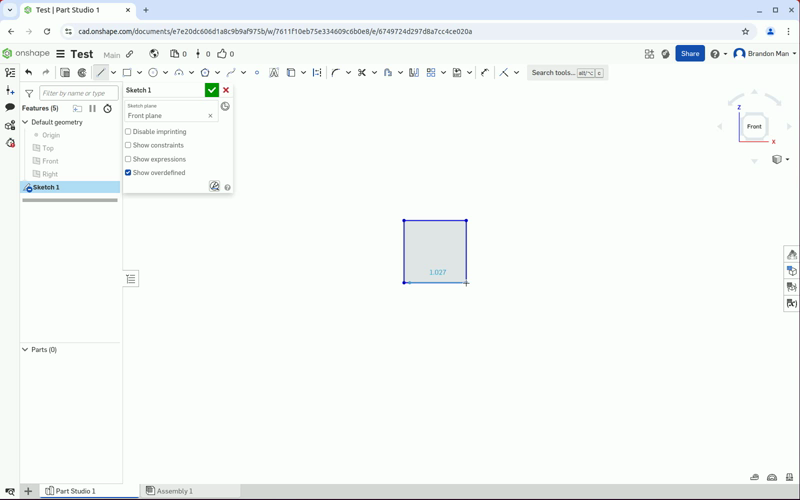
scroll(-6)
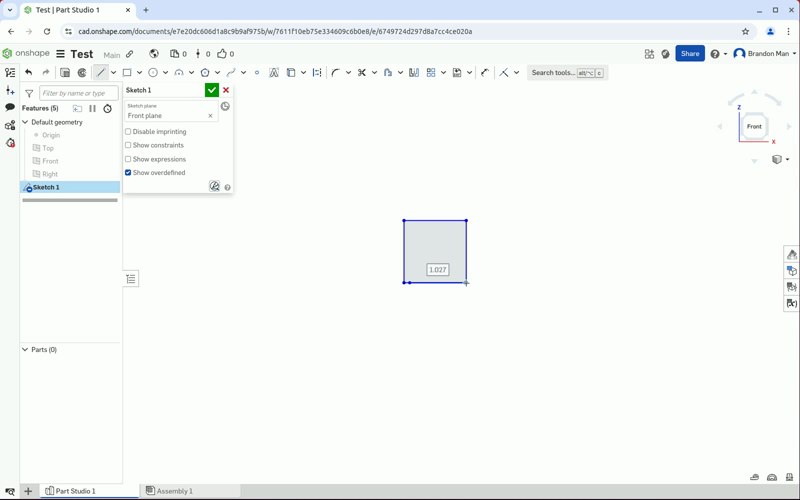
scroll(-6)
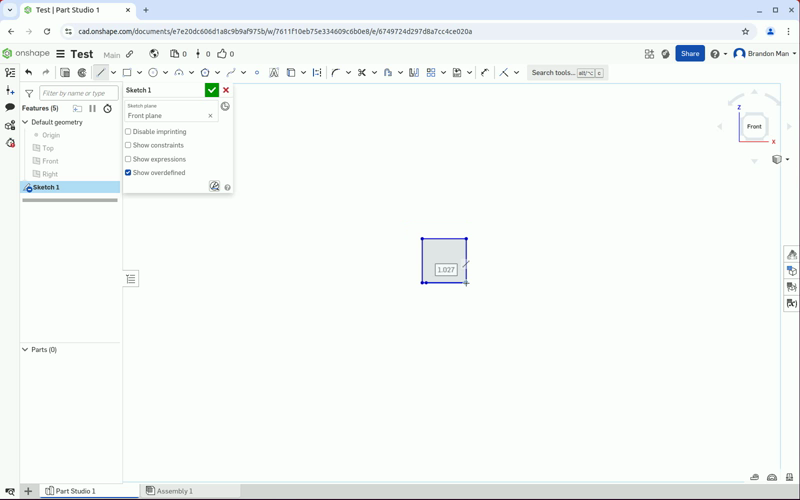
scroll(-6)
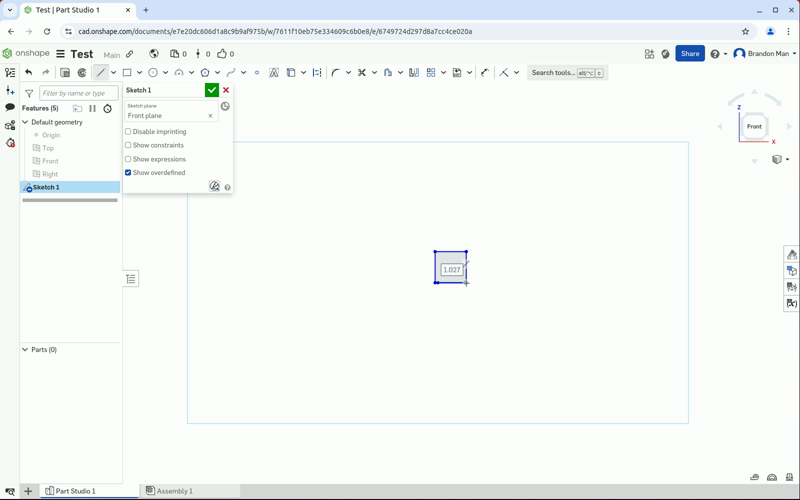
scroll(-6)
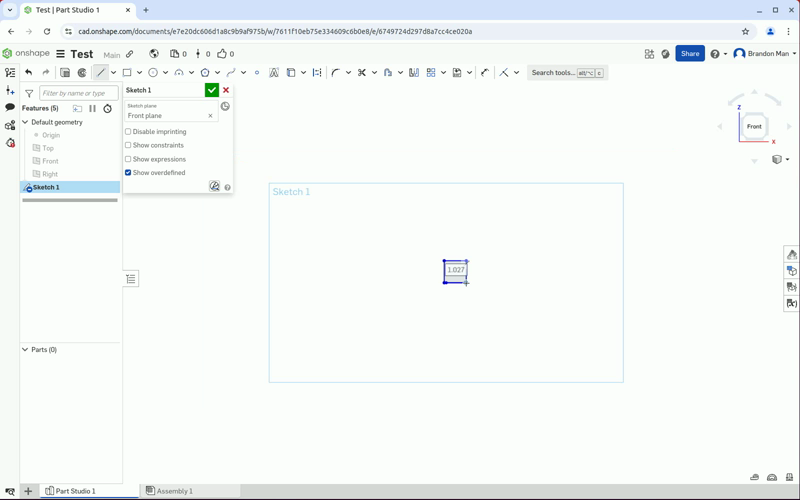
scroll(-6)
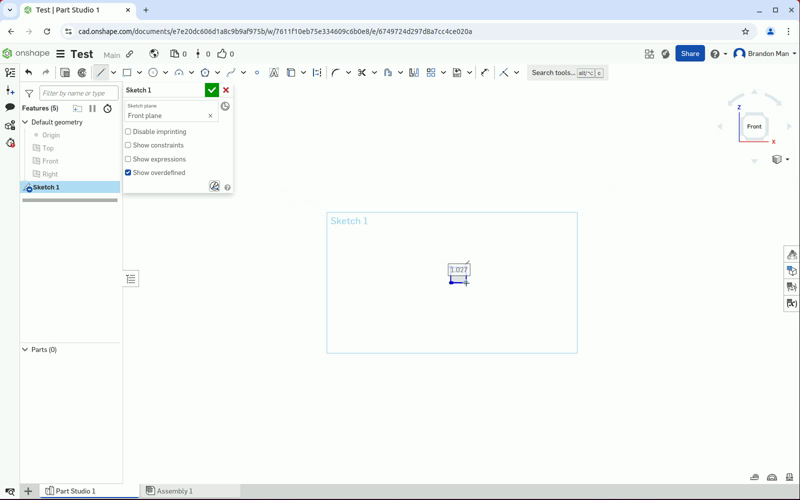
scroll(-6)
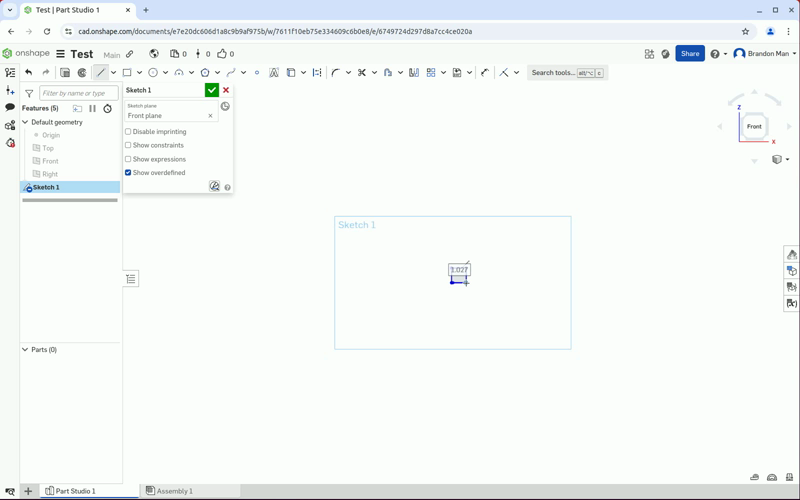
scroll(-6)
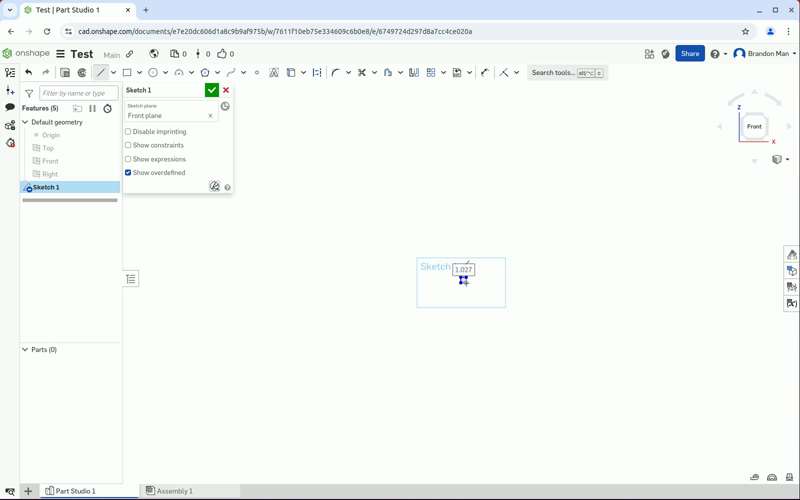
key_up(shift)
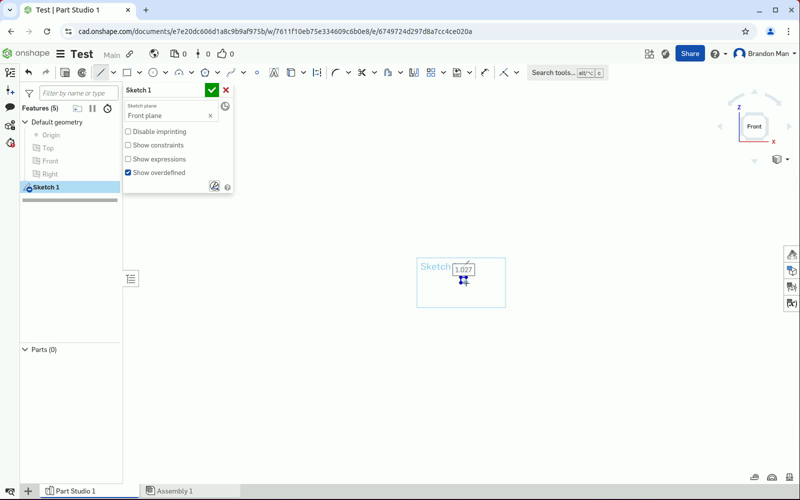
key_down(shift)
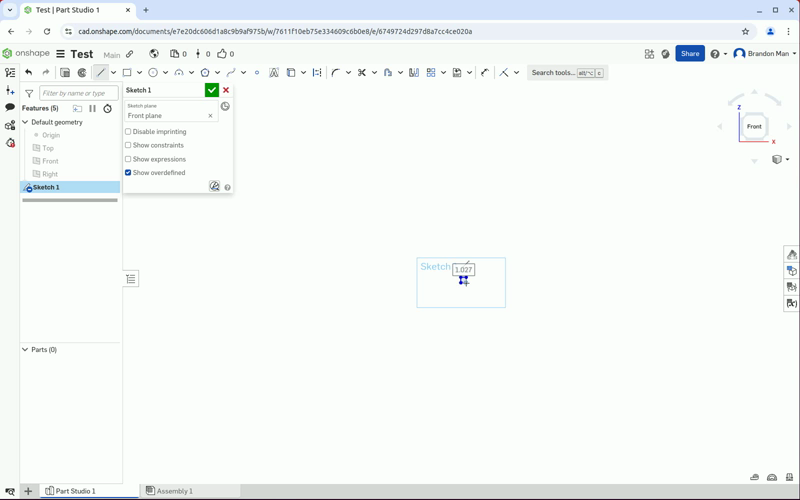
mouse_move(496, 282)
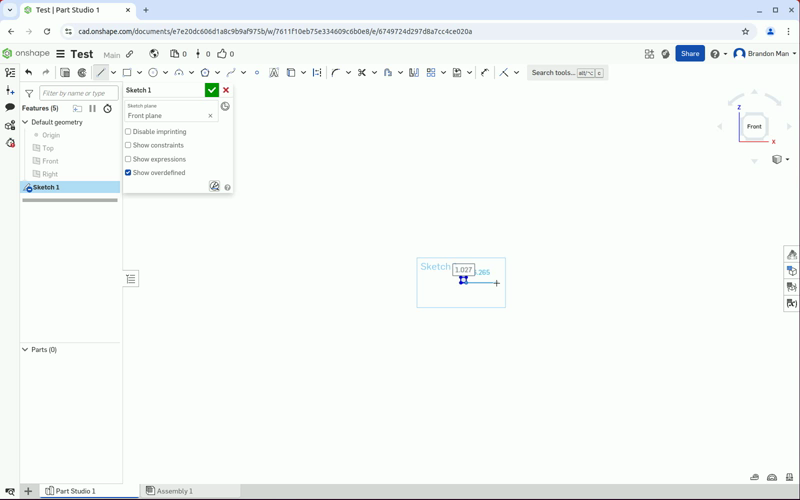
mouse_move(466, 277)
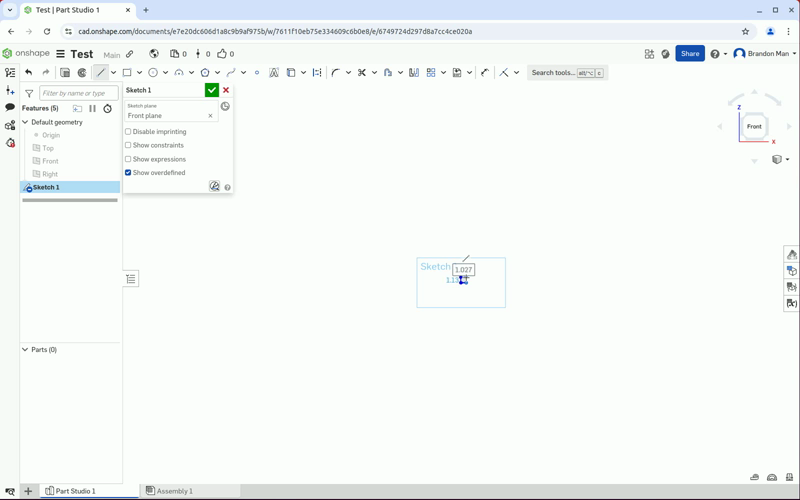
scroll(6)
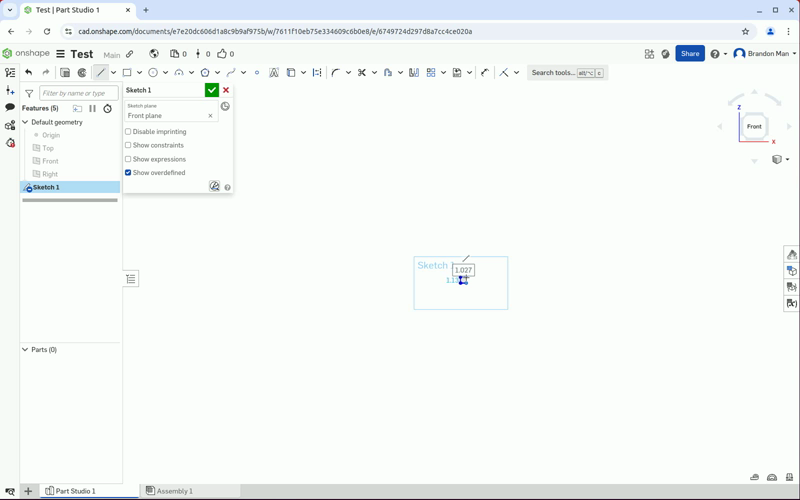
scroll(6)
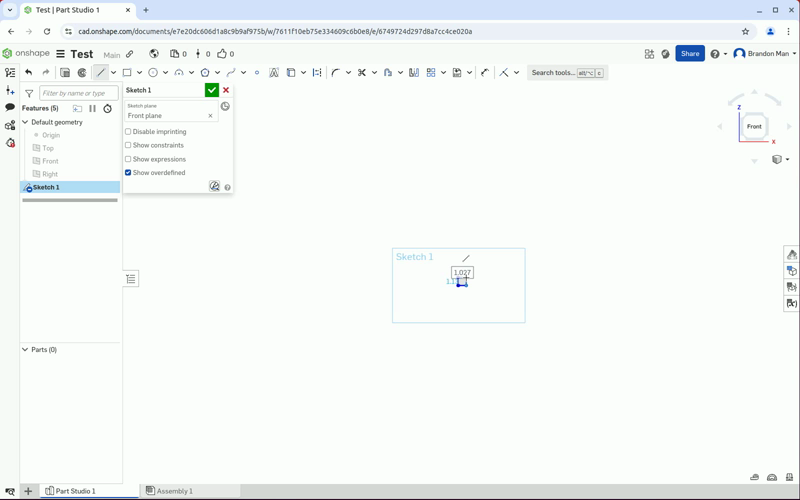
scroll(6)
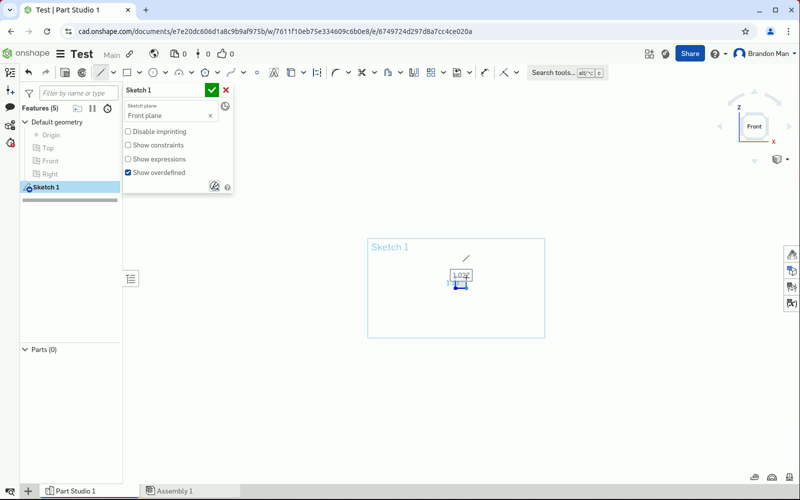
scroll(6)
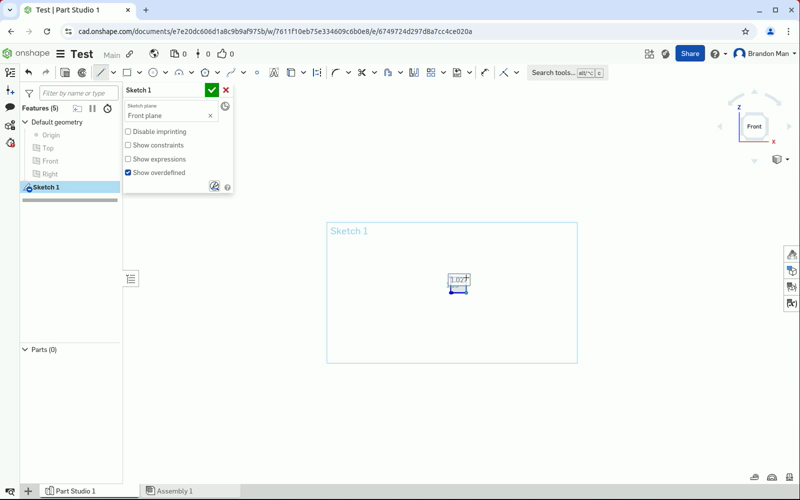
scroll(6)
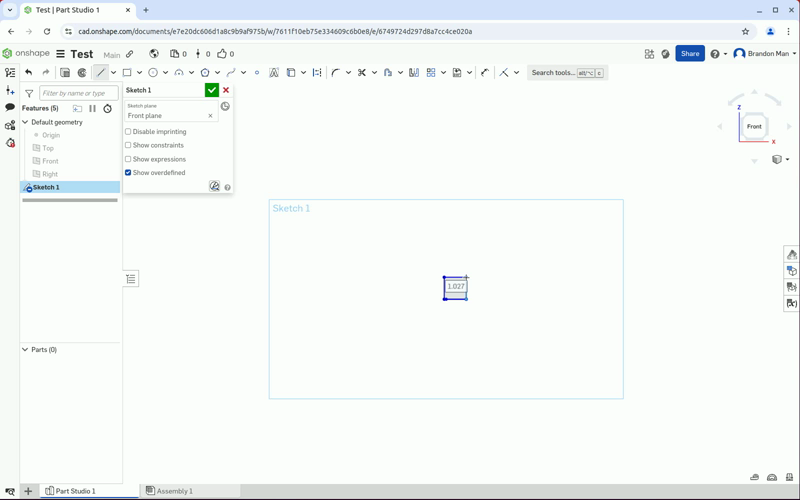
scroll(6)
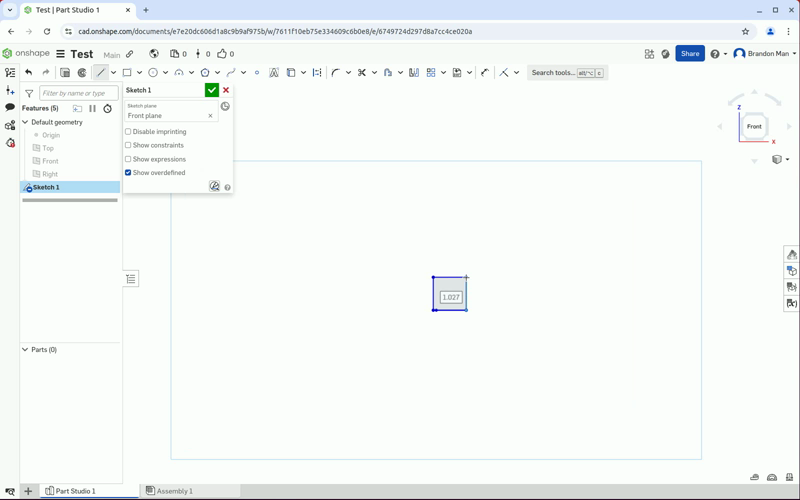
scroll(6)
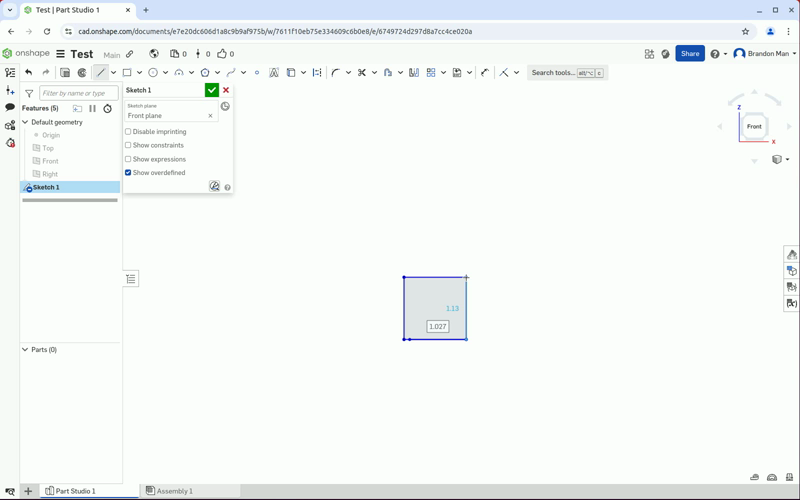
click(466, 277)
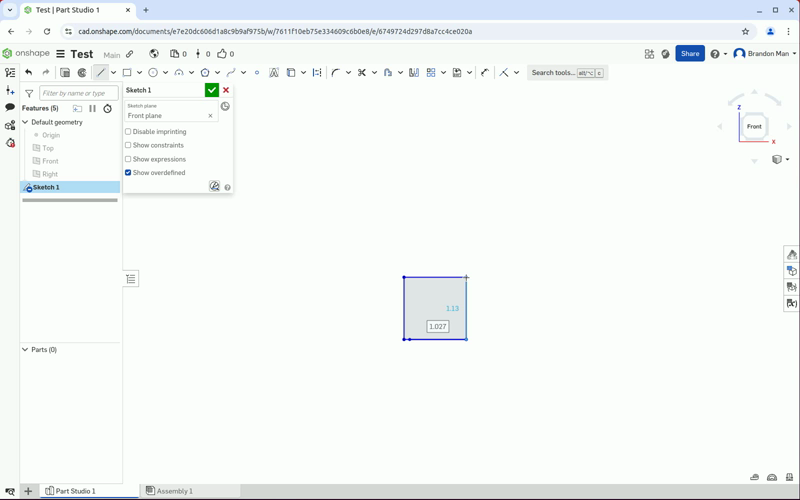
scroll(-6)
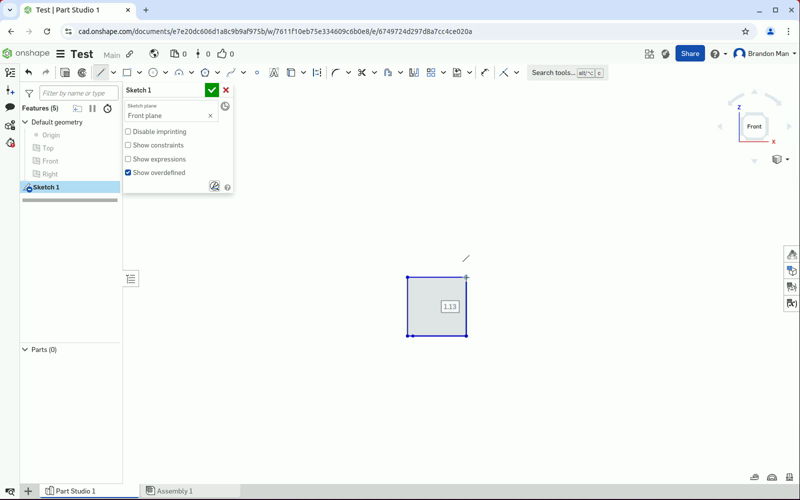
scroll(-6)
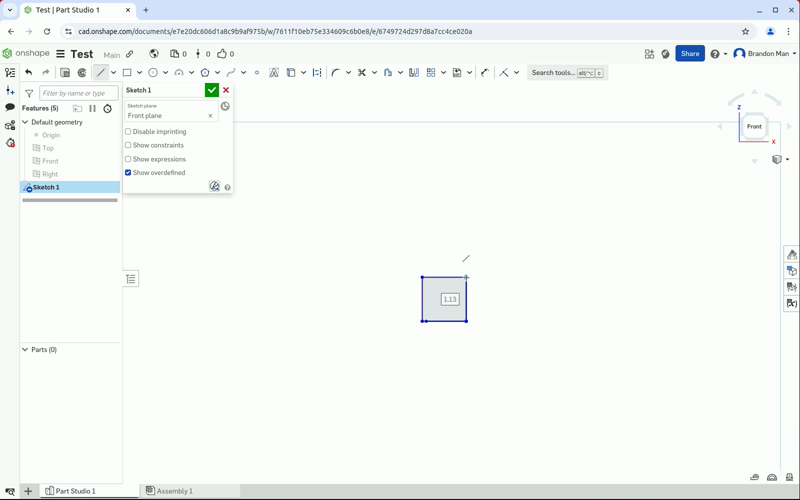
scroll(-6)
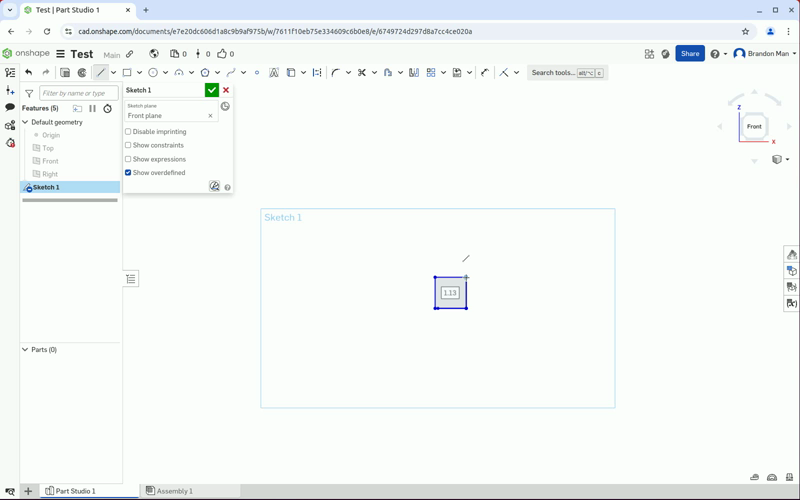
scroll(-6)
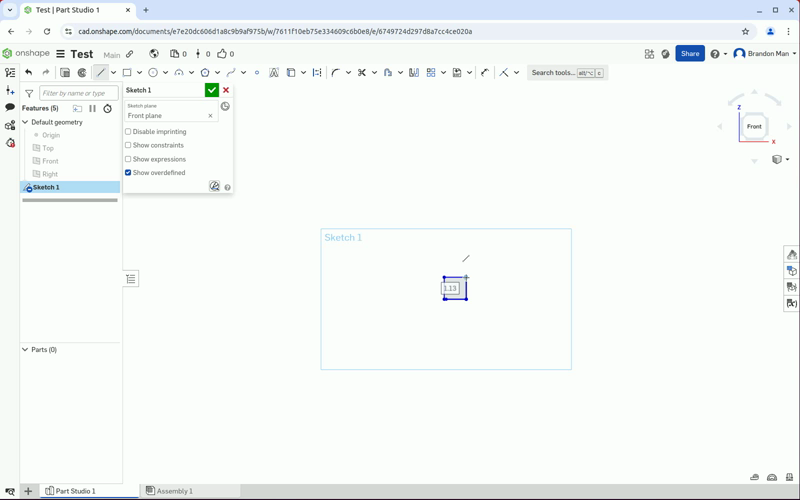
scroll(-6)
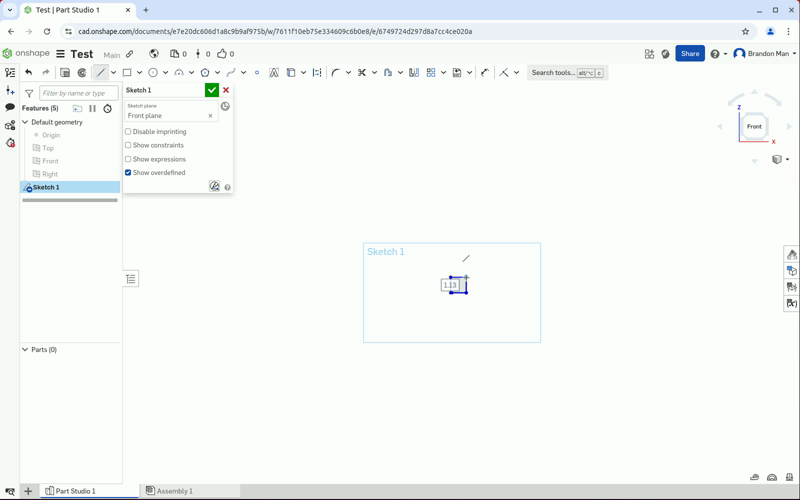
scroll(-6)
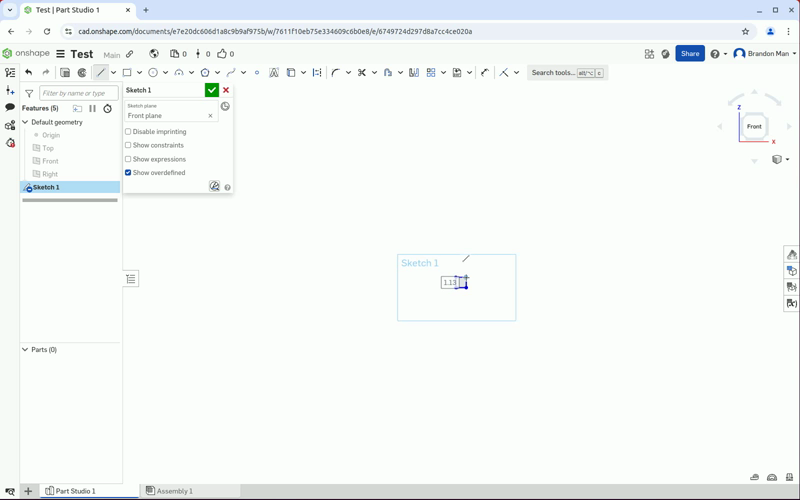
scroll(-6)
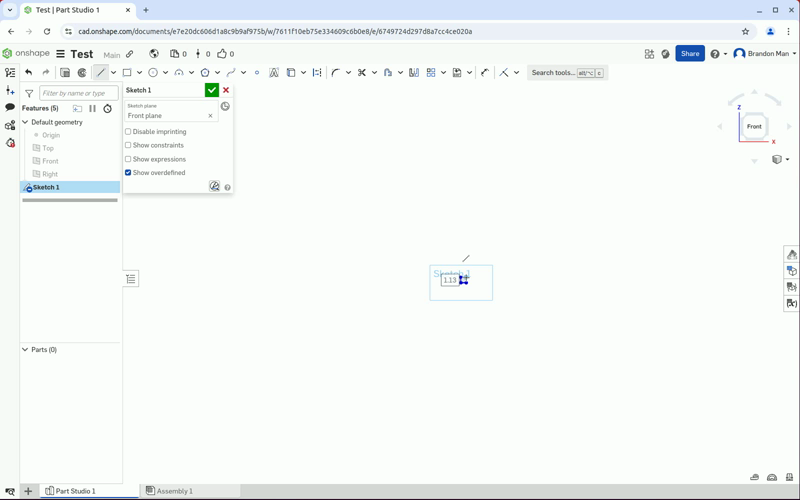
key_up(shift)
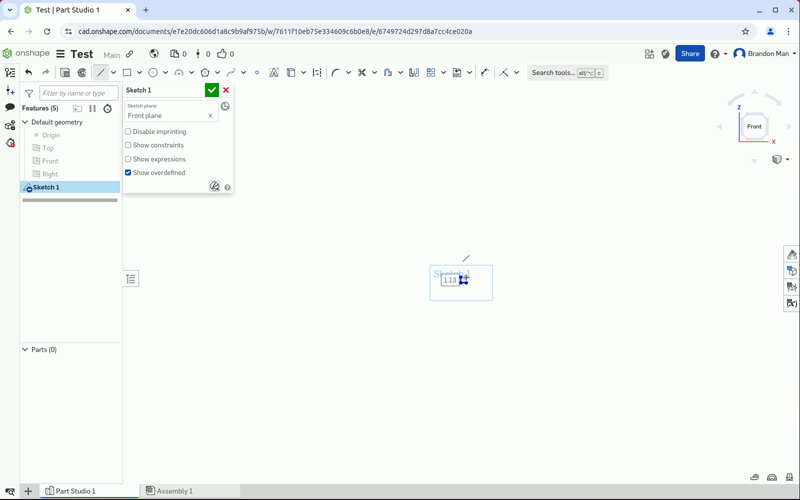
key_down(shift)
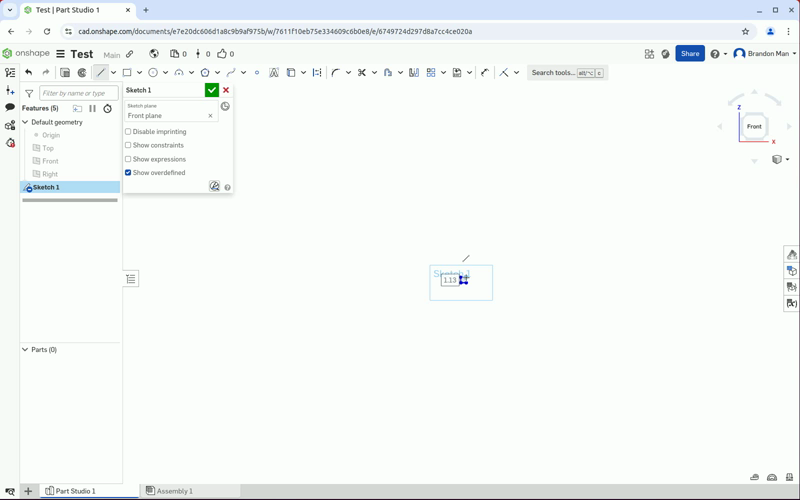
mouse_move(496, 277)
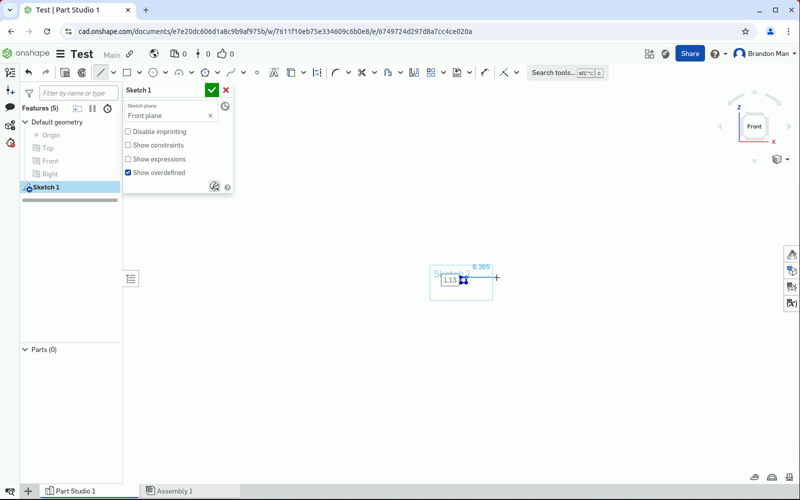
mouse_move(461, 277)
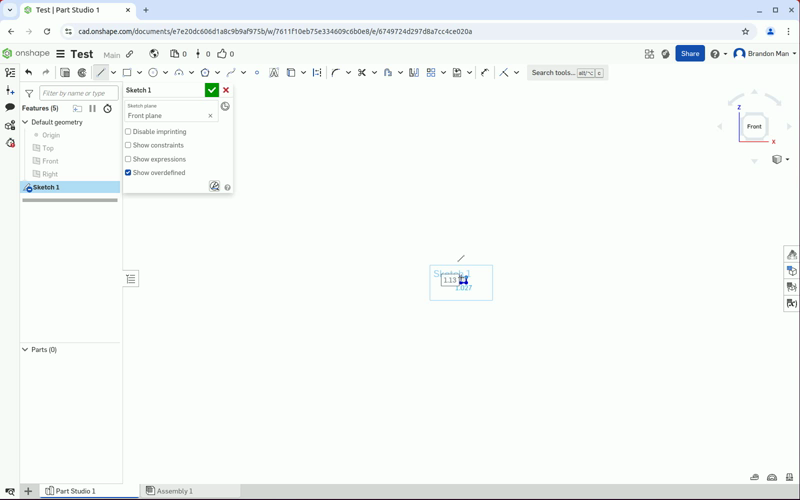
scroll(6)
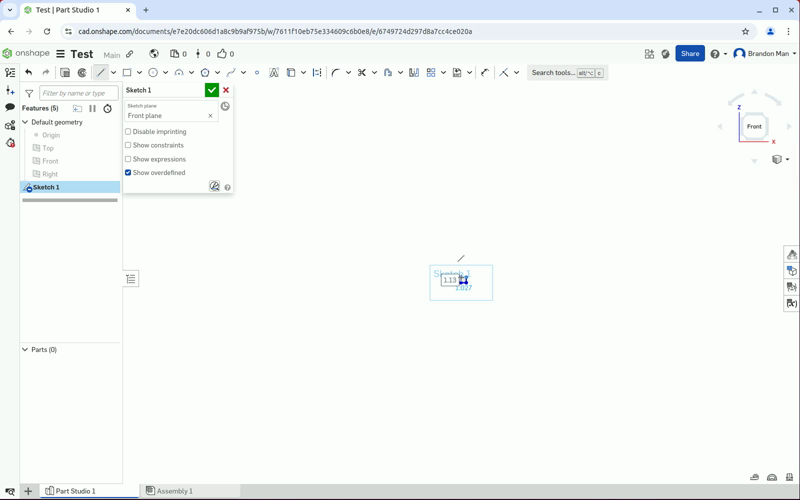
scroll(6)
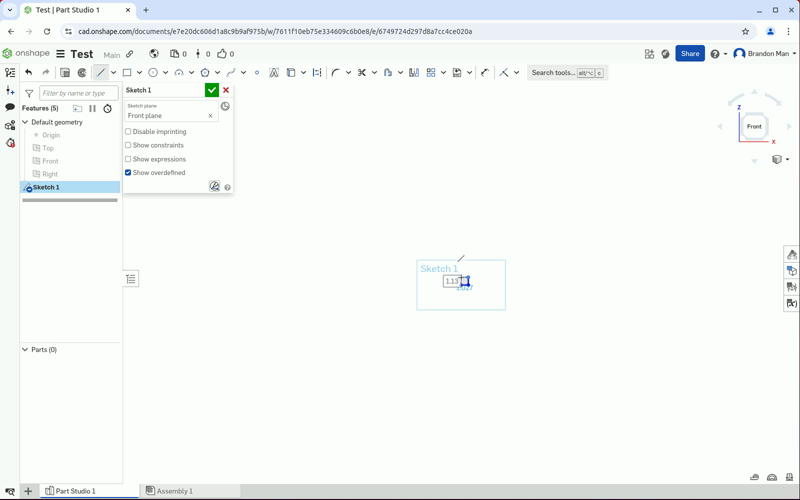
scroll(6)
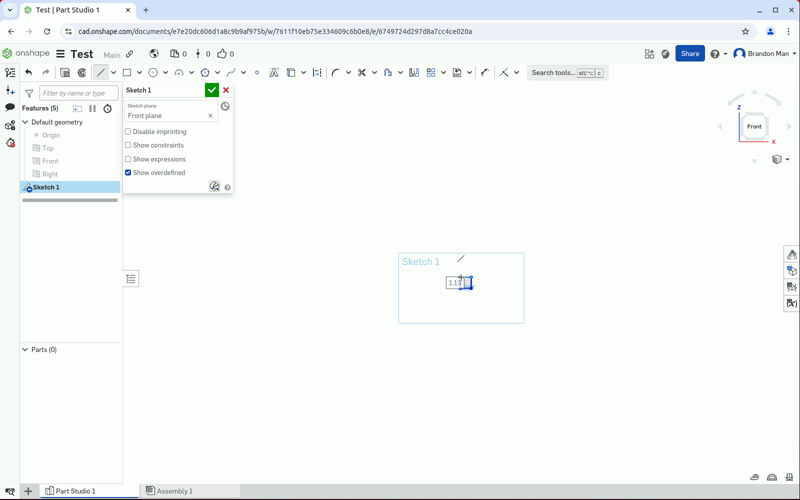
scroll(6)
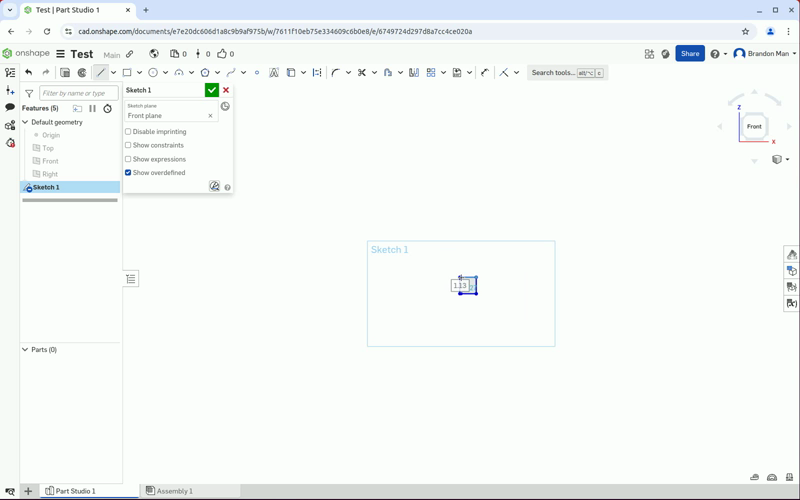
scroll(6)
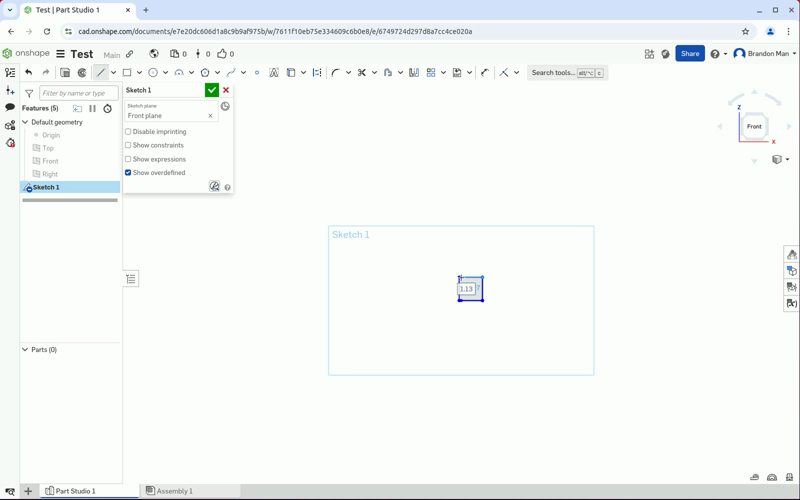
scroll(6)
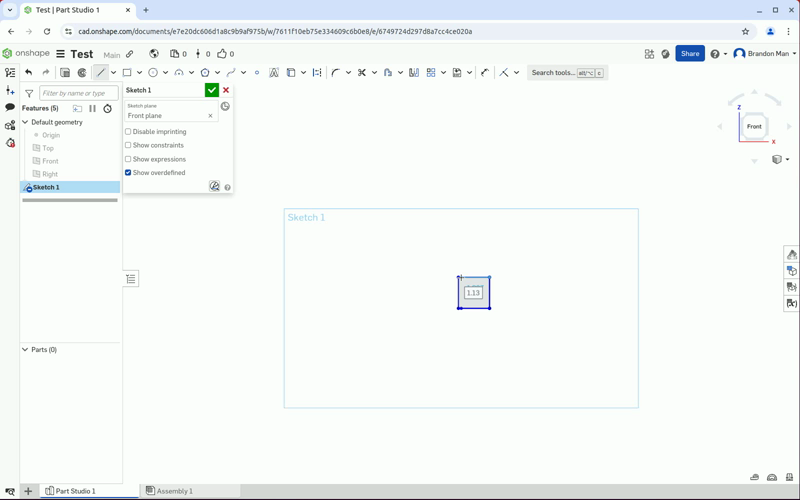
scroll(6)
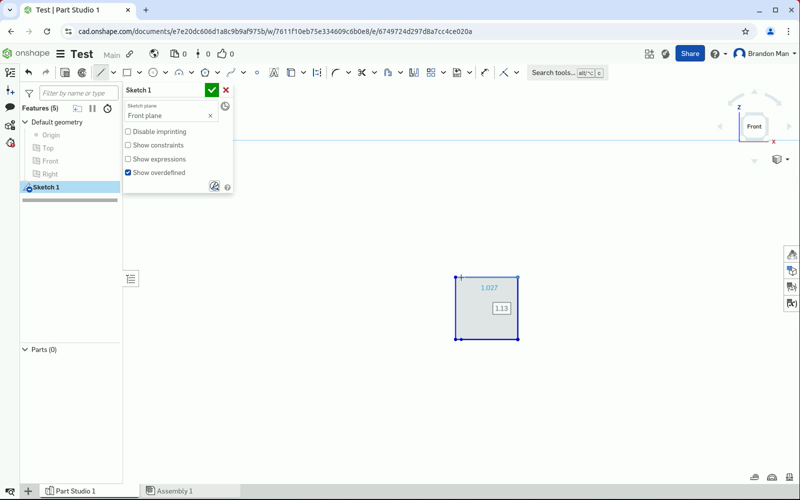
click(461, 277)
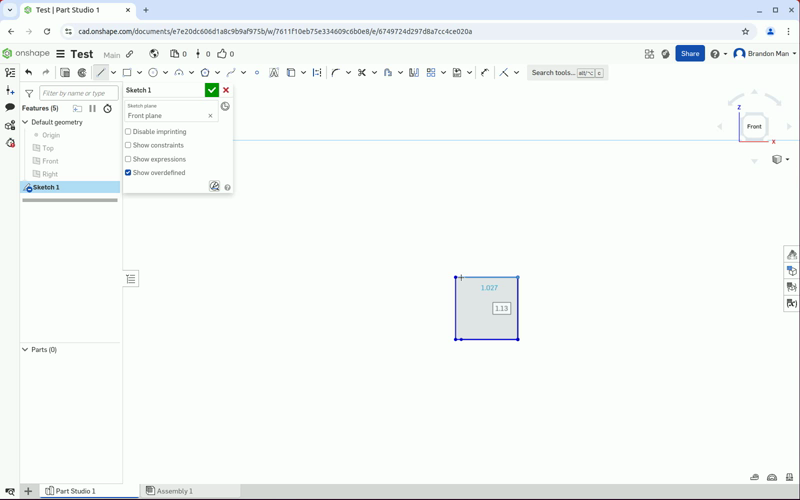
scroll(-6)
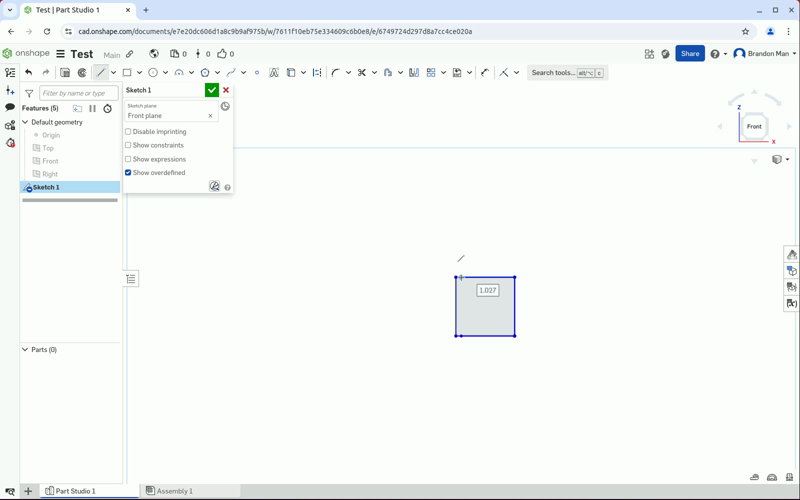
scroll(-6)
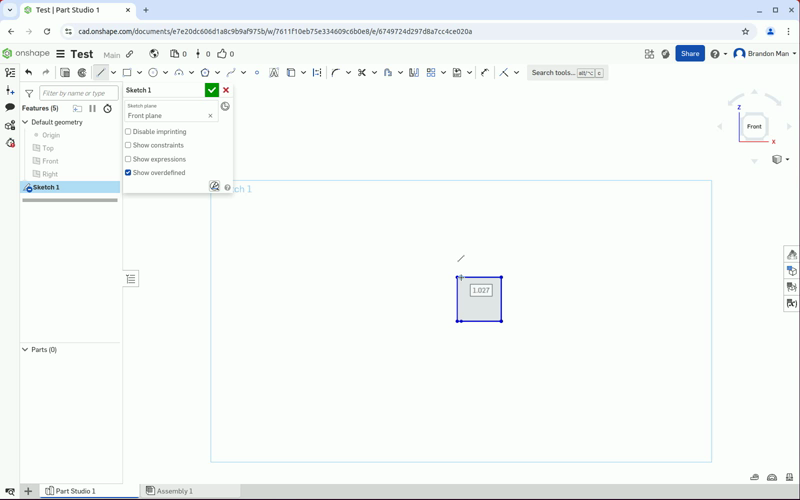
scroll(-6)
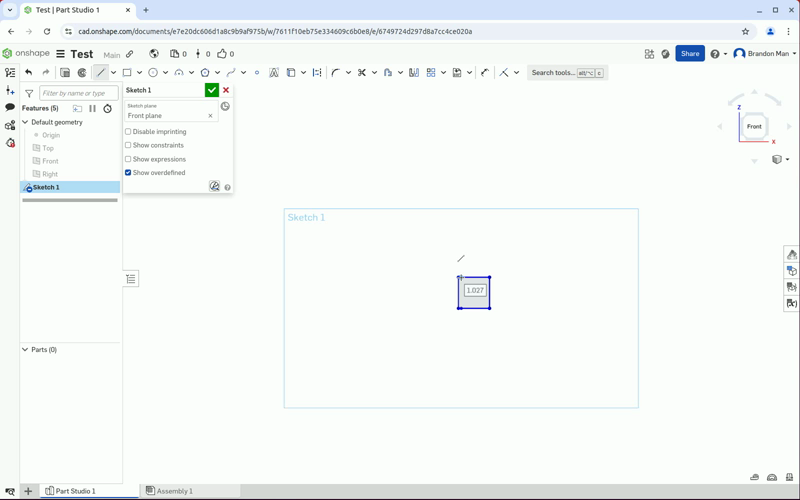
scroll(-6)
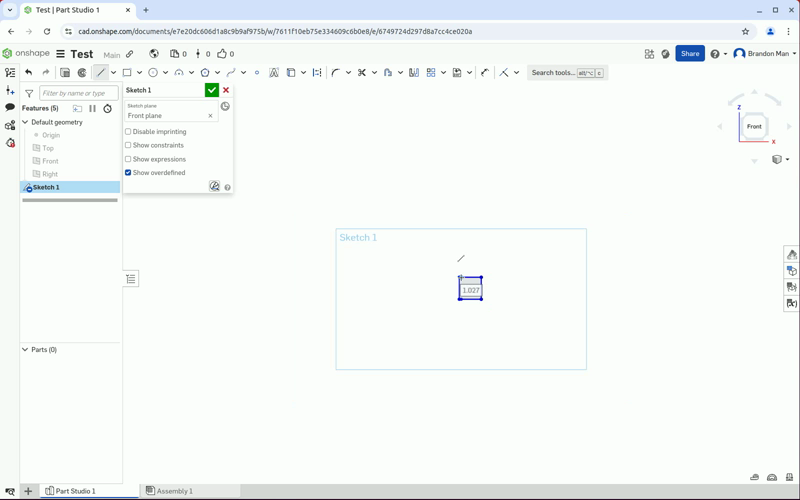
scroll(-6)
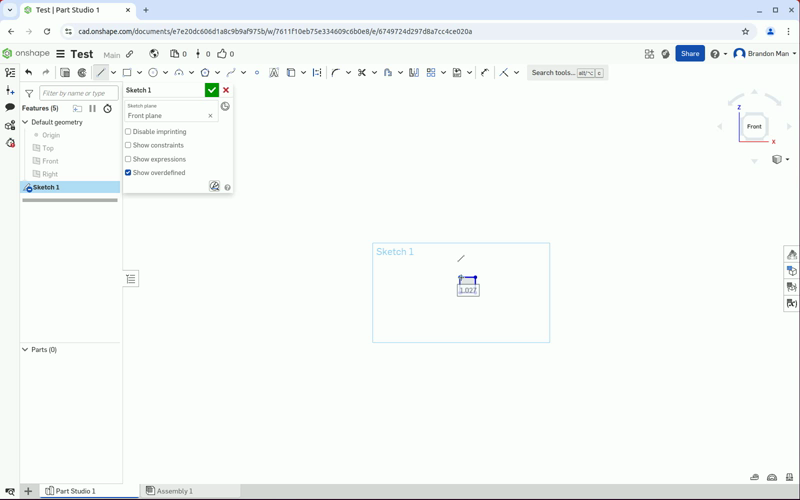
scroll(-6)
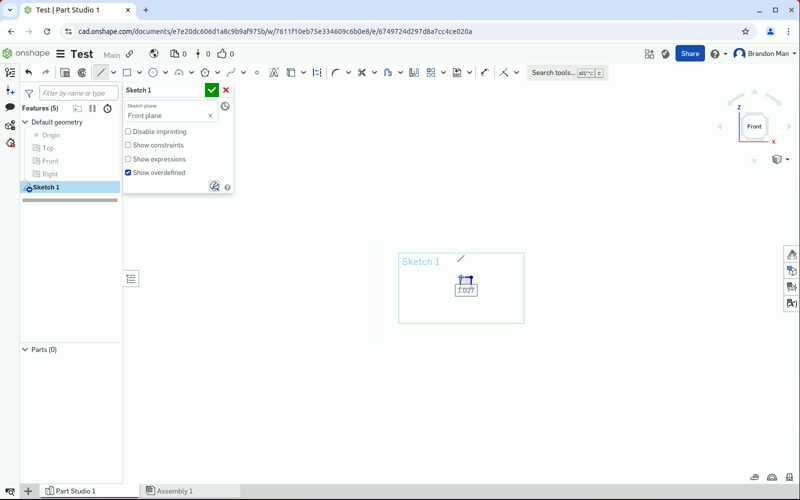
scroll(-6)
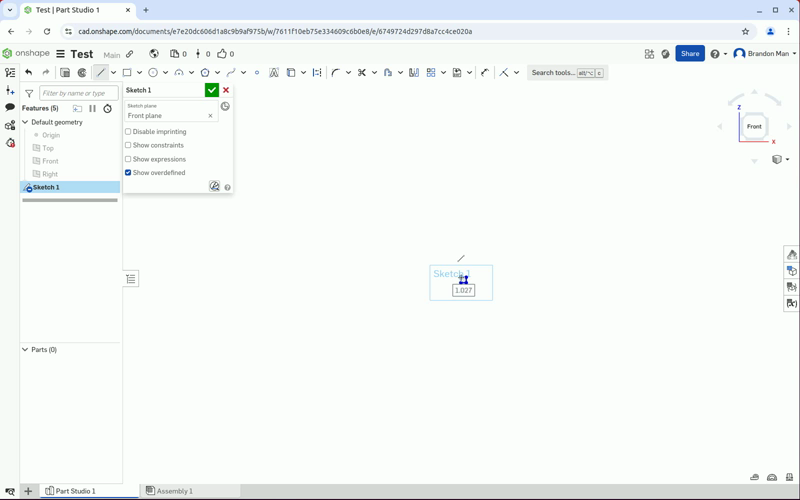
key_up(shift)
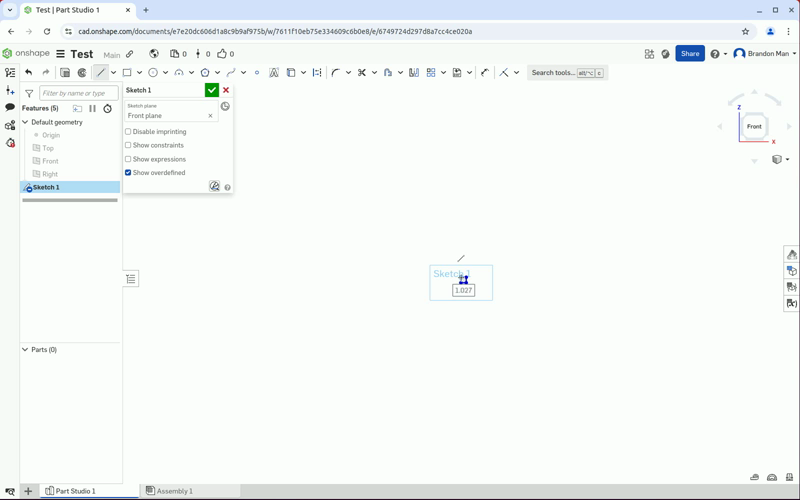
mouse_move(491, 277)
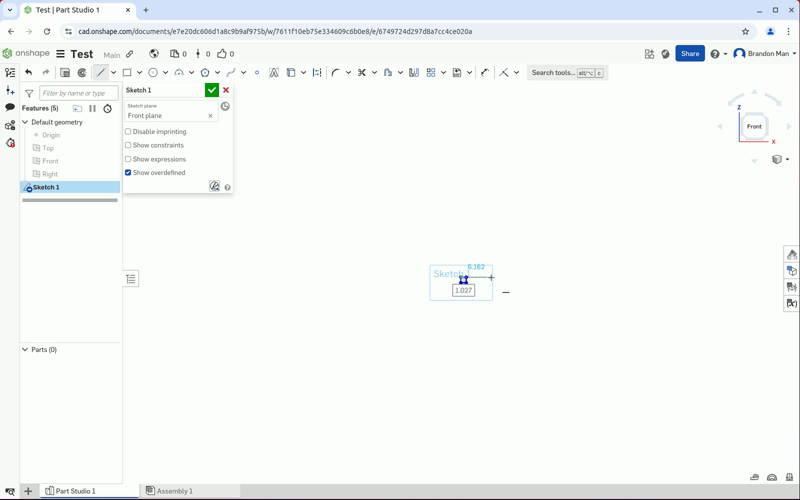
key_down(shift)
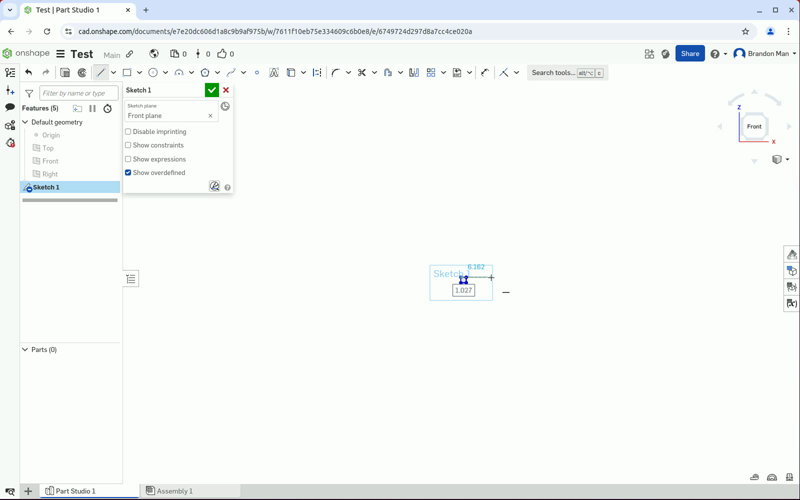
mouse_move(461, 282)
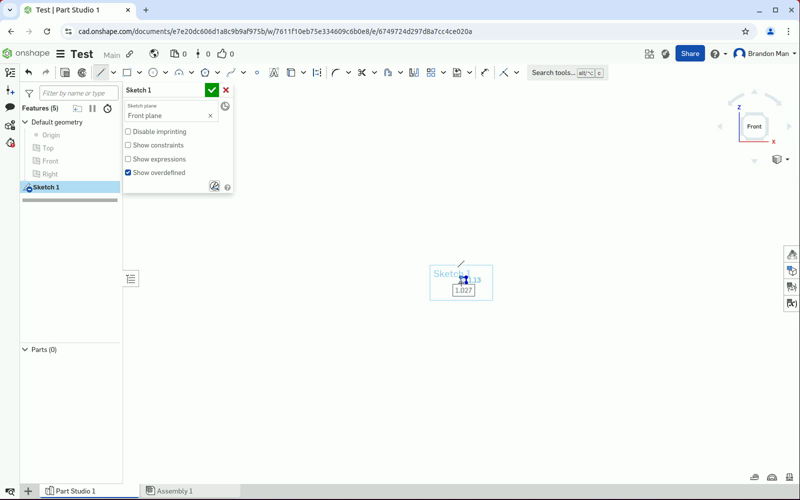
scroll(6)
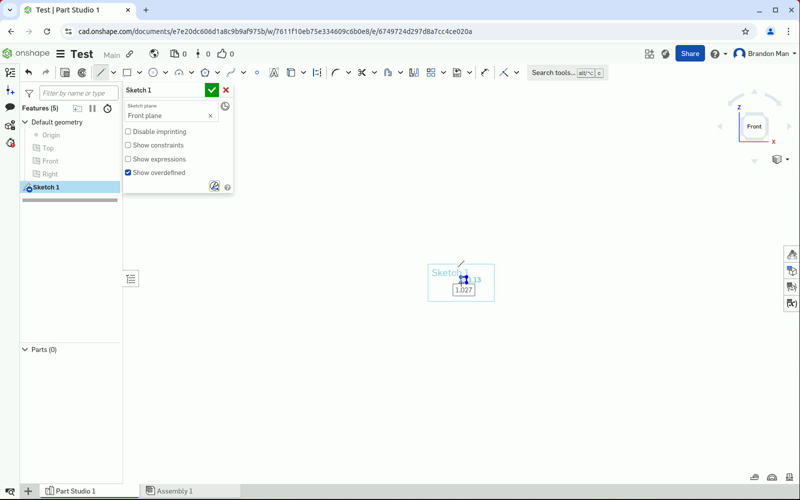
scroll(6)
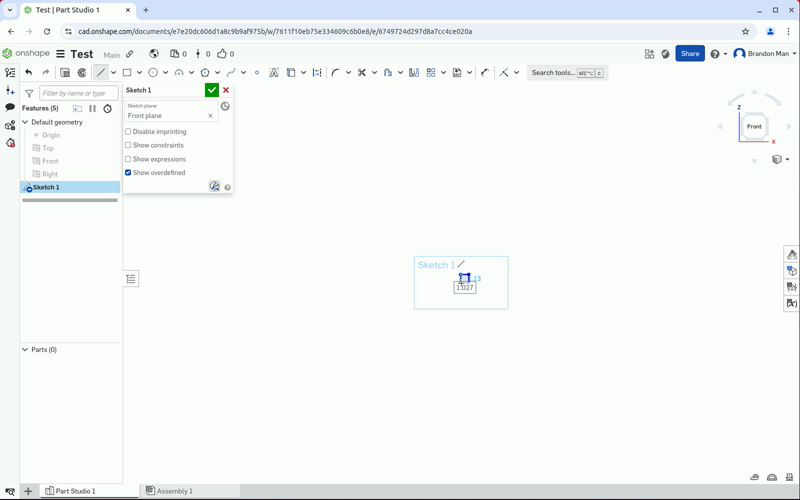
scroll(6)
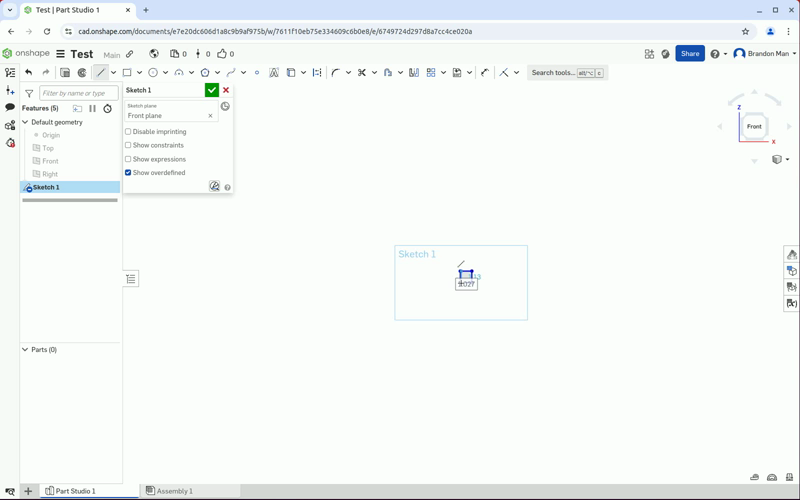
scroll(6)
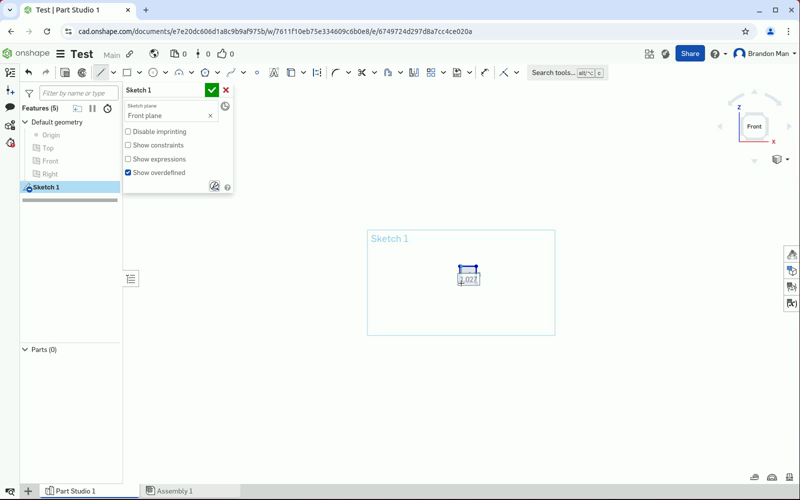
scroll(6)
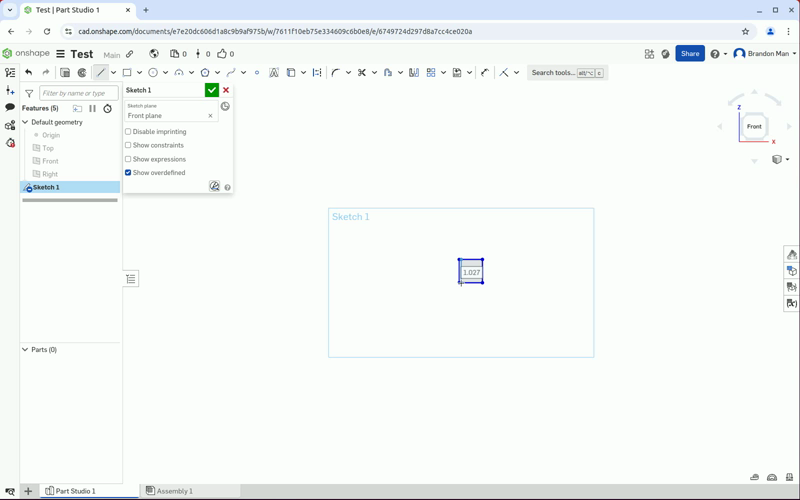
scroll(6)
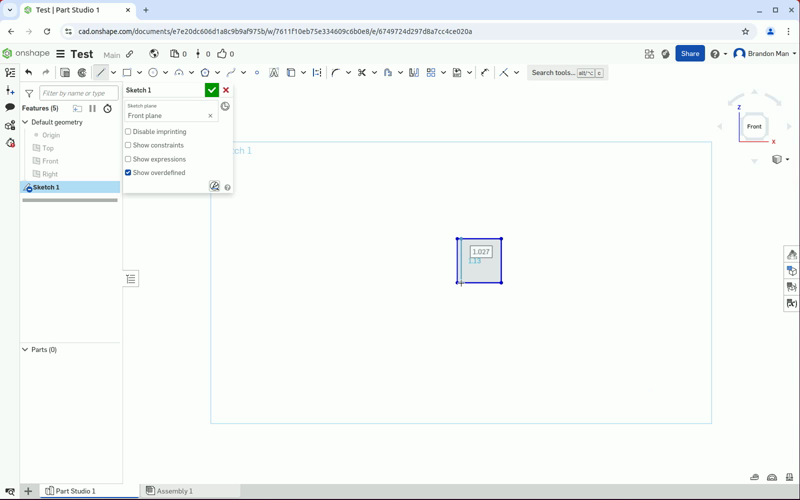
scroll(6)
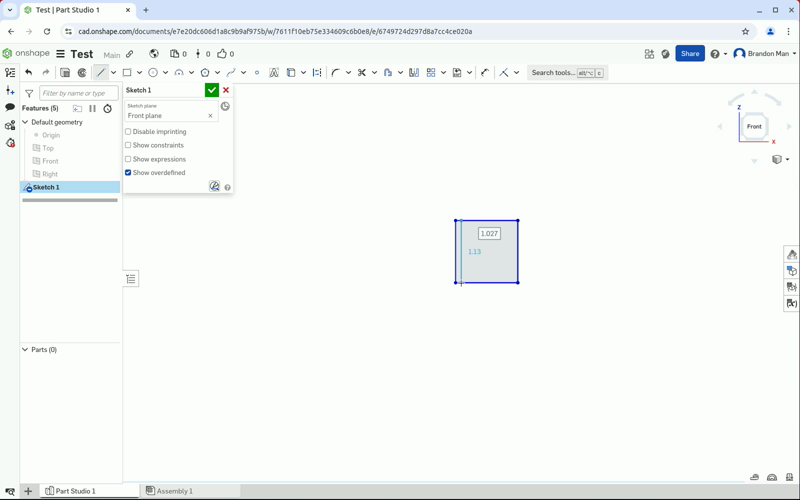
key_up(shift)
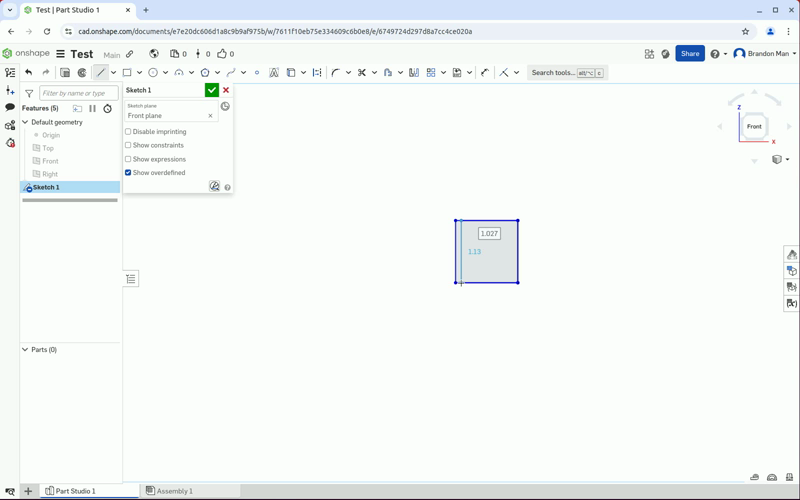
click(461, 282)
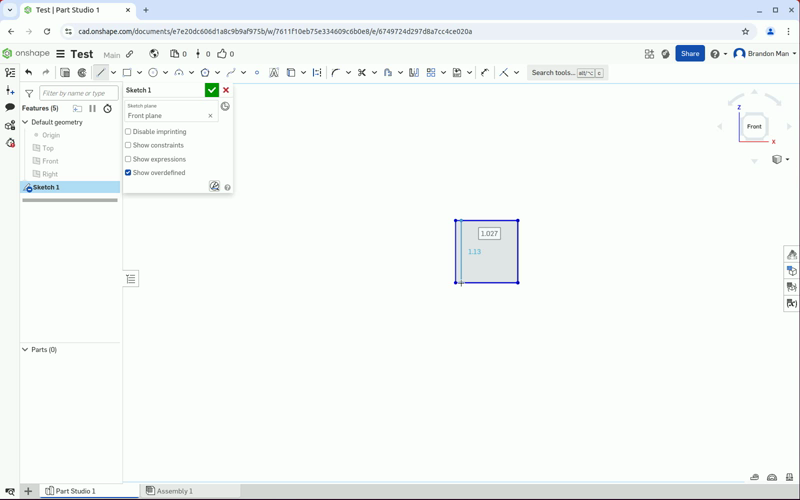
scroll(-6)
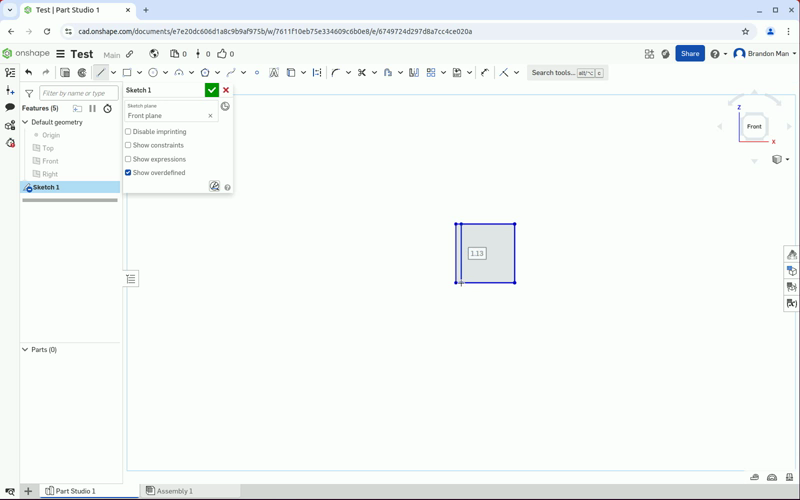
scroll(-6)
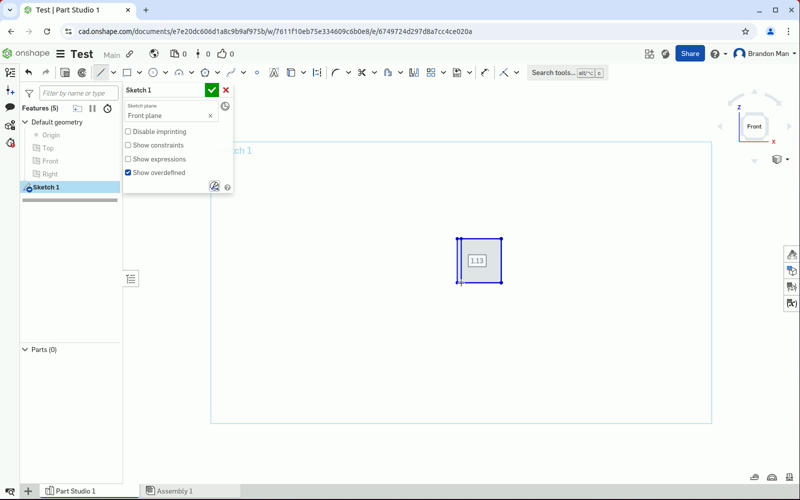
scroll(-6)
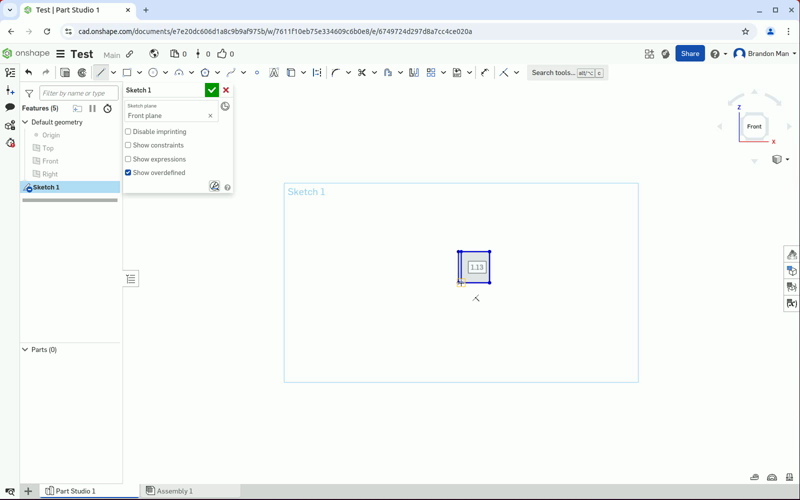
scroll(-6)
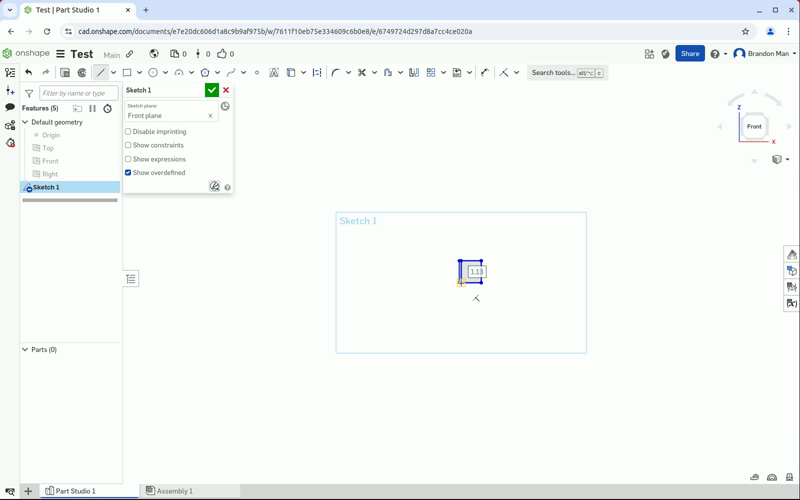
scroll(-6)
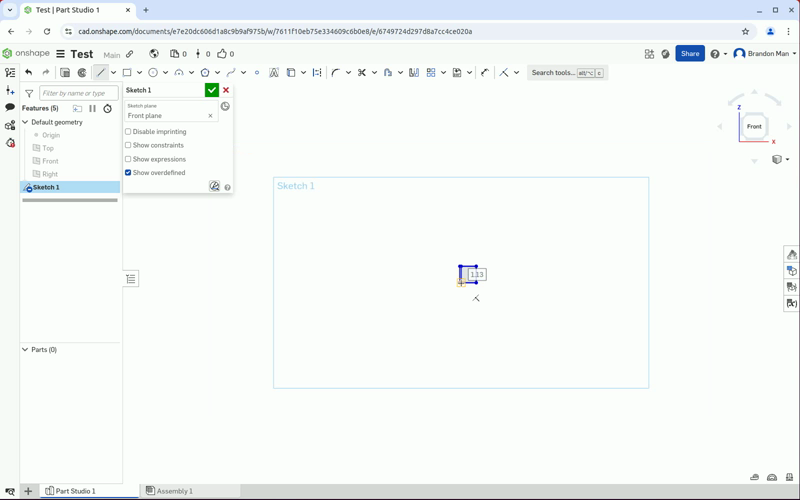
scroll(-6)
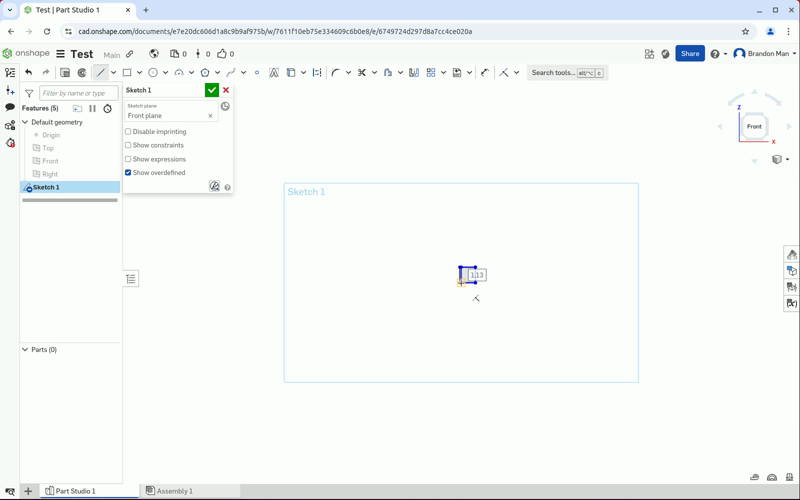
scroll(-6)
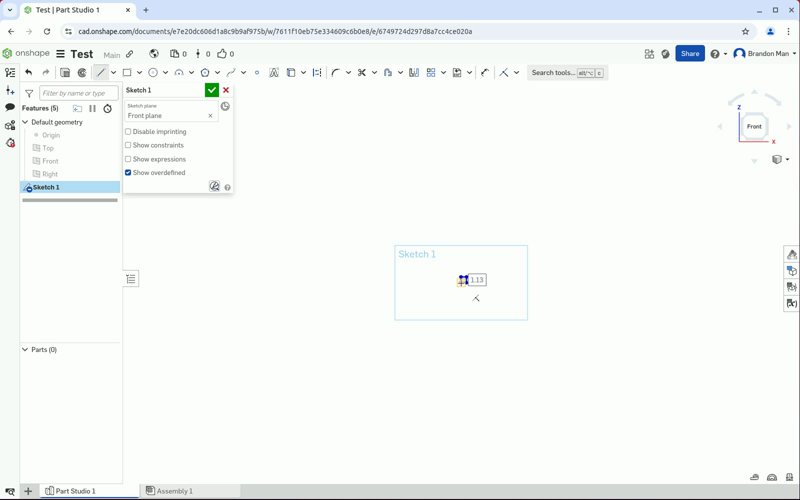
key(esc)
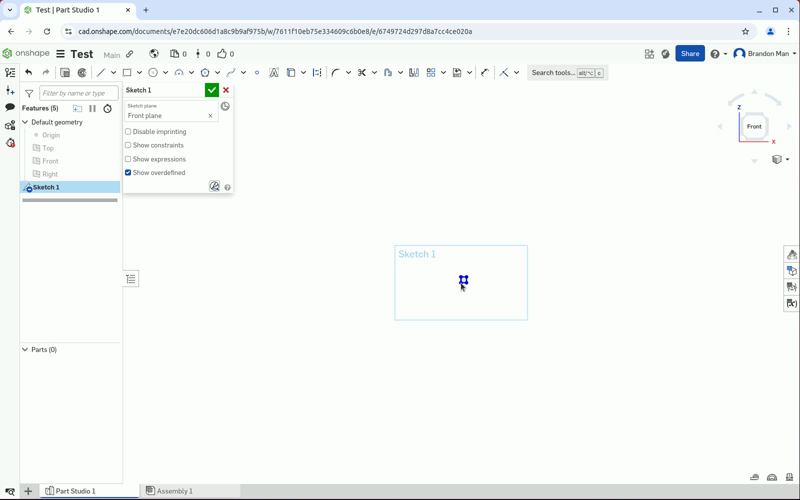
mouse_move(461, 282)
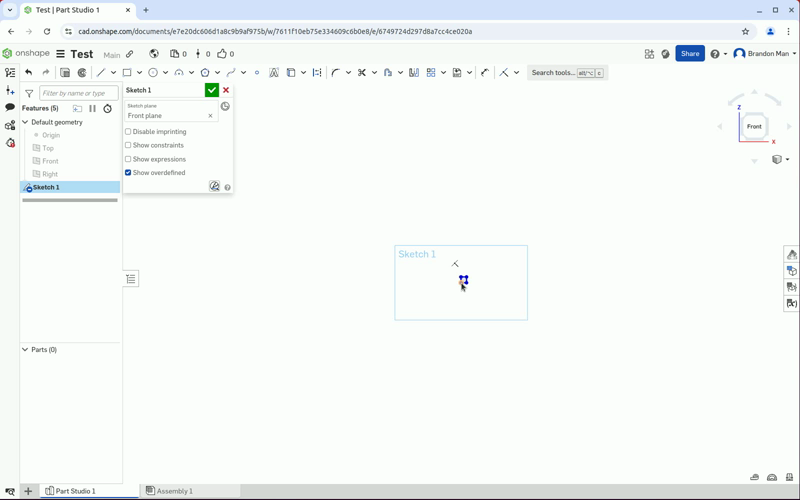
scroll(6)
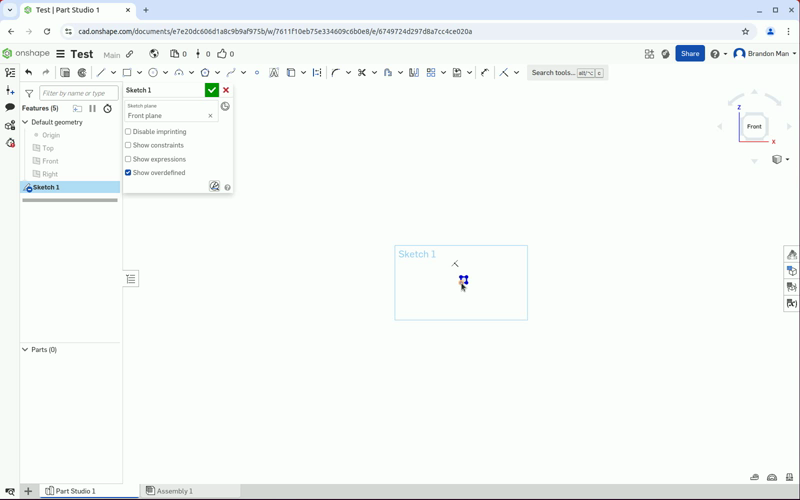
scroll(6)
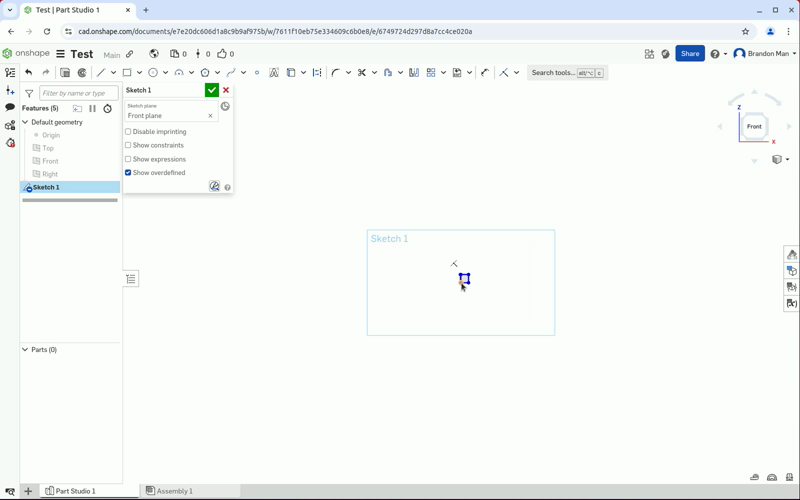
scroll(6)
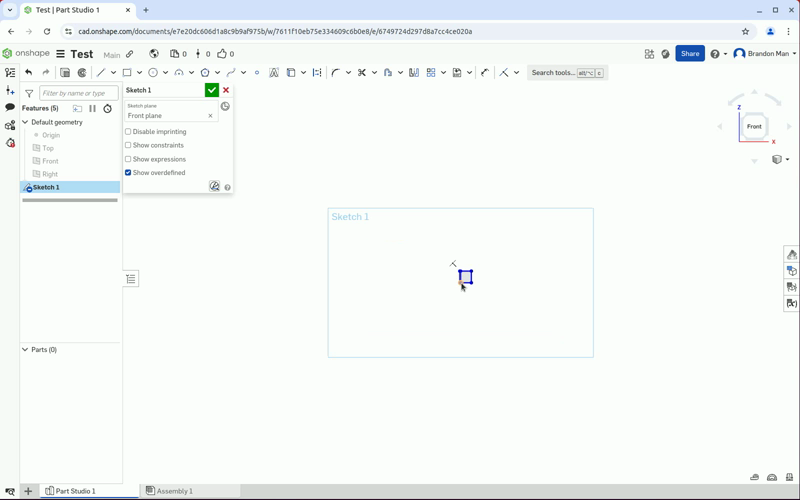
scroll(6)
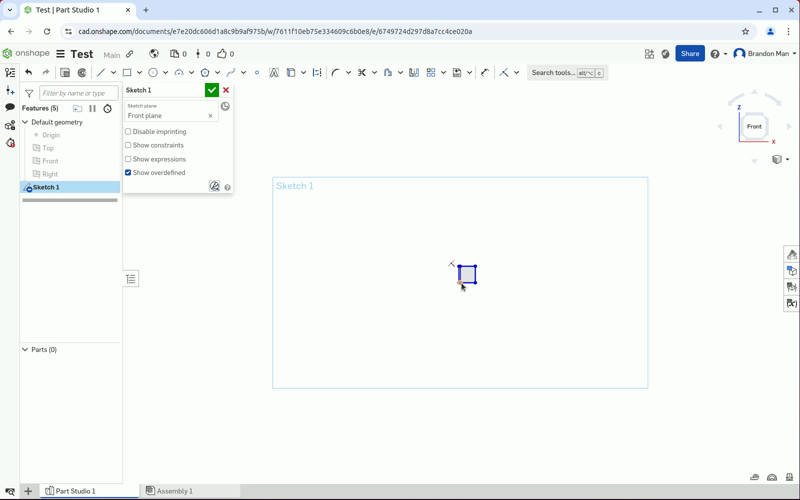
scroll(6)
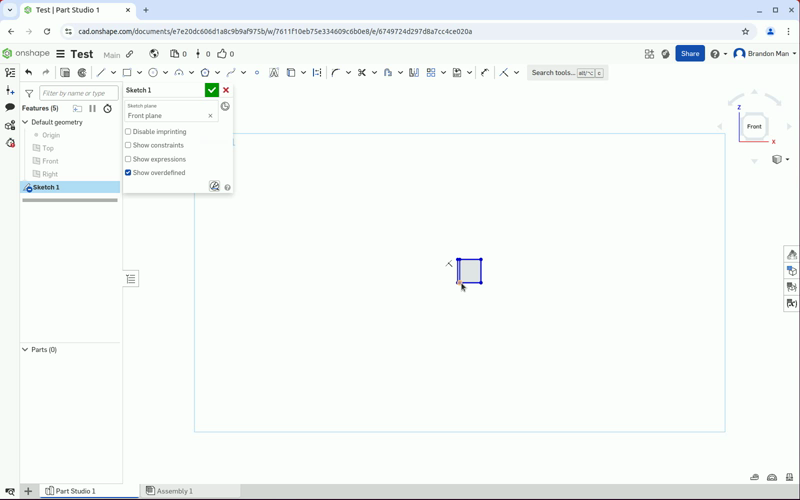
scroll(6)
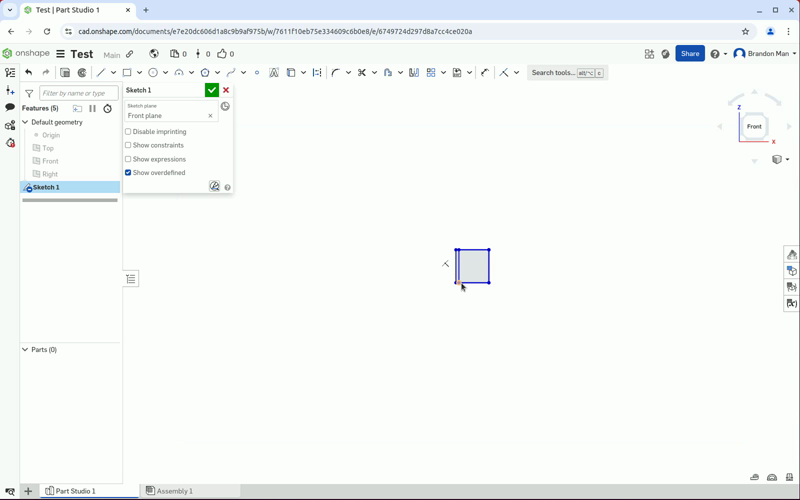
scroll(6)
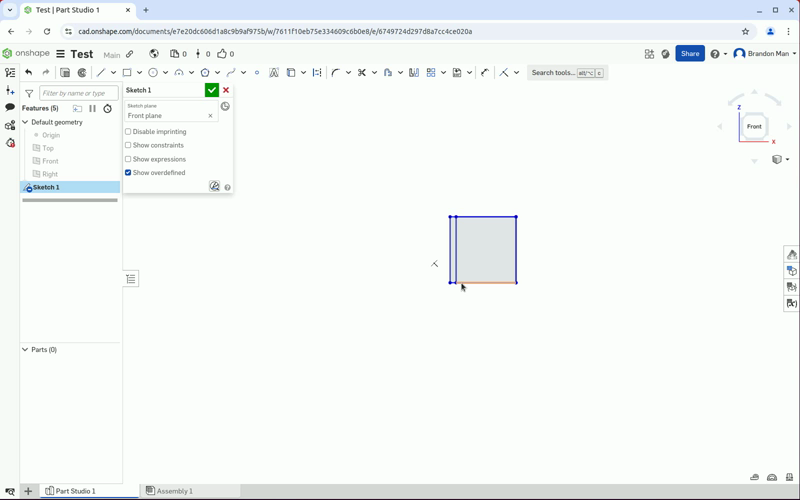
click(461, 282)
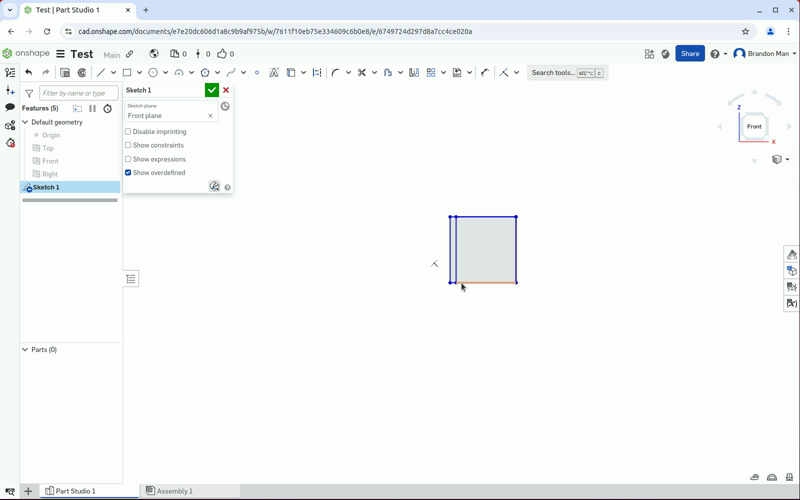
scroll(-6)
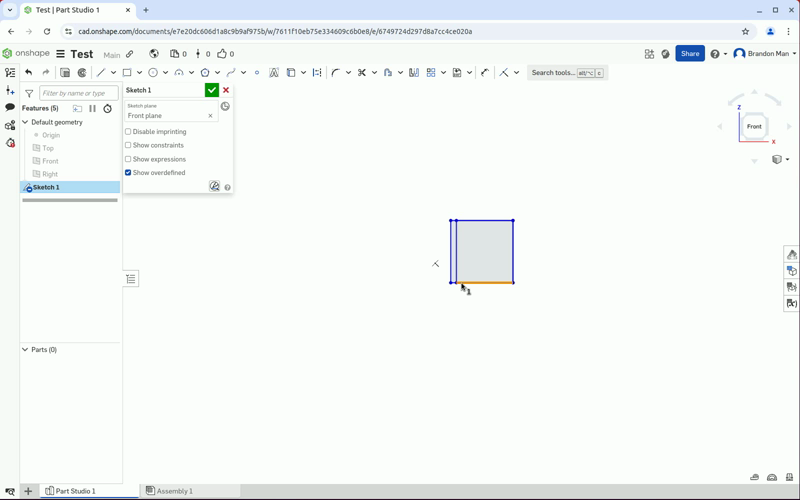
scroll(-6)
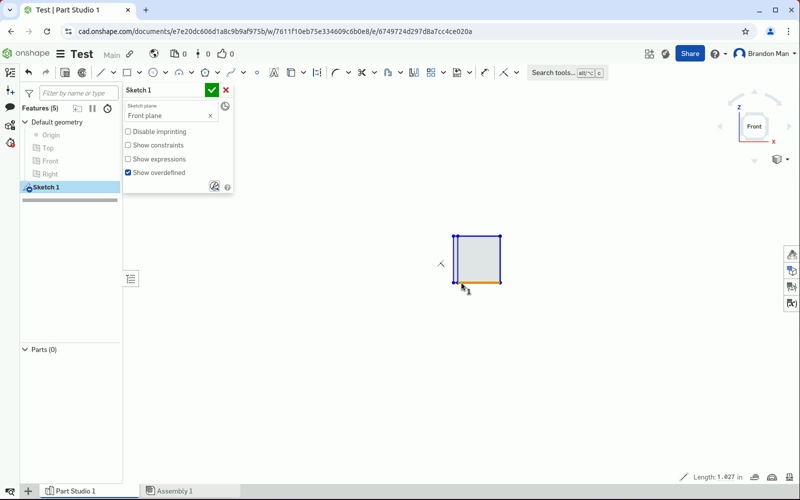
scroll(-6)
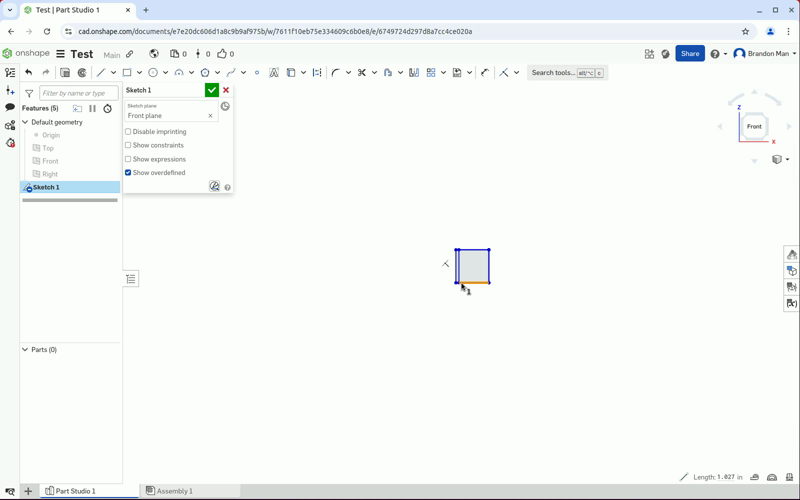
scroll(-6)
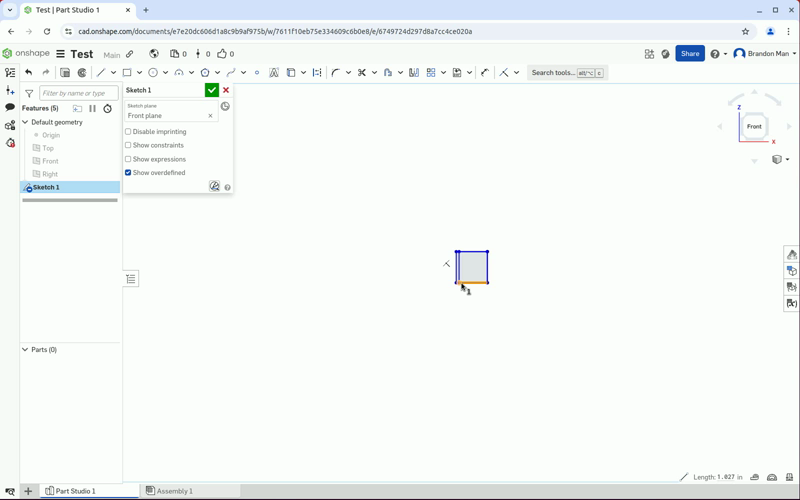
scroll(-6)
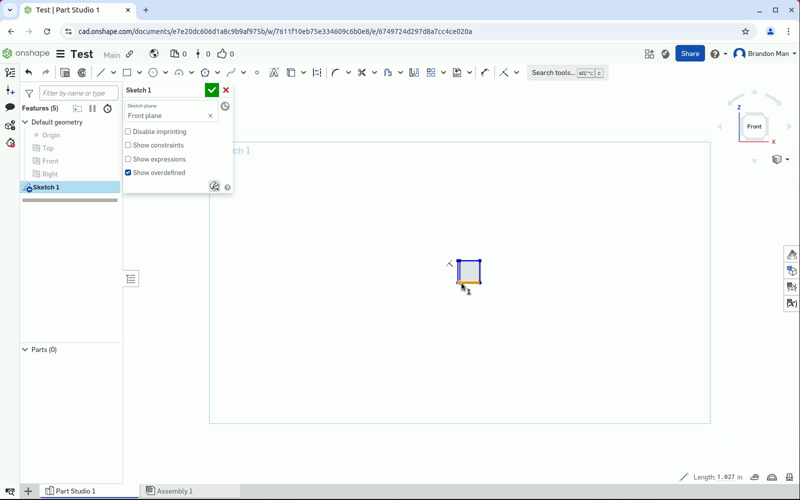
scroll(-6)
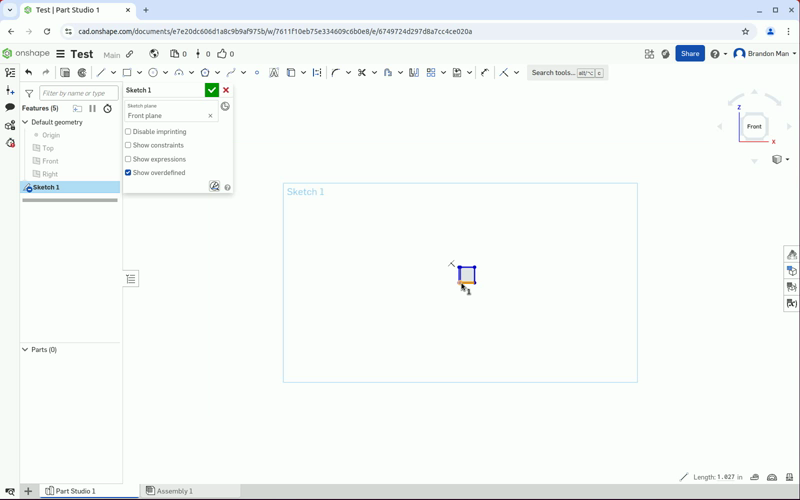
scroll(-6)
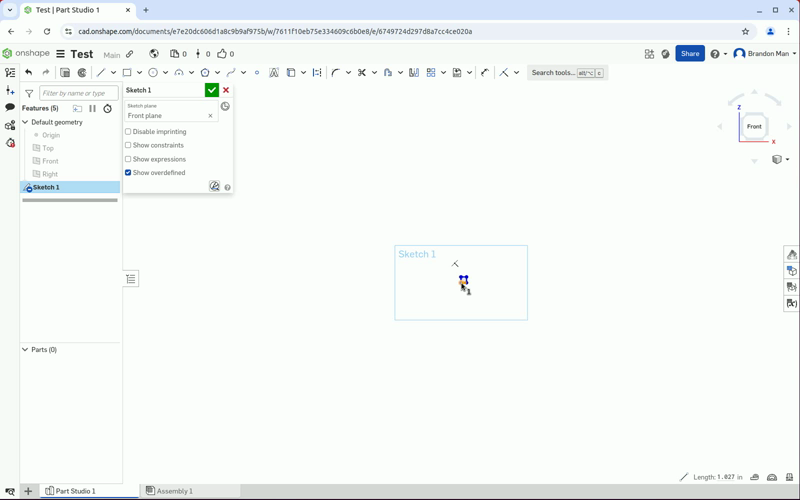
mouse_move(73, 352)
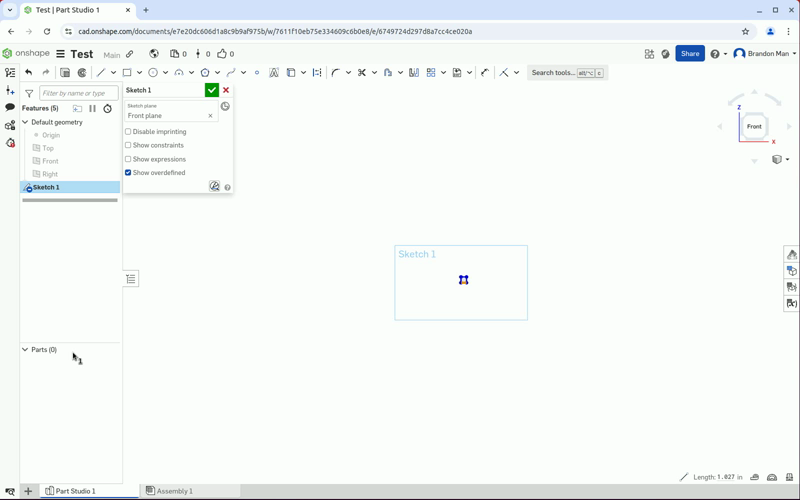
key(shift+y)
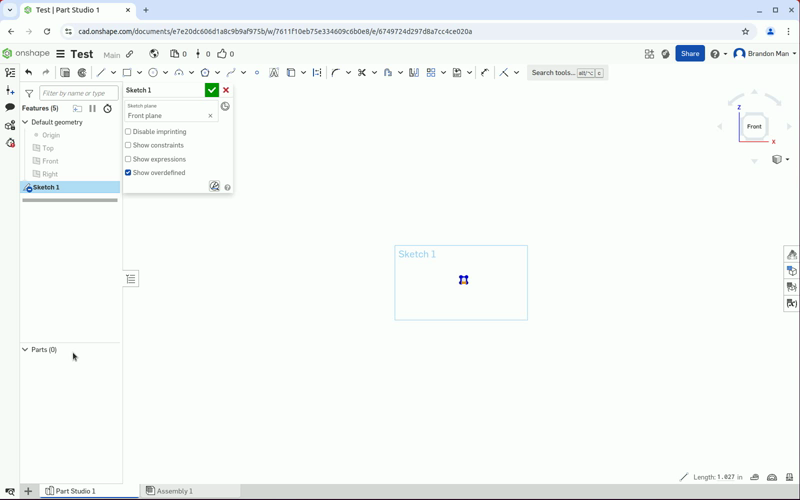
key(shift+e)
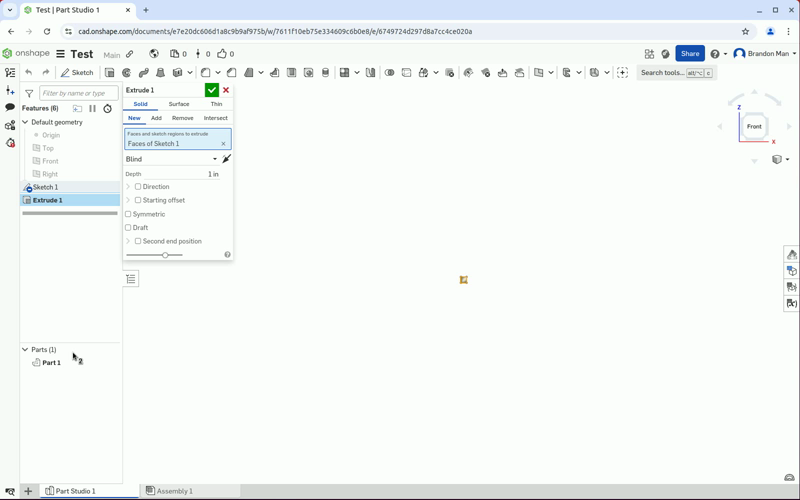
mouse_move(143, 106)
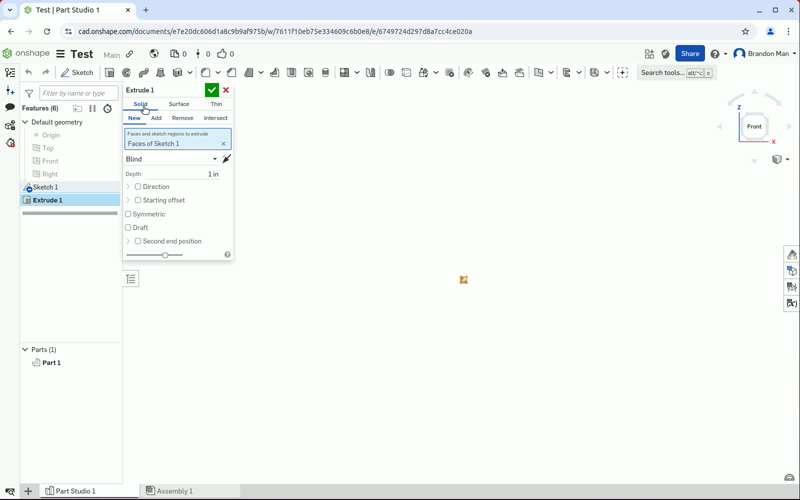
click(143, 106)
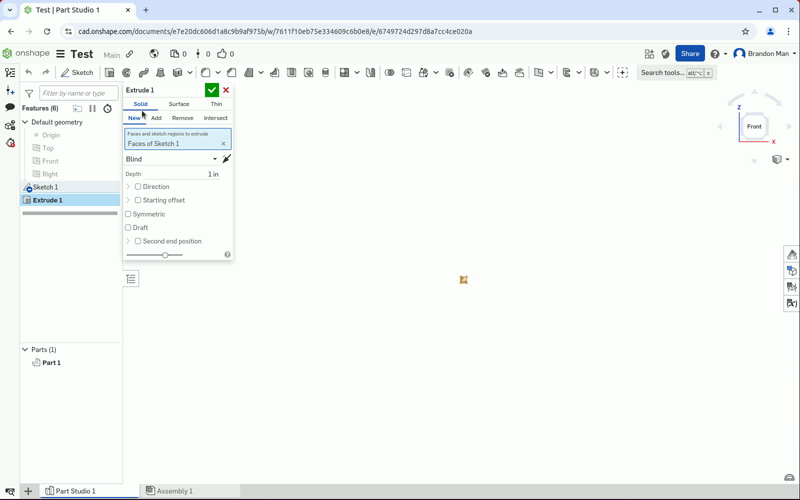
mouse_move(137, 120)
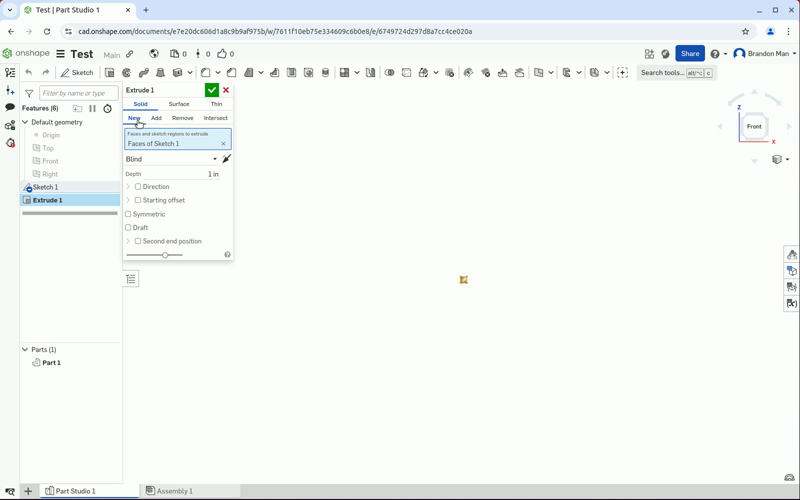
click(137, 120)
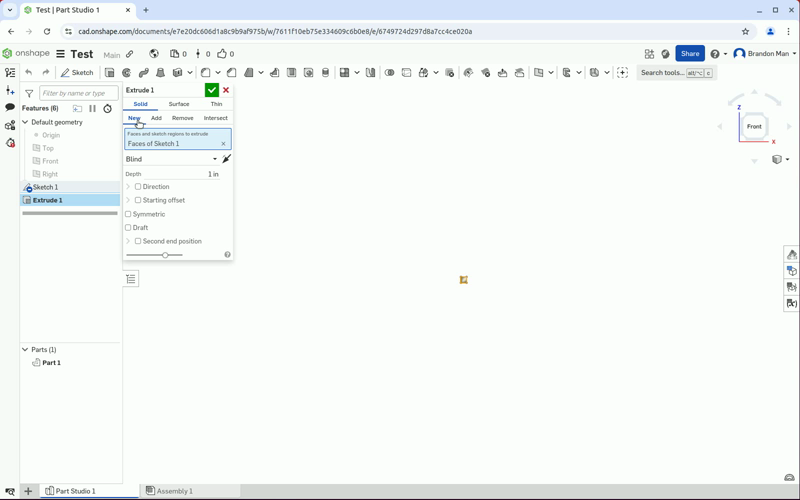
key(tab, 4)
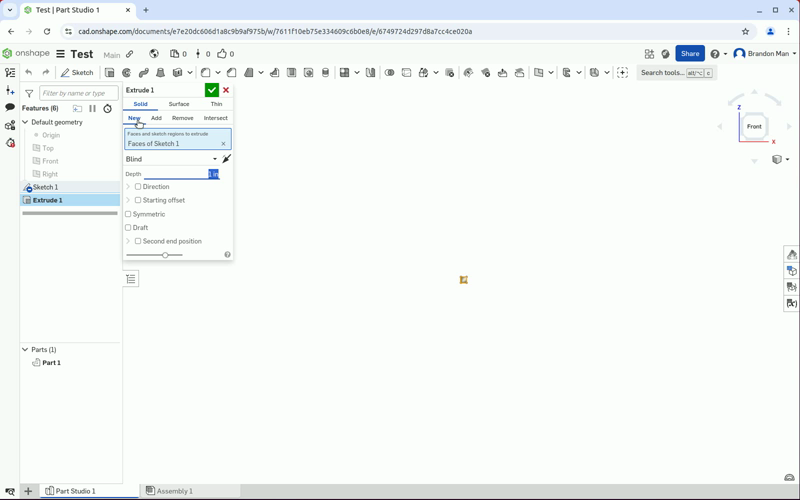
text(23.108)
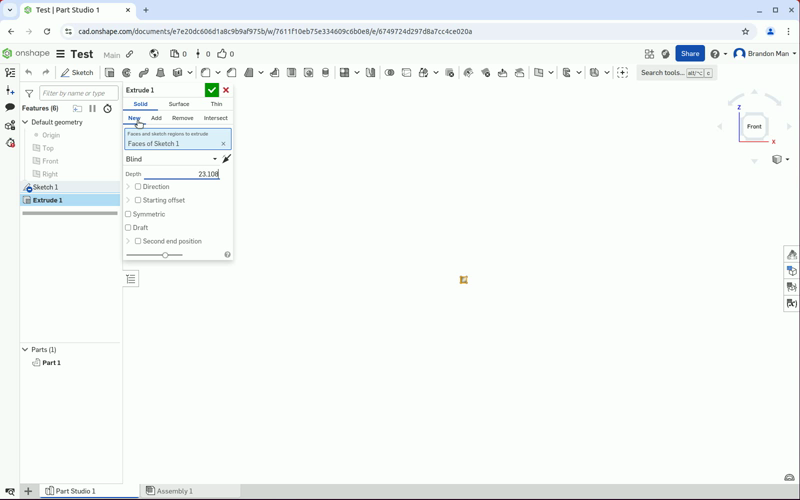
key(enter)
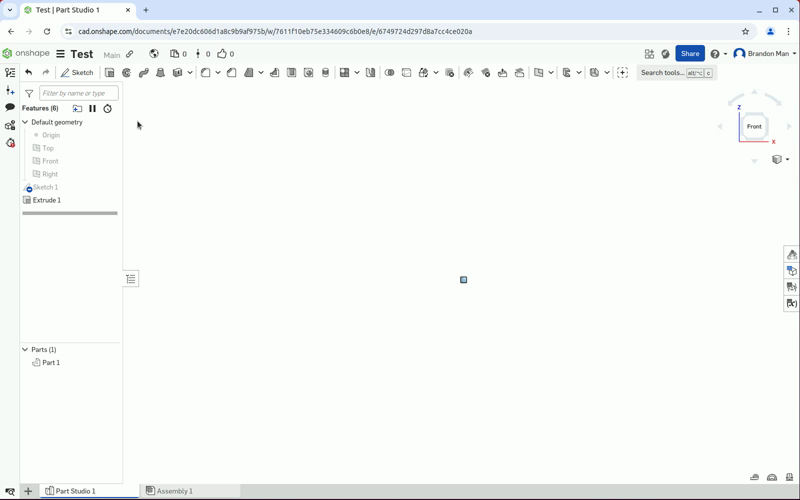
key(shift+h)
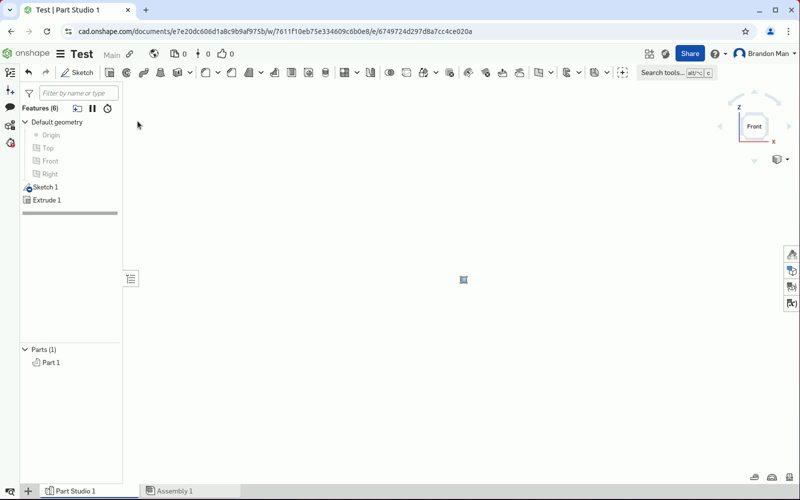
key(shift+h)
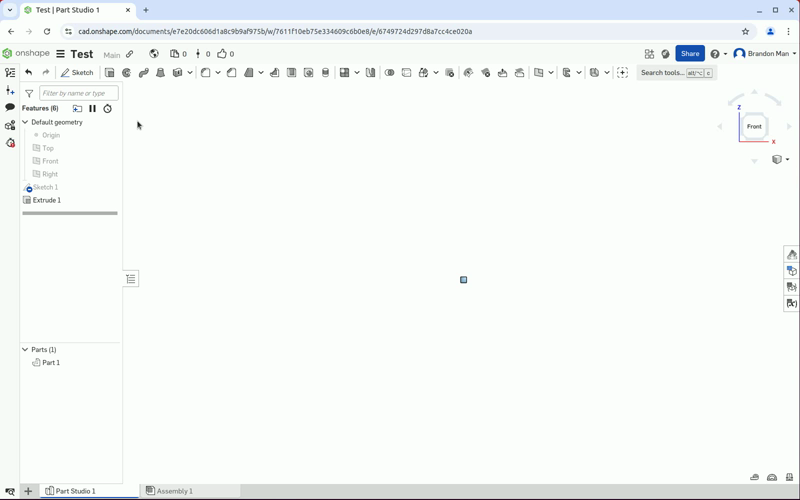
mouse_move(73, 189)
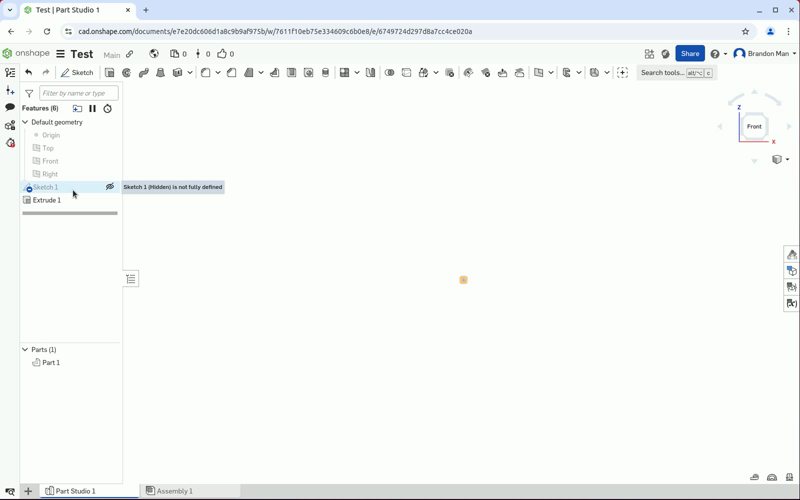
click(73, 189)
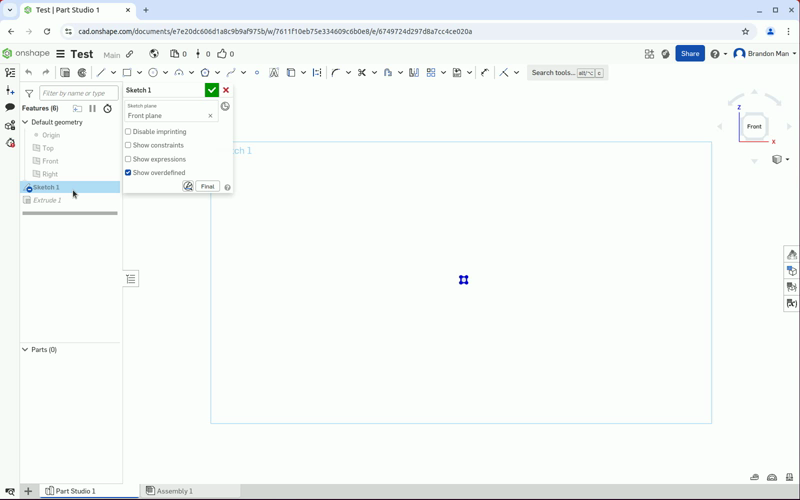
mouse_move(229, 92)
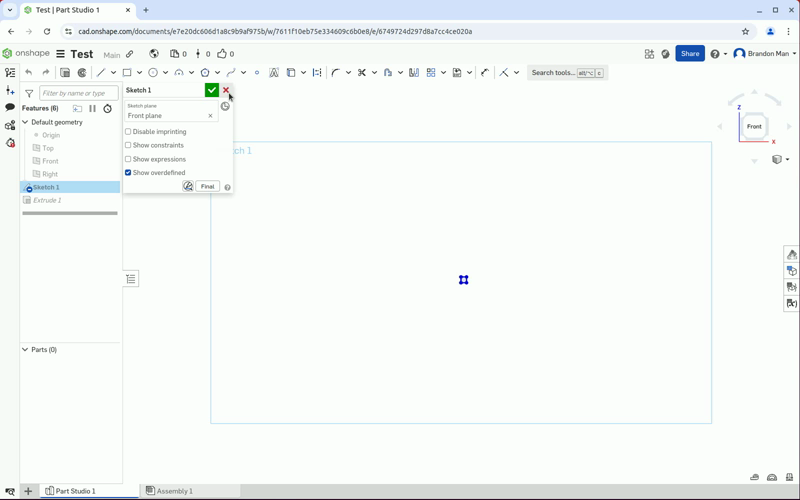
click(229, 92)
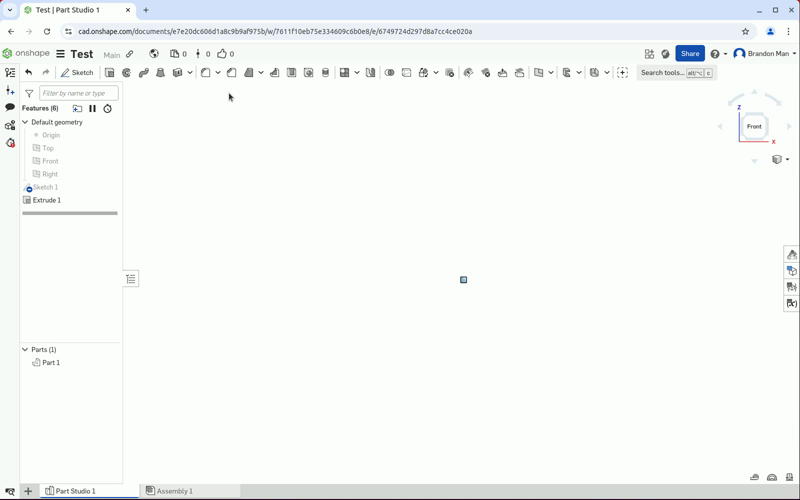
mouse_move(73, 352)
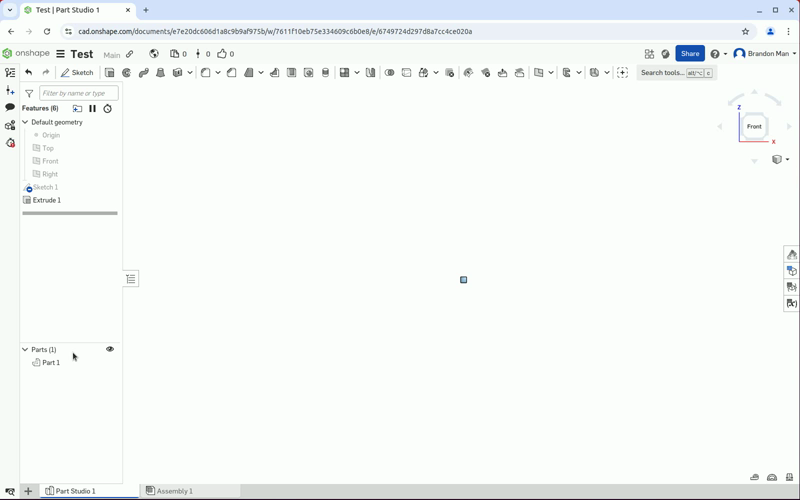
key(y)
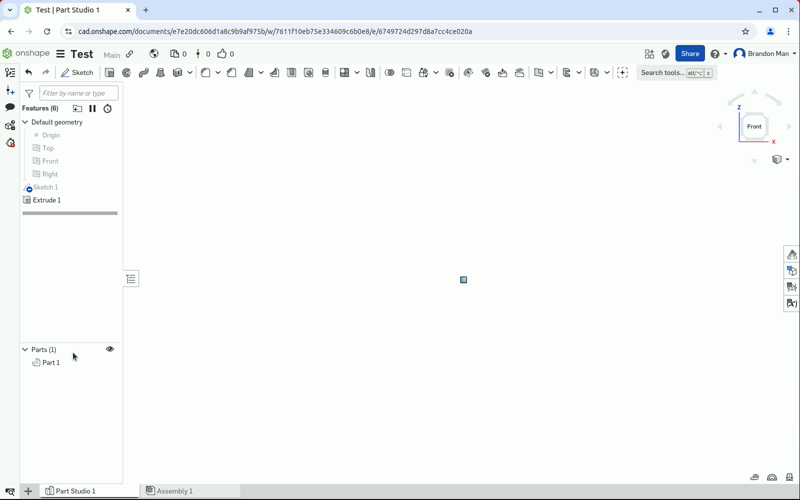
key(shift+p)
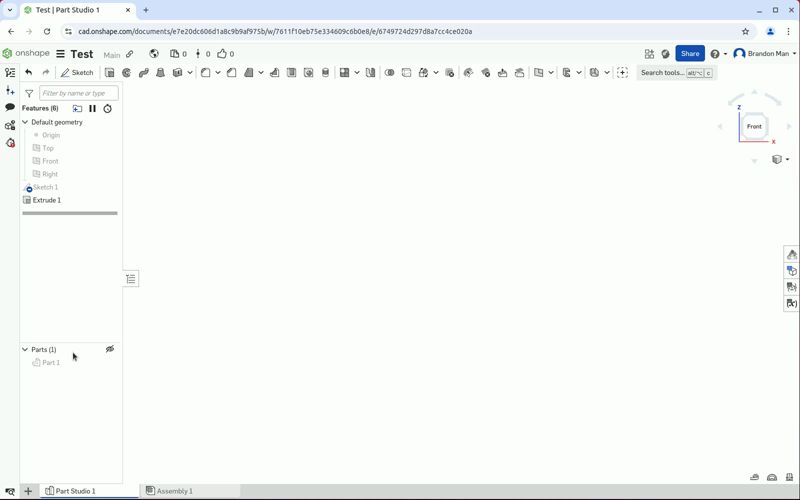
key(space)
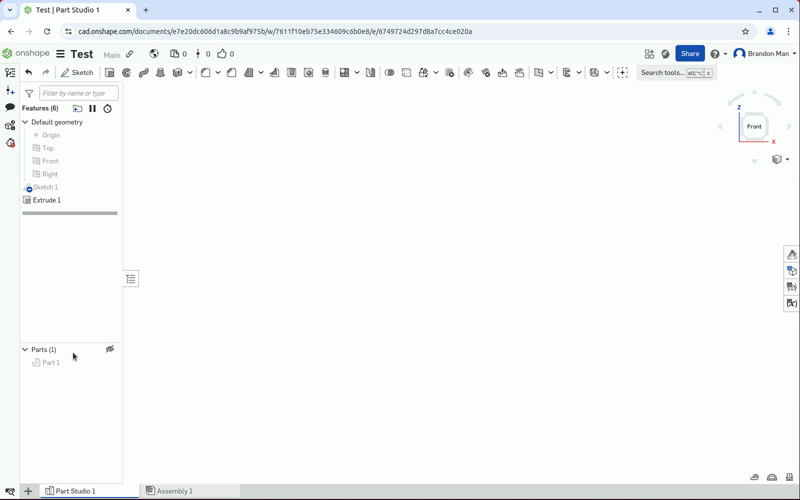
key_down(shift)
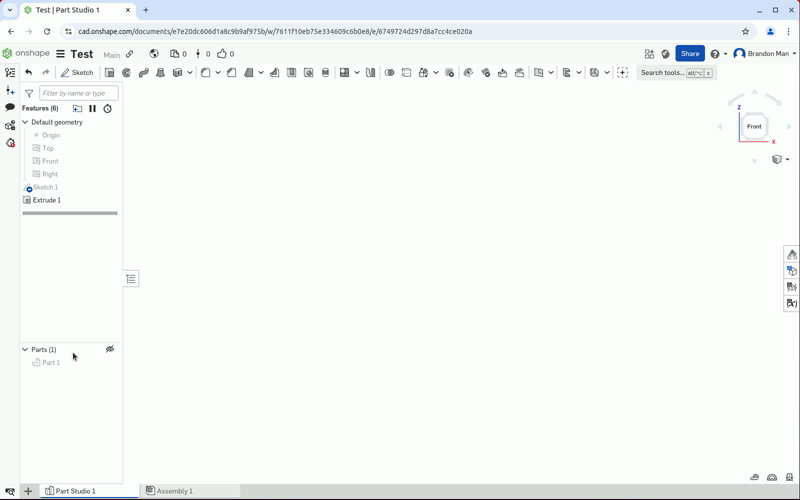
key(down)
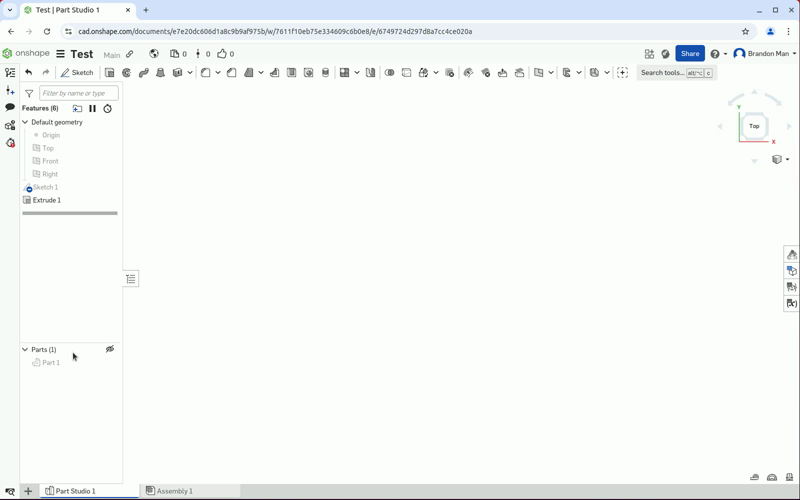
key_up(shift)
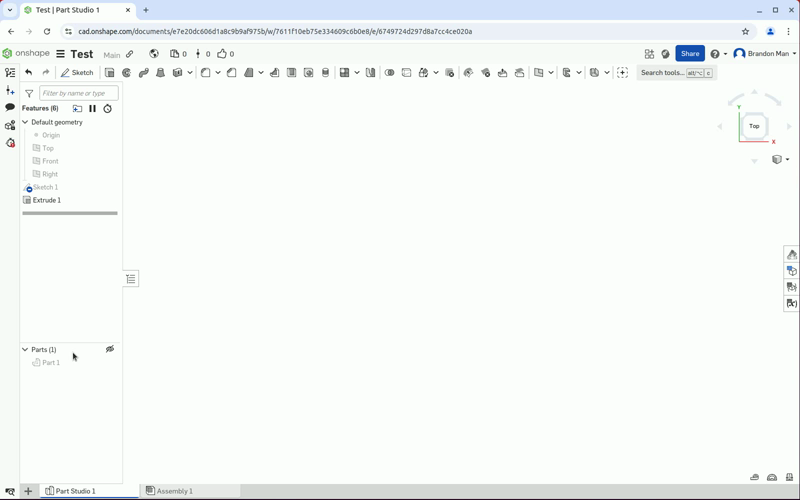
mouse_move(73, 352)
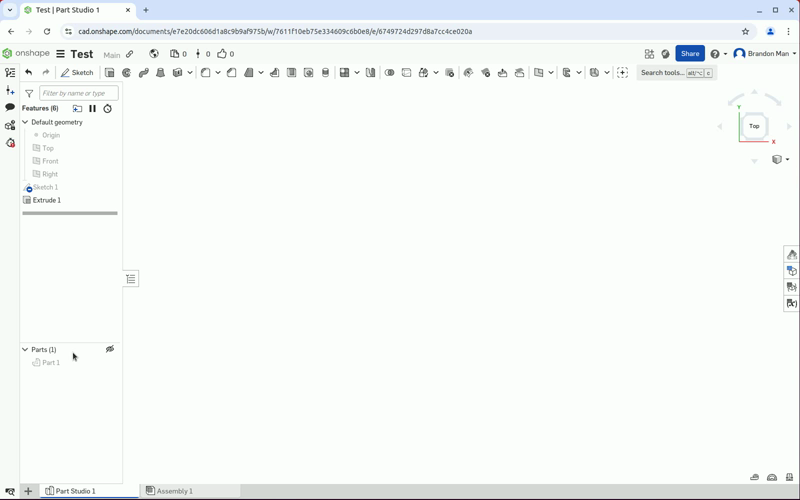
key(shift+y)
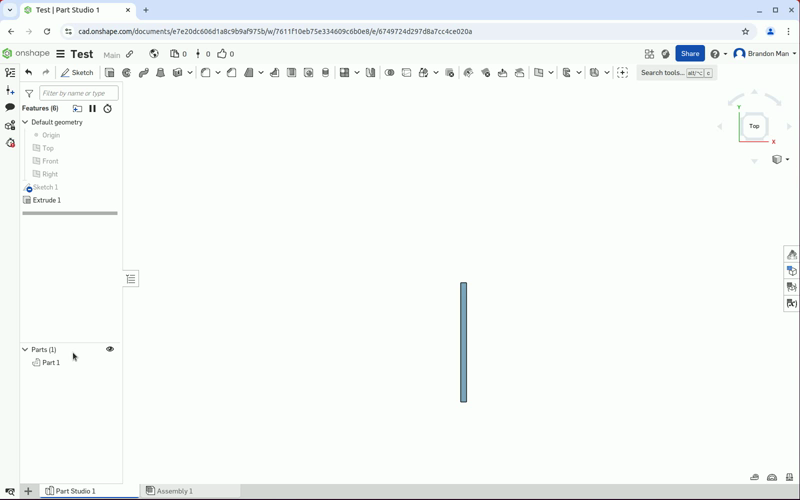
mouse_move(541, 75)
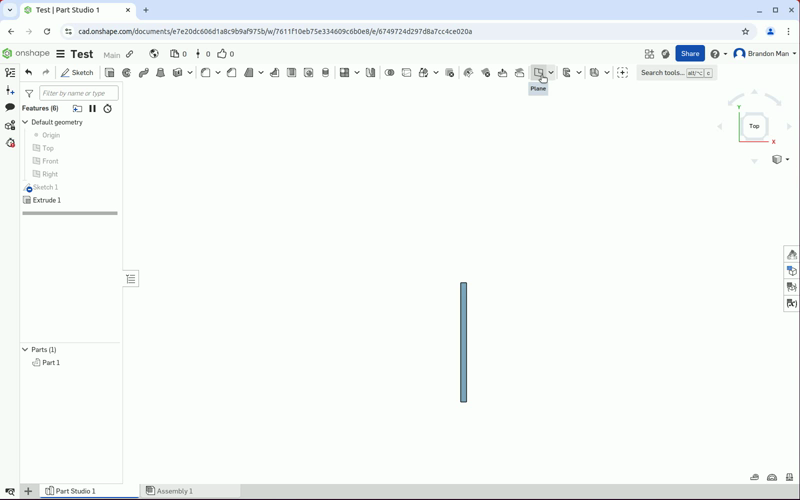
click(541, 75)
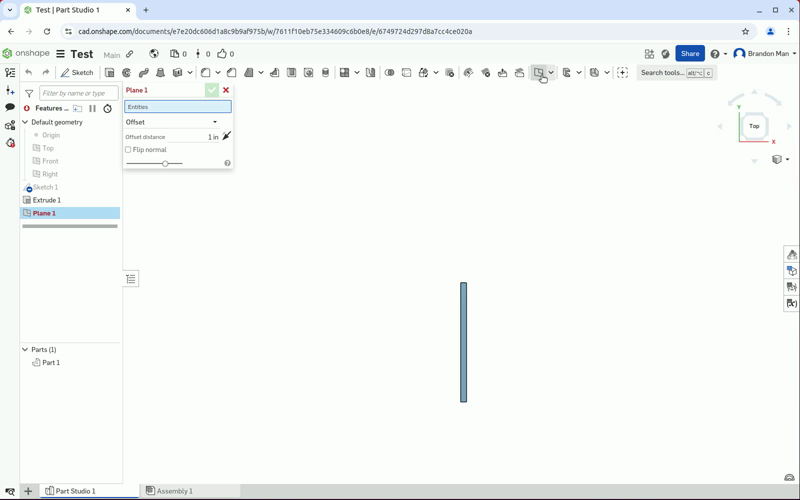
mouse_move(73, 150)
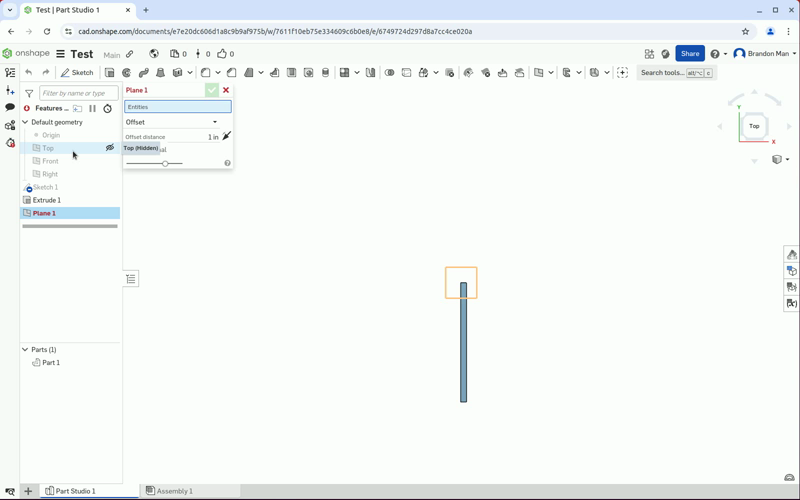
click(73, 150)
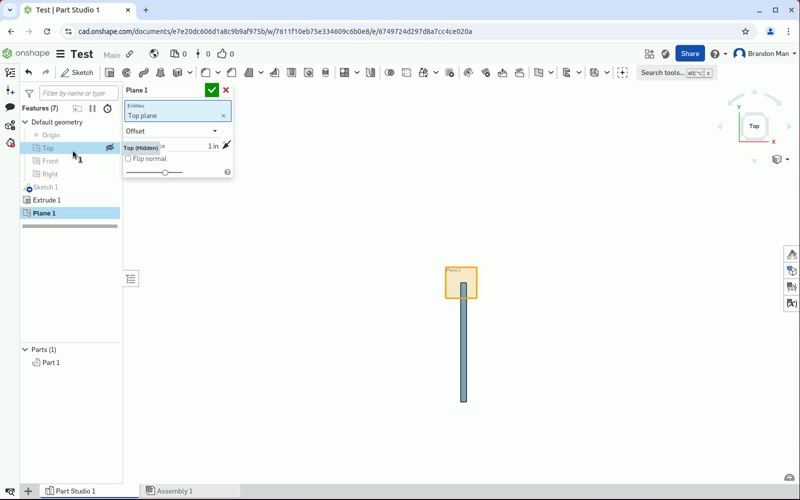
key(tab, 2)
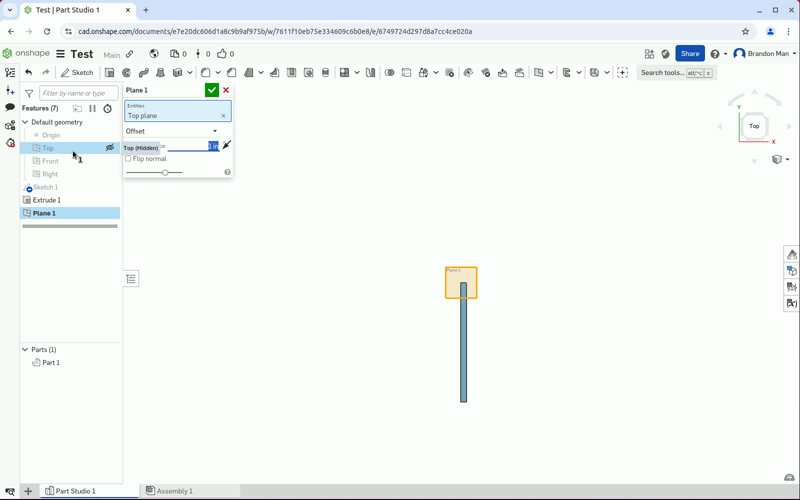
text(0.955)
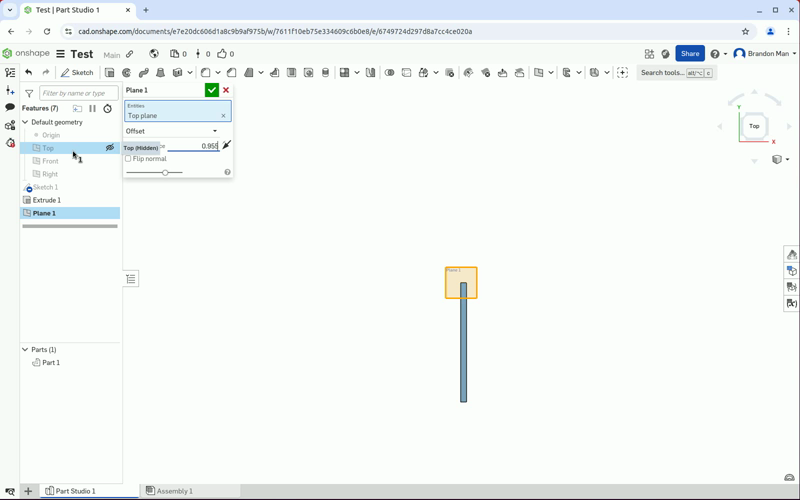
key(enter, 2)
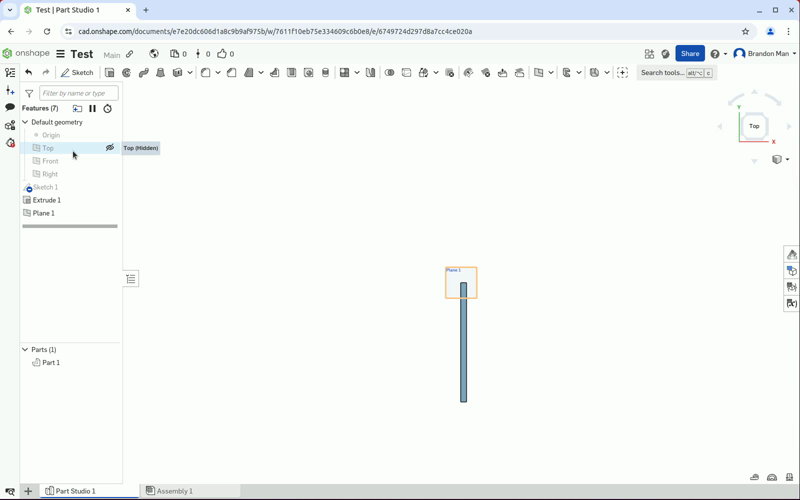
key(shift+s)
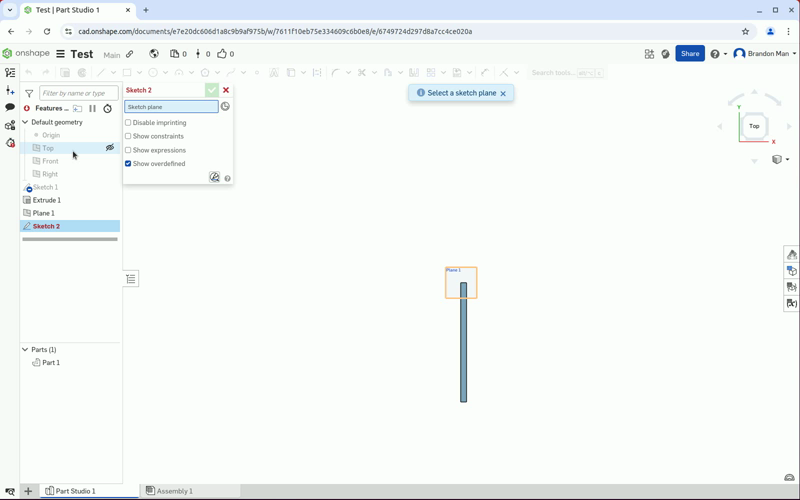
mouse_move(73, 215)
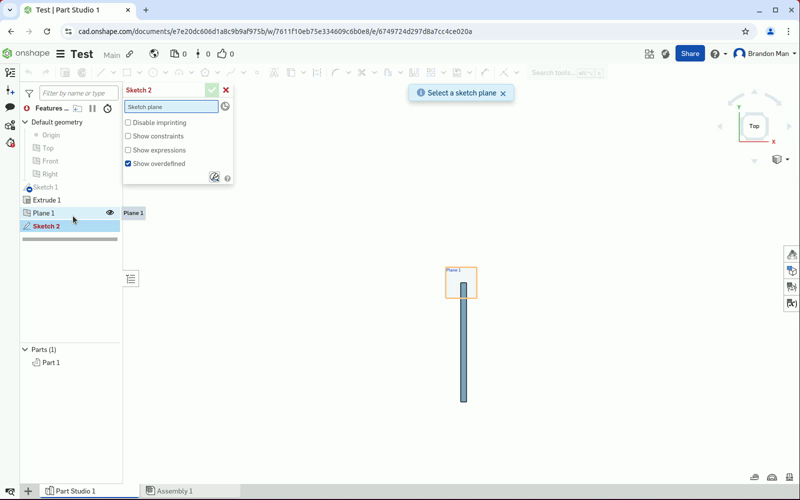
click(73, 215)
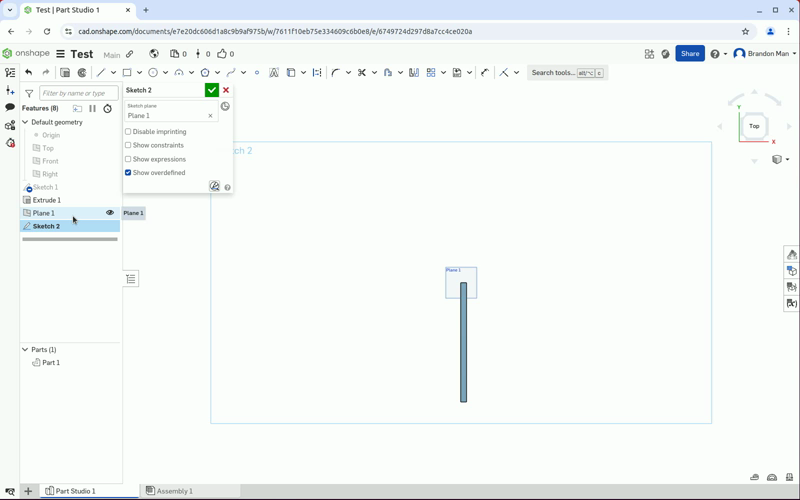
mouse_move(73, 352)
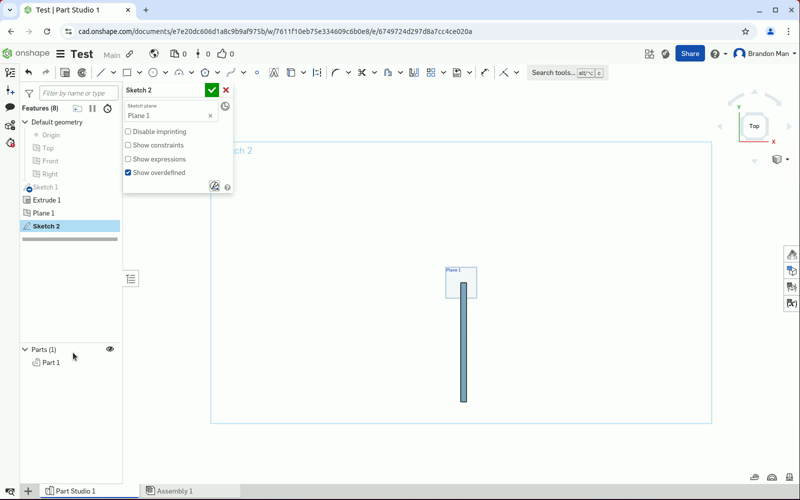
key(y)
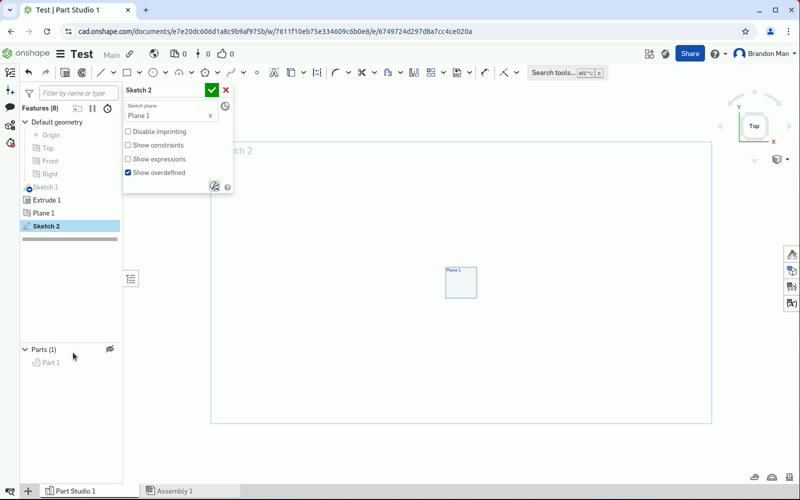
key(l)
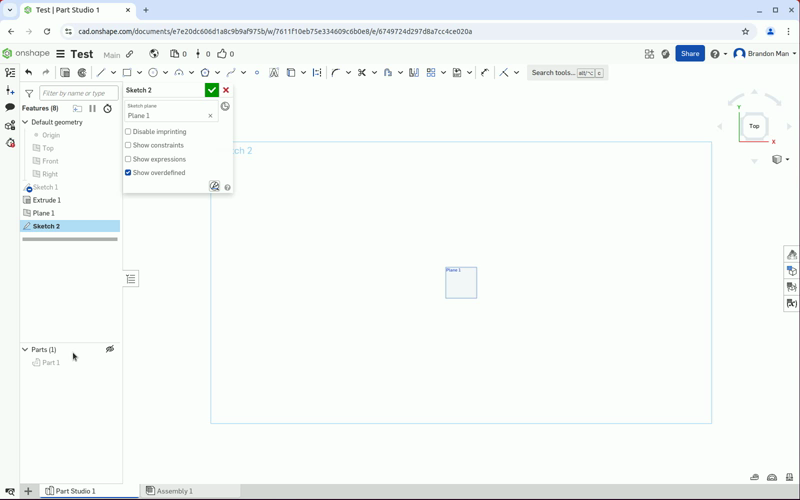
key_down(shift)
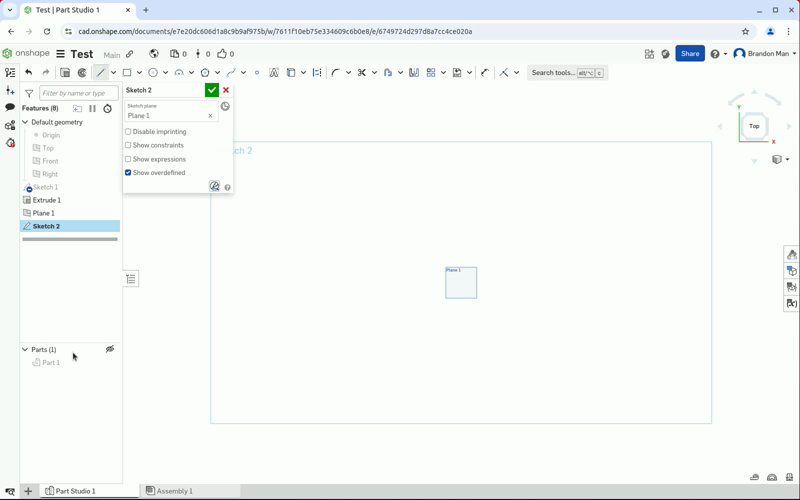
mouse_move(460, 287)
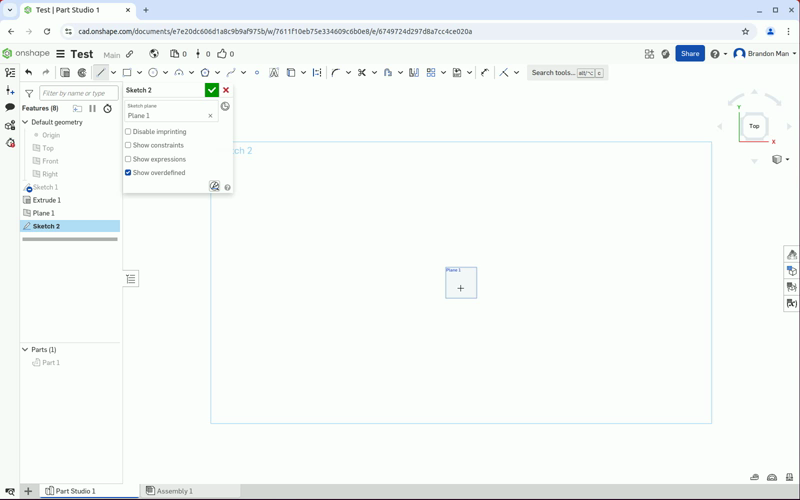
click(460, 287)
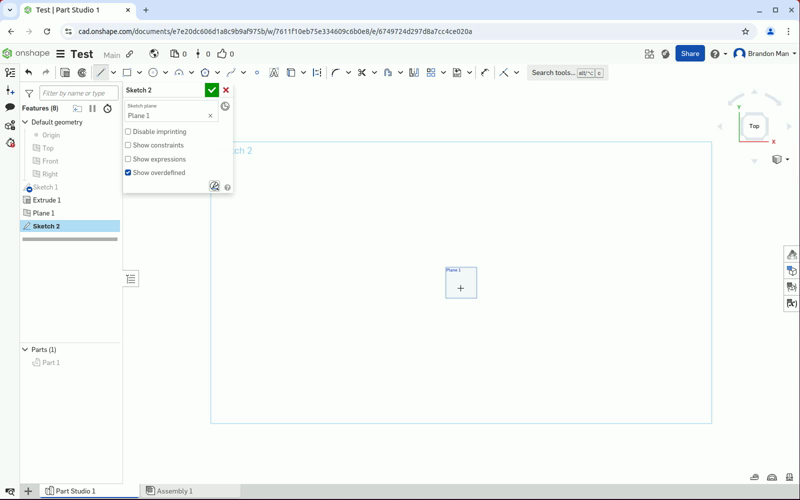
key_up(shift)
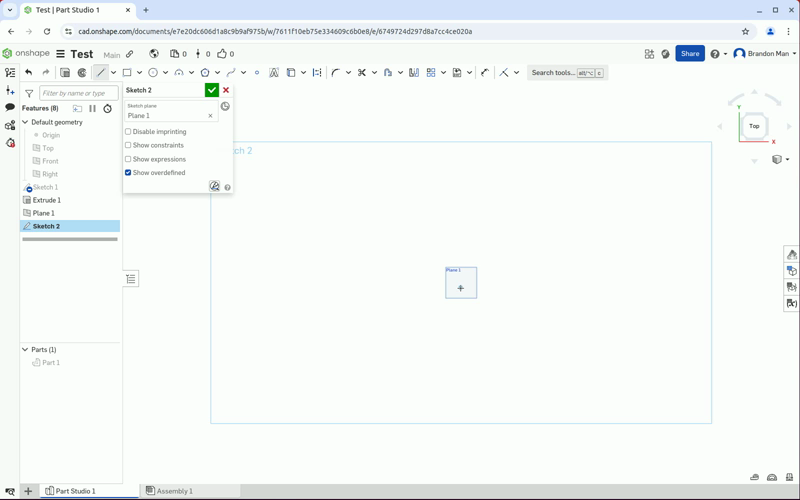
key_down(shift)
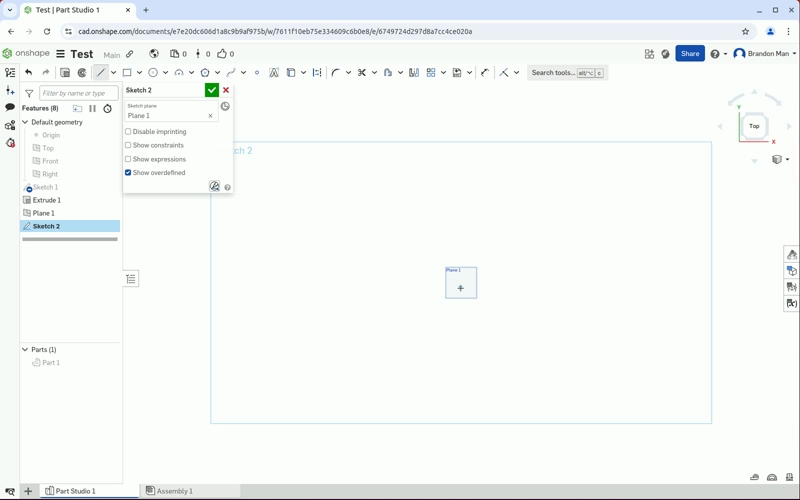
mouse_move(490, 287)
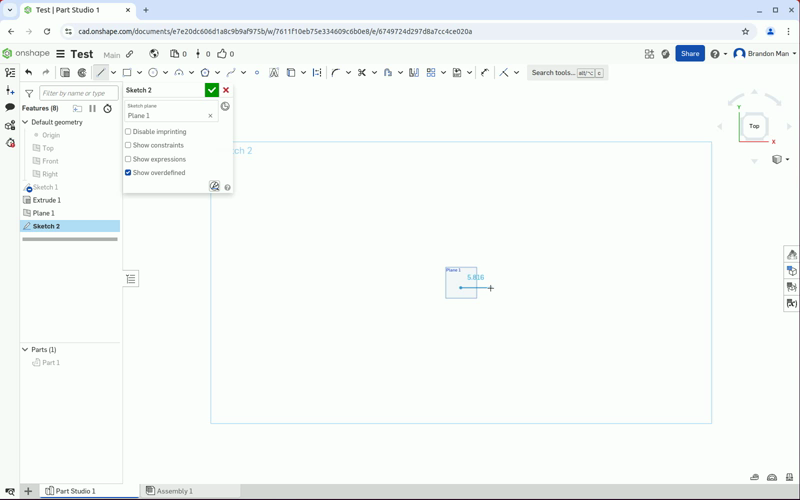
mouse_move(466, 281)
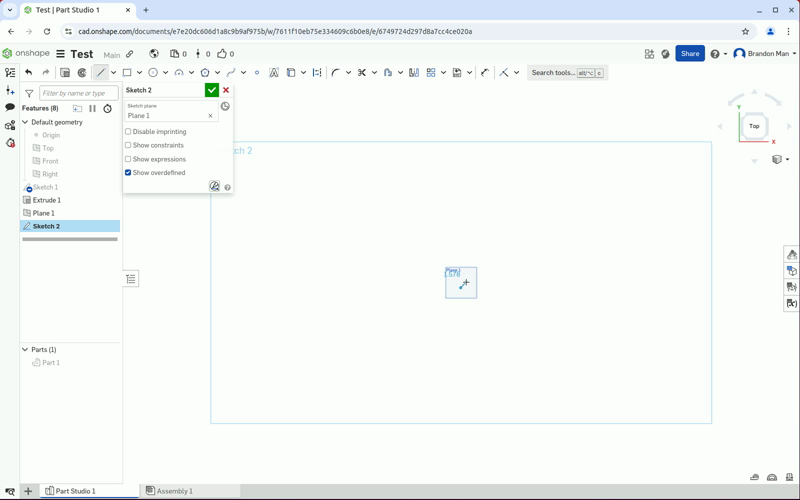
click(466, 281)
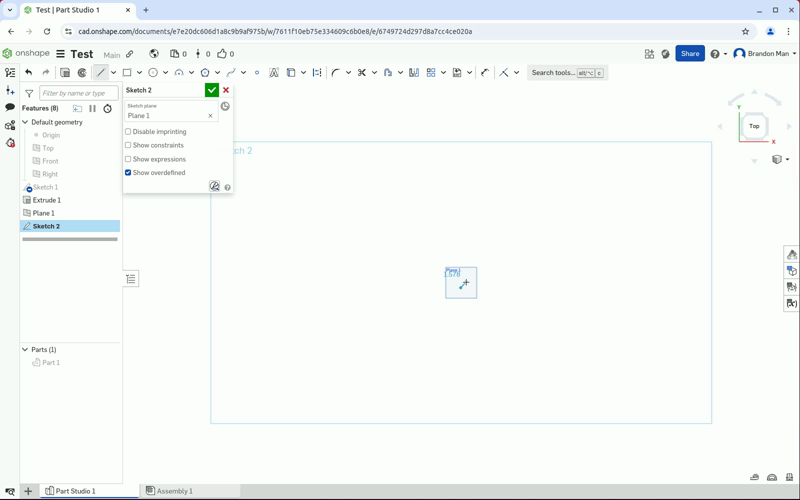
key_up(shift)
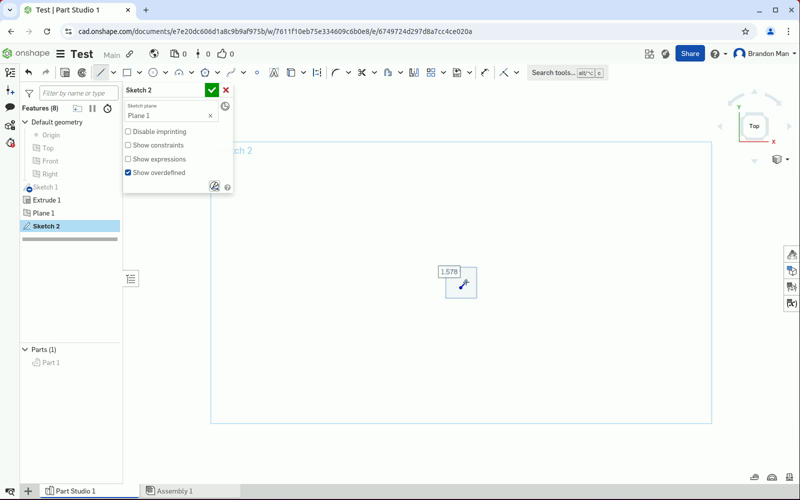
key_down(shift)
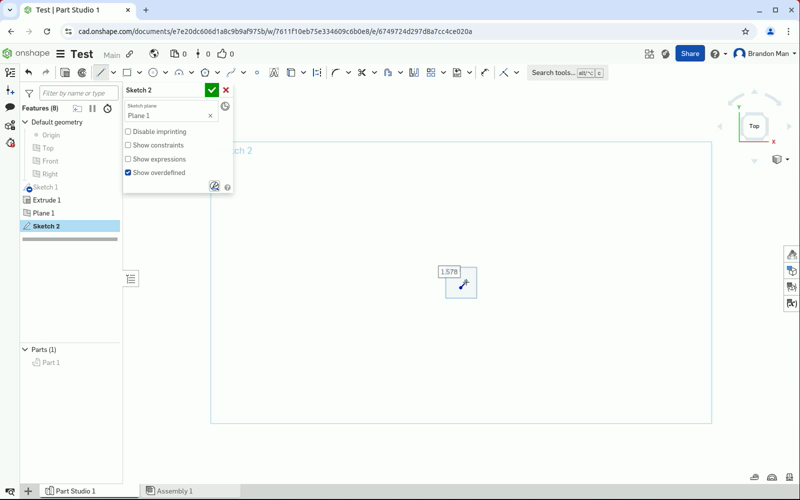
mouse_move(496, 281)
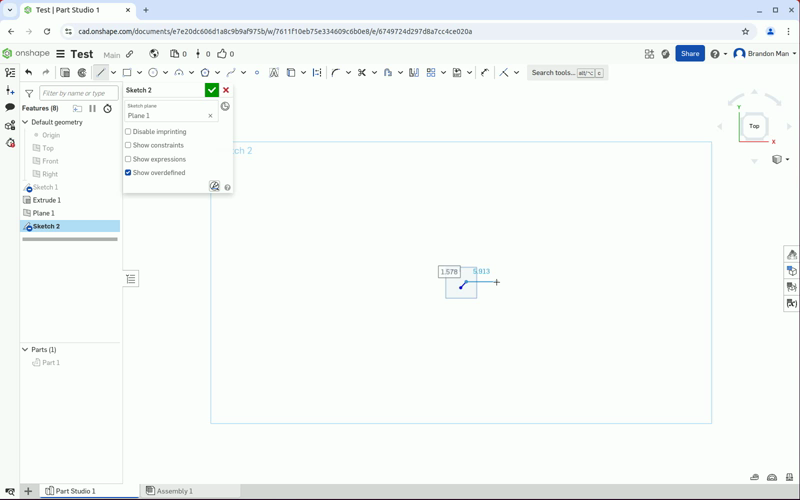
mouse_move(460, 281)
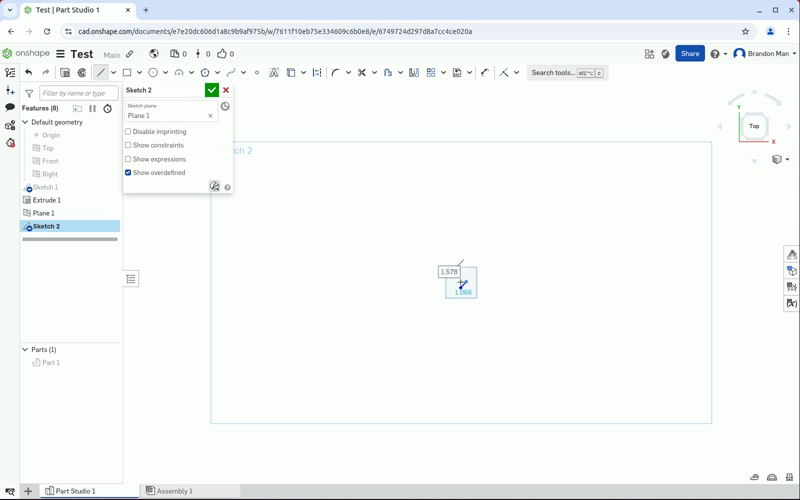
scroll(6)
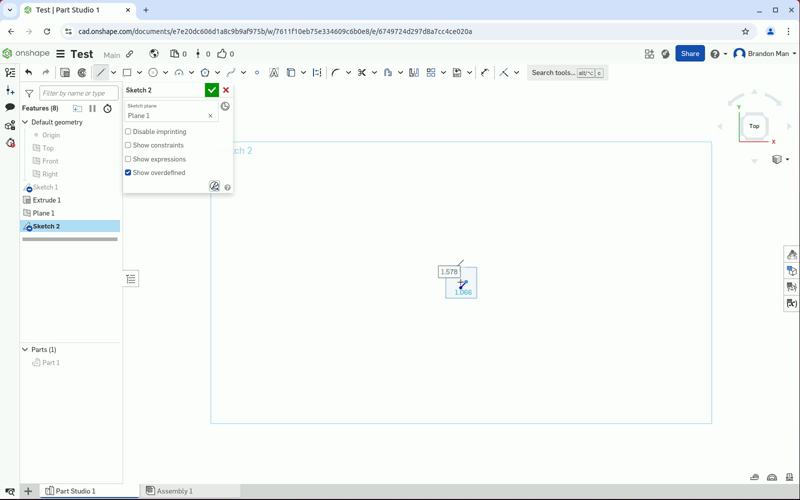
scroll(6)
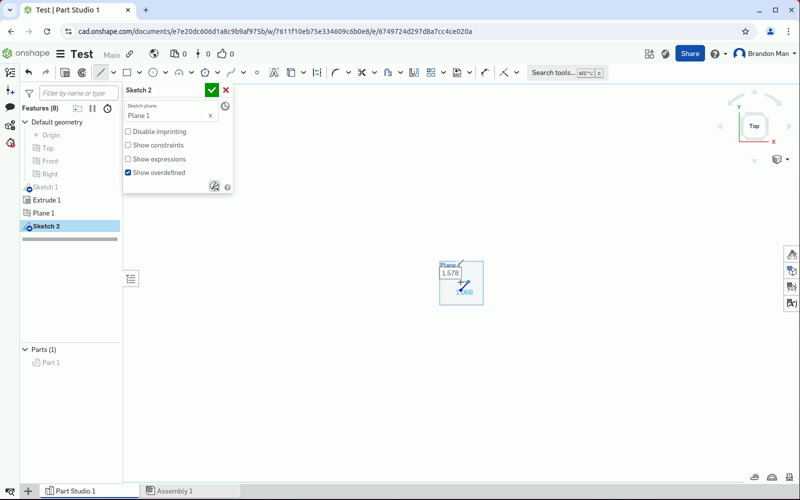
scroll(6)
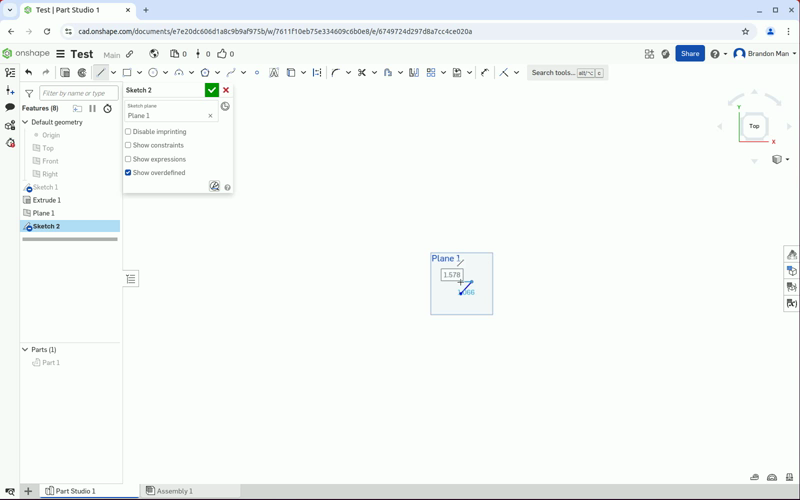
scroll(6)
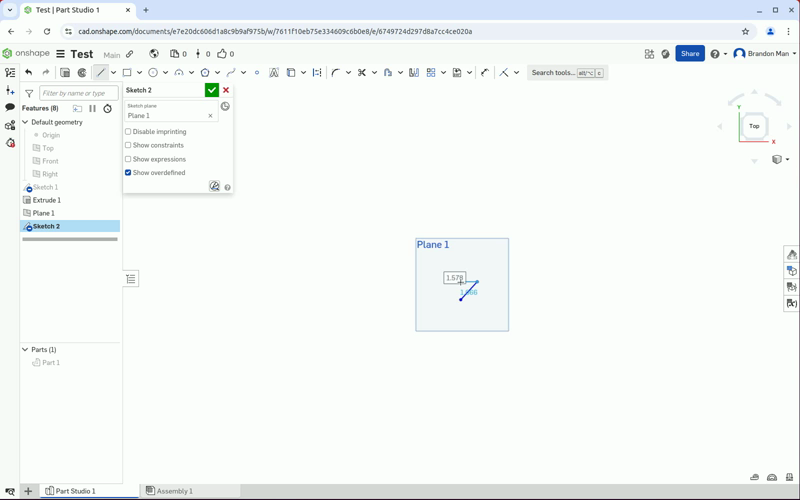
scroll(6)
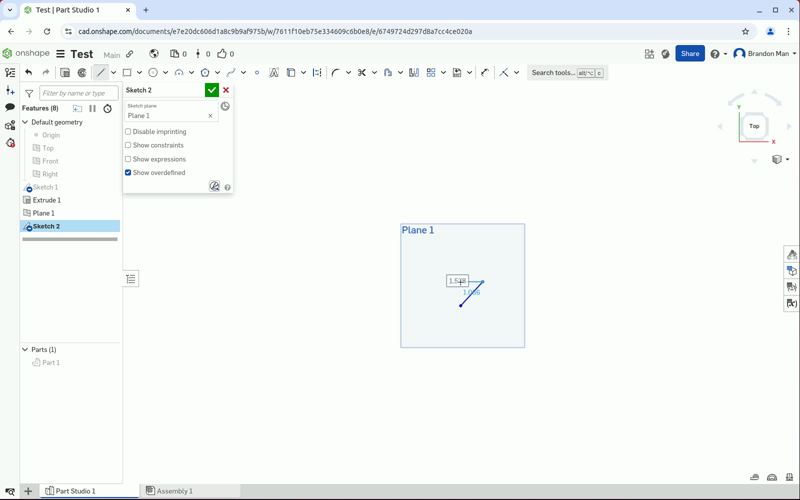
scroll(6)
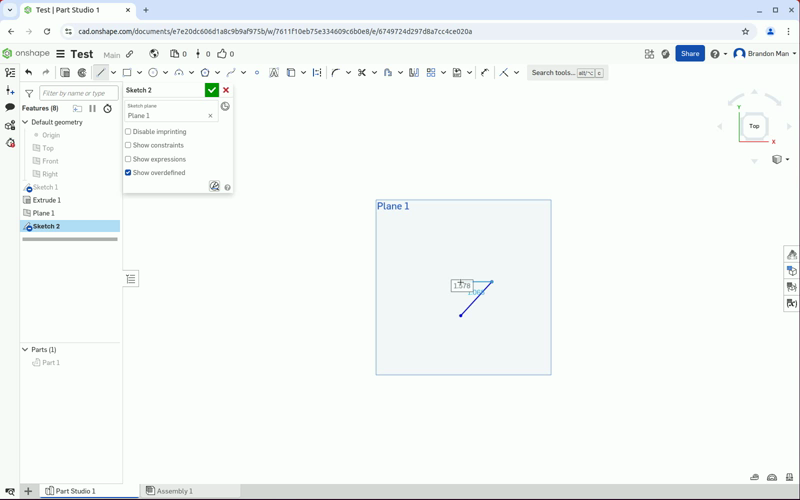
scroll(6)
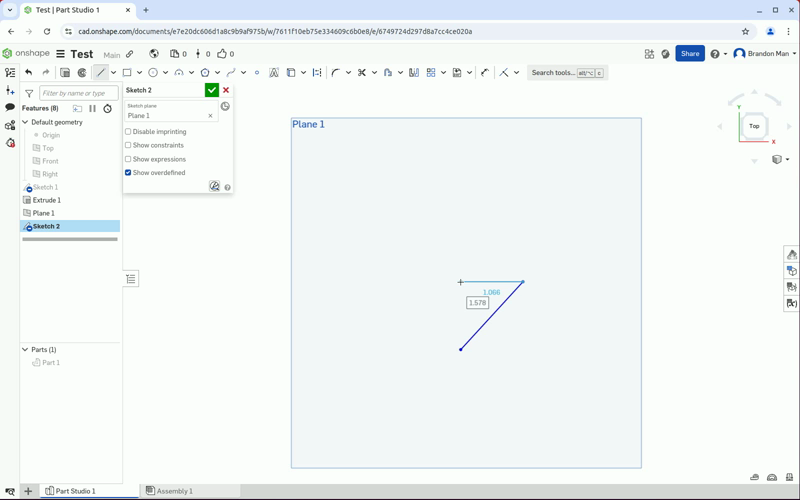
click(460, 281)
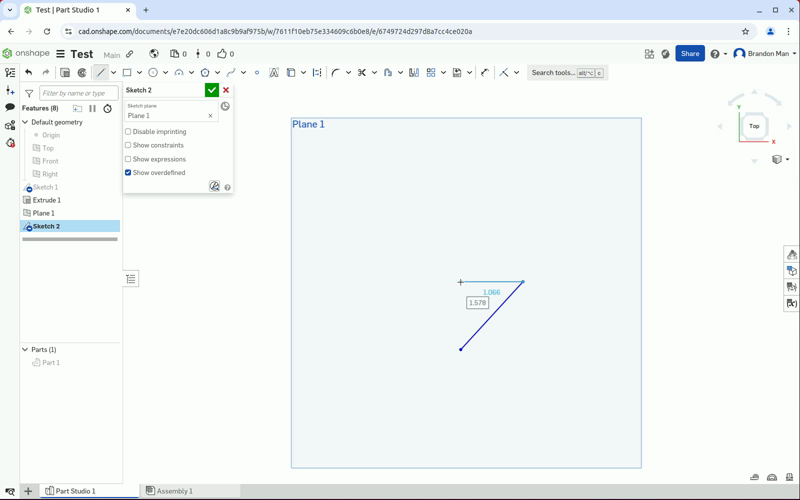
scroll(-6)
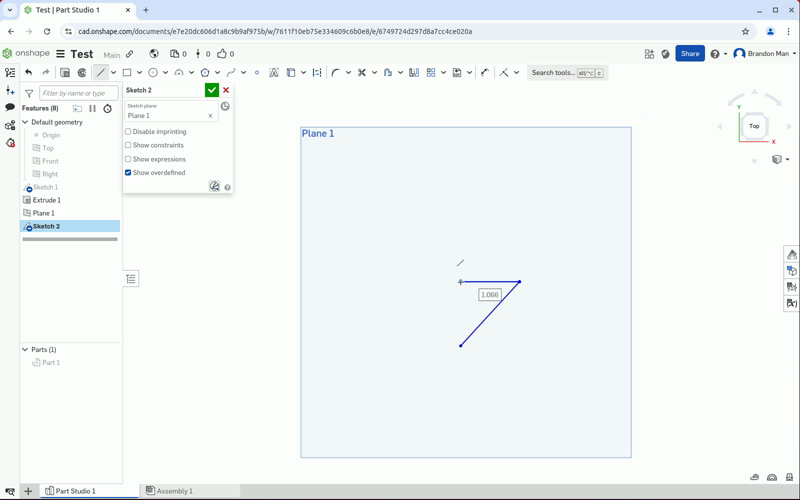
scroll(-6)
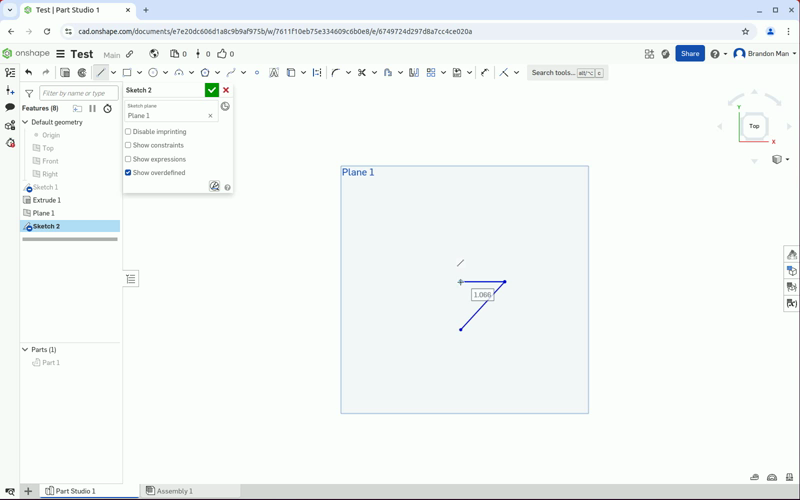
scroll(-6)
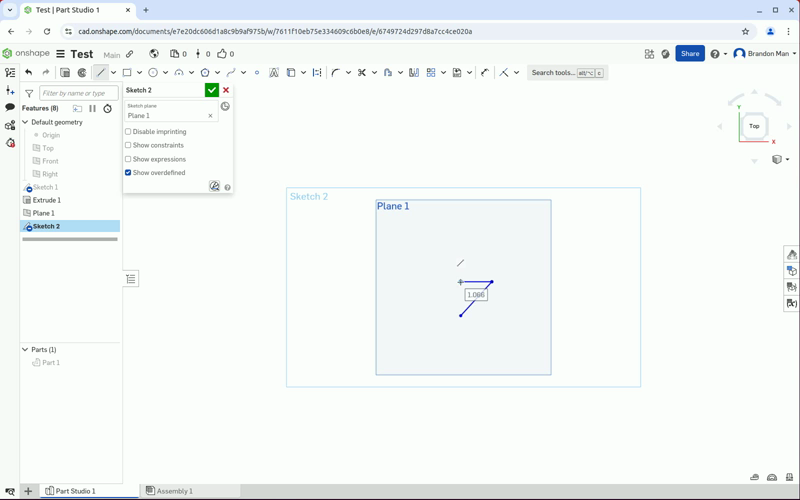
scroll(-6)
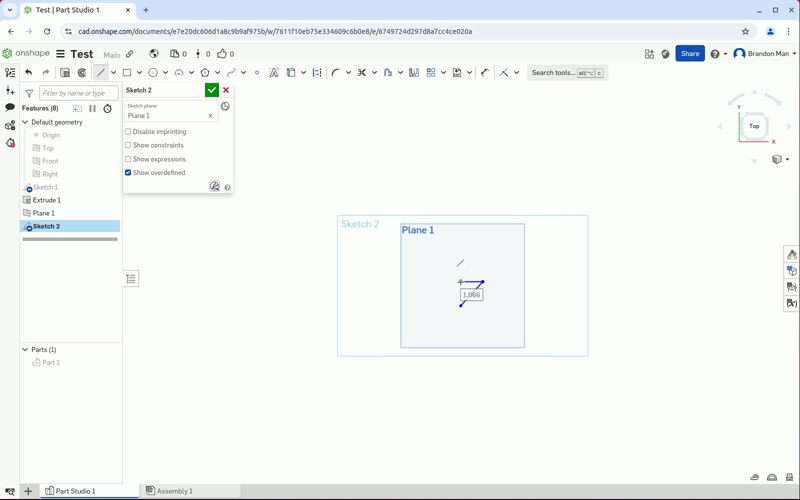
scroll(-6)
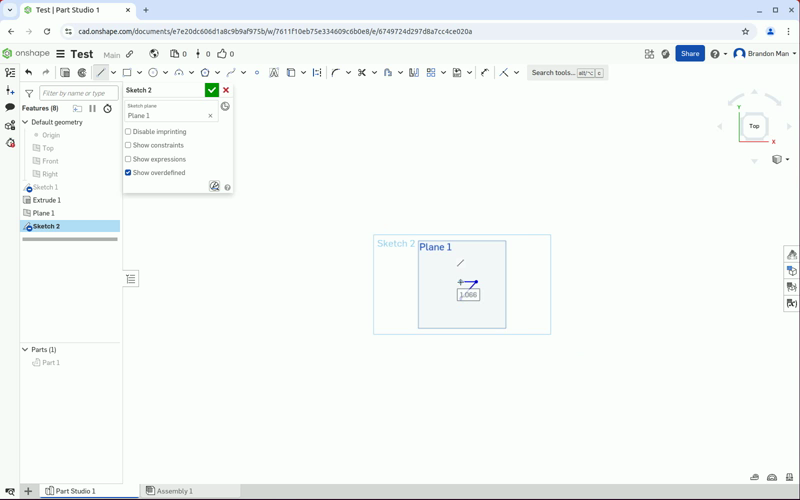
scroll(-6)
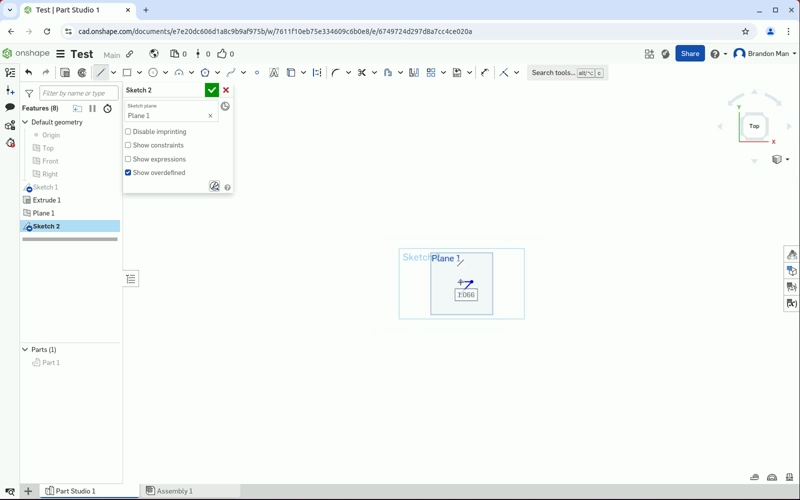
scroll(-6)
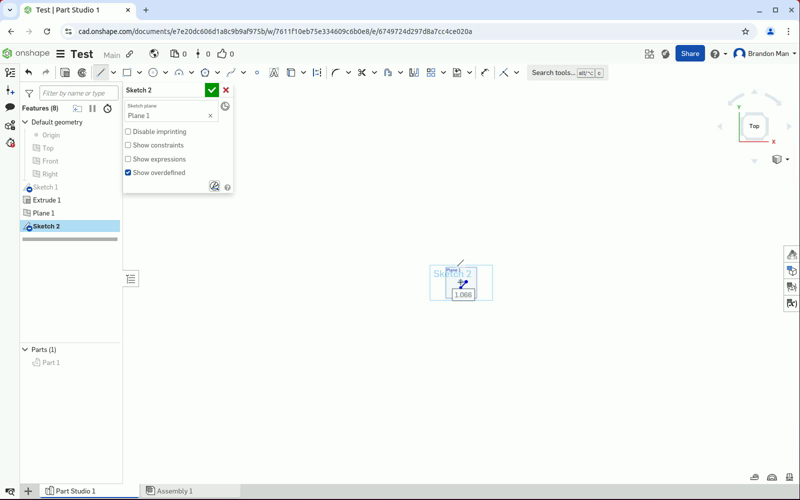
key_up(shift)
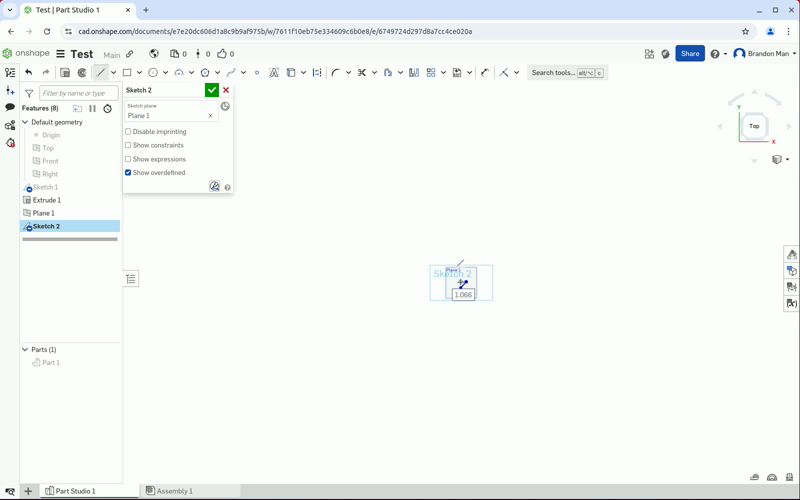
mouse_move(490, 281)
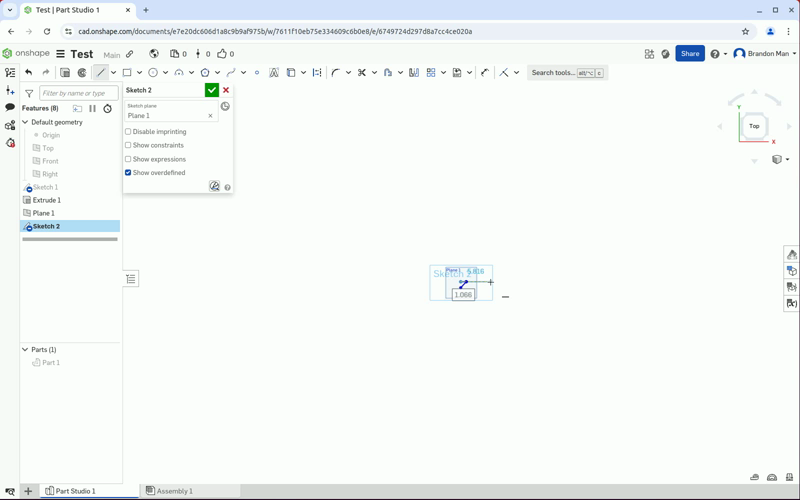
key_down(shift)
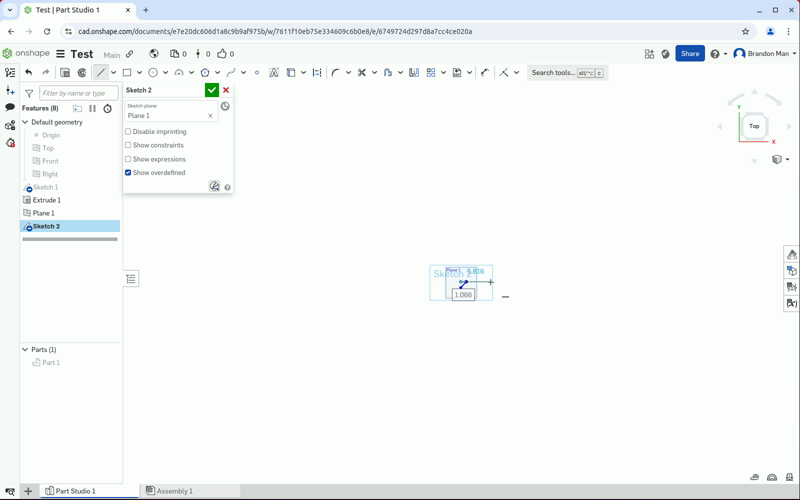
mouse_move(460, 287)
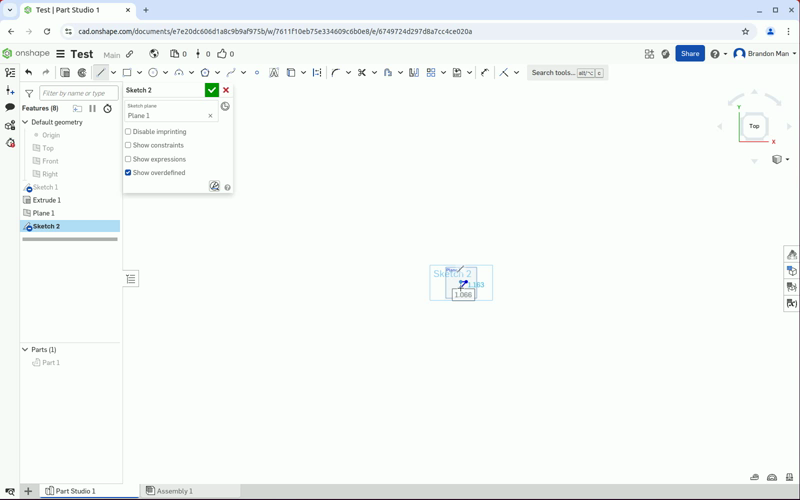
scroll(6)
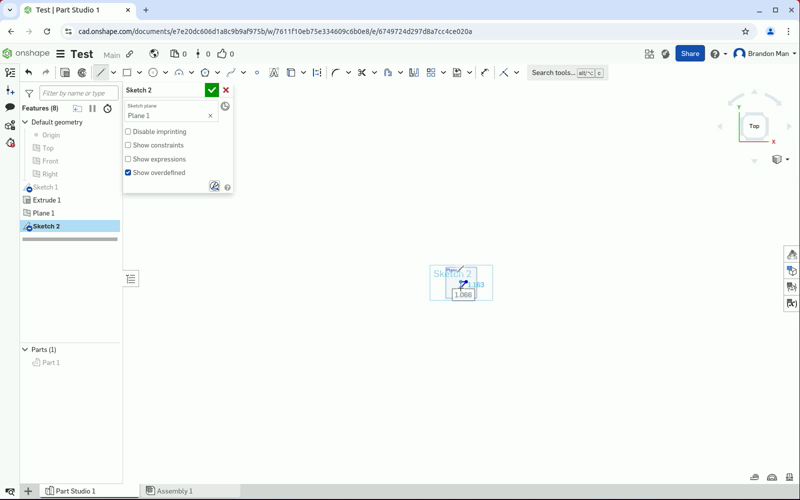
scroll(6)
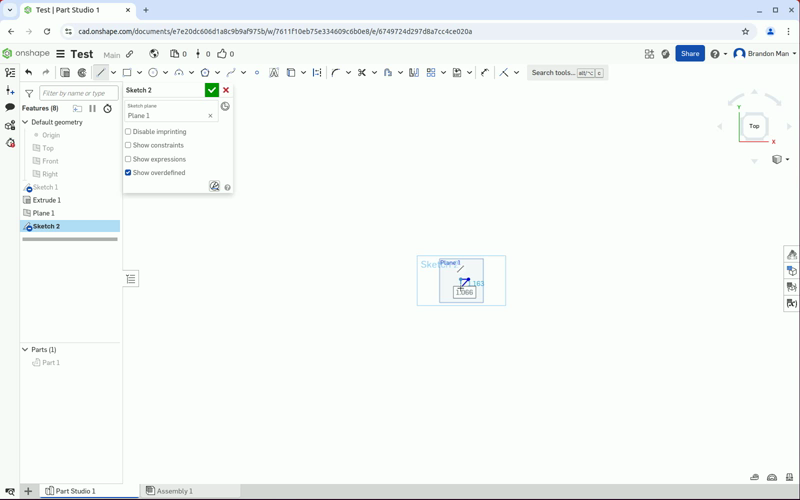
scroll(6)
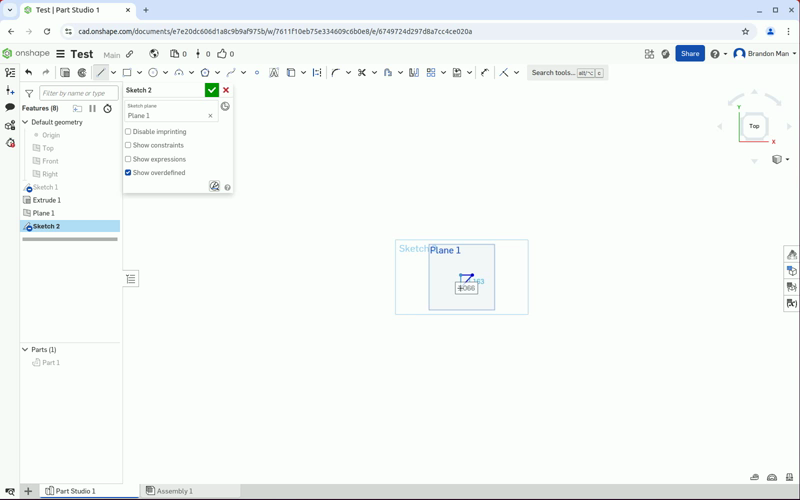
scroll(6)
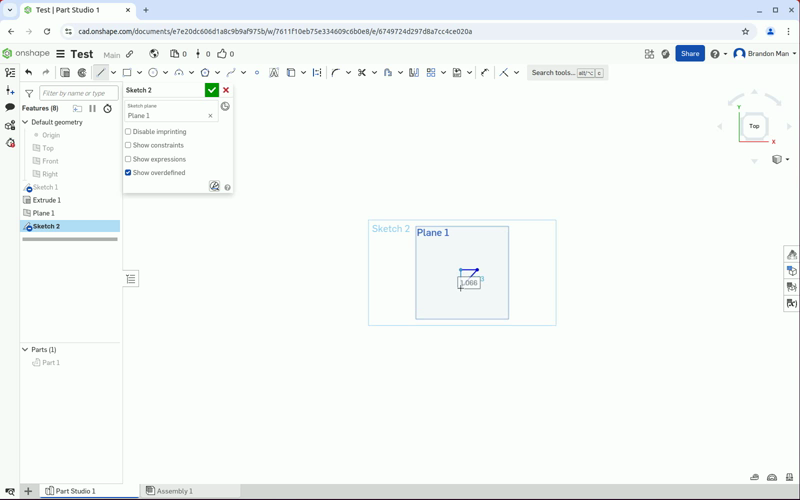
scroll(6)
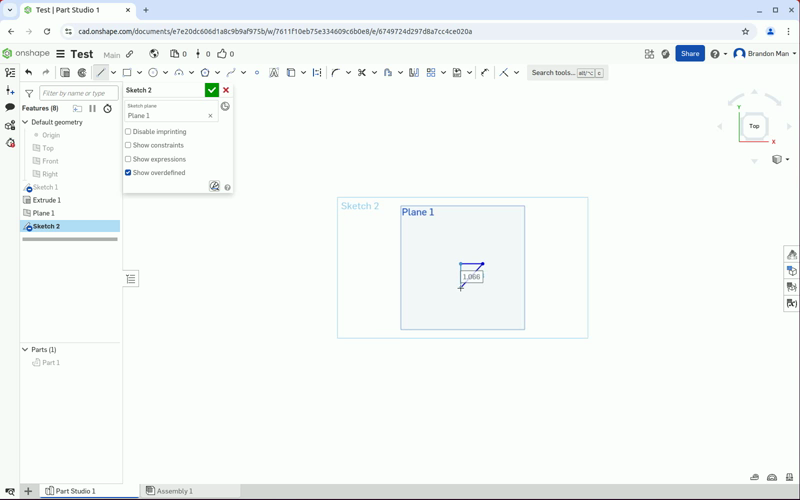
scroll(6)
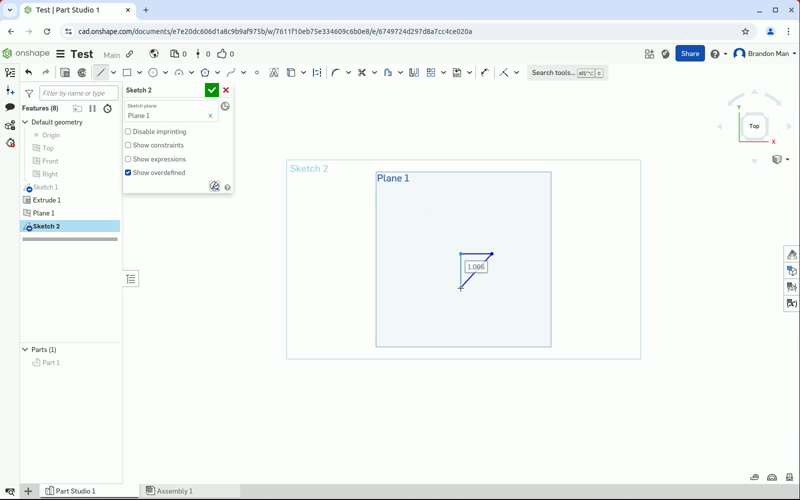
scroll(6)
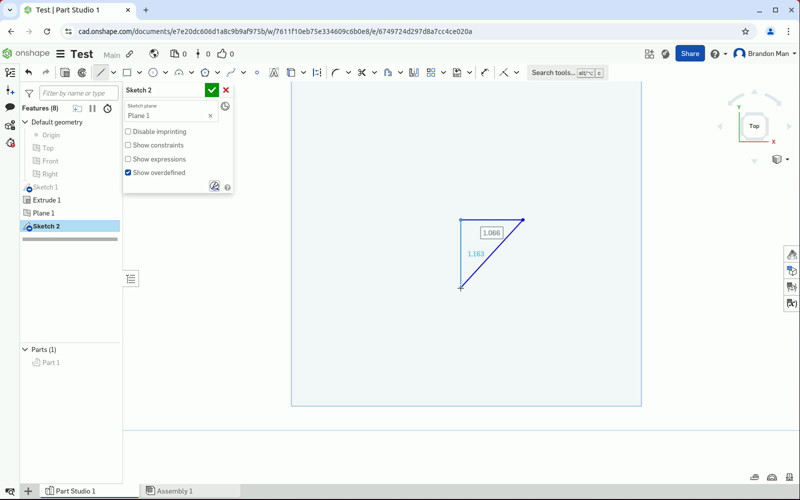
key_up(shift)
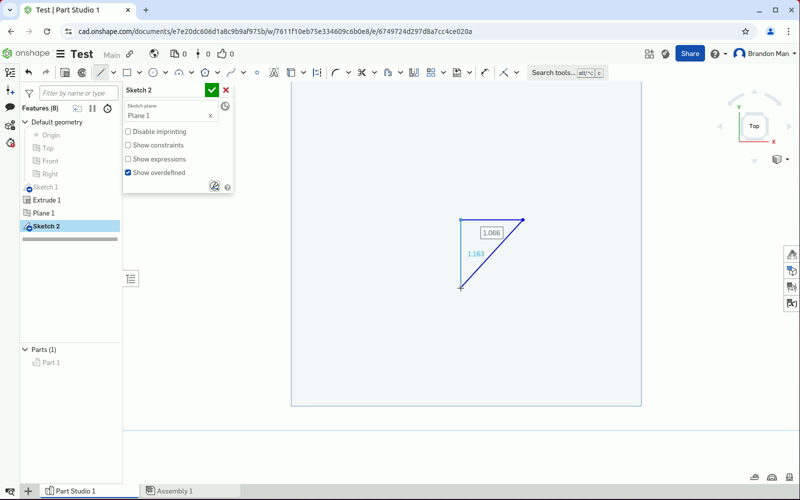
click(460, 287)
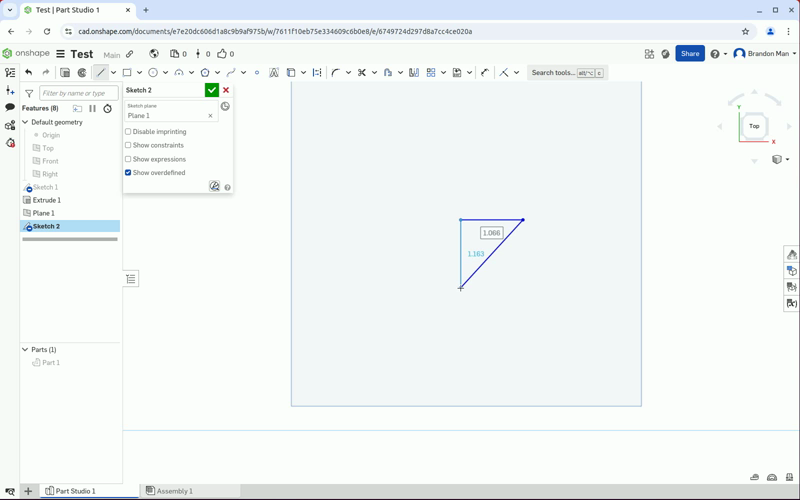
scroll(-6)
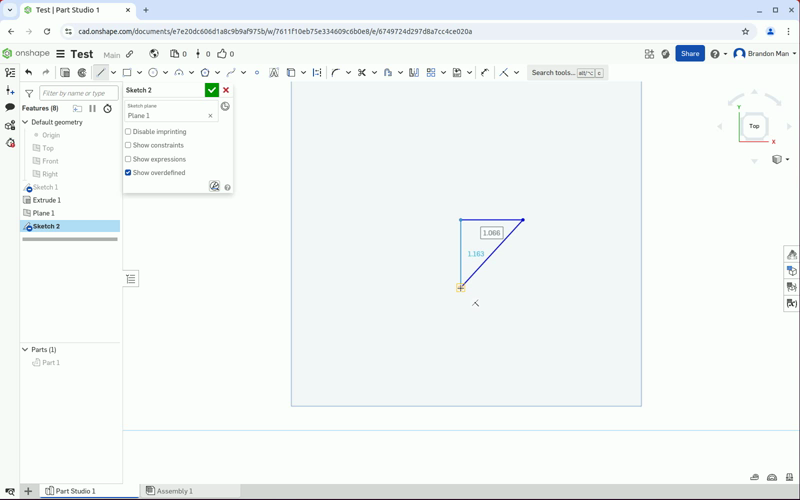
scroll(-6)
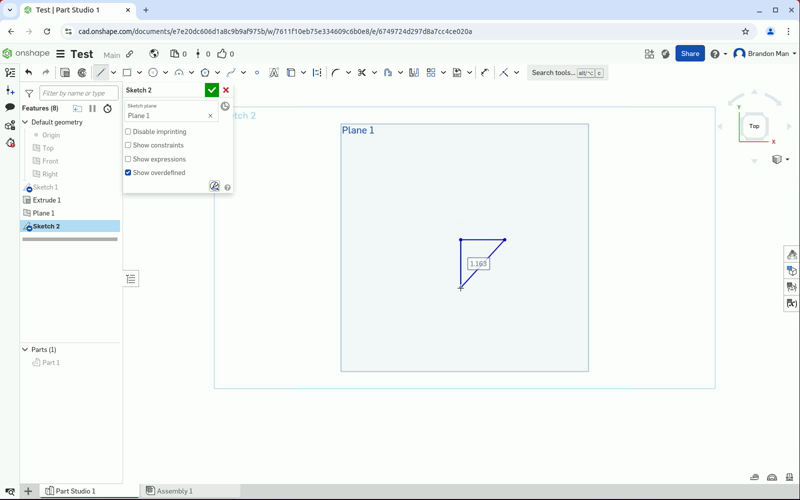
scroll(-6)
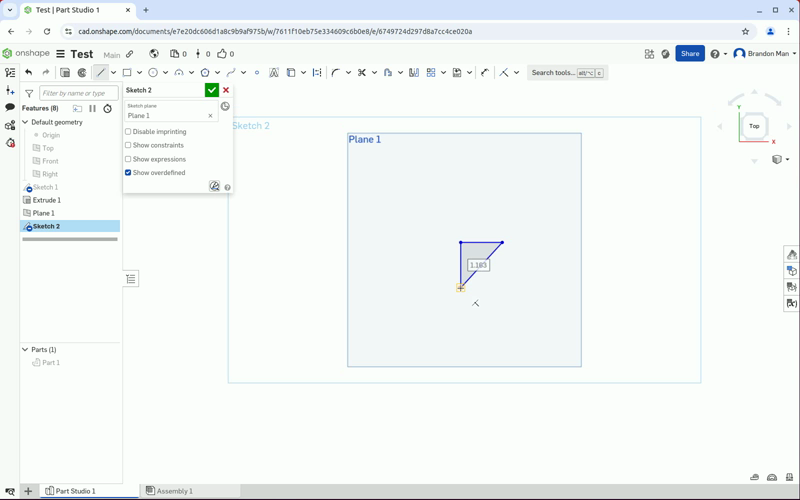
scroll(-6)
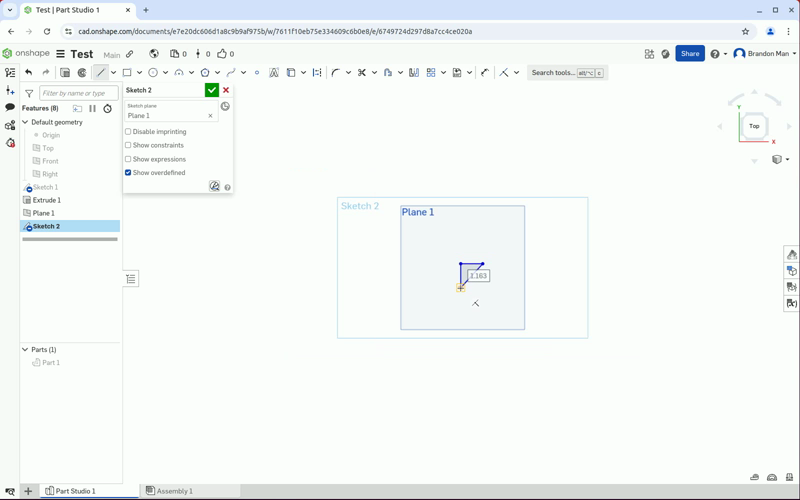
scroll(-6)
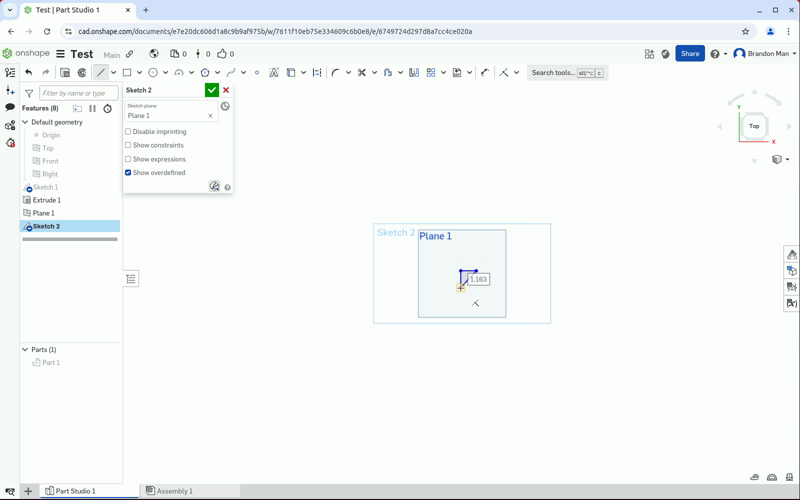
scroll(-6)
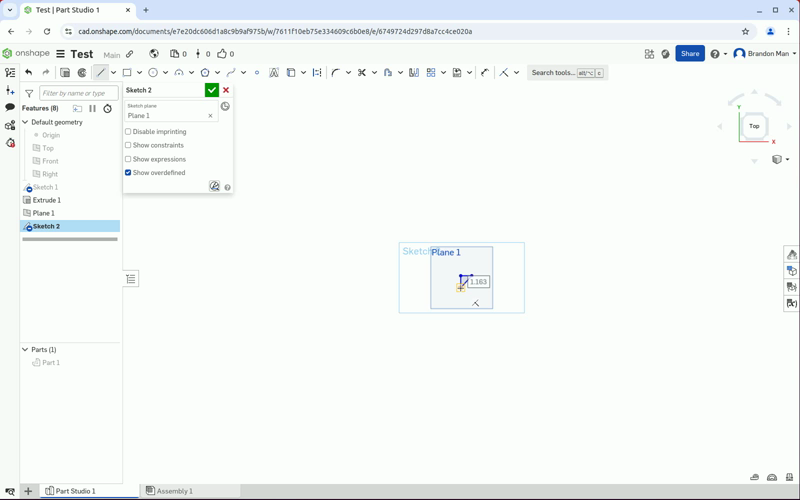
scroll(-6)
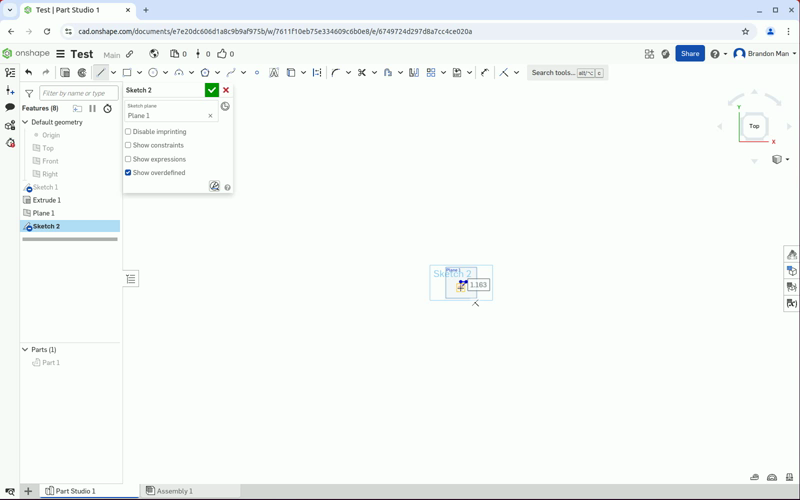
key(esc)
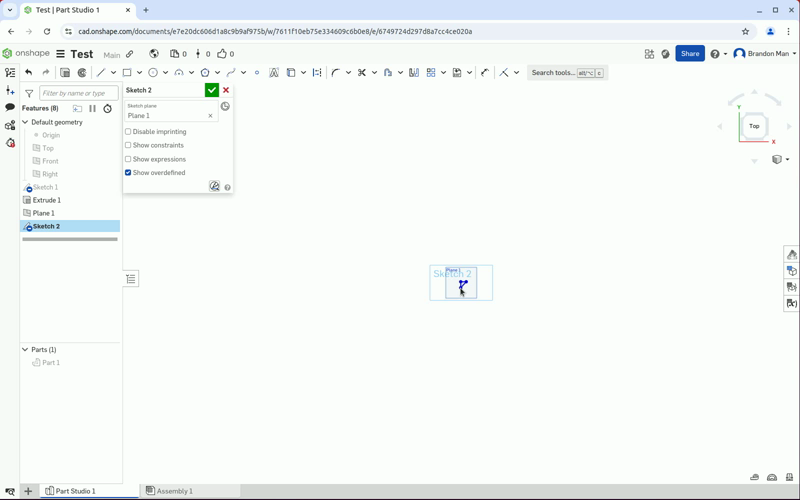
mouse_move(464, 282)
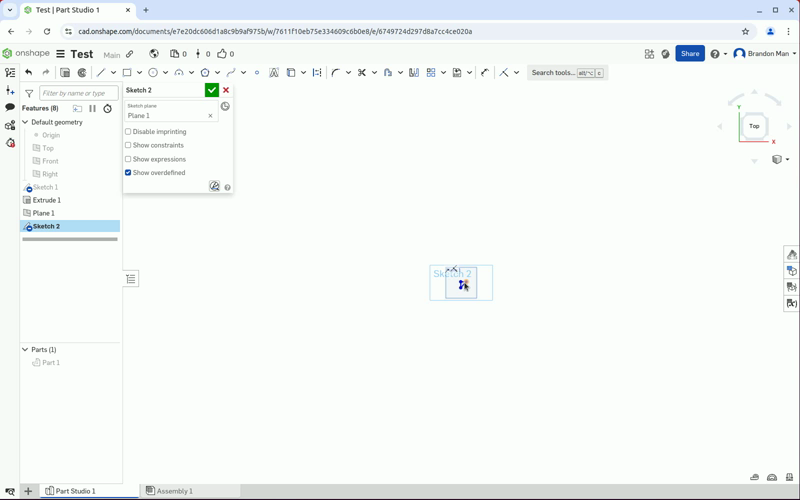
scroll(6)
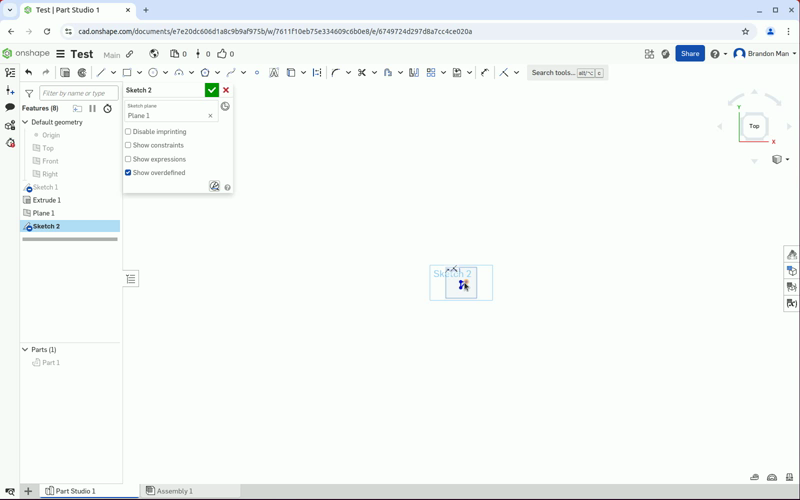
scroll(6)
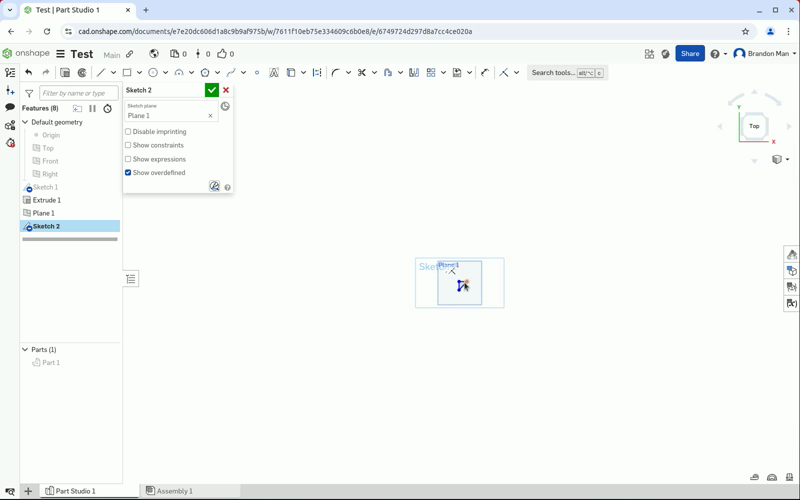
scroll(6)
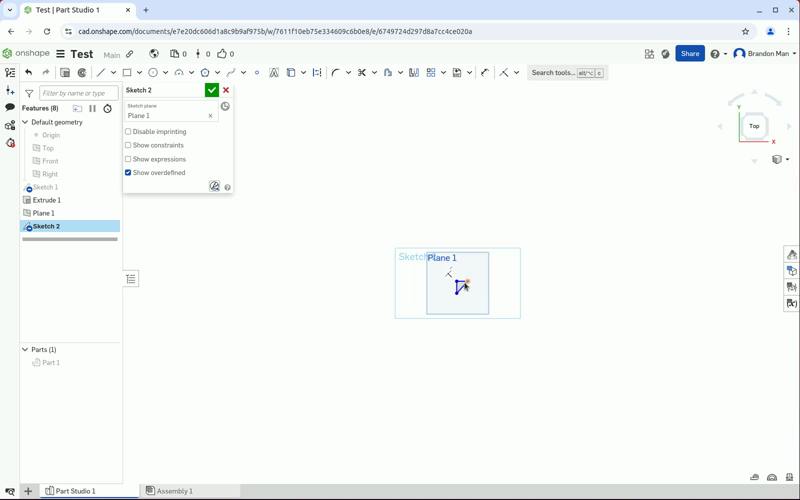
scroll(6)
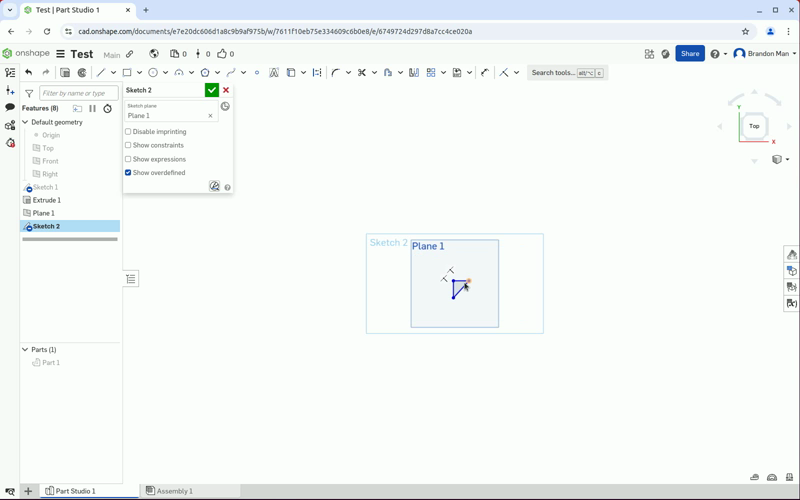
scroll(6)
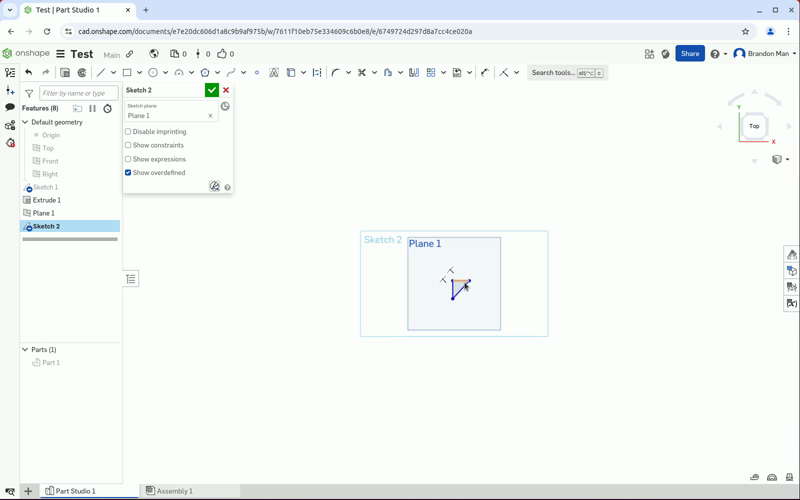
scroll(6)
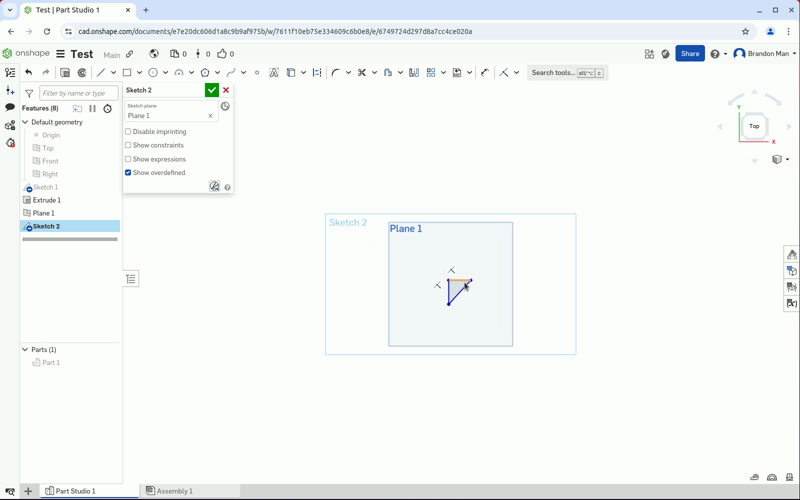
scroll(6)
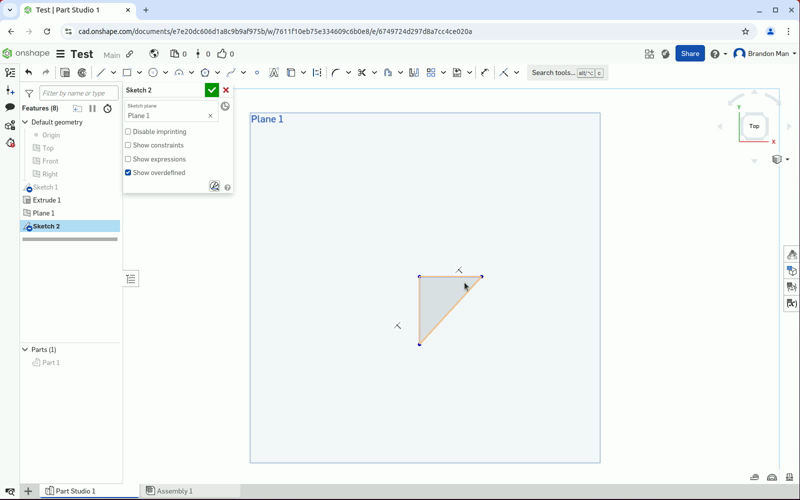
click(464, 282)
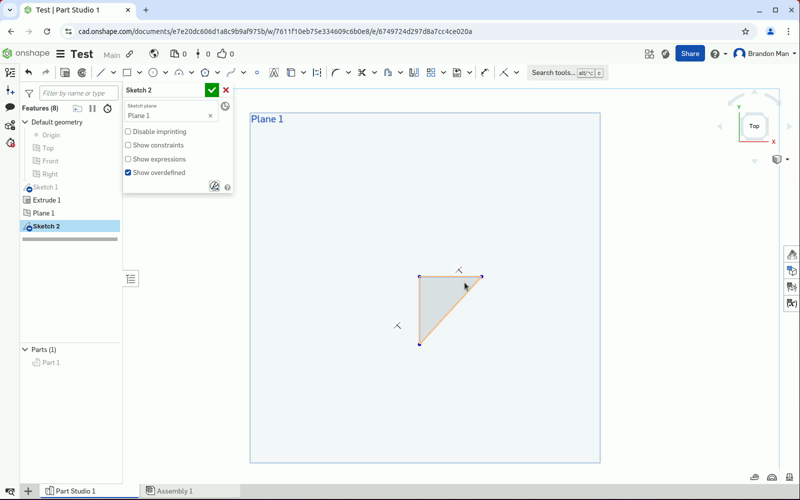
scroll(-6)
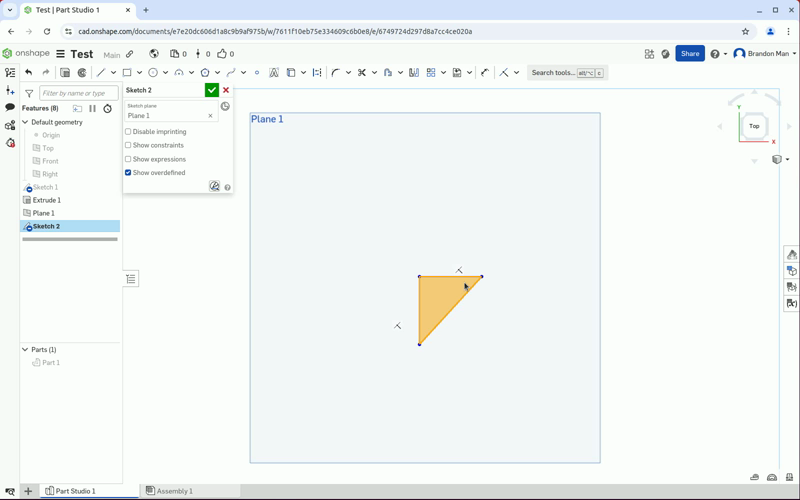
scroll(-6)
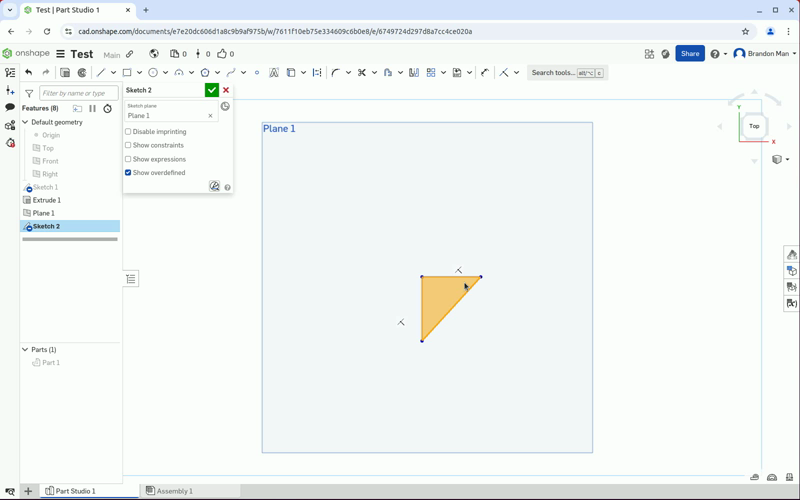
scroll(-6)
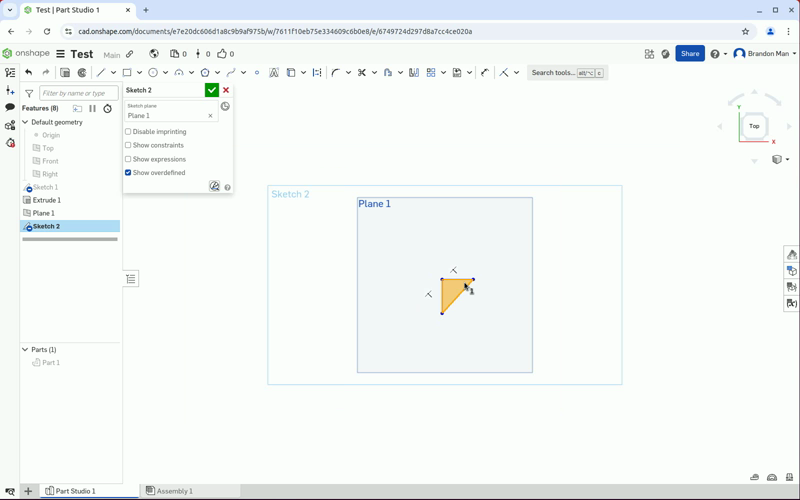
scroll(-6)
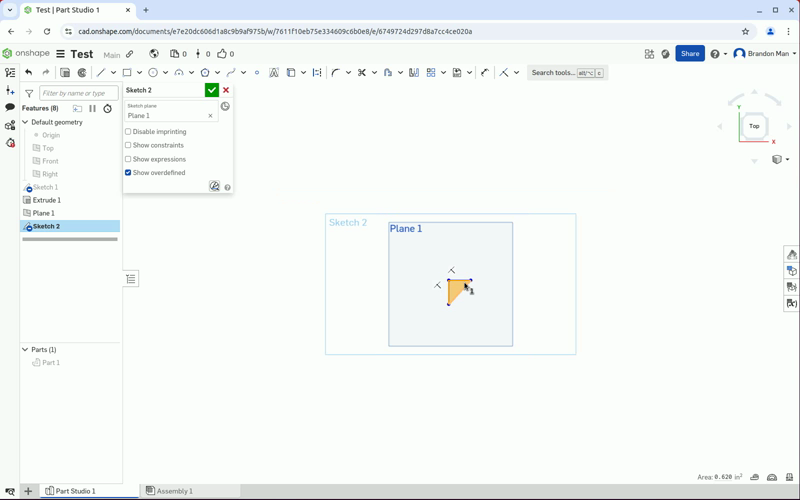
scroll(-6)
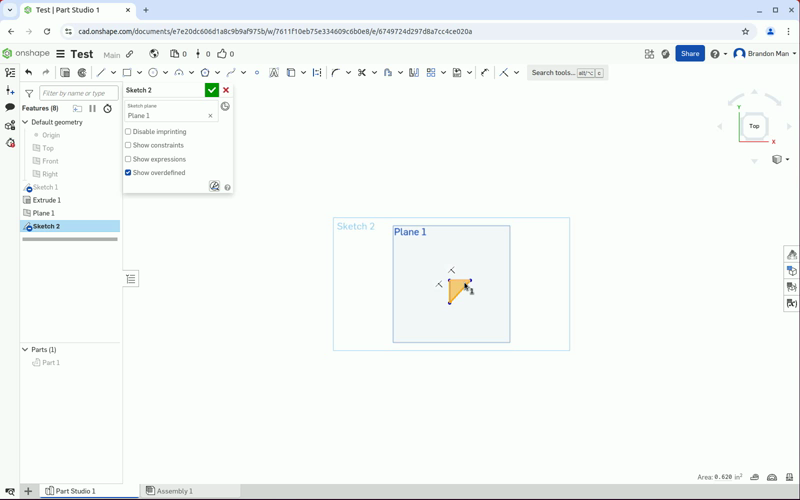
scroll(-6)
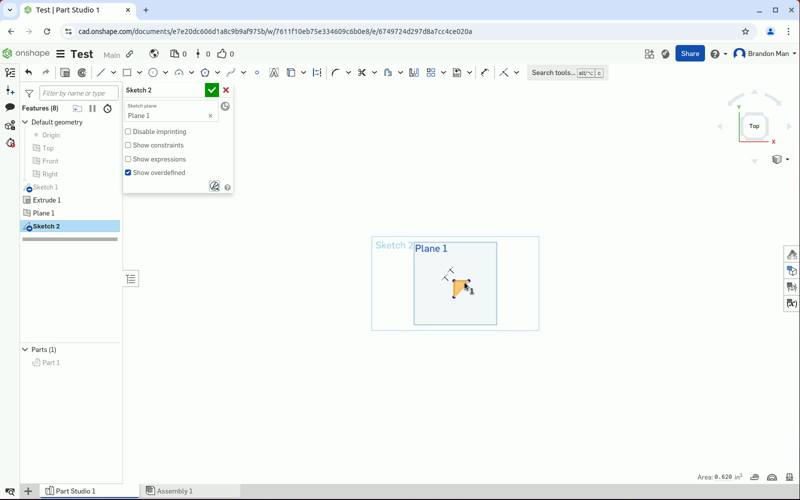
scroll(-6)
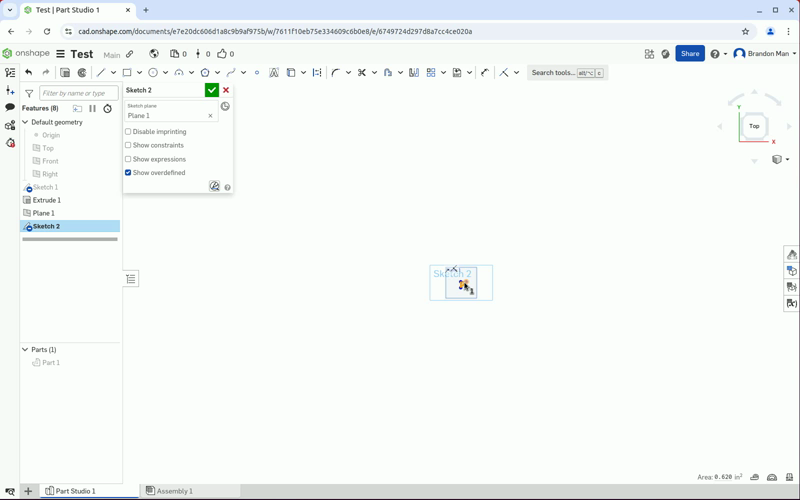
mouse_move(73, 352)
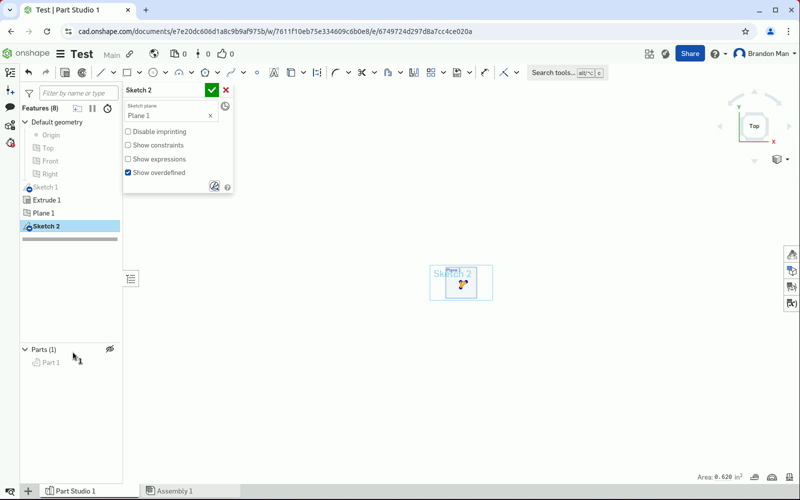
key(shift+y)
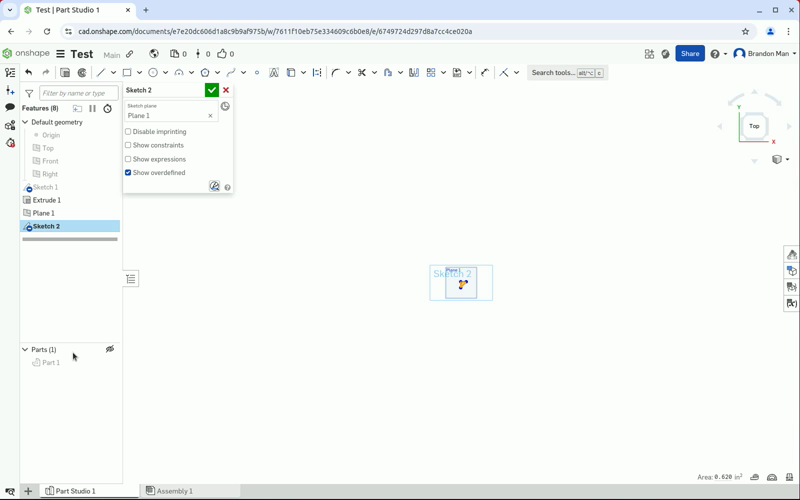
key(shift+e)
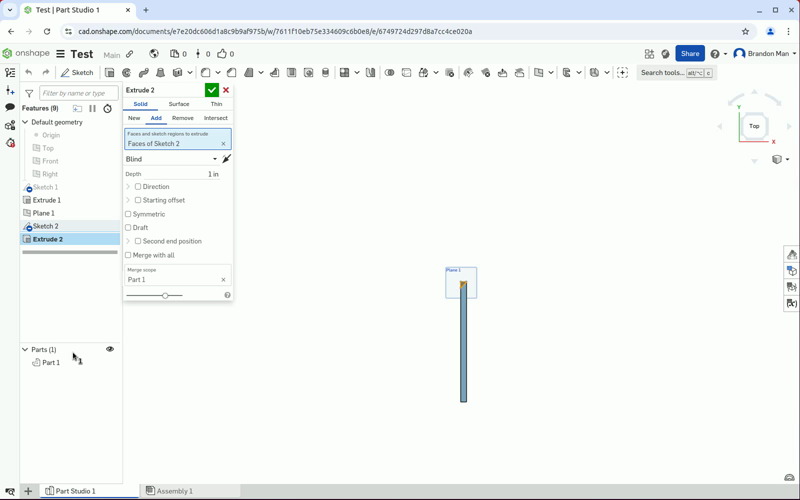
mouse_move(143, 106)
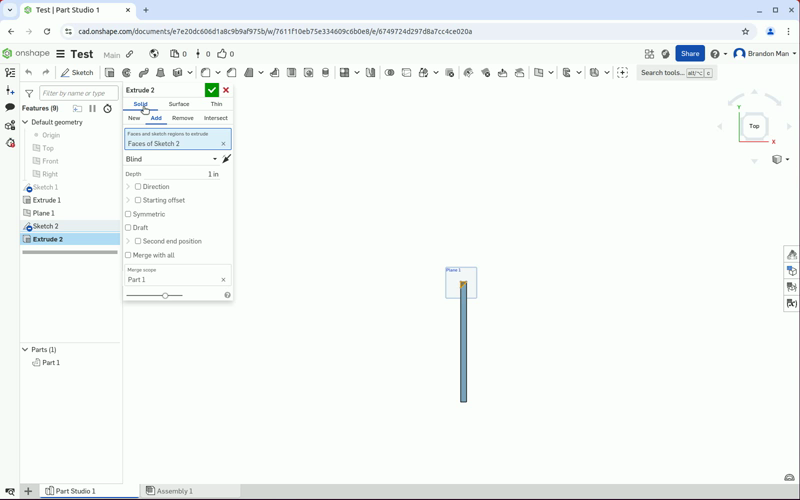
click(143, 106)
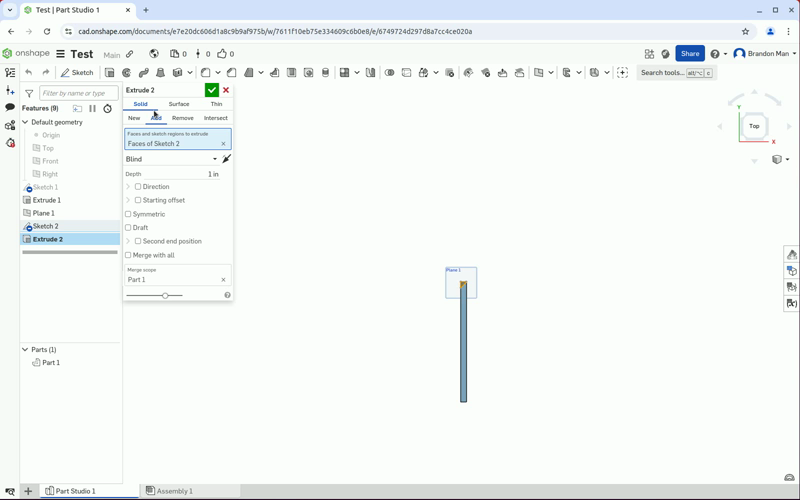
mouse_move(186, 120)
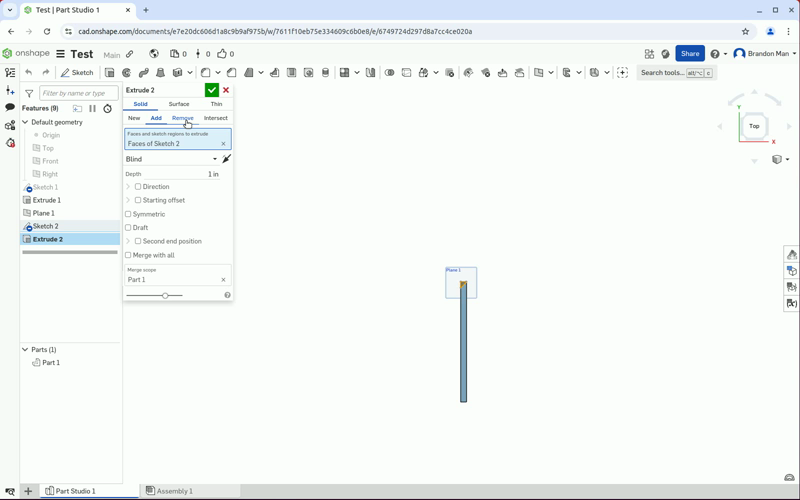
click(186, 120)
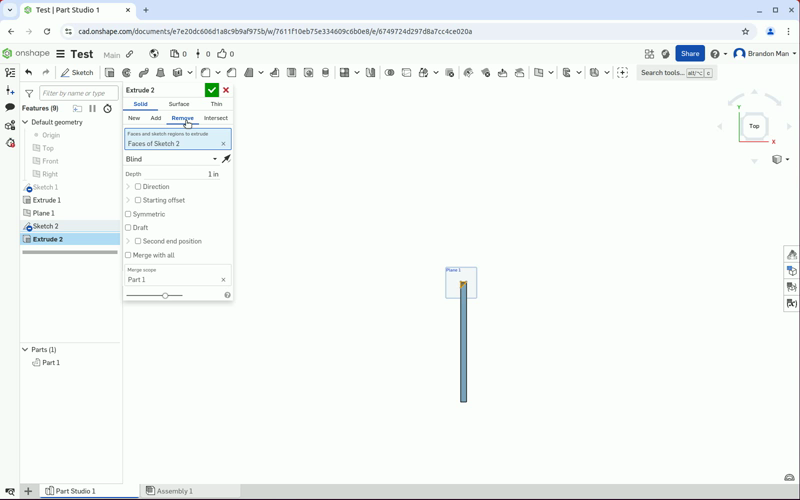
key(tab, 4)
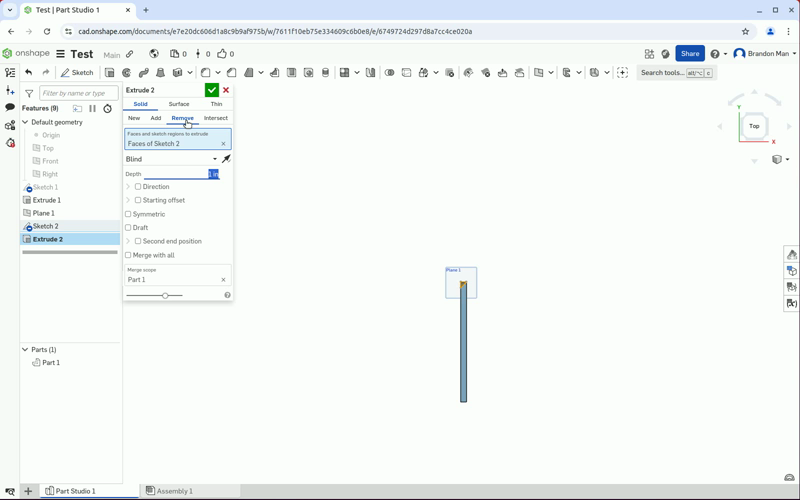
text(0.963)
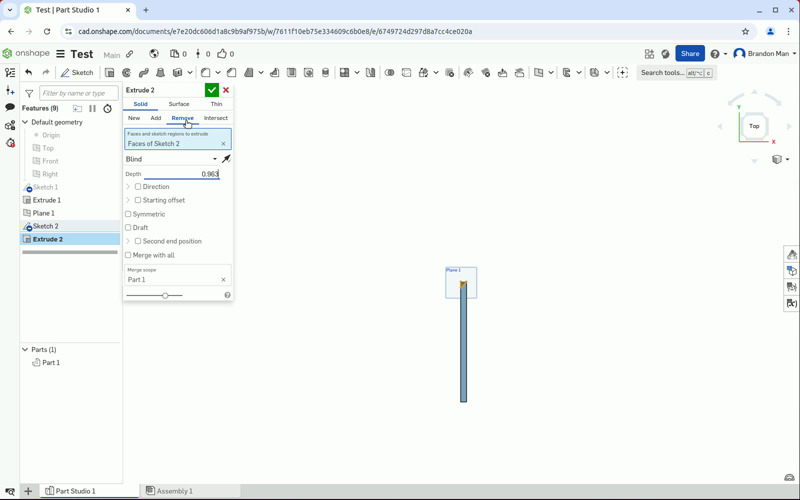
key(tab, 6)
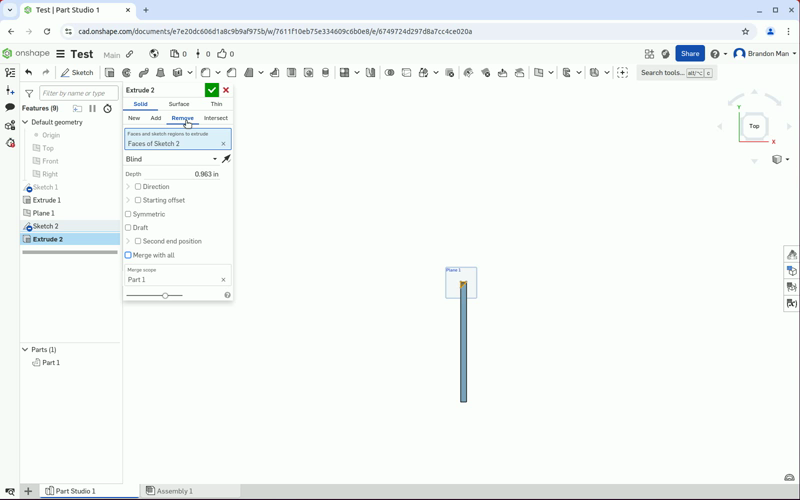
key(space)
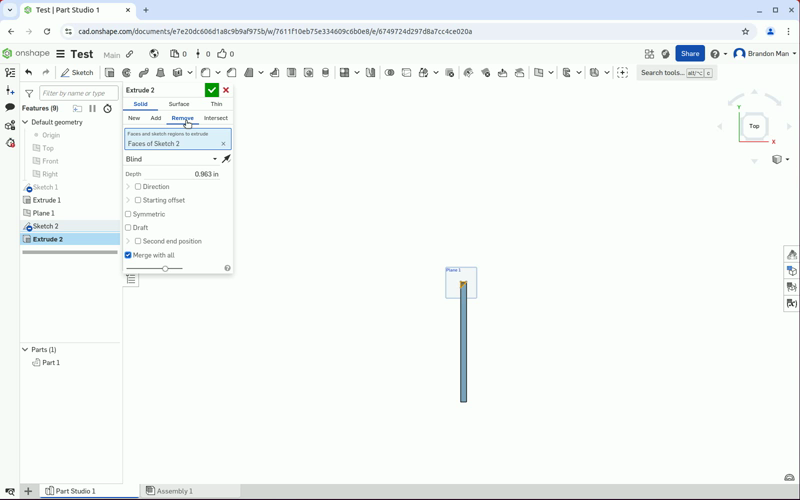
key(enter)
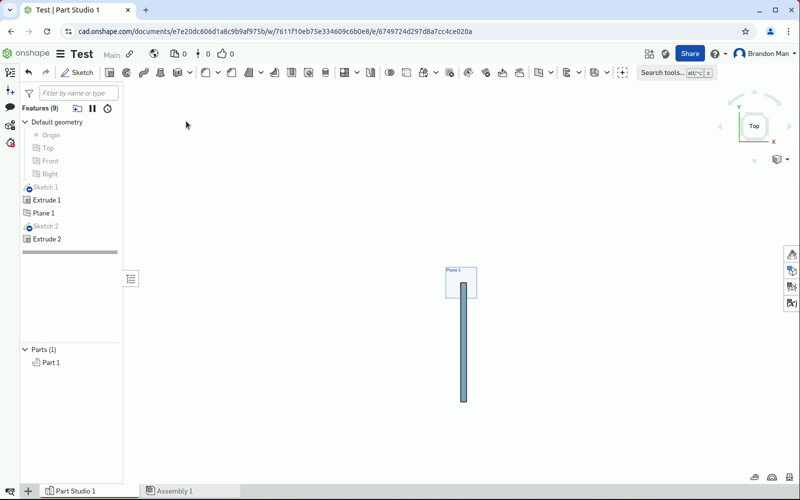
key(shift+h)
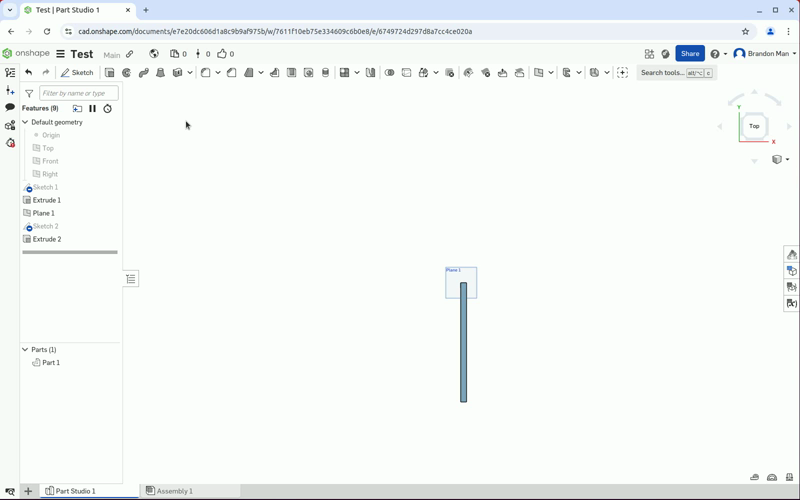
key(shift+h)
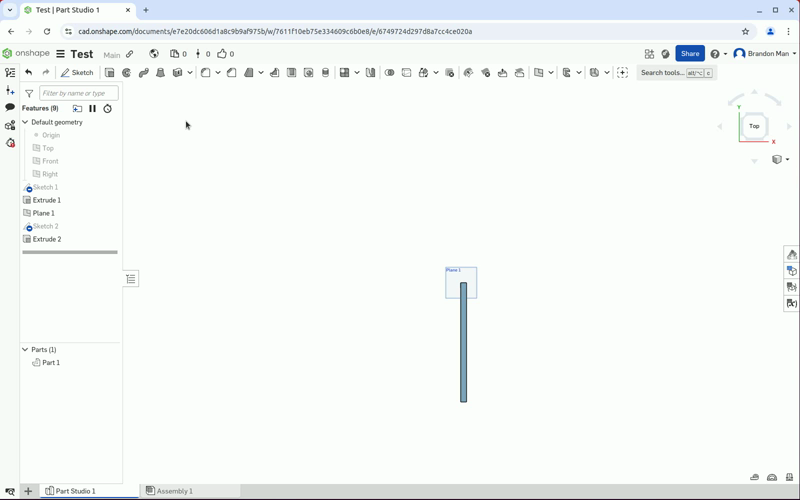
mouse_move(73, 189)
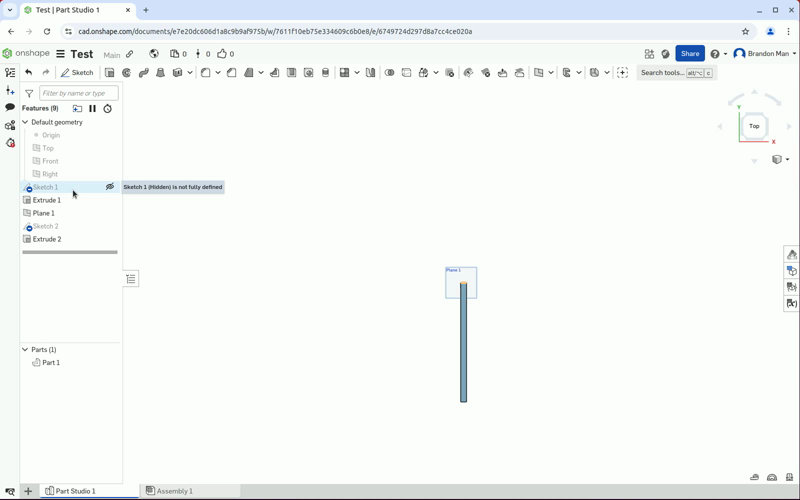
click(73, 189)
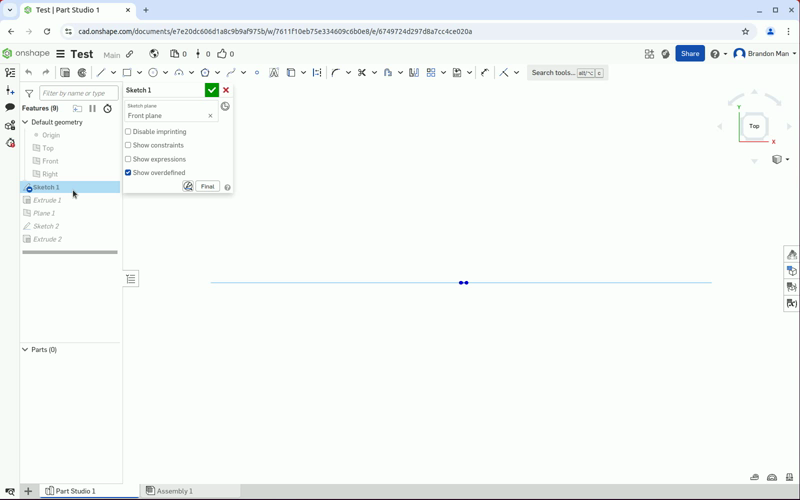
mouse_move(229, 92)
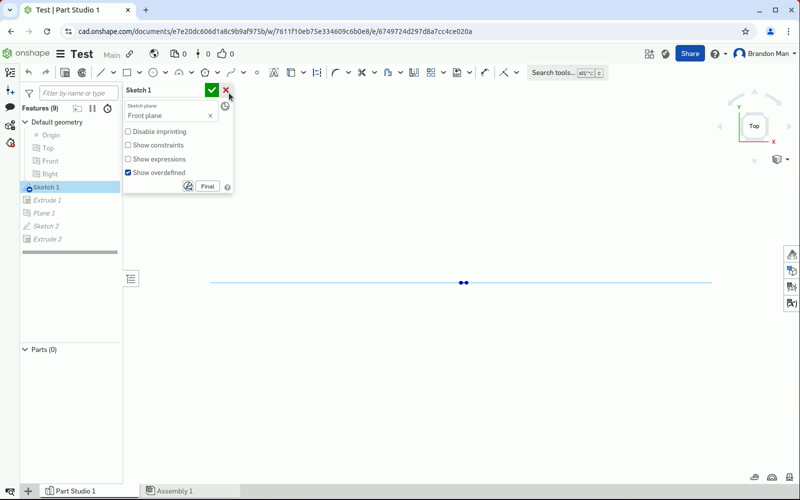
click(229, 92)
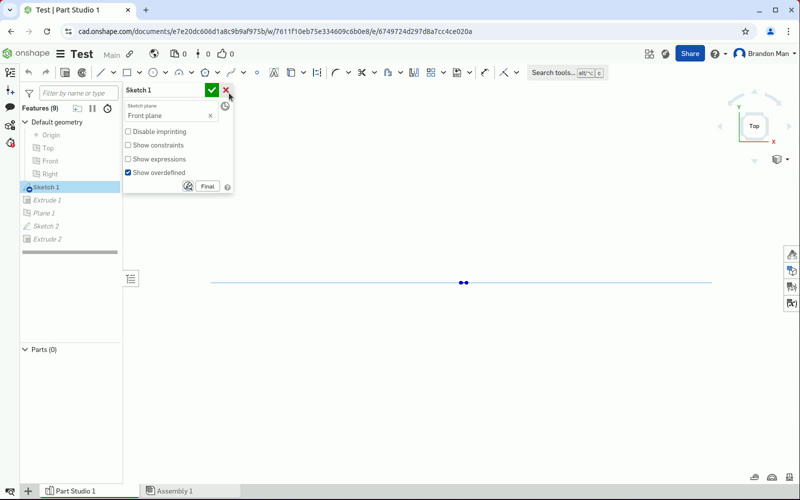
key(shift+s)
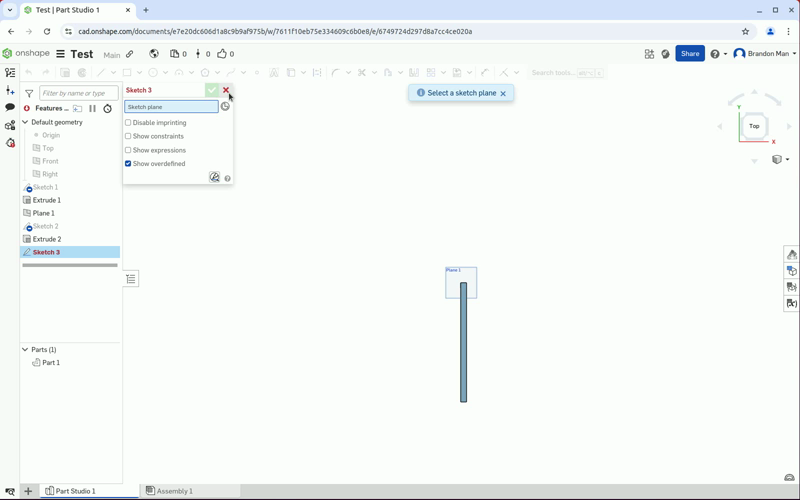
mouse_move(73, 215)
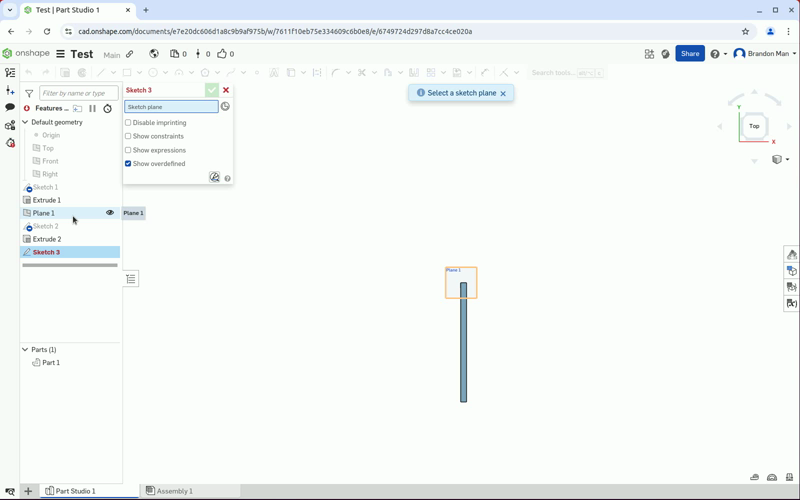
click(73, 215)
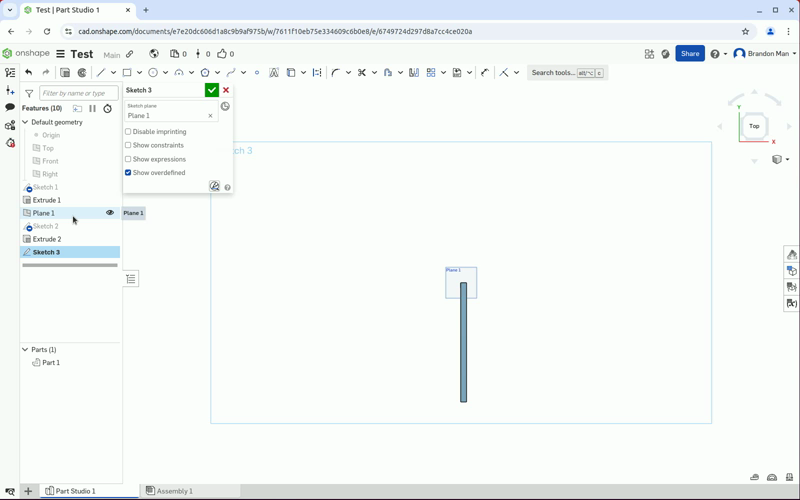
mouse_move(73, 352)
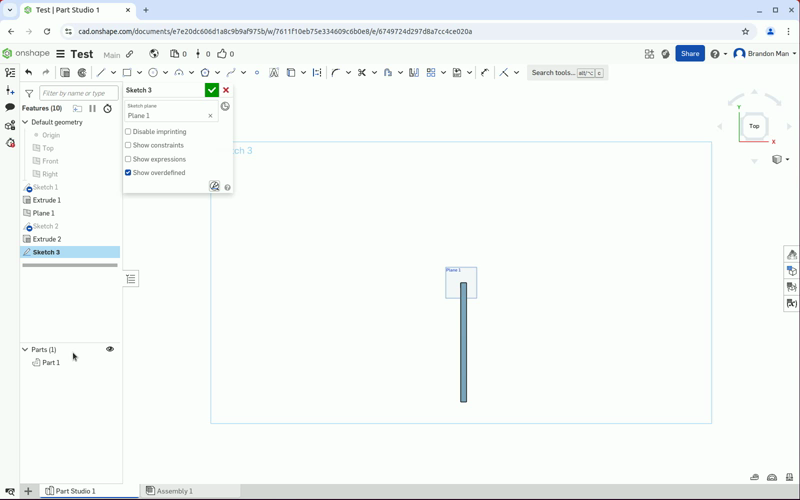
key(y)
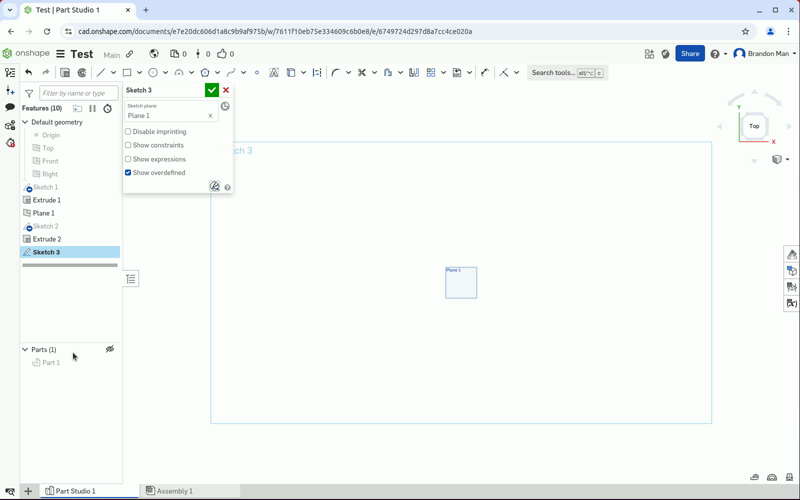
key(l)
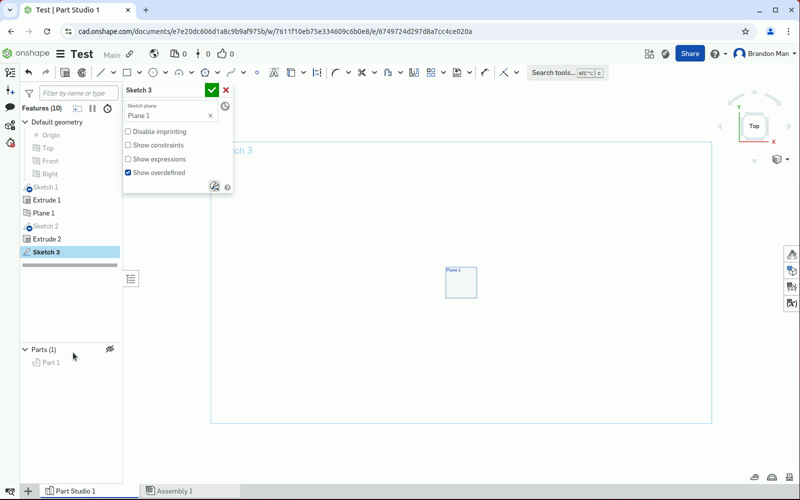
key_down(shift)
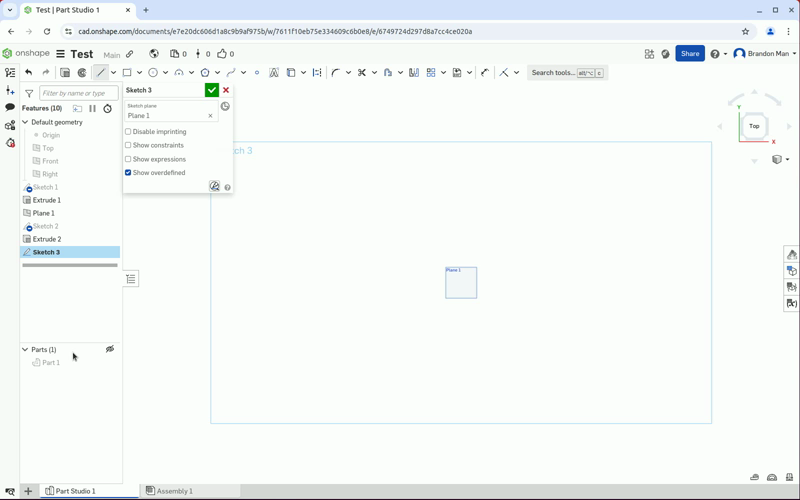
mouse_move(460, 287)
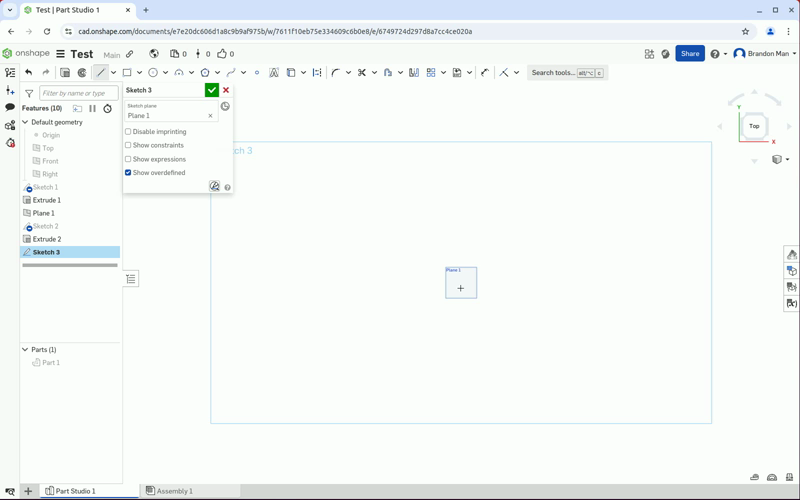
click(460, 287)
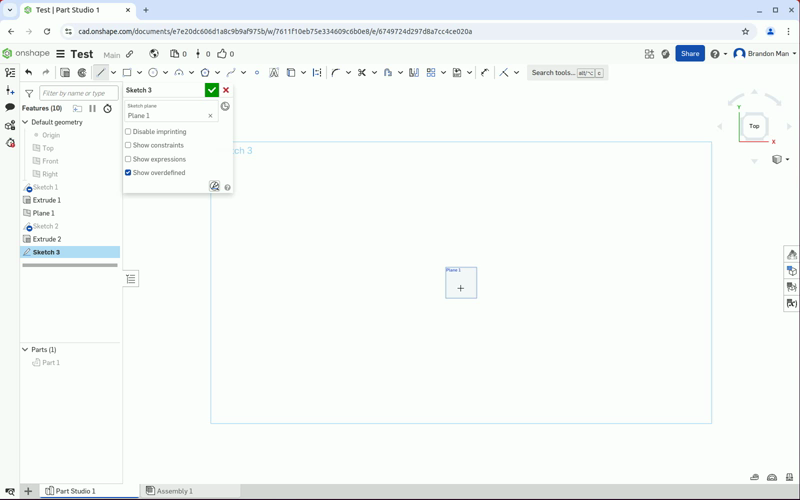
key_up(shift)
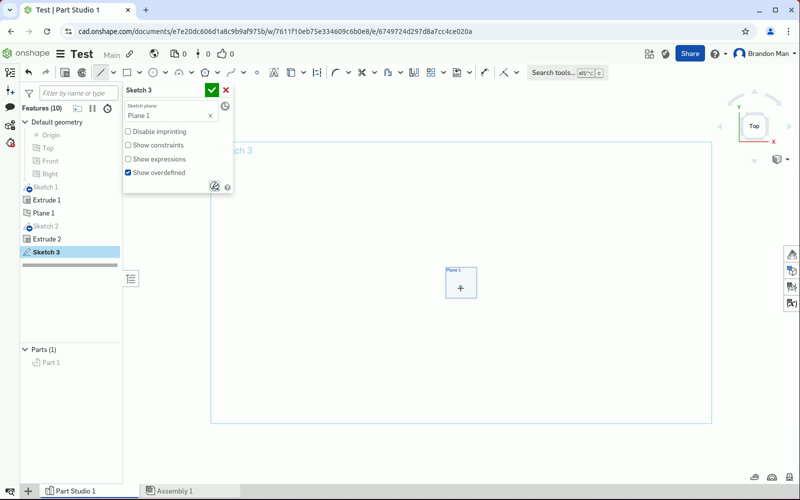
key_down(shift)
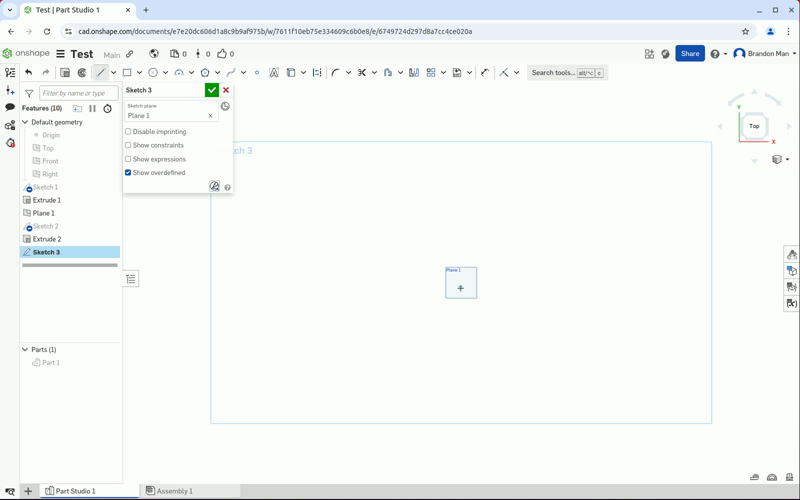
mouse_move(490, 287)
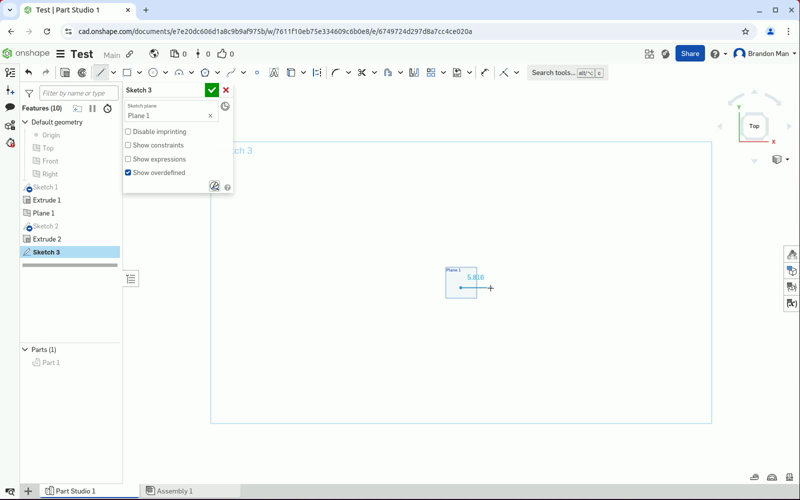
mouse_move(466, 281)
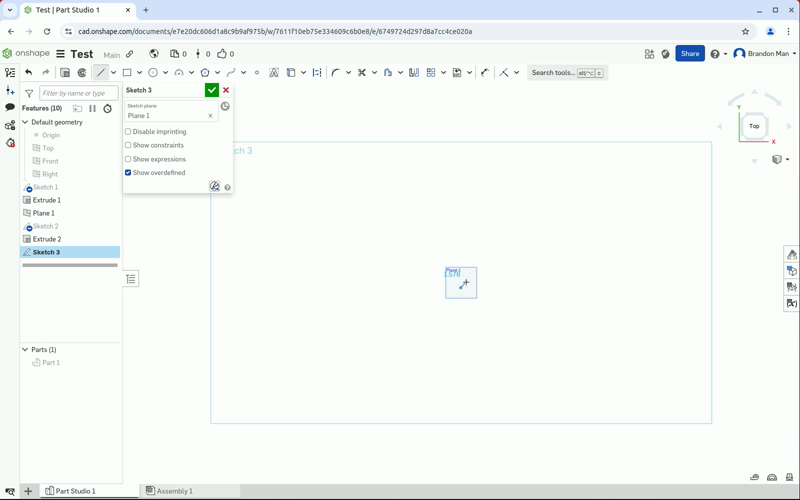
click(466, 281)
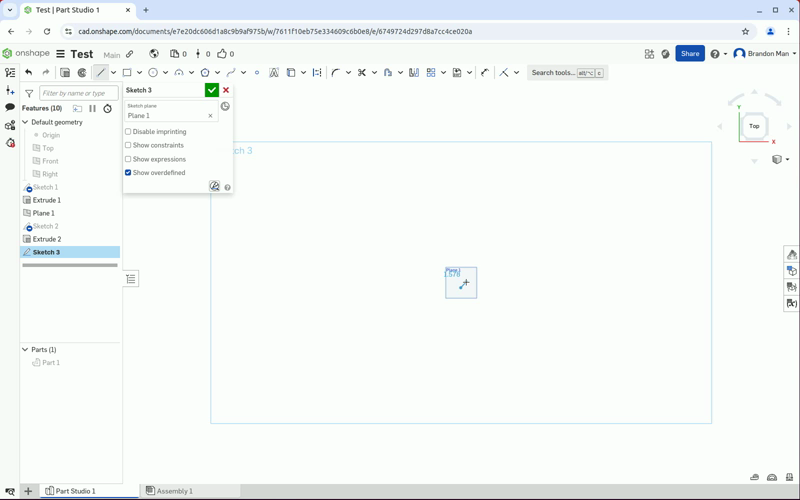
key_up(shift)
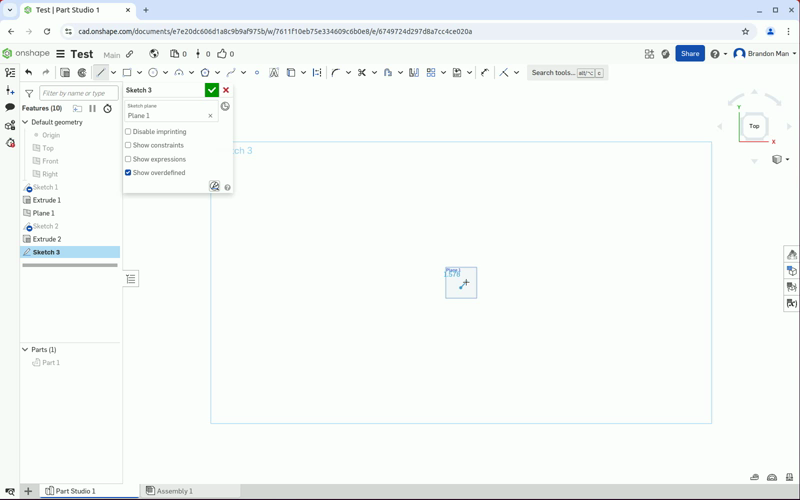
key_down(shift)
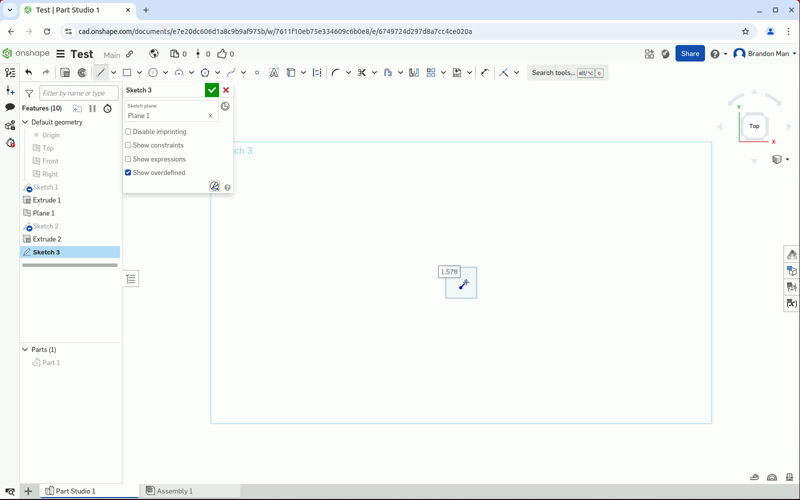
mouse_move(496, 281)
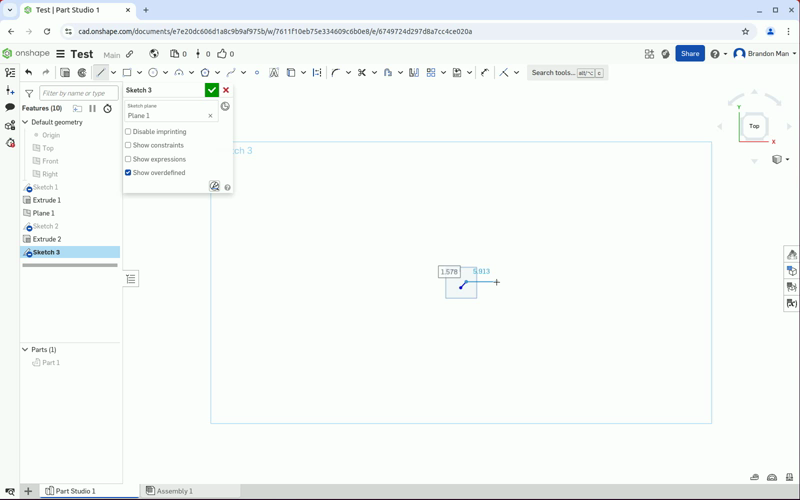
mouse_move(460, 281)
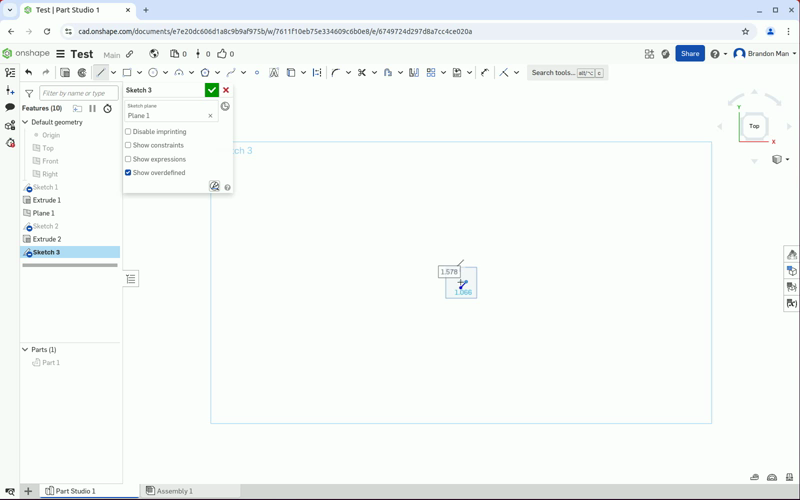
scroll(6)
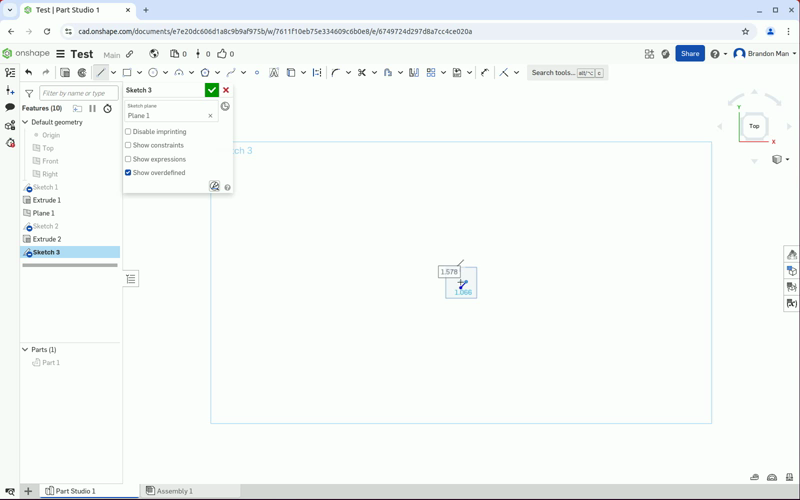
scroll(6)
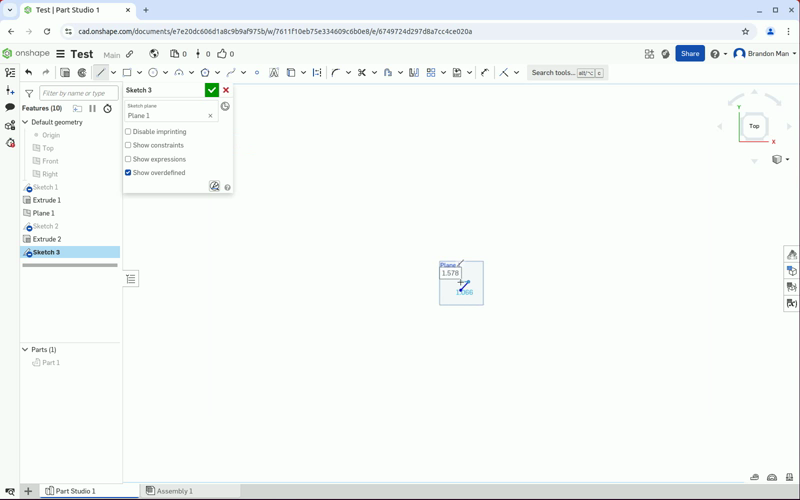
scroll(6)
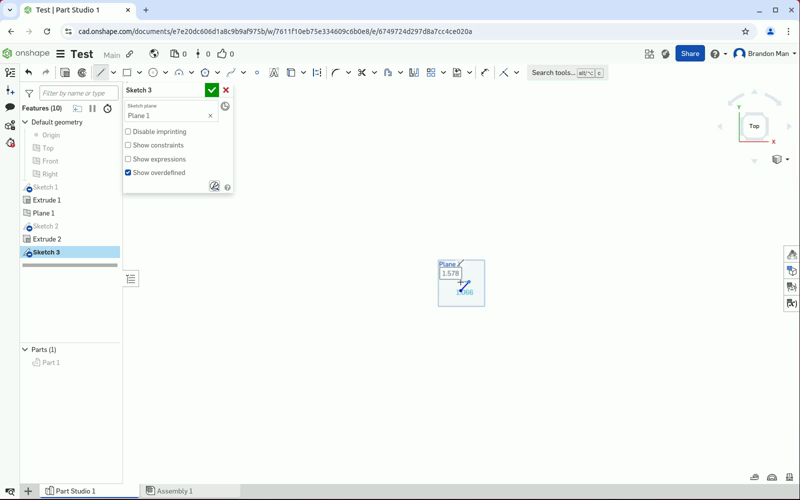
scroll(6)
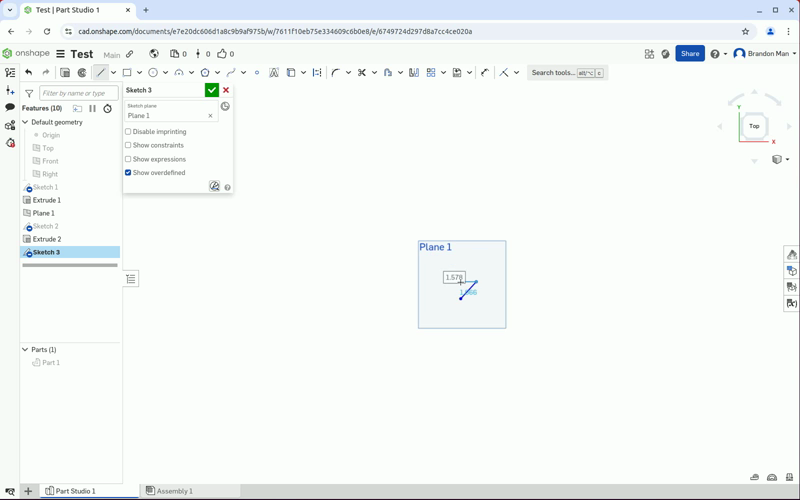
scroll(6)
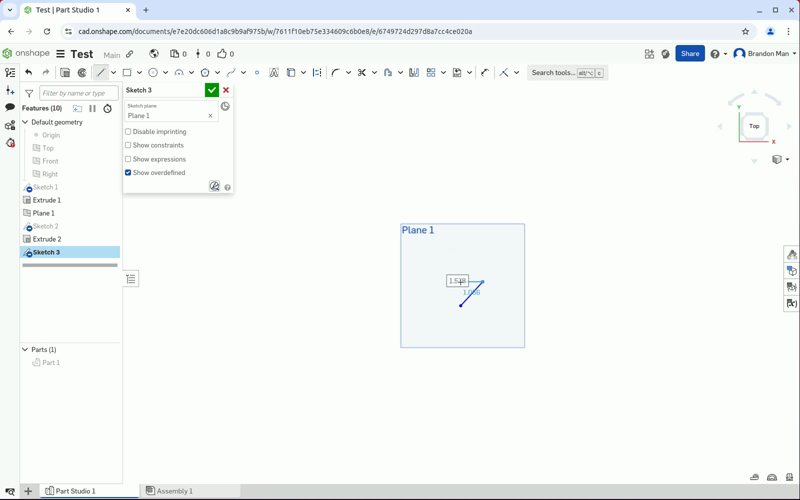
scroll(6)
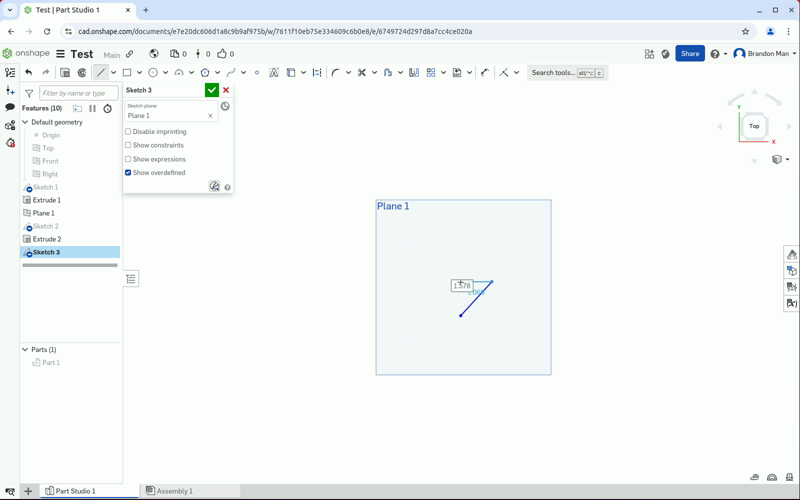
scroll(6)
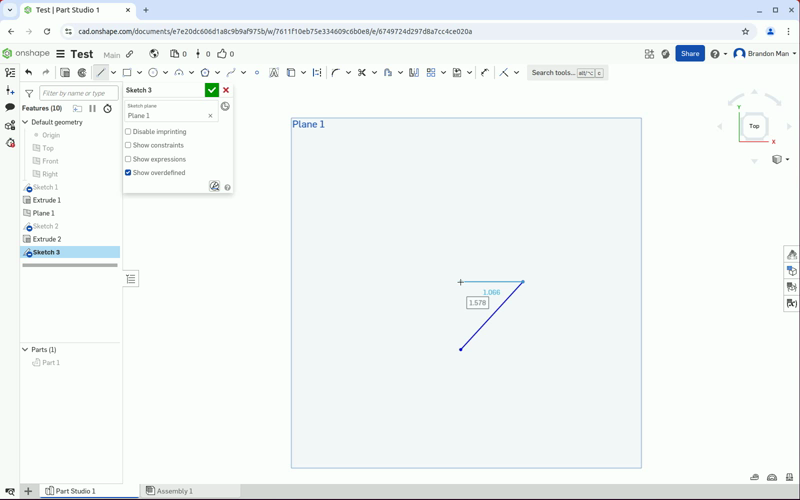
click(460, 281)
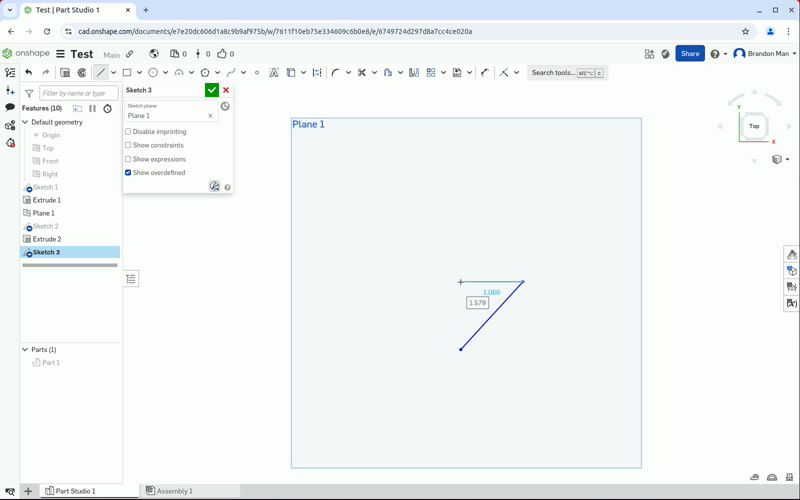
scroll(-6)
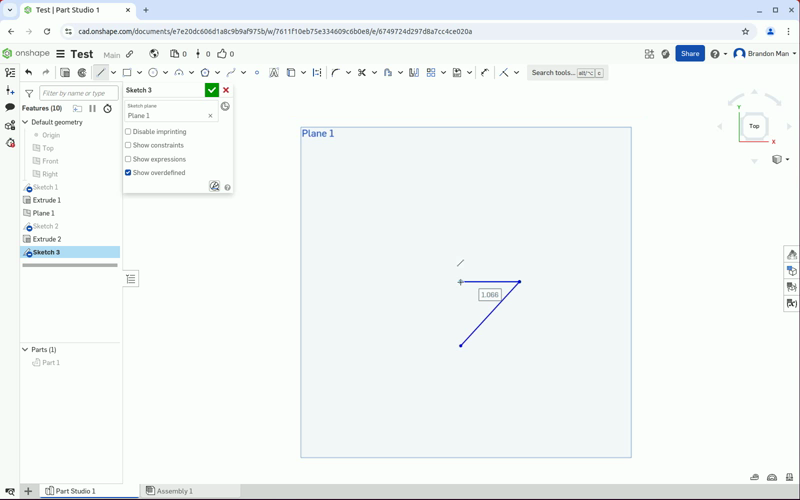
scroll(-6)
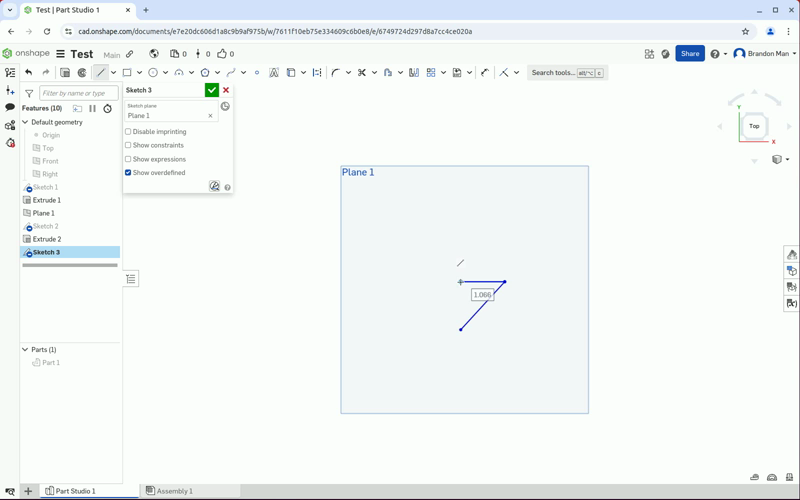
scroll(-6)
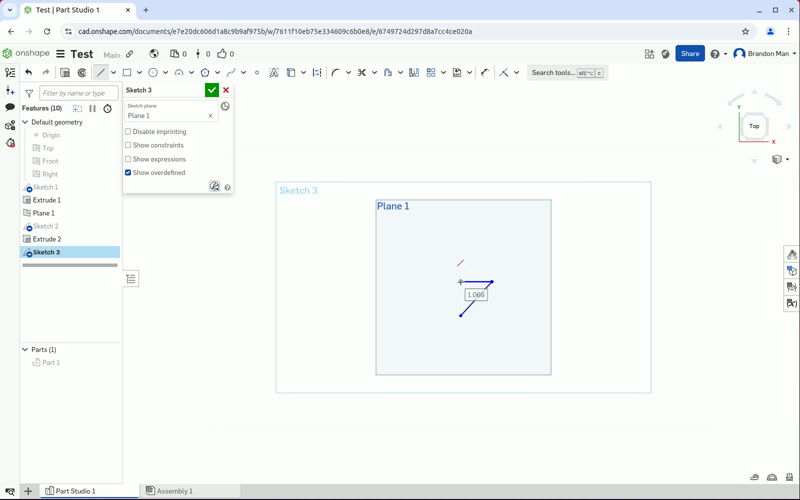
scroll(-6)
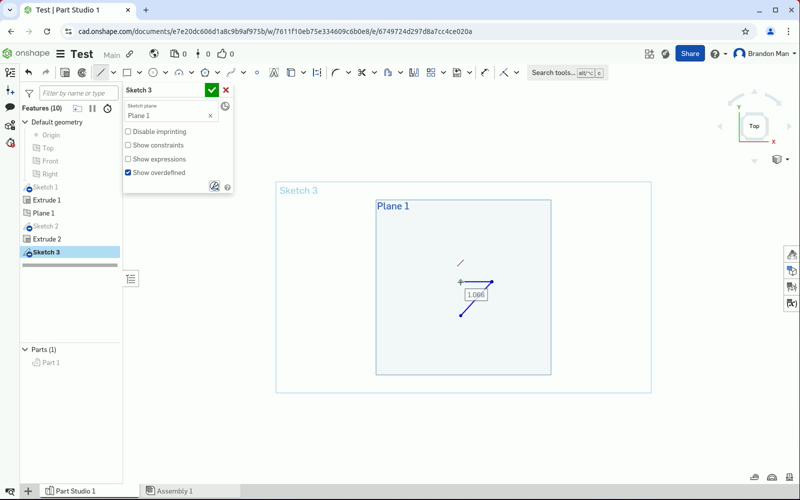
scroll(-6)
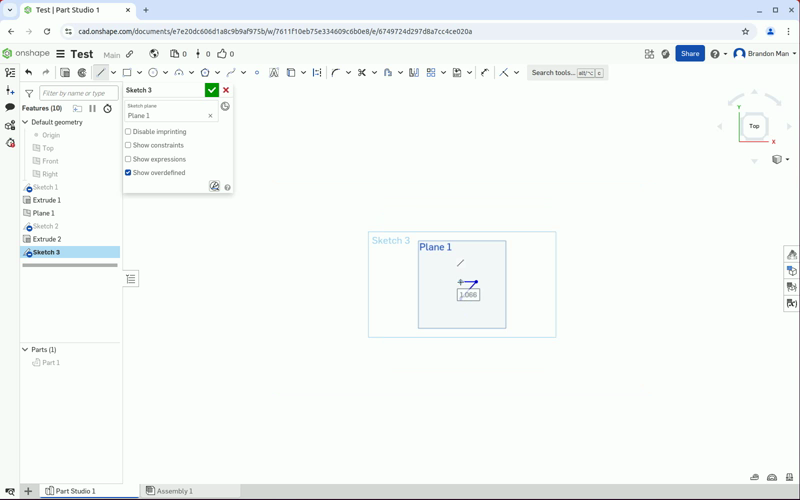
scroll(-6)
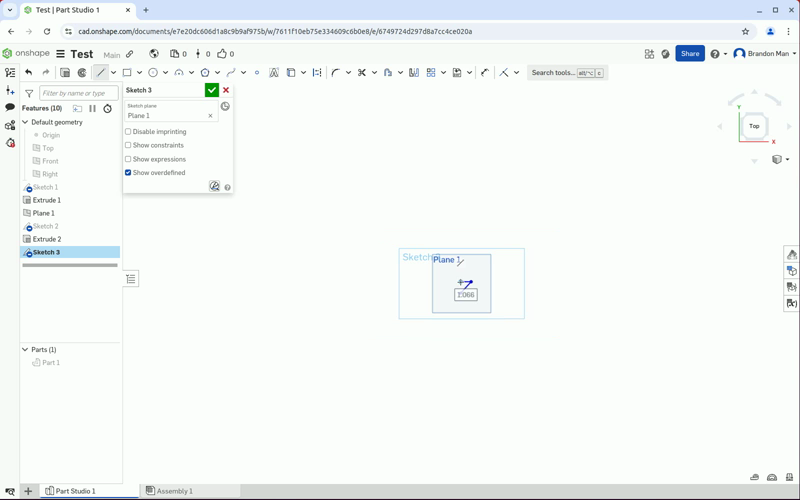
scroll(-6)
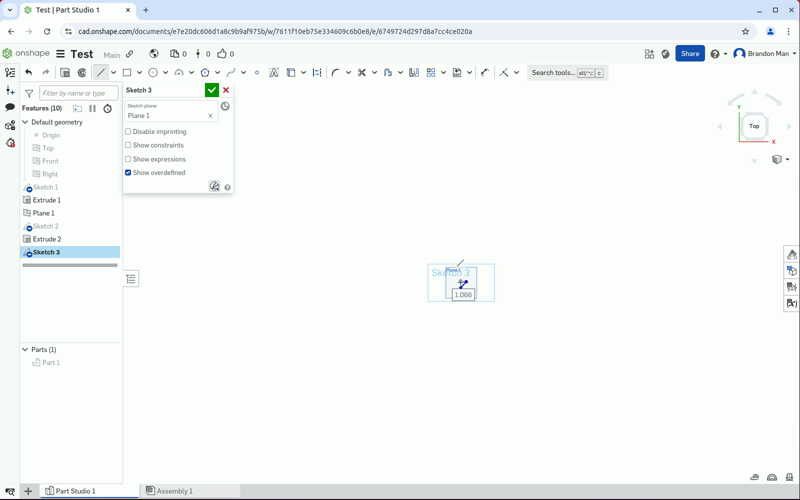
key_up(shift)
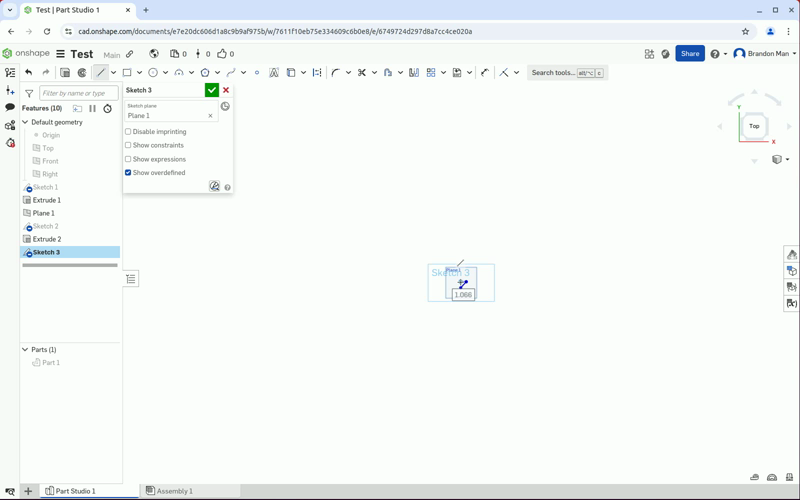
mouse_move(490, 281)
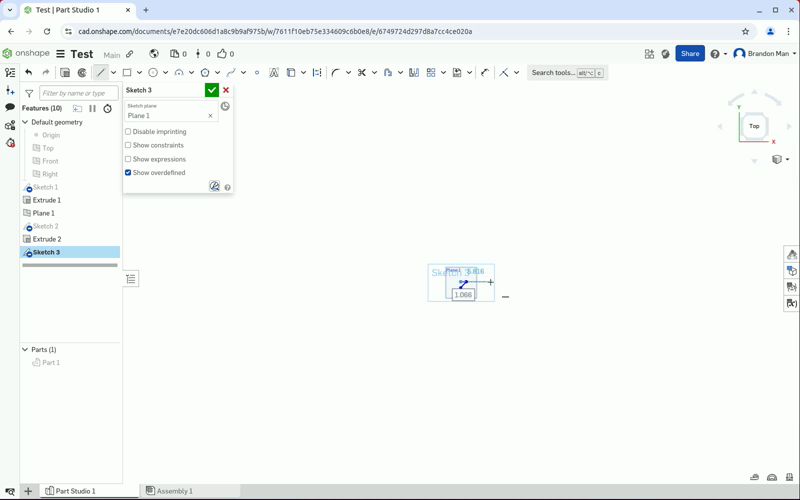
key_down(shift)
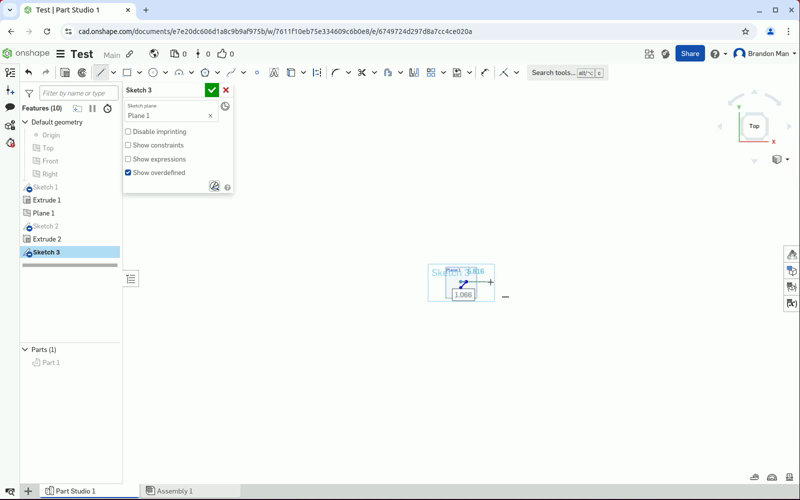
mouse_move(460, 287)
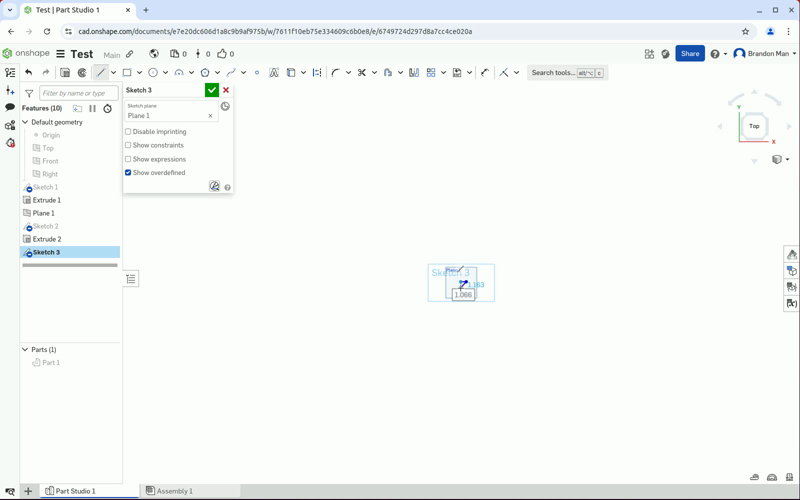
scroll(6)
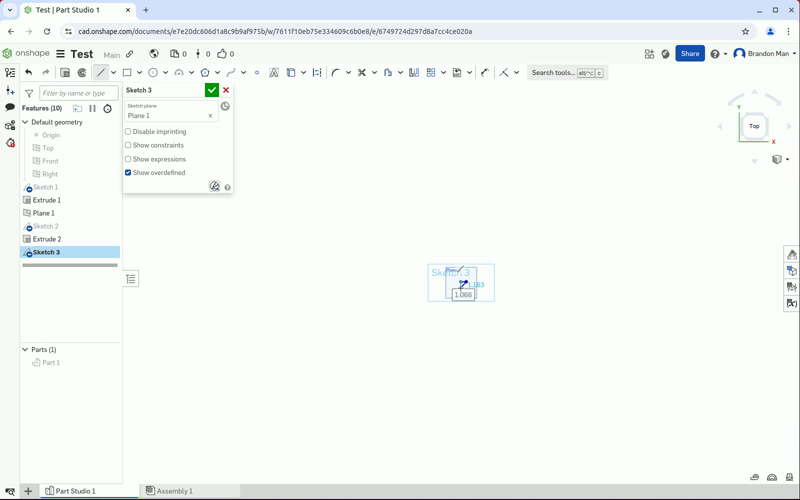
scroll(6)
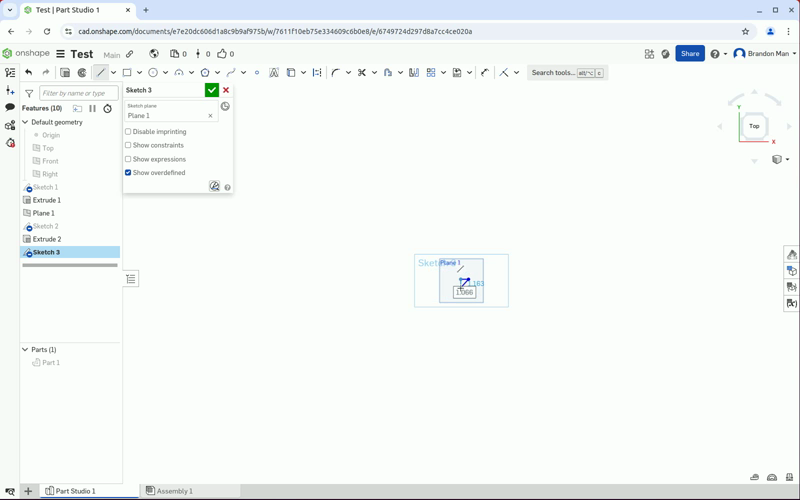
scroll(6)
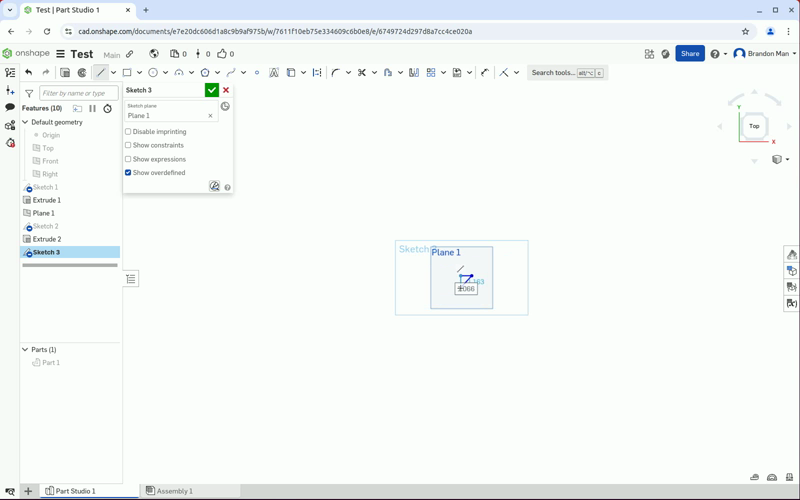
scroll(6)
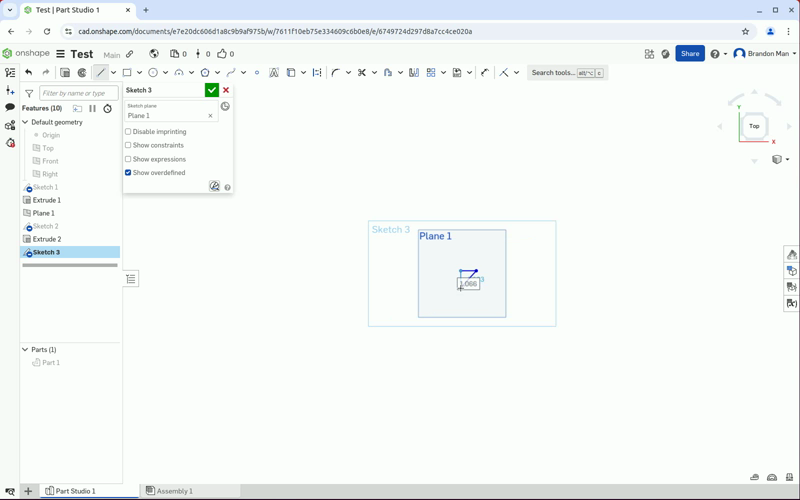
scroll(6)
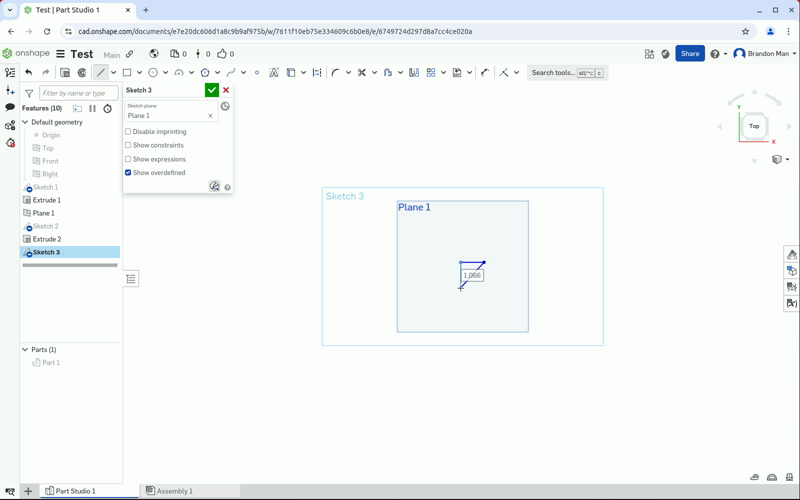
scroll(6)
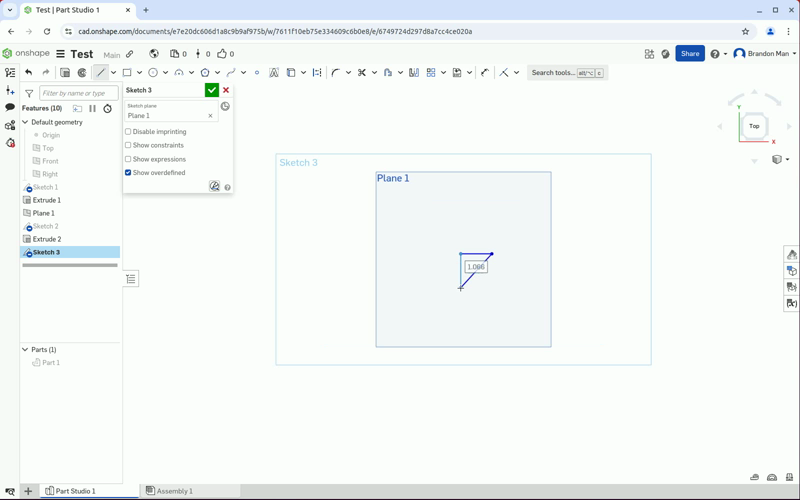
scroll(6)
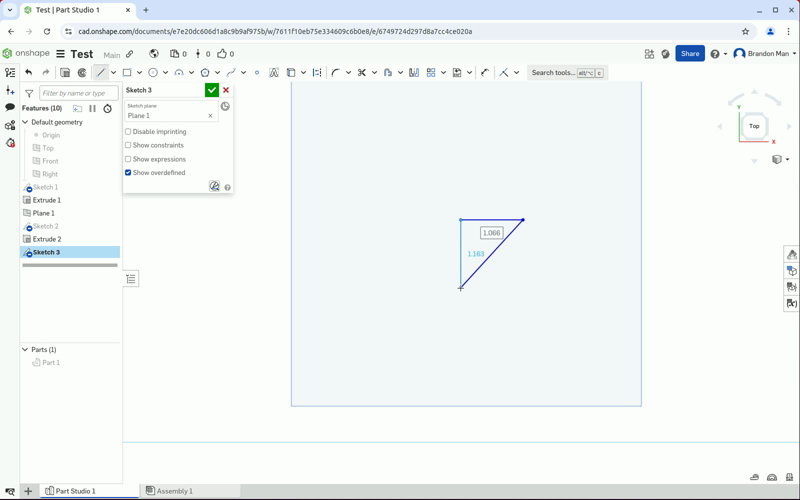
key_up(shift)
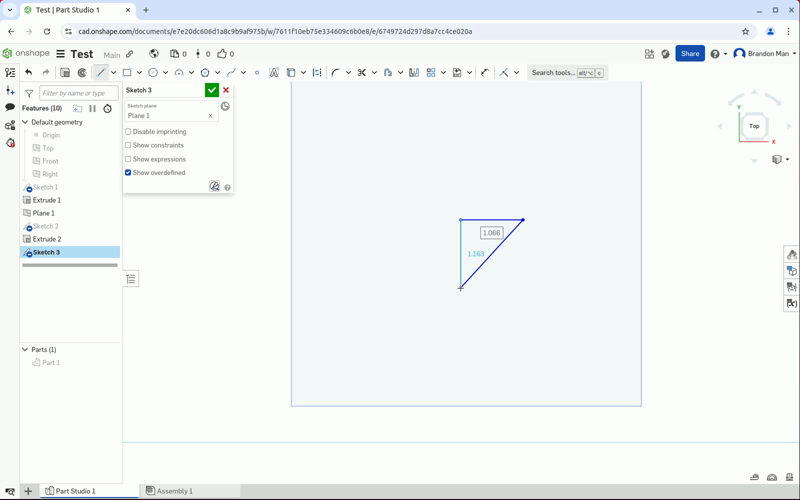
click(460, 287)
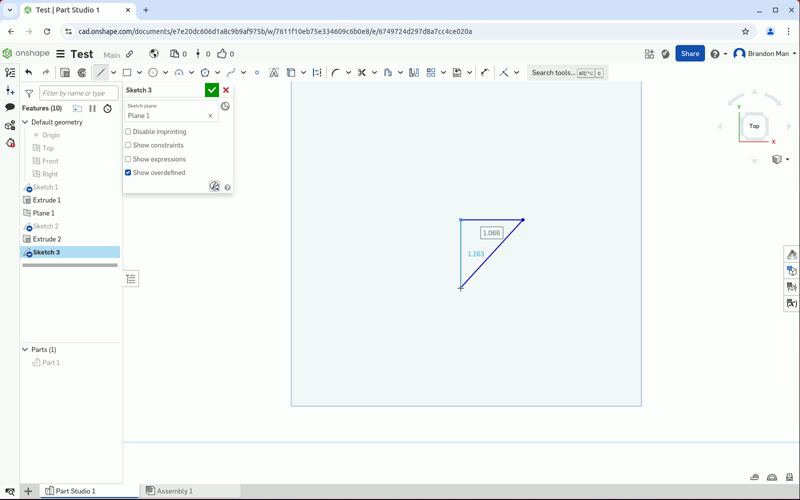
scroll(-6)
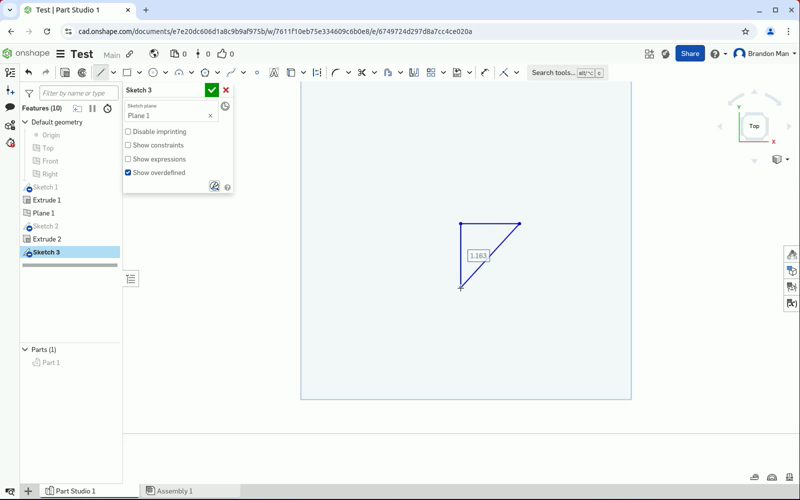
scroll(-6)
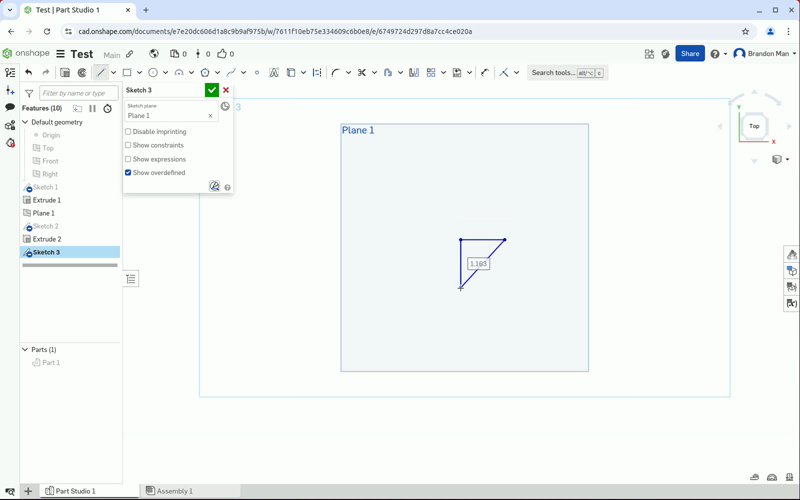
scroll(-6)
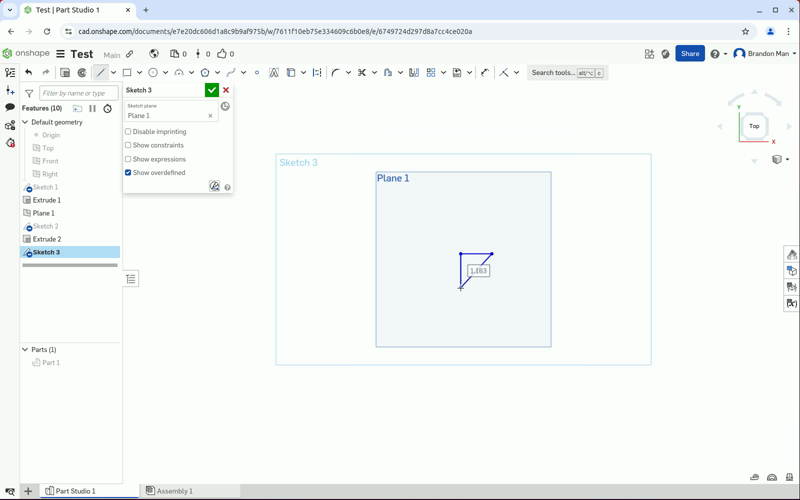
scroll(-6)
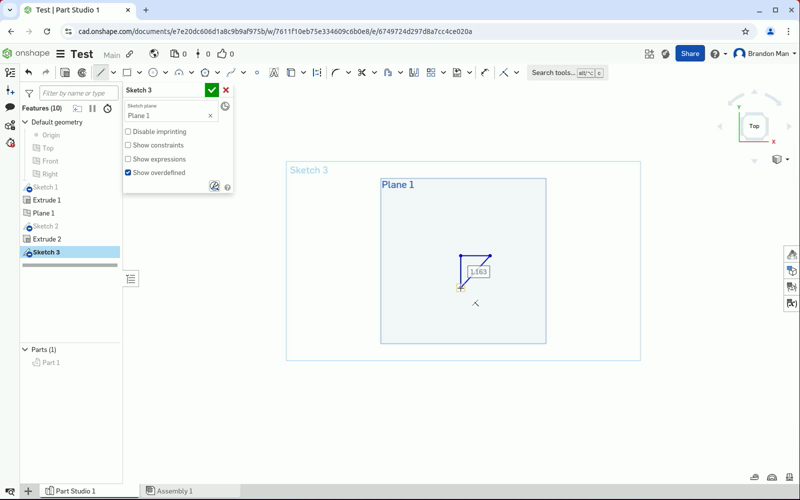
scroll(-6)
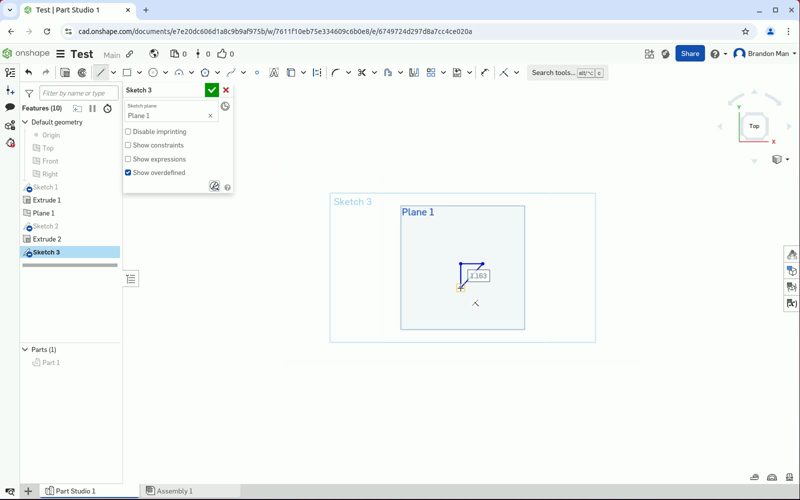
scroll(-6)
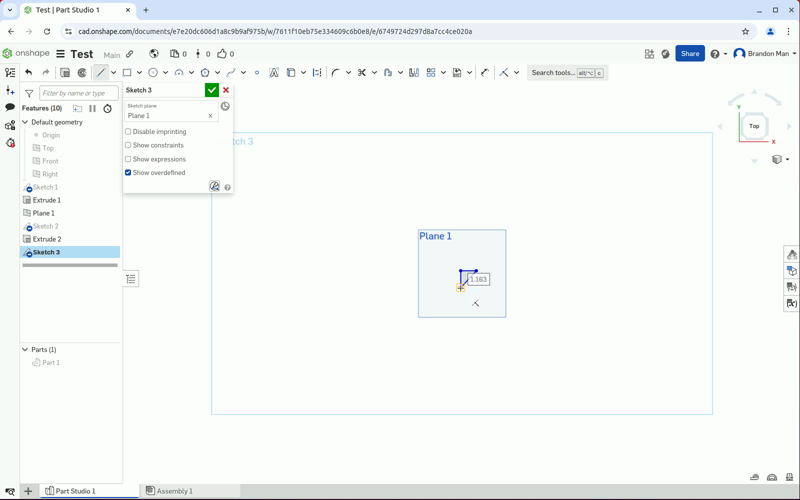
scroll(-6)
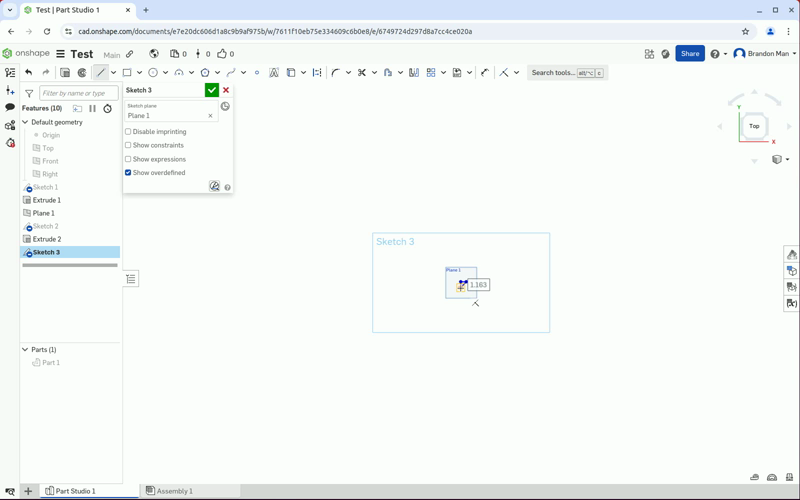
key(esc)
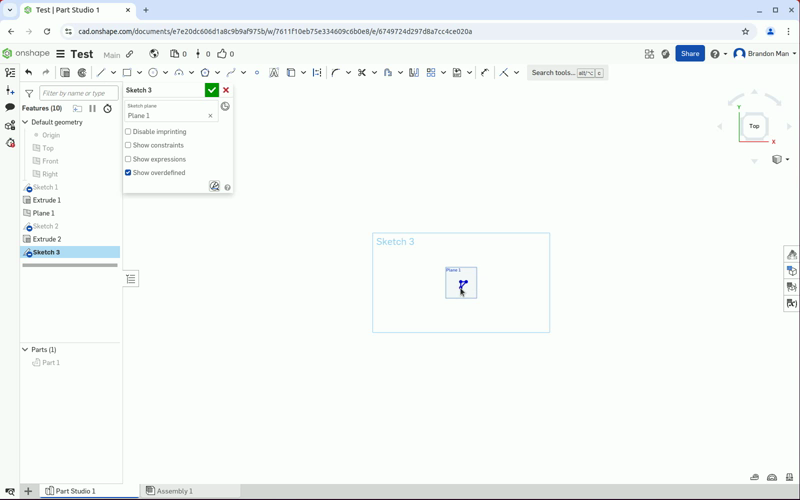
mouse_move(461, 284)
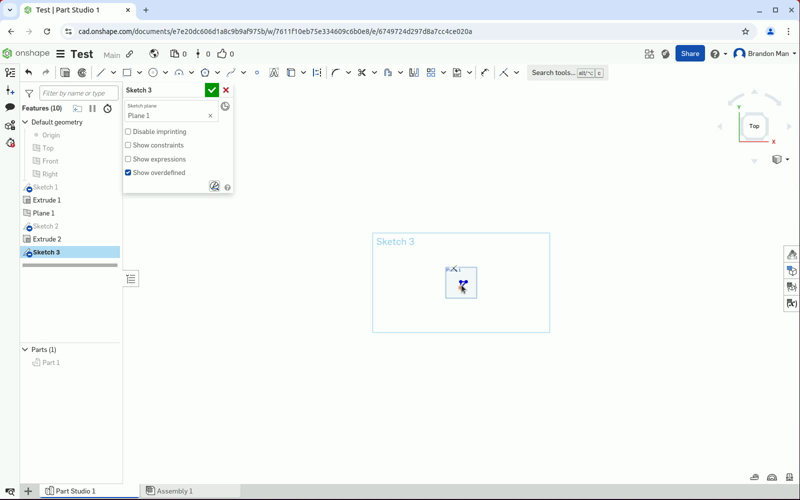
scroll(6)
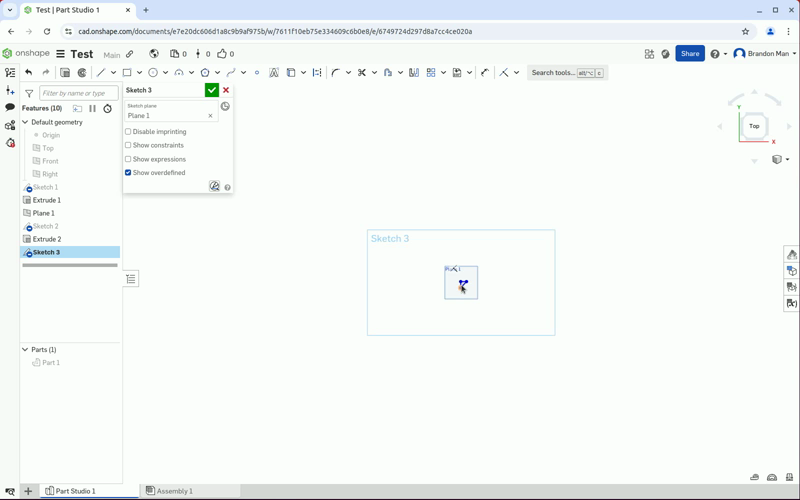
scroll(6)
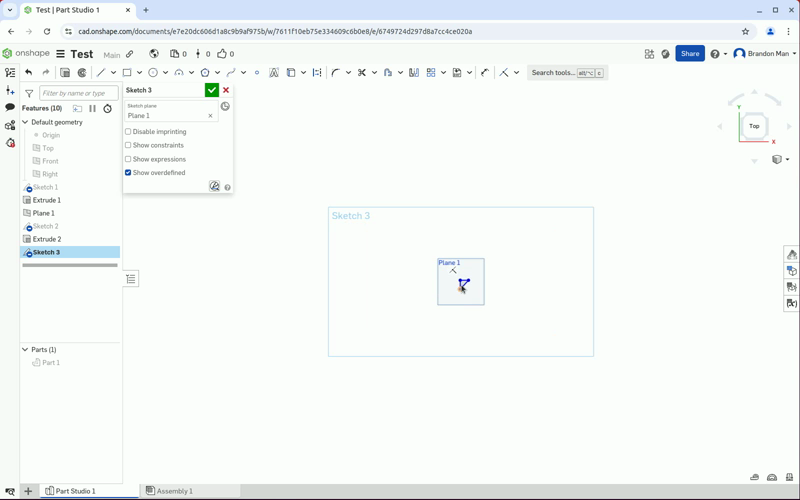
scroll(6)
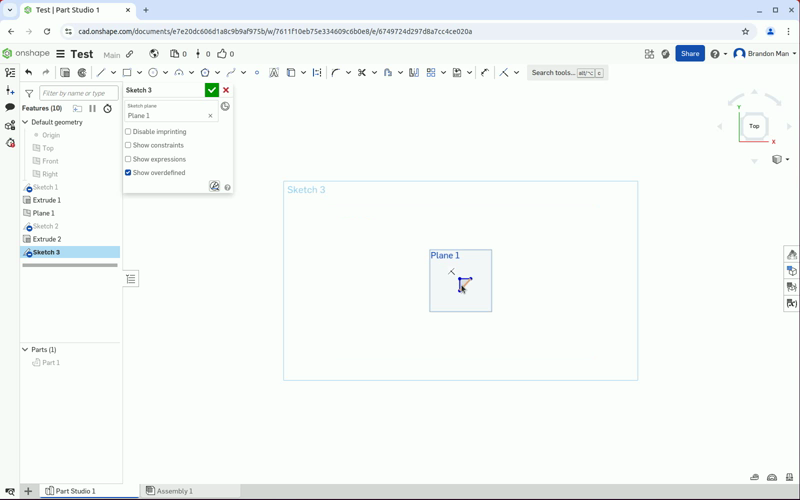
scroll(6)
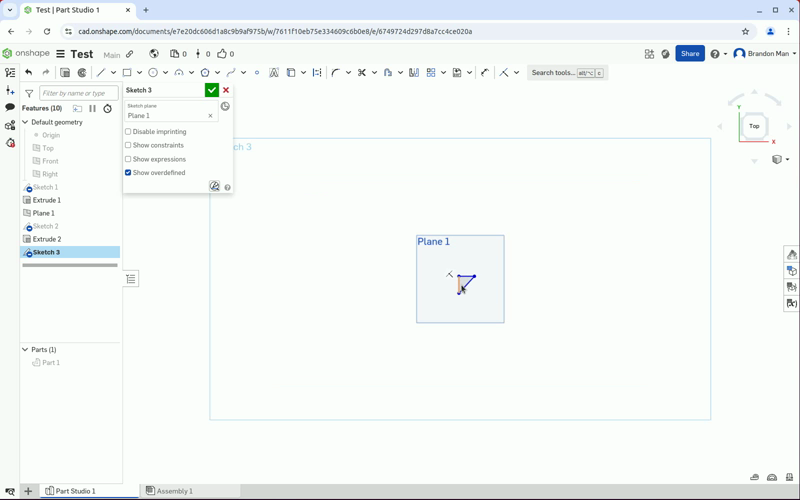
scroll(6)
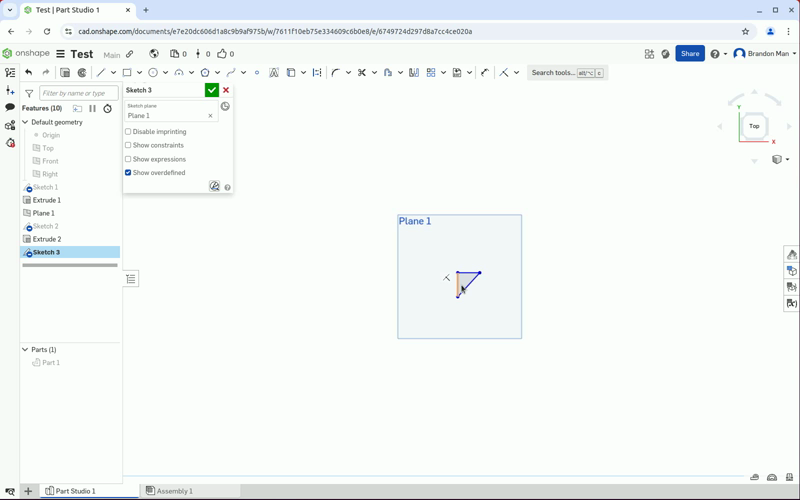
scroll(6)
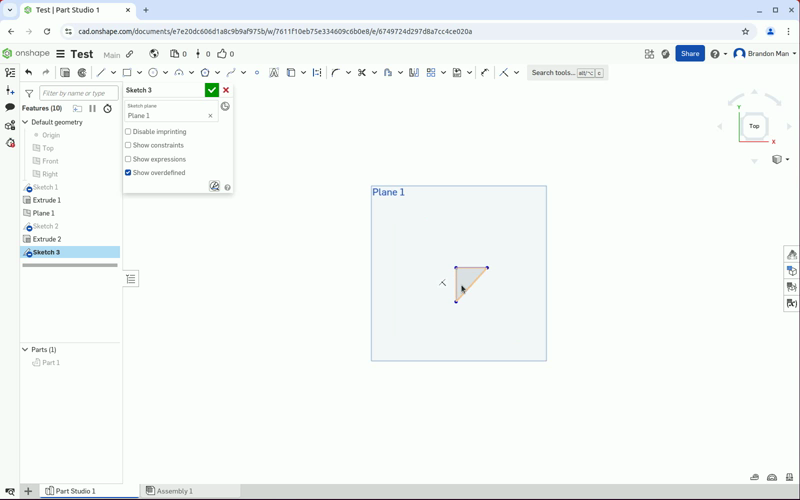
scroll(6)
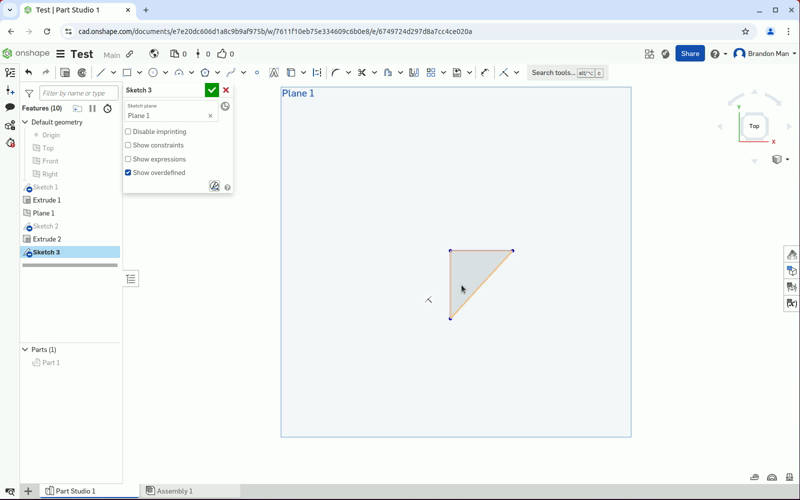
click(461, 284)
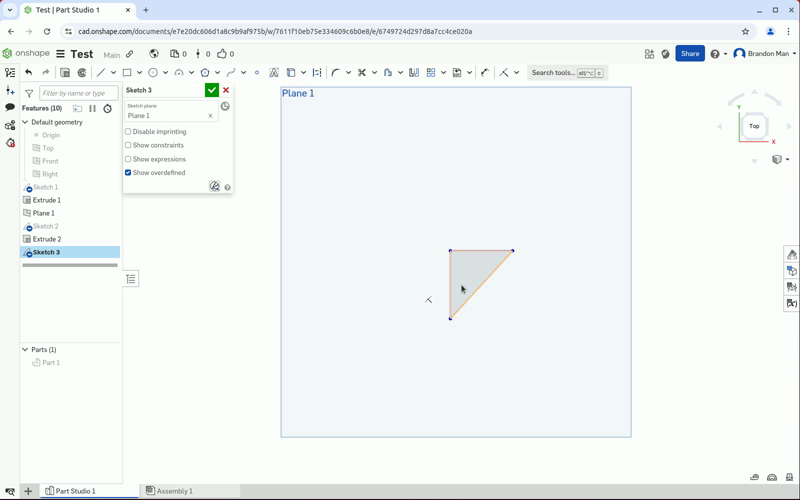
scroll(-6)
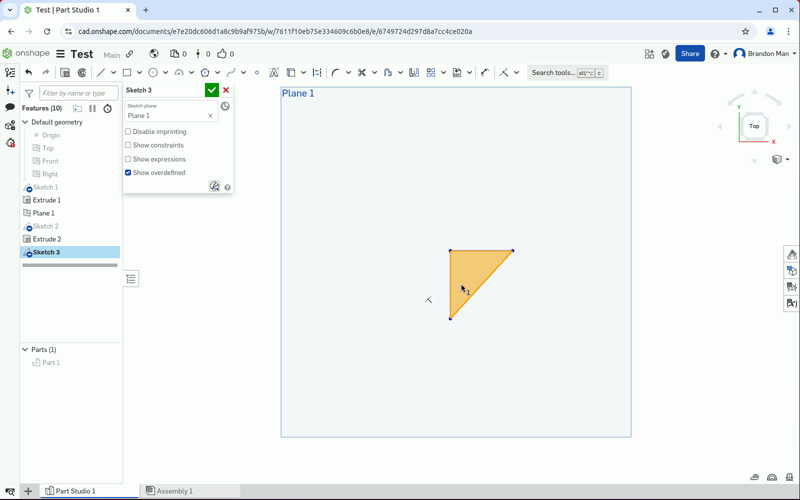
scroll(-6)
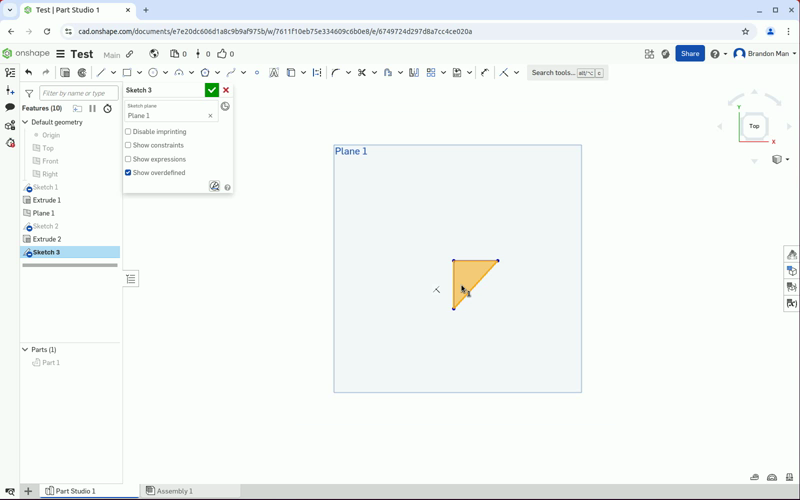
scroll(-6)
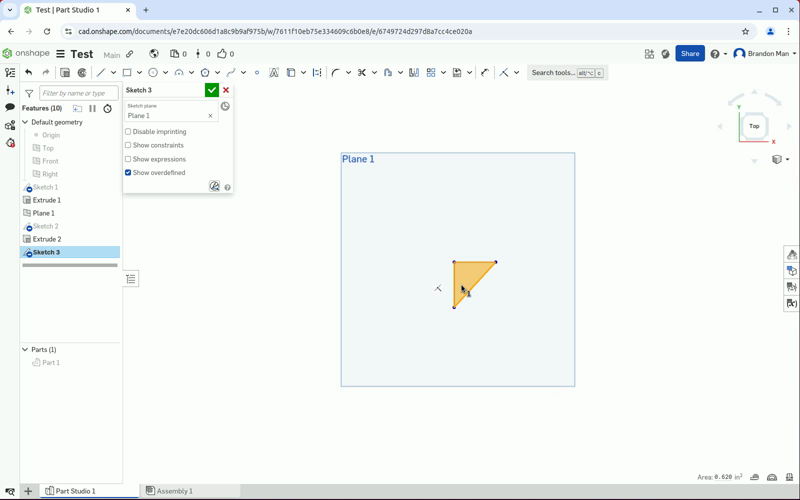
scroll(-6)
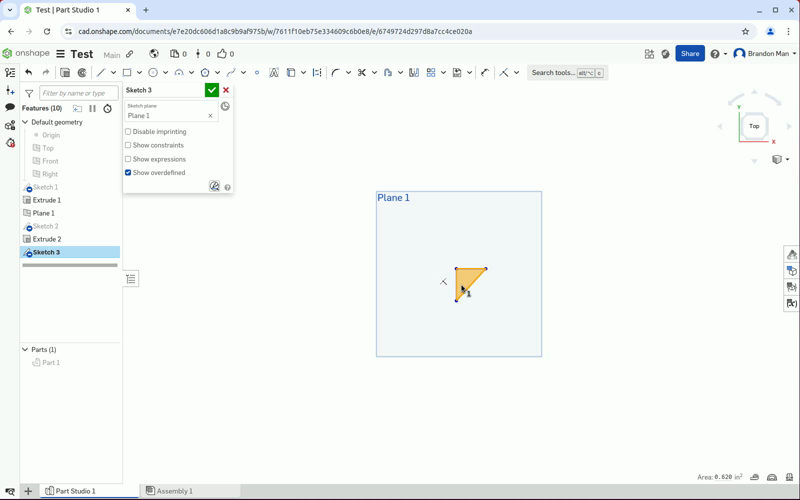
scroll(-6)
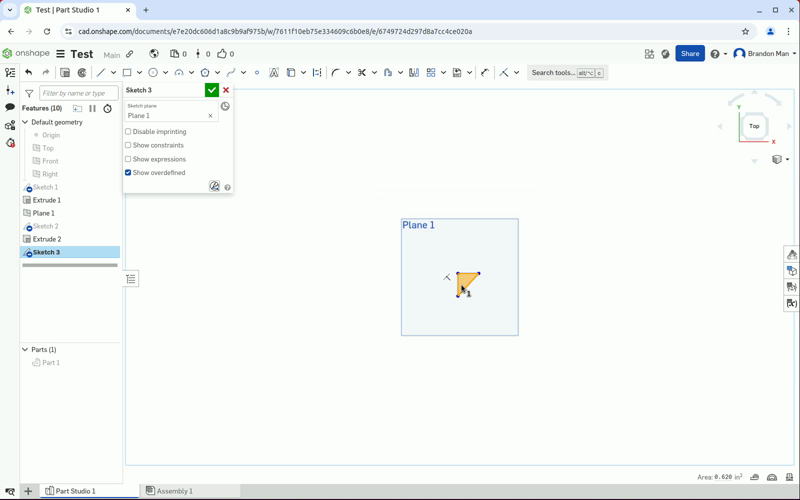
scroll(-6)
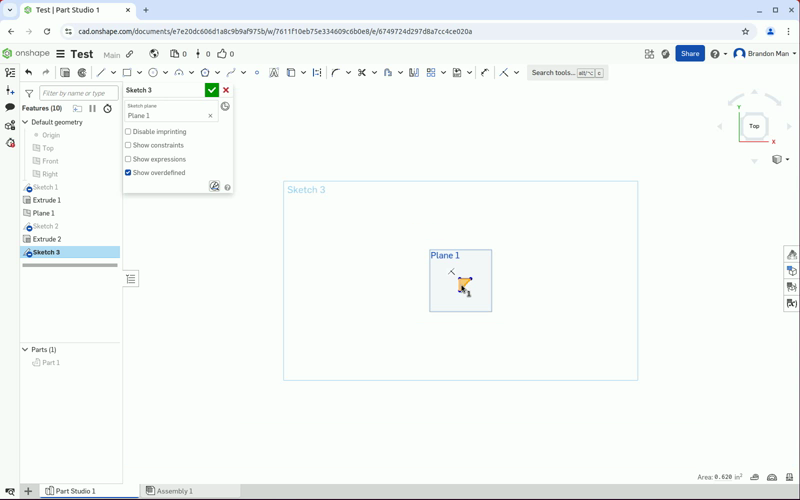
scroll(-6)
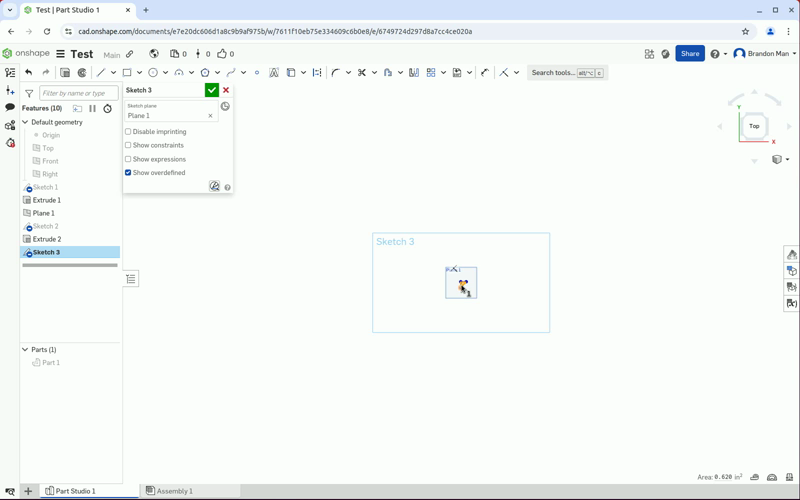
mouse_move(73, 352)
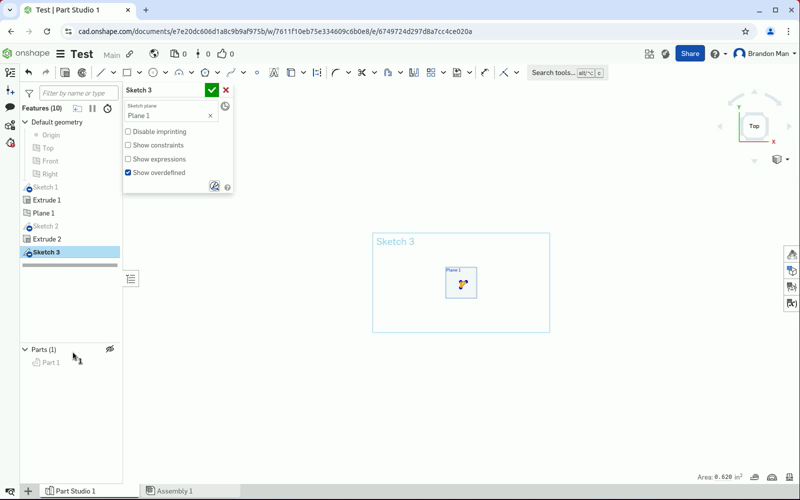
key(shift+y)
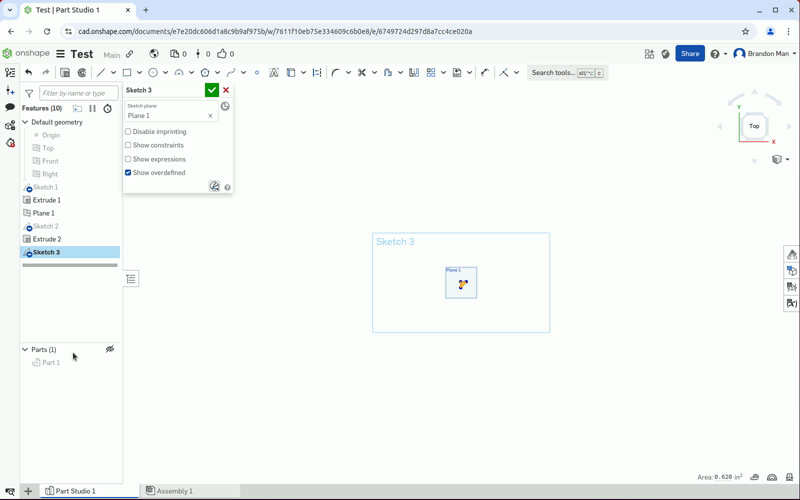
key(shift+e)
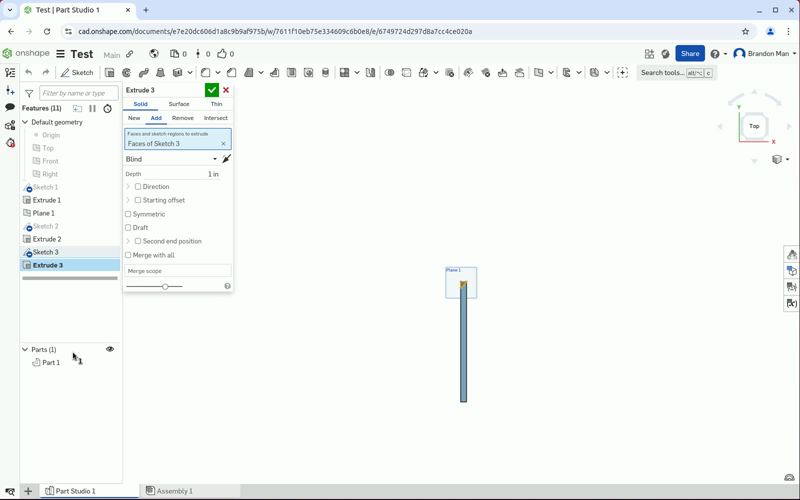
mouse_move(143, 106)
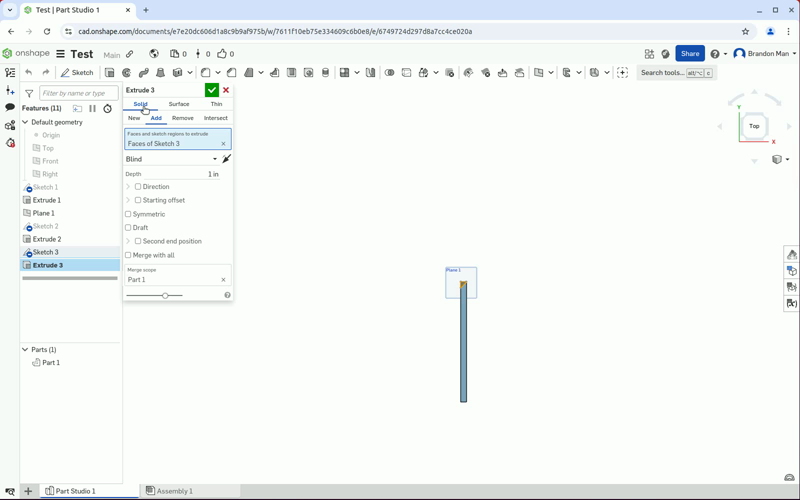
click(143, 106)
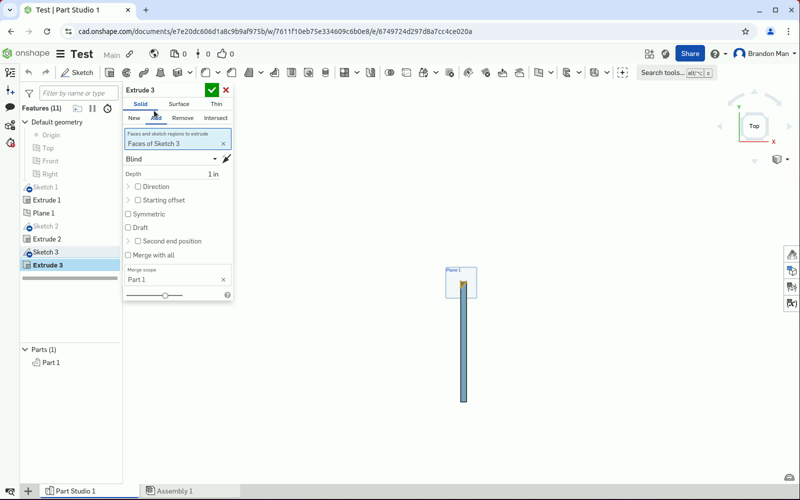
mouse_move(186, 120)
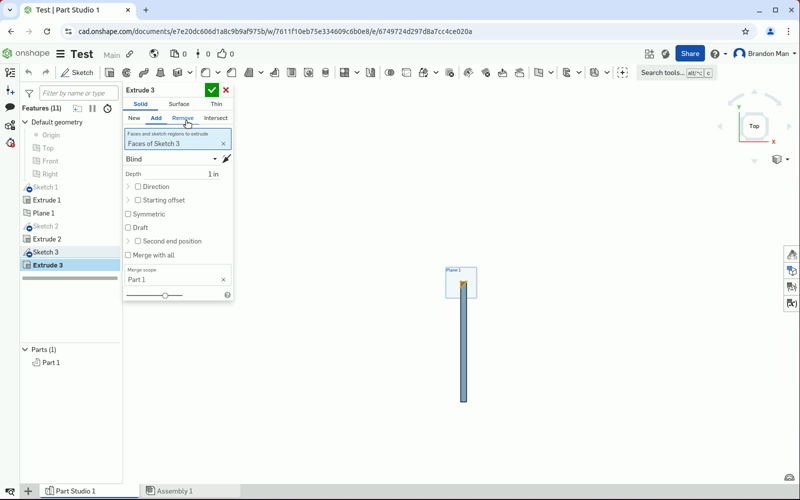
click(186, 120)
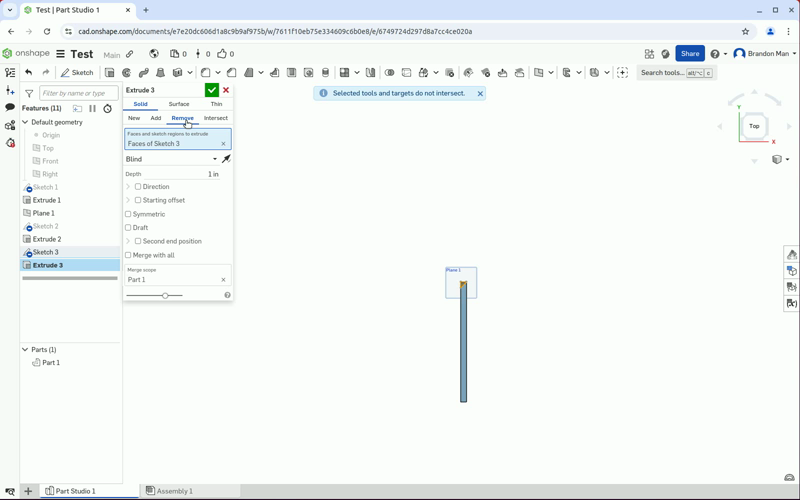
key(tab, 4)
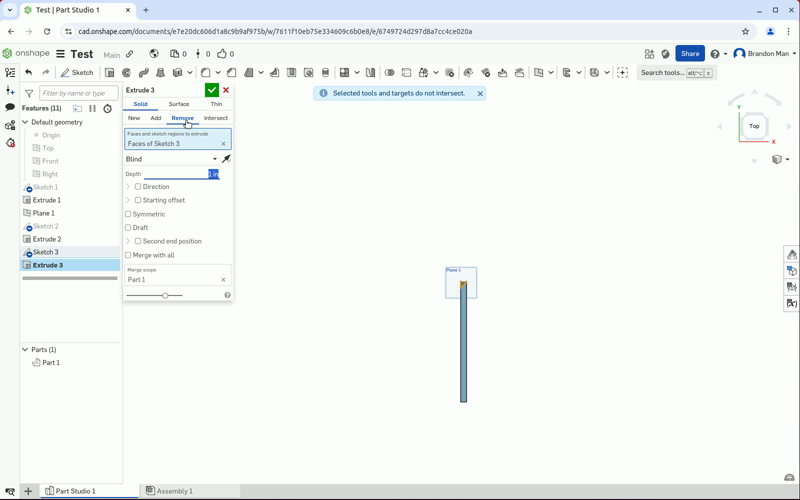
text(0.963)
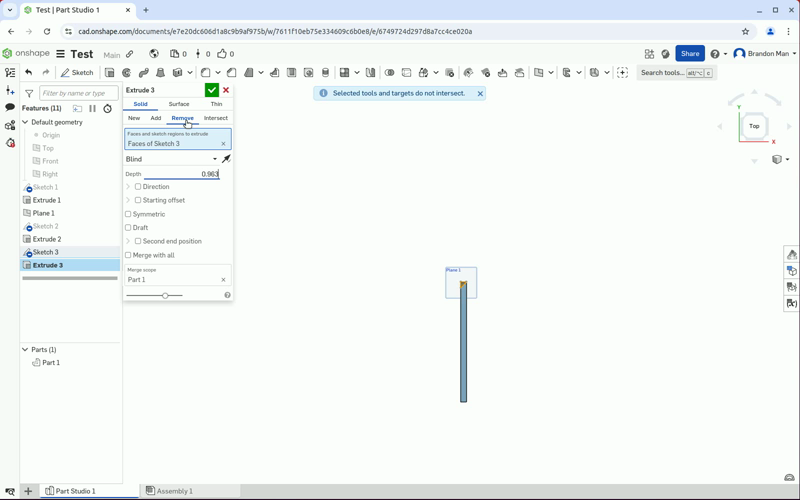
key(tab, 6)
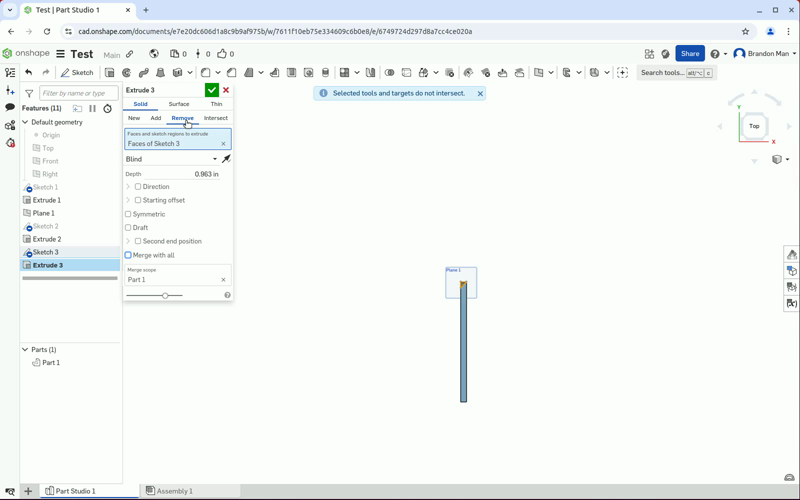
key(space)
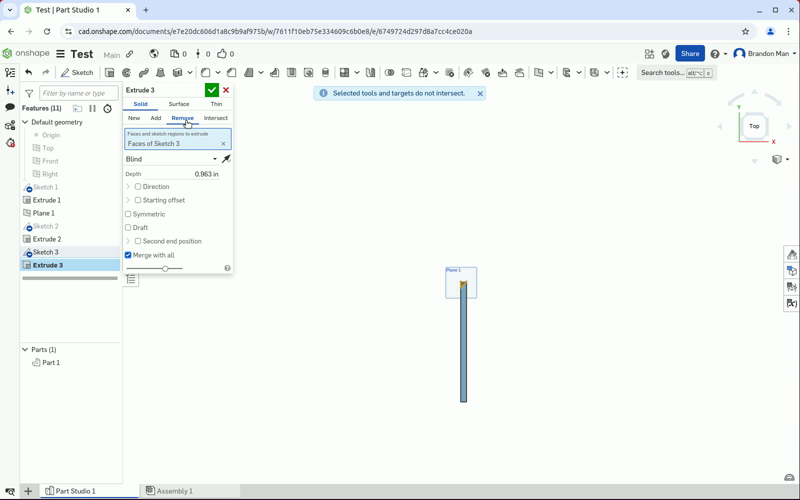
key(enter)
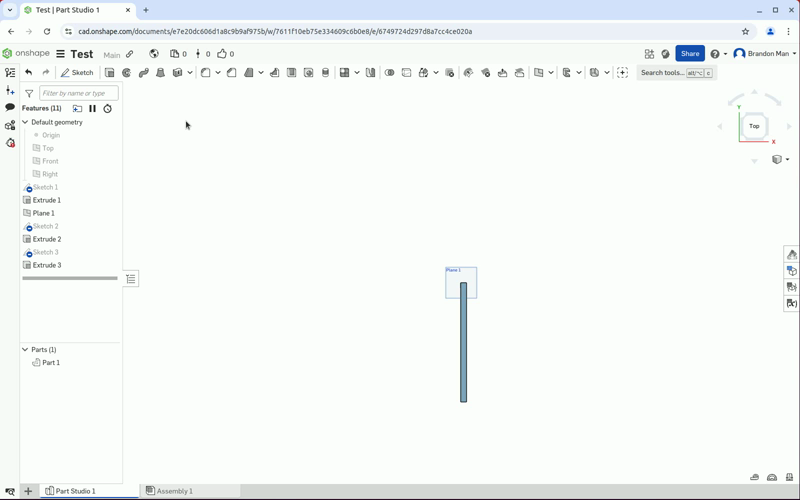
key(shift+h)
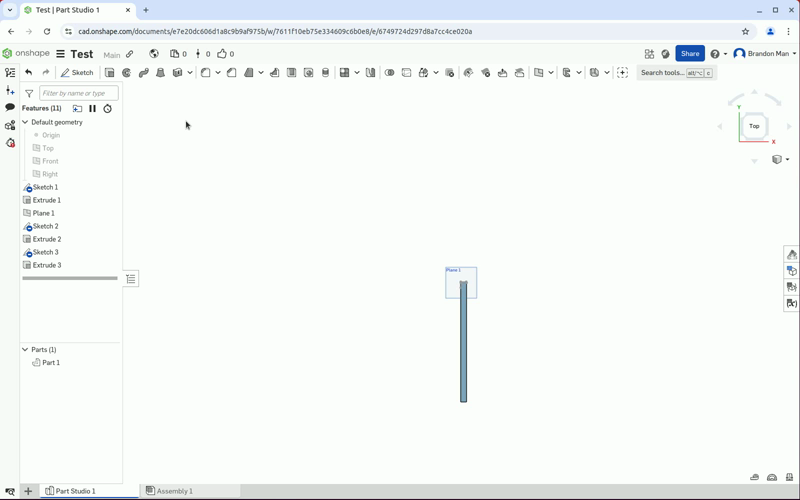
key(shift+h)
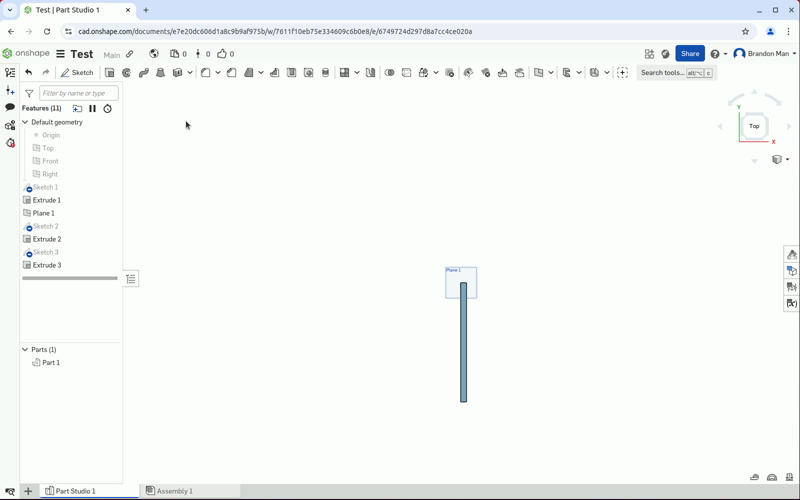
mouse_move(73, 189)
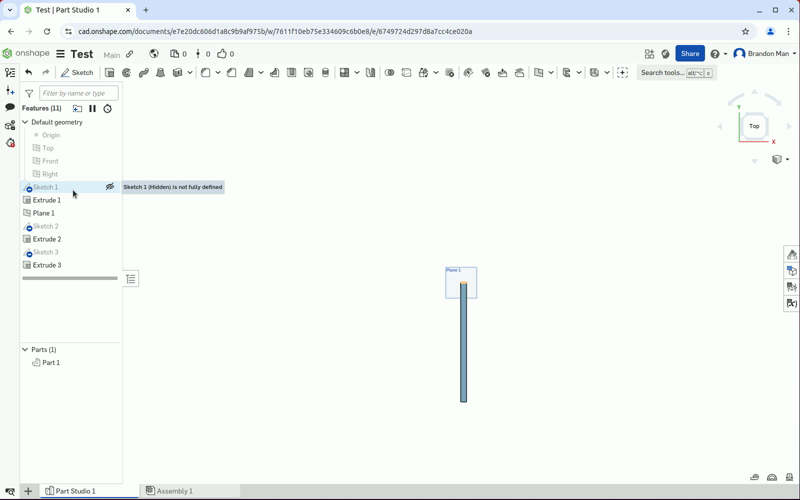
click(73, 189)
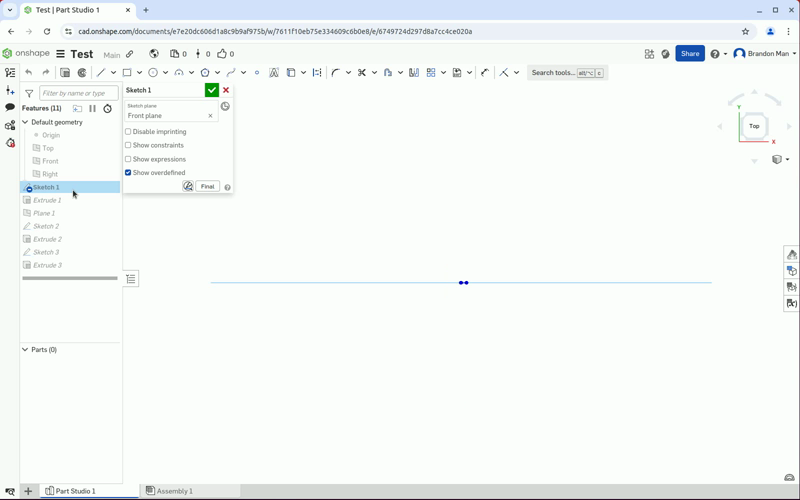
mouse_move(229, 92)
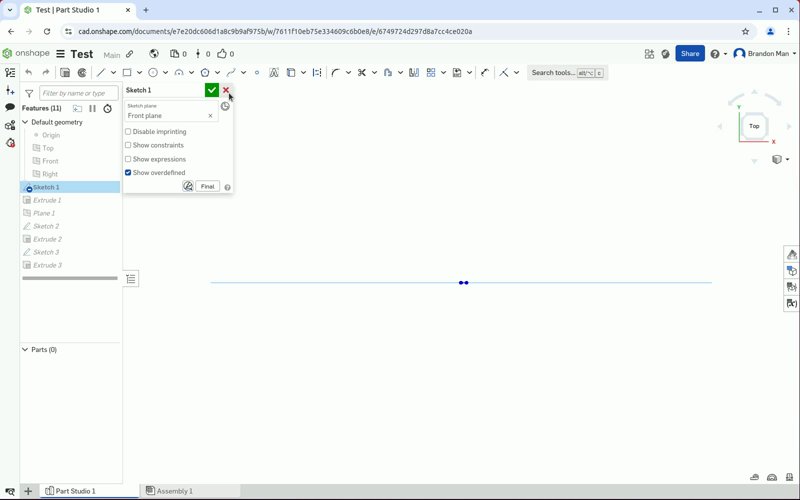
click(229, 92)
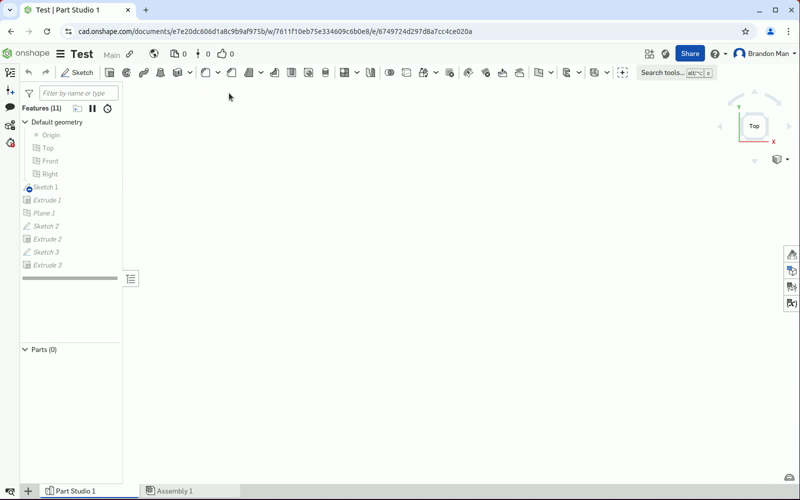
key(shift+s)
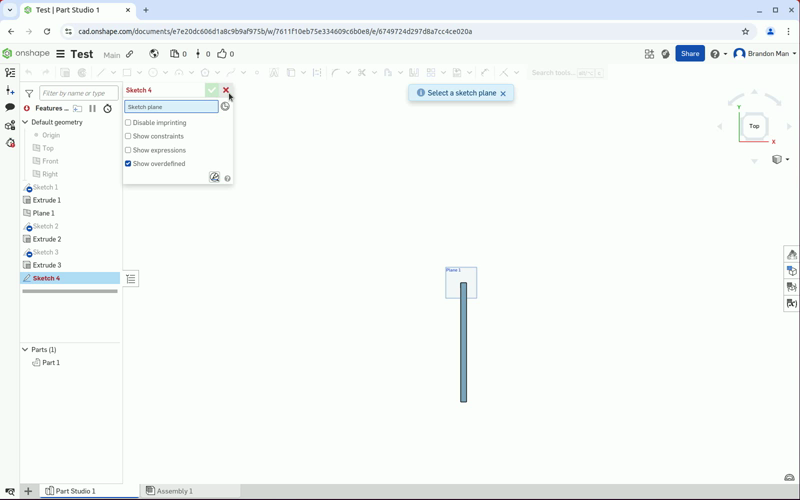
mouse_move(73, 215)
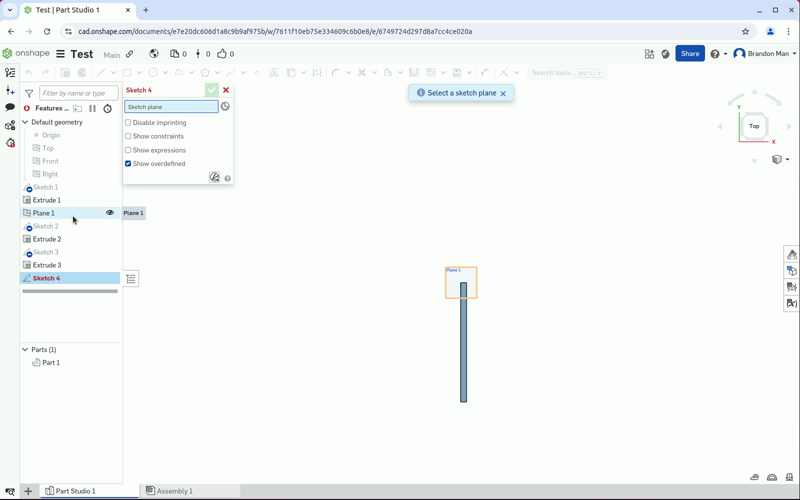
click(73, 215)
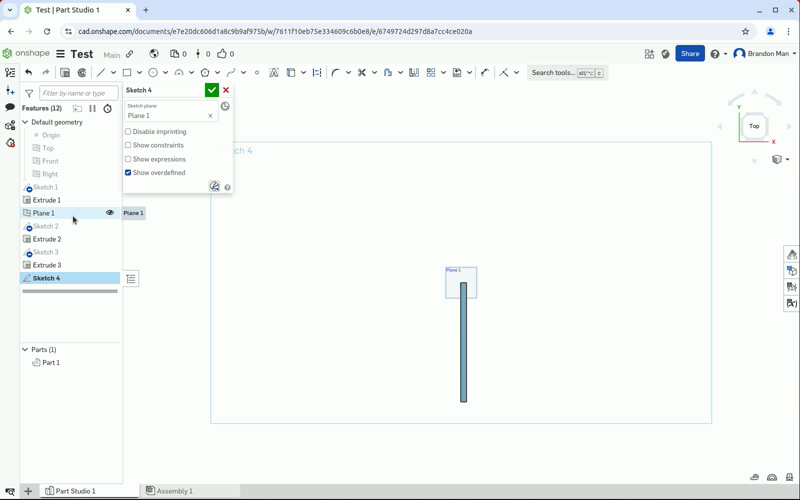
mouse_move(73, 352)
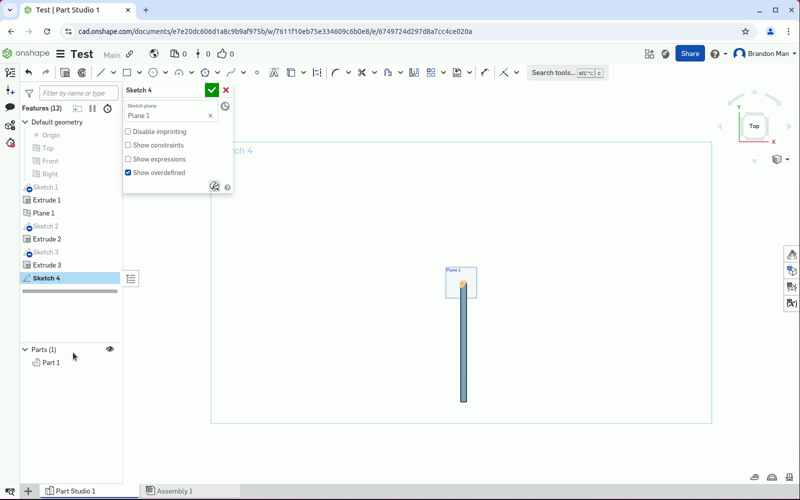
key(y)
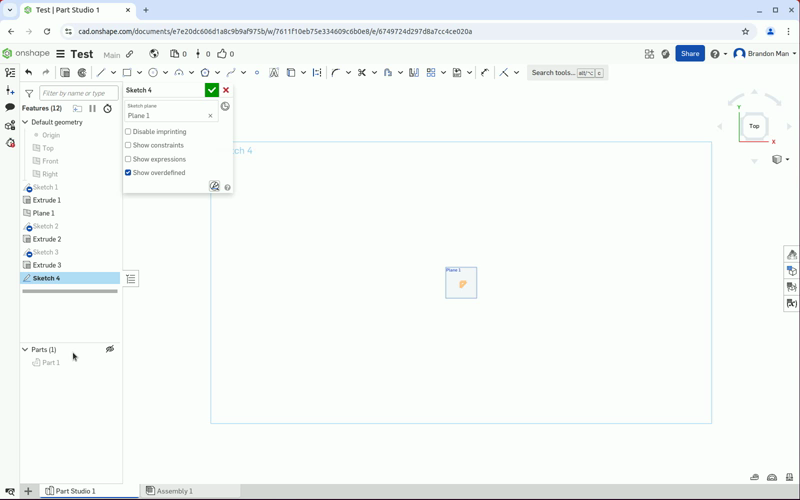
key(l)
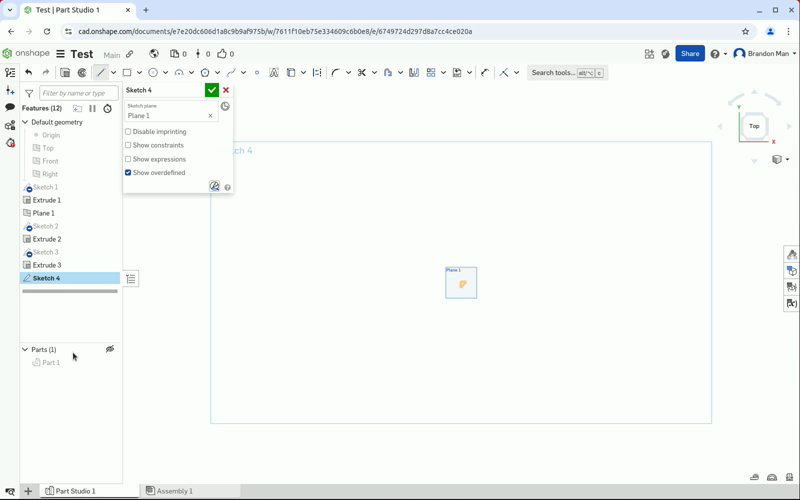
key_down(shift)
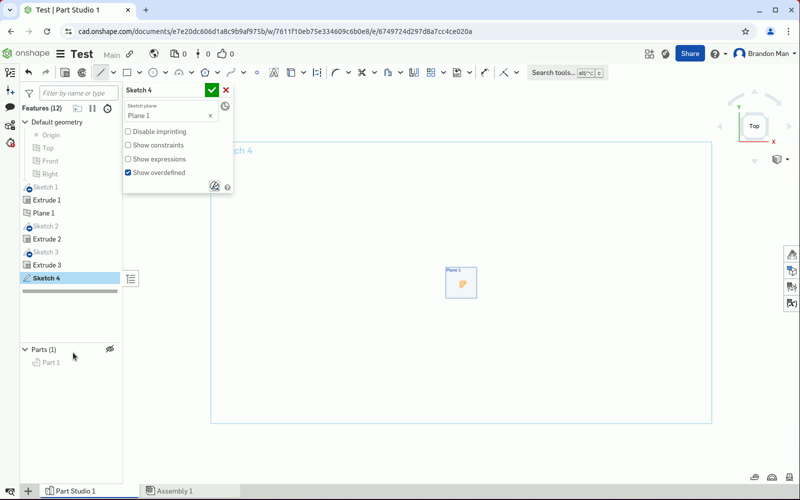
mouse_move(460, 395)
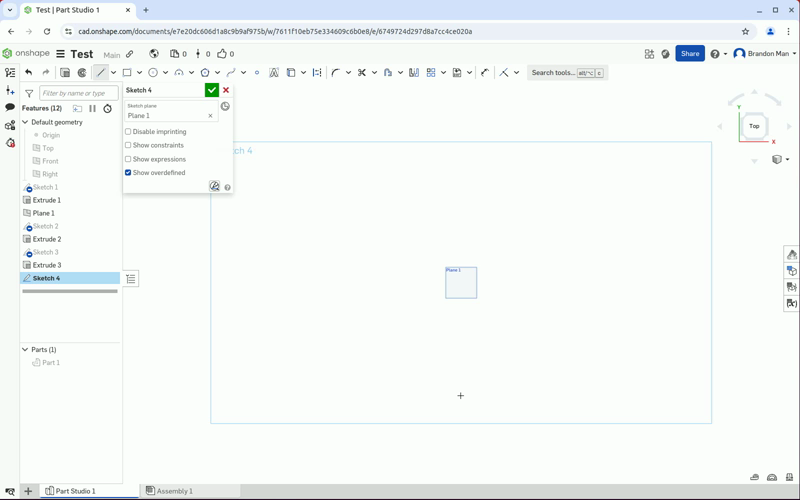
click(460, 395)
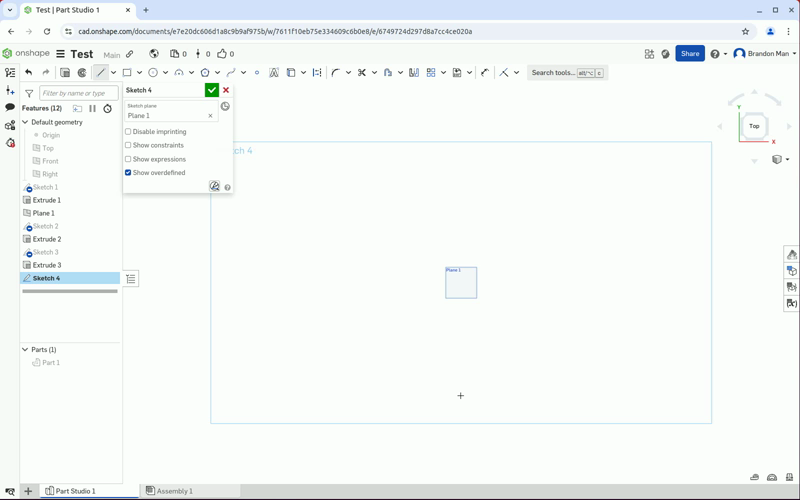
key_up(shift)
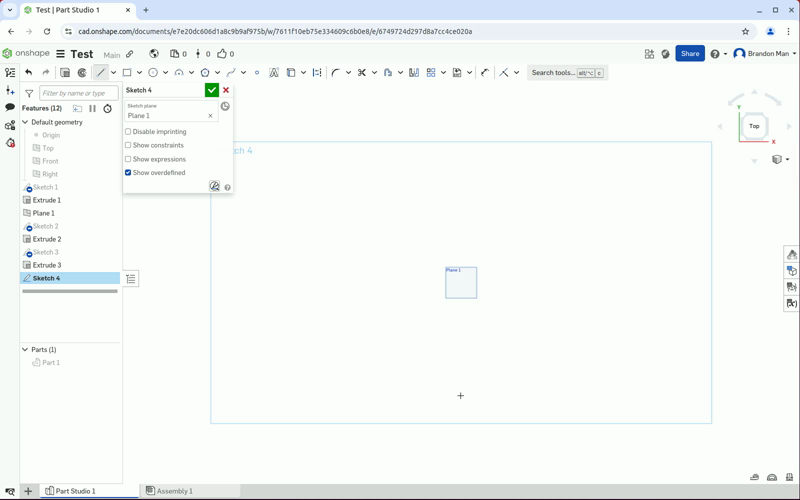
key_down(shift)
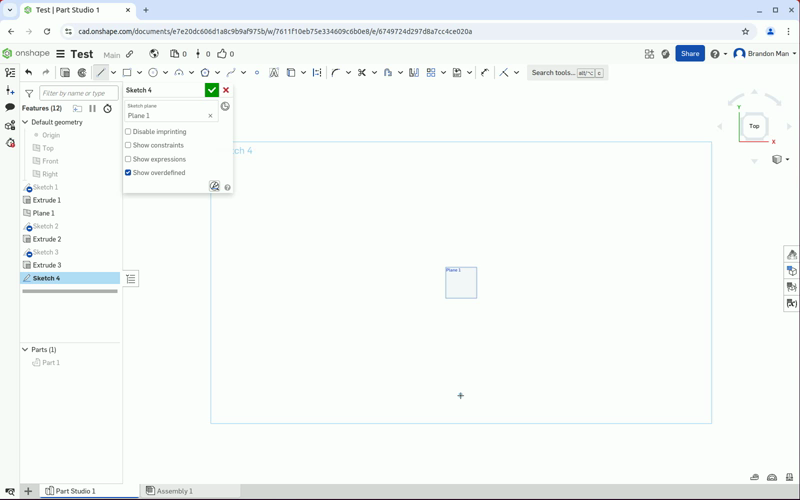
mouse_move(490, 395)
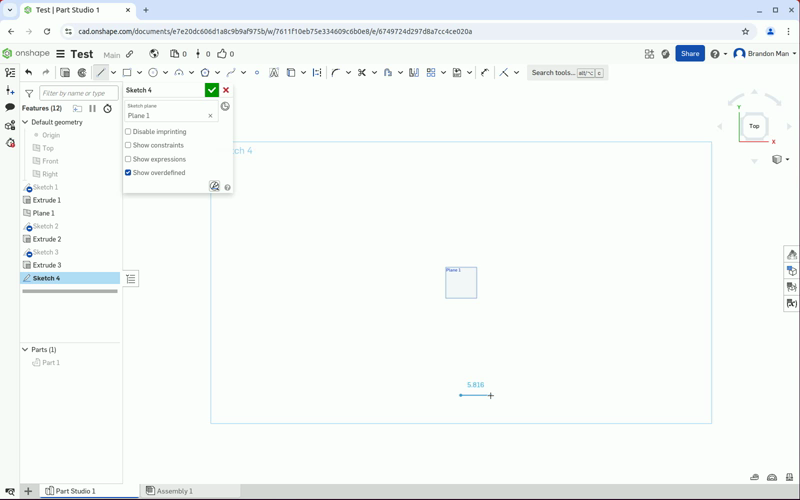
mouse_move(466, 395)
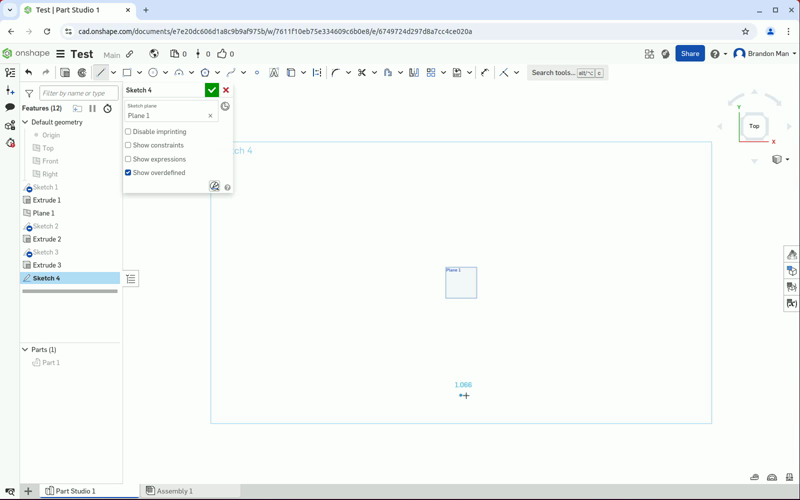
scroll(6)
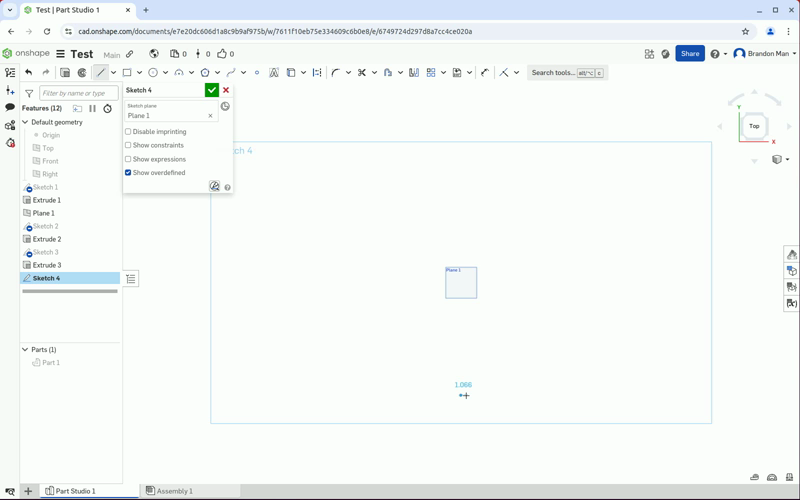
scroll(6)
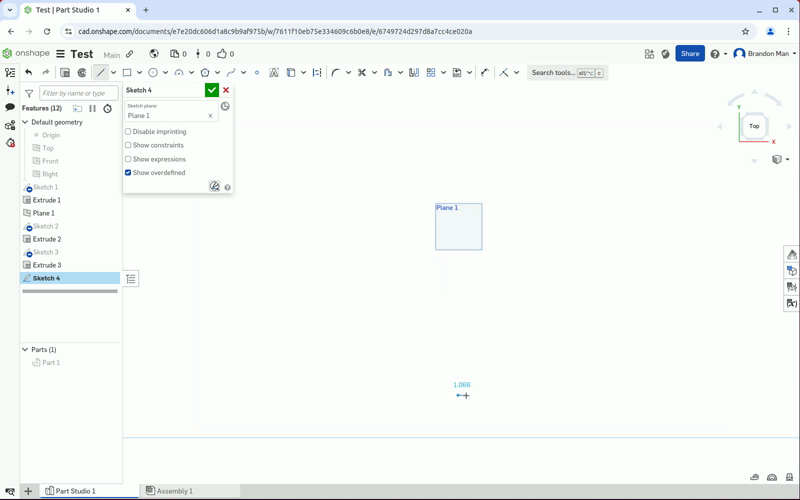
scroll(6)
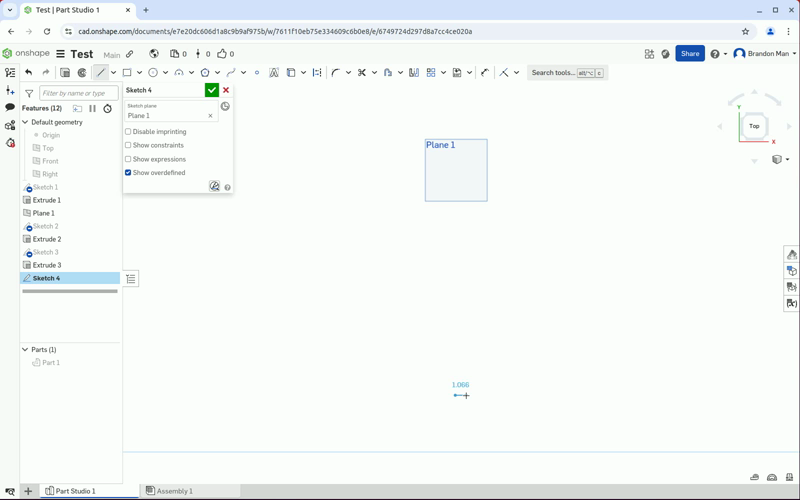
scroll(6)
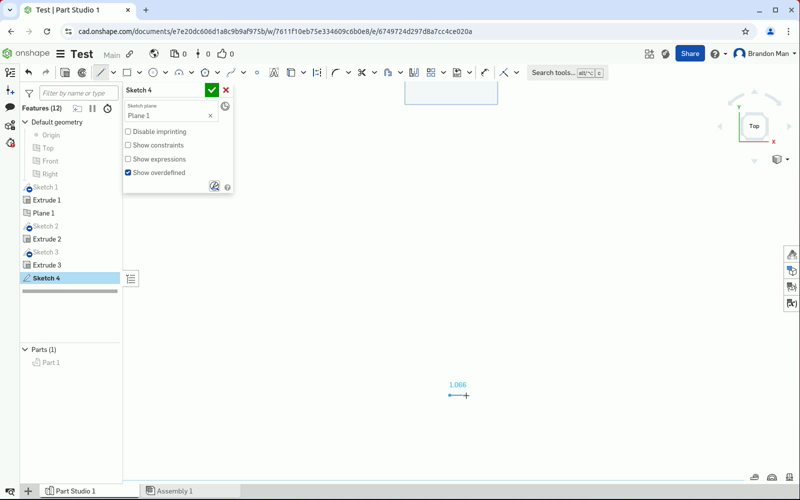
scroll(6)
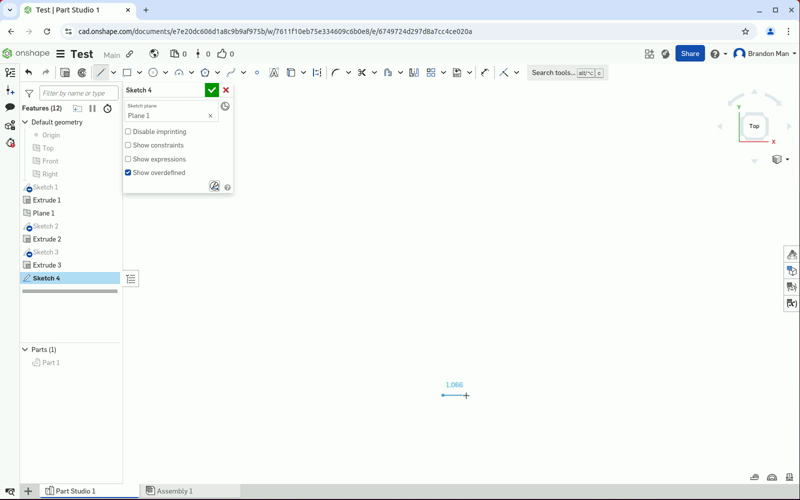
scroll(6)
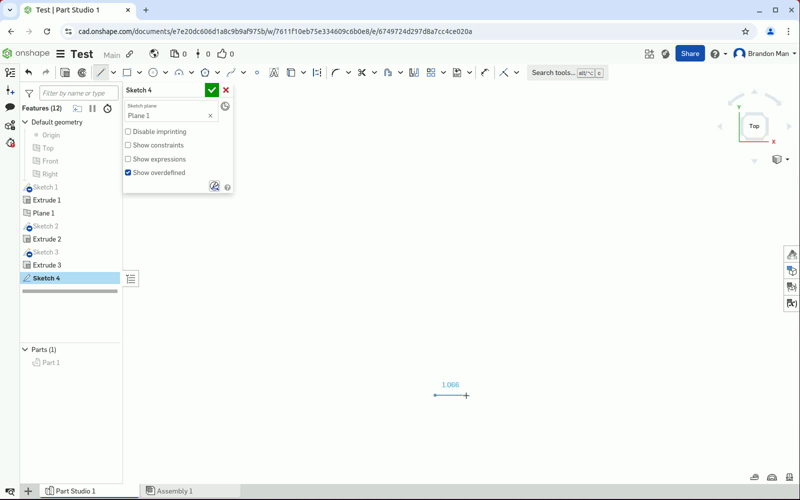
scroll(6)
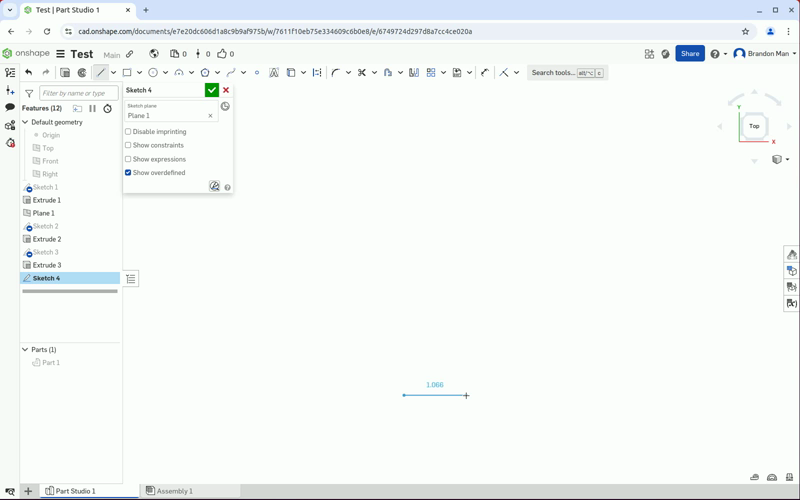
click(466, 395)
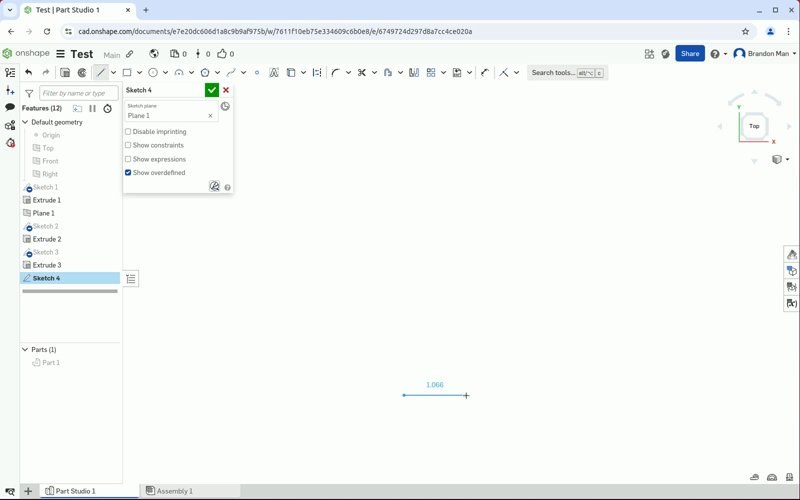
scroll(-6)
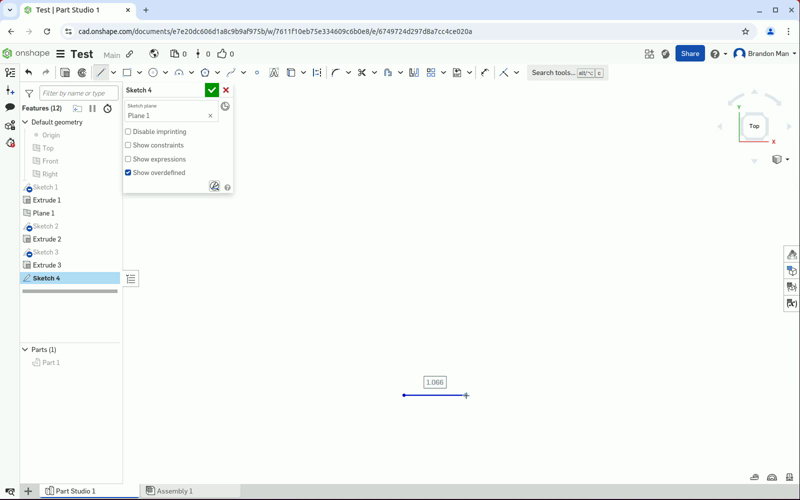
scroll(-6)
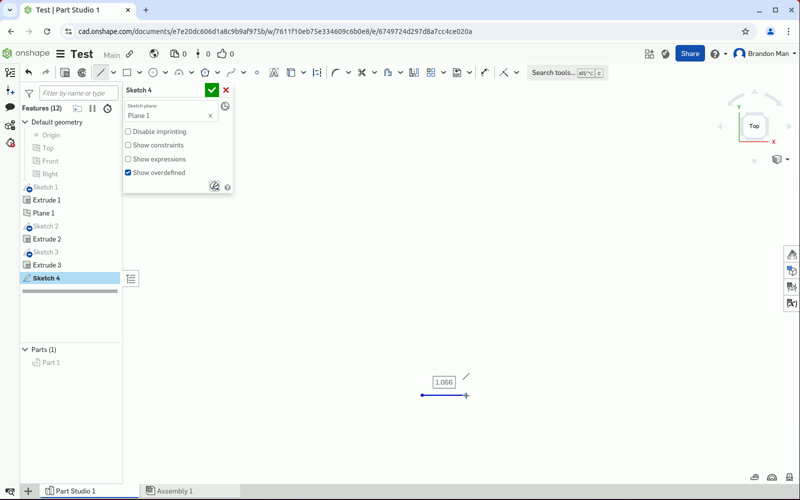
scroll(-6)
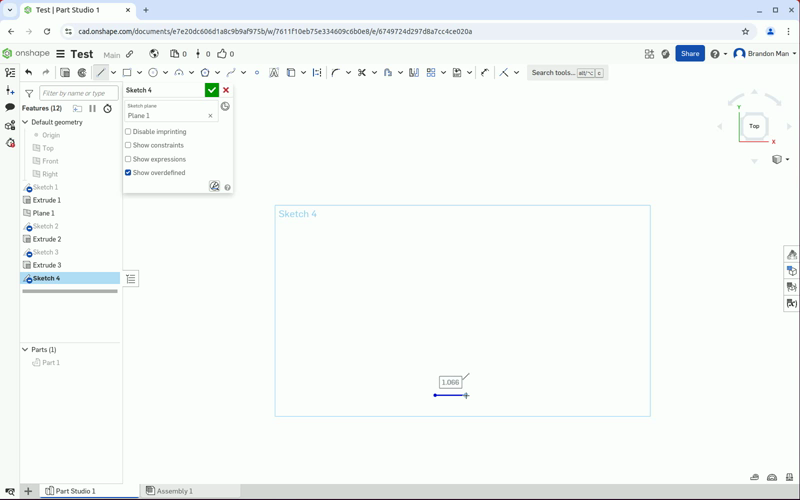
scroll(-6)
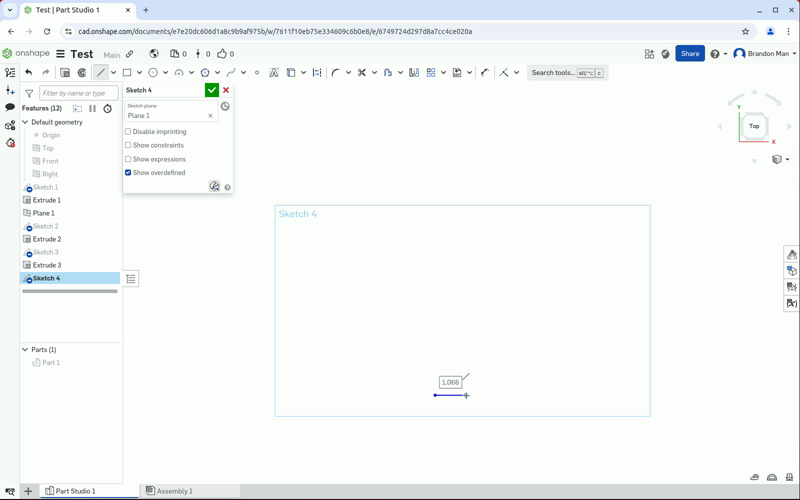
scroll(-6)
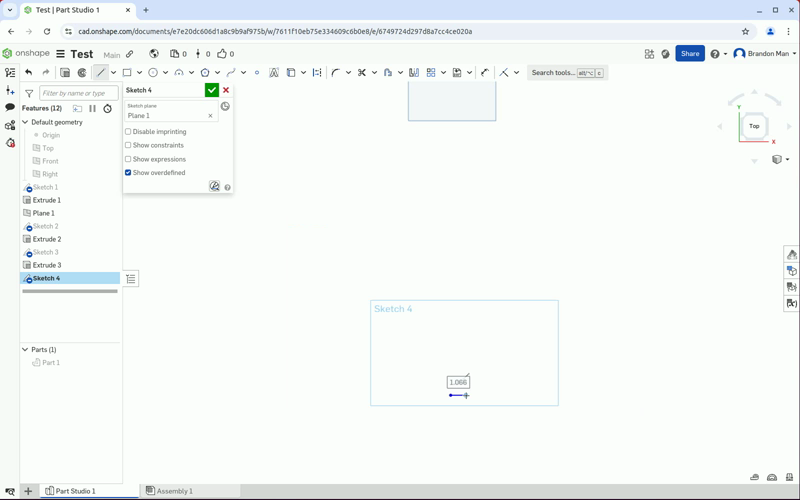
scroll(-6)
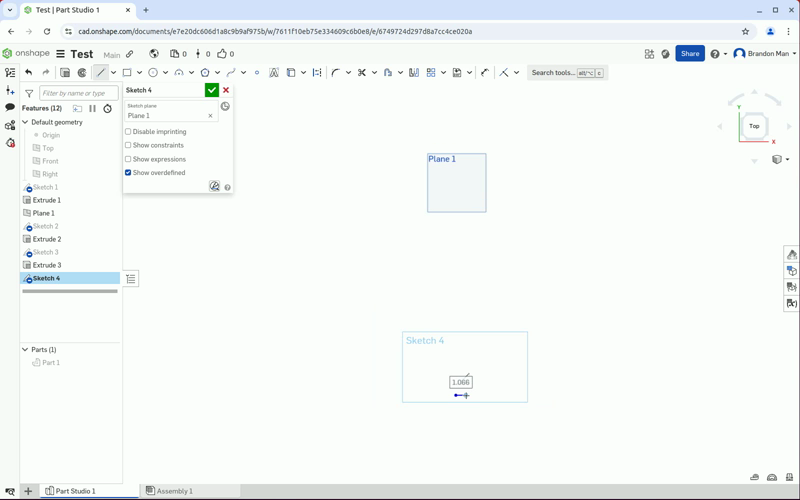
scroll(-6)
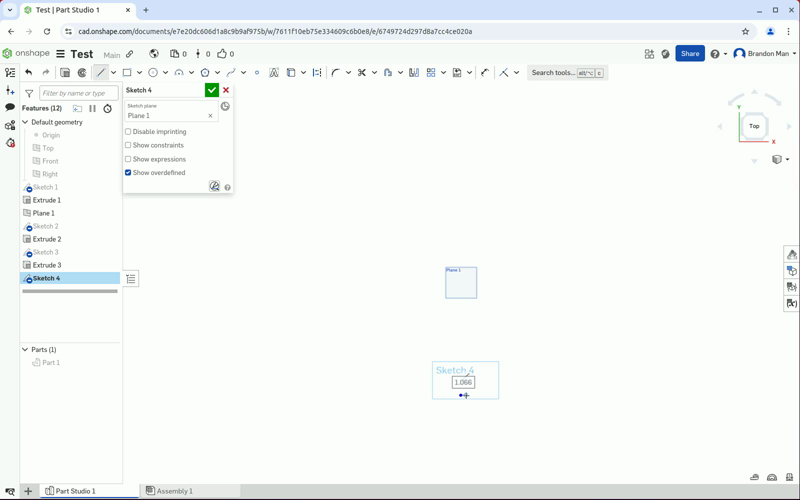
key_up(shift)
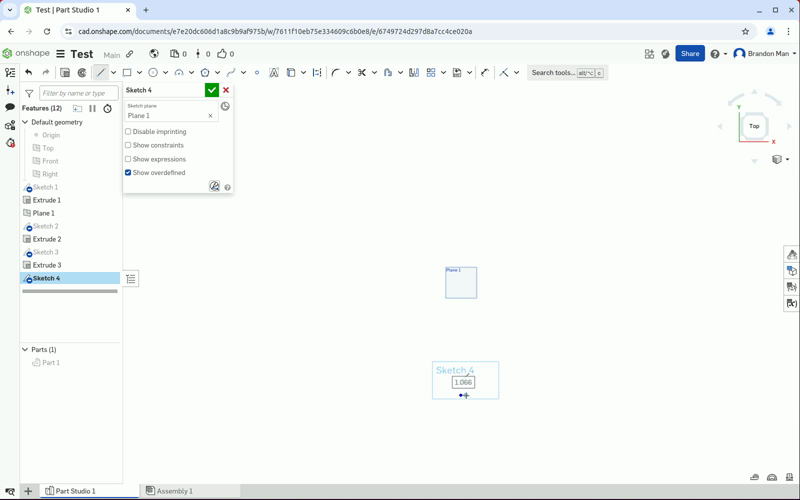
key_down(shift)
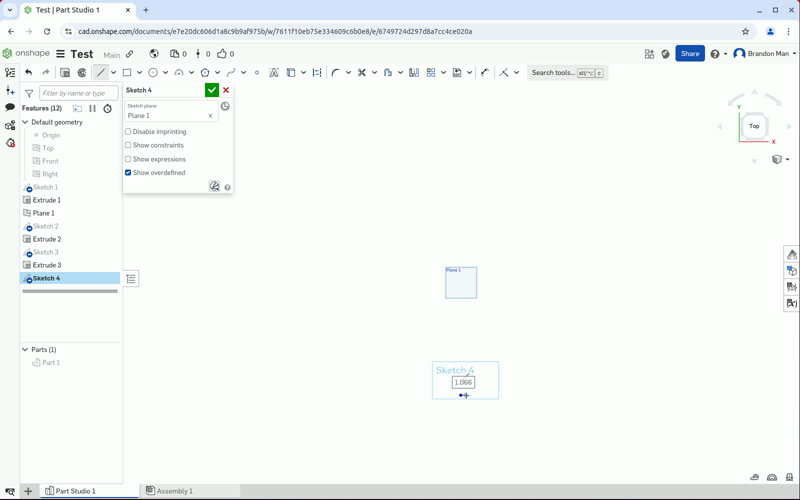
mouse_move(496, 395)
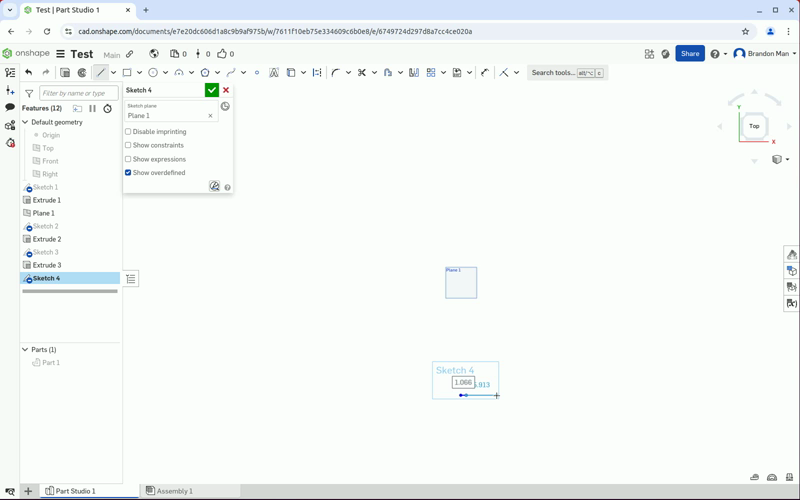
mouse_move(460, 389)
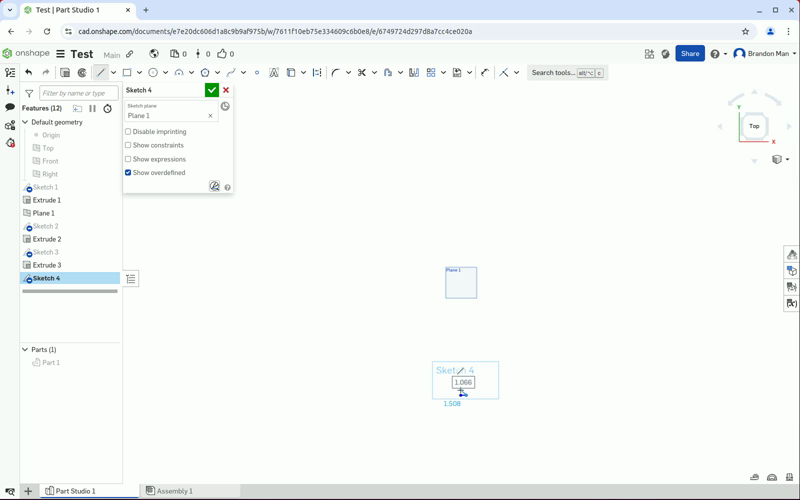
click(460, 389)
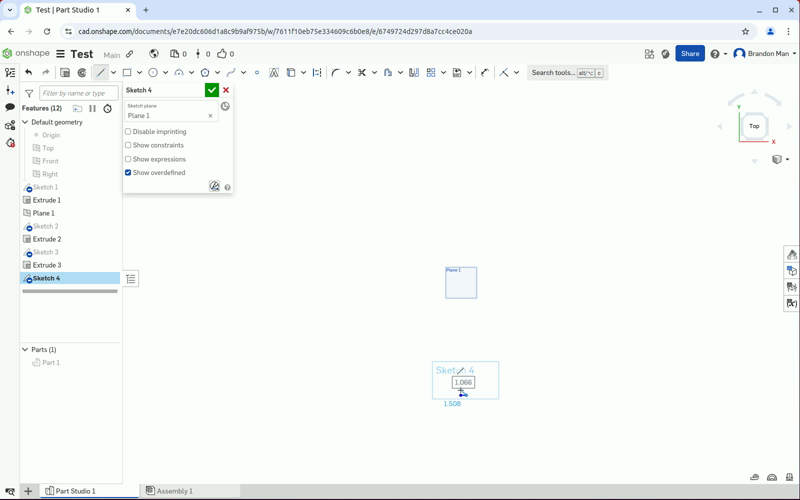
key_up(shift)
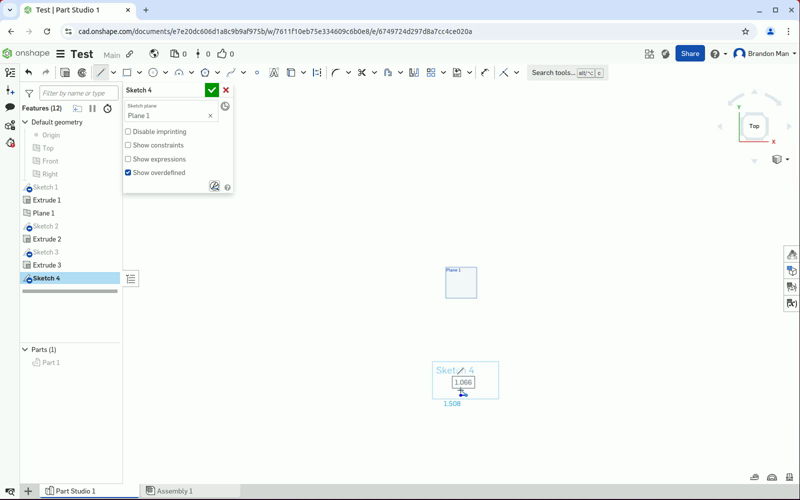
mouse_move(490, 389)
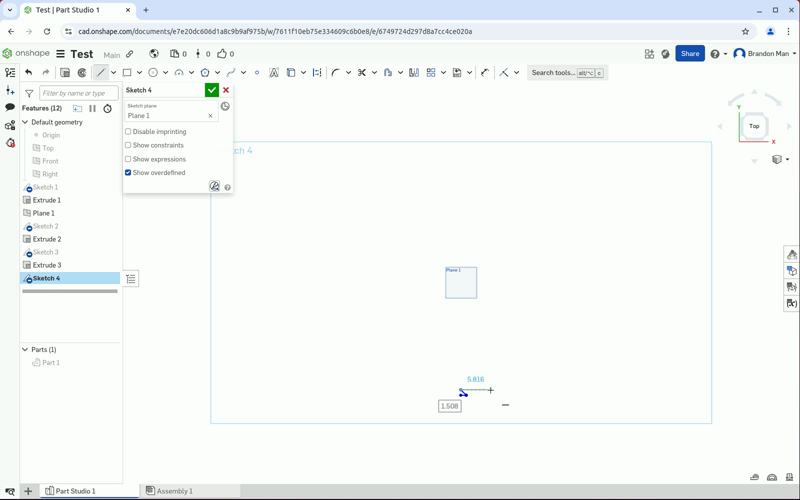
key_down(shift)
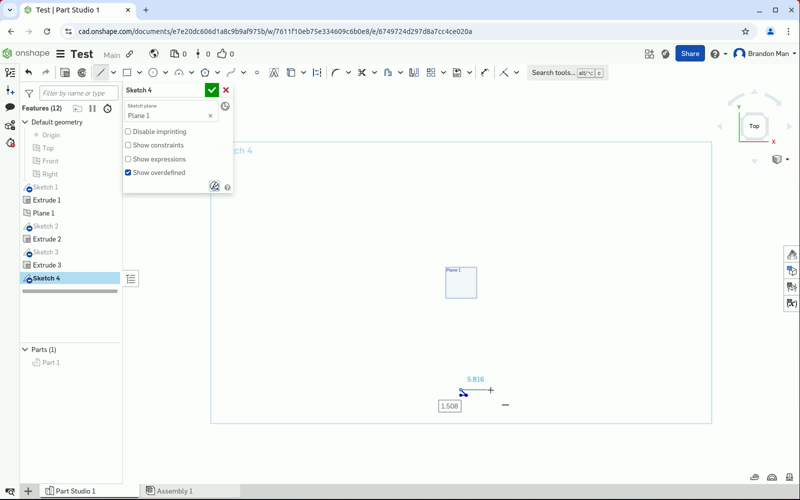
mouse_move(460, 395)
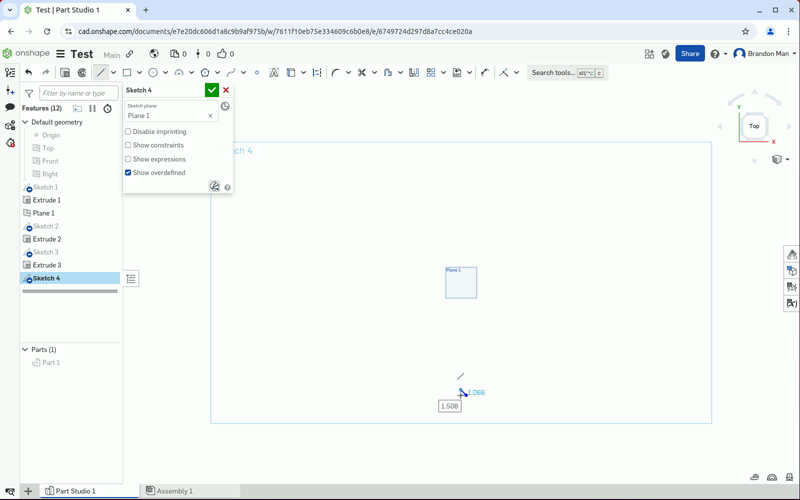
scroll(6)
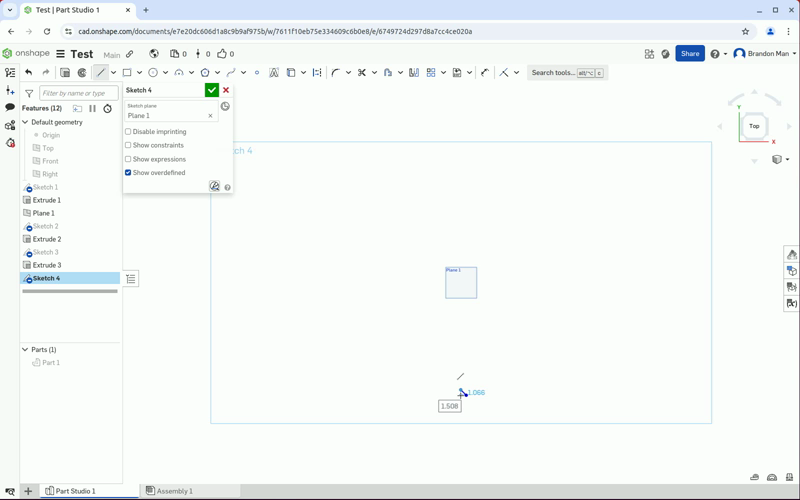
scroll(6)
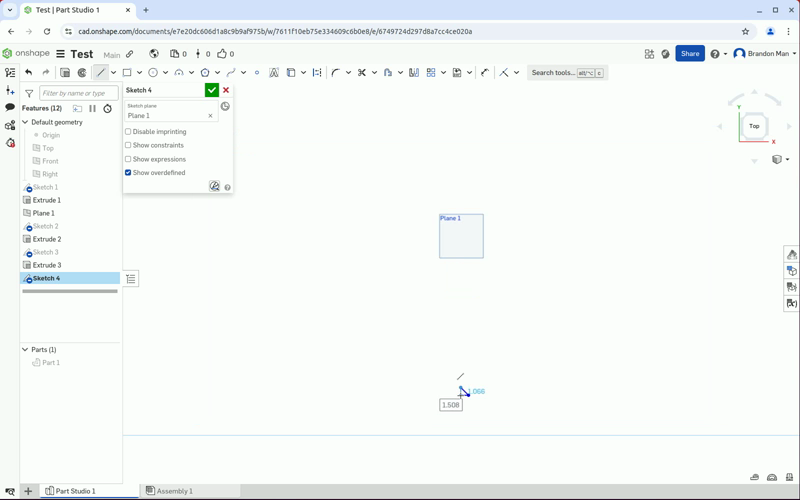
scroll(6)
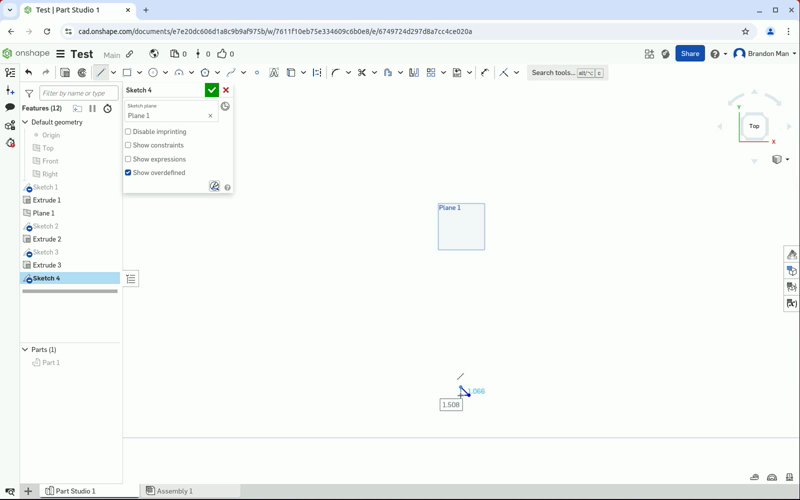
scroll(6)
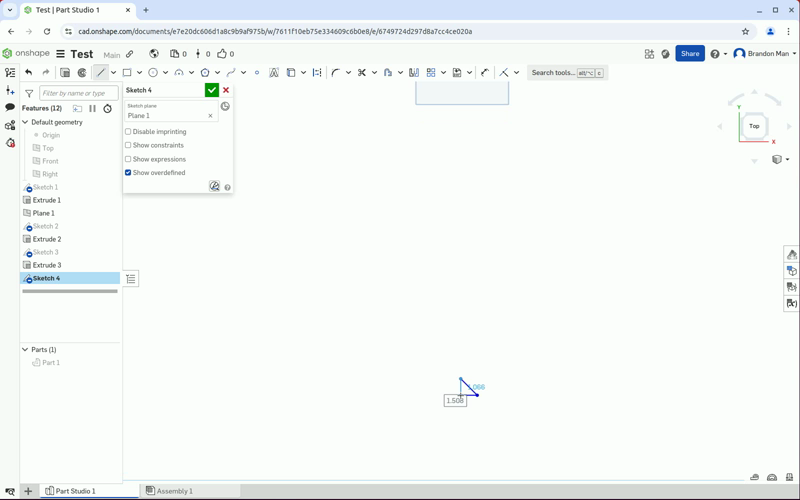
scroll(6)
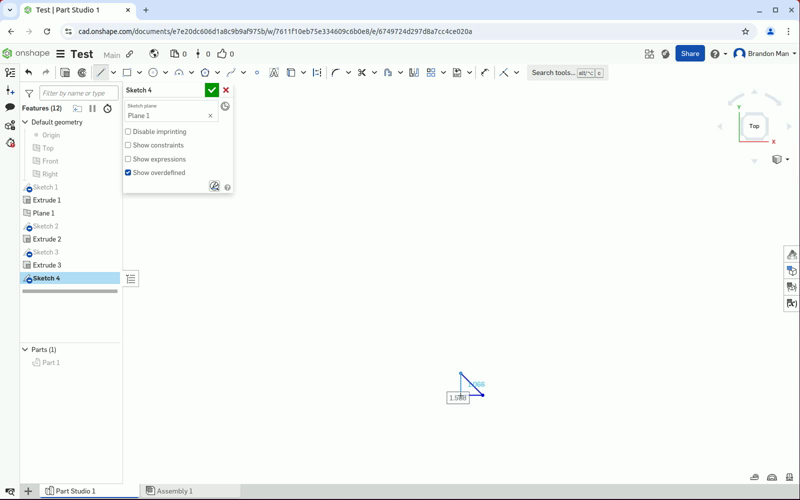
scroll(6)
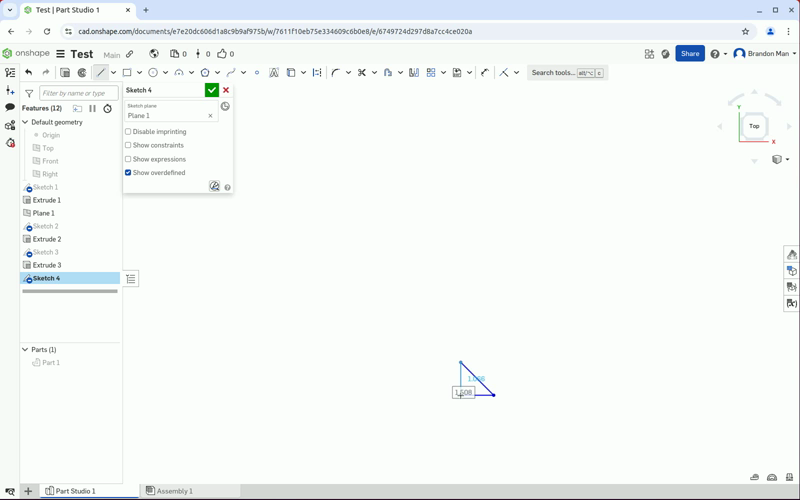
scroll(6)
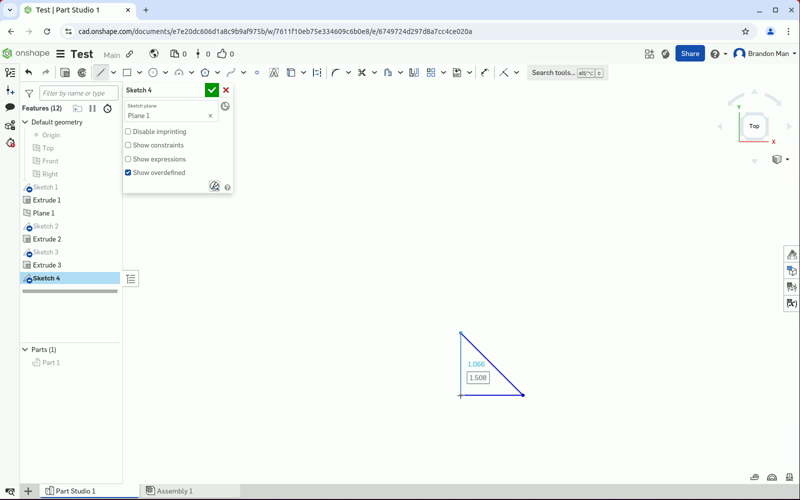
key_up(shift)
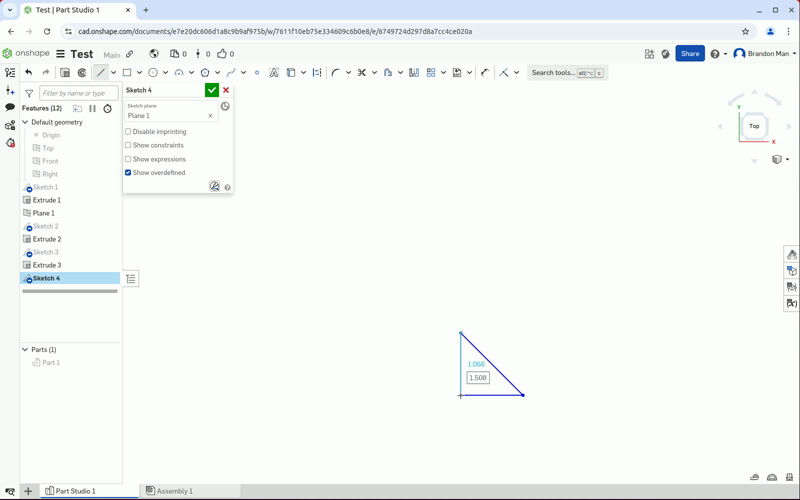
click(460, 395)
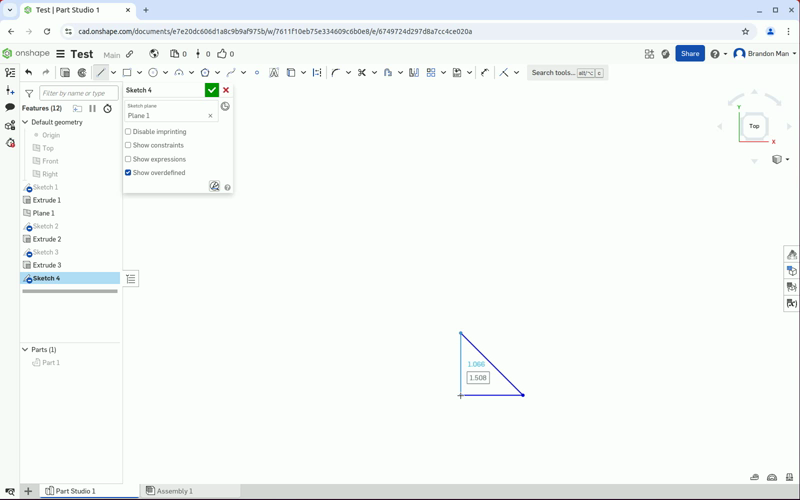
scroll(-6)
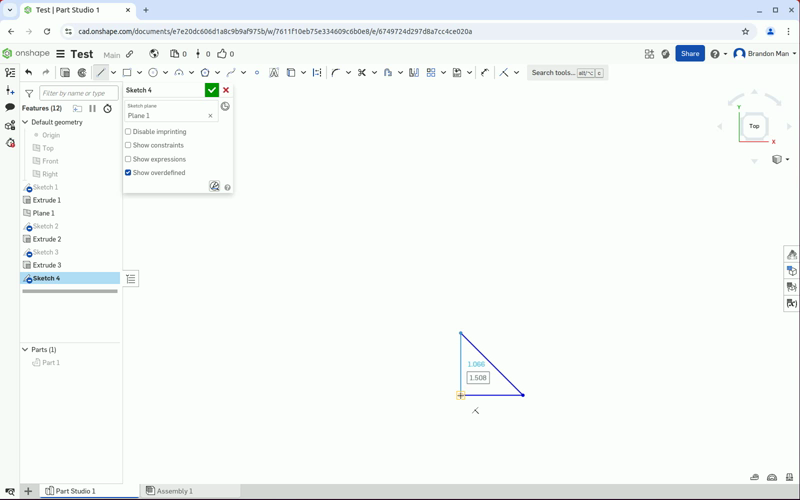
scroll(-6)
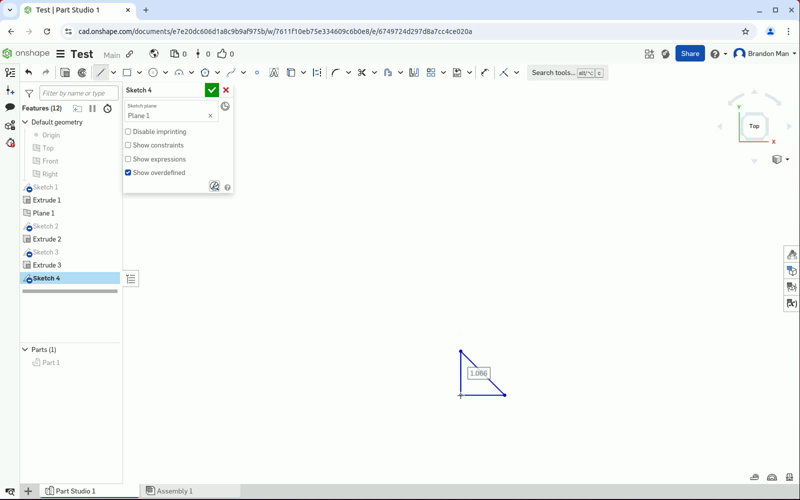
scroll(-6)
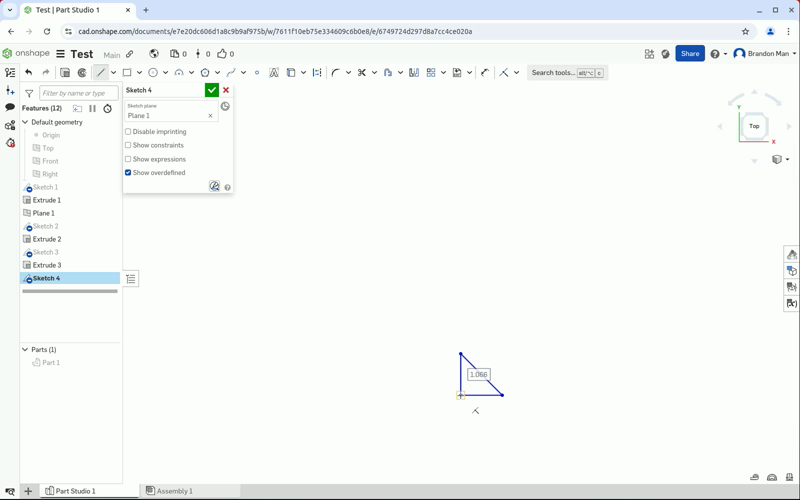
scroll(-6)
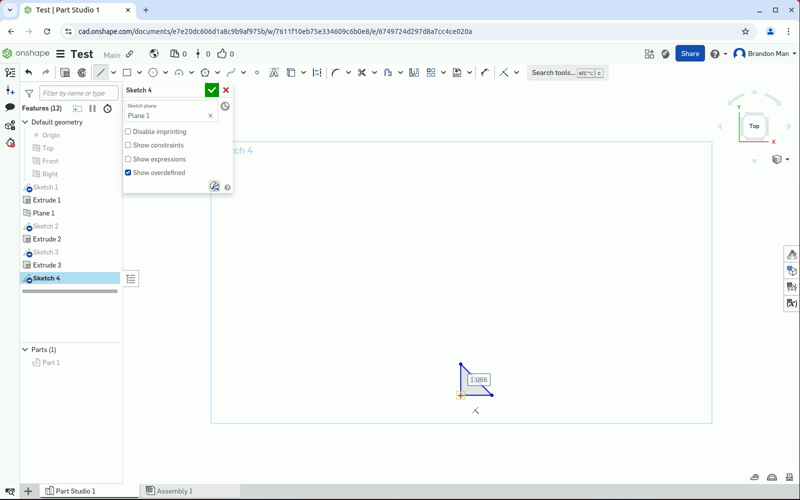
scroll(-6)
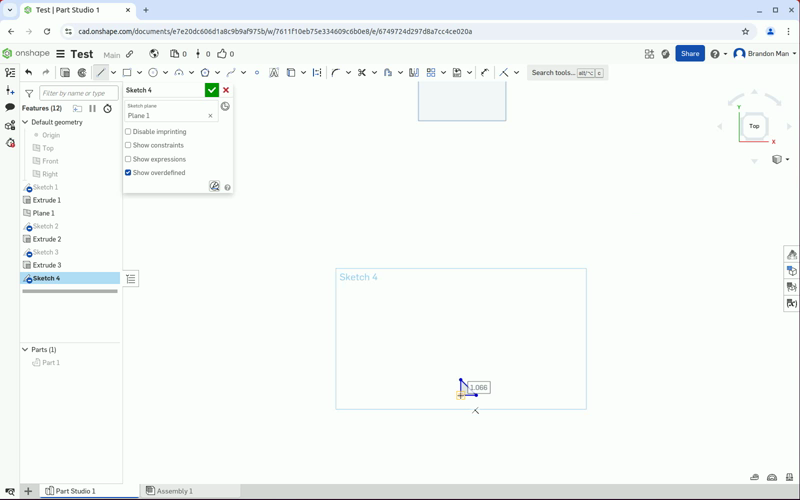
scroll(-6)
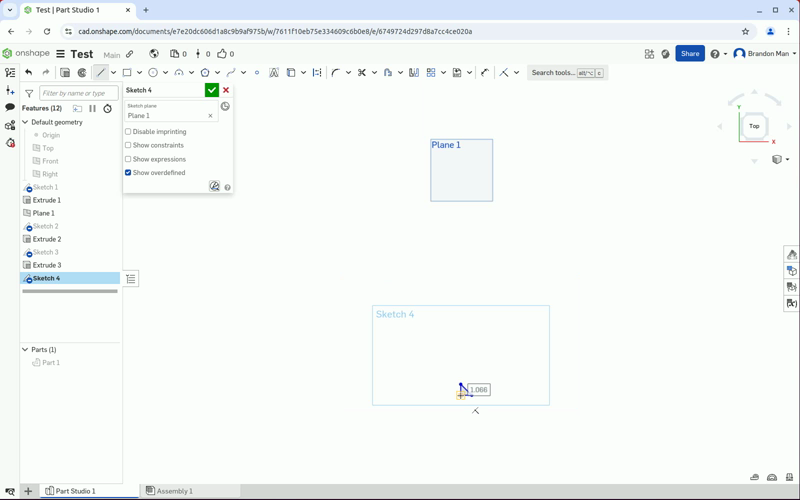
scroll(-6)
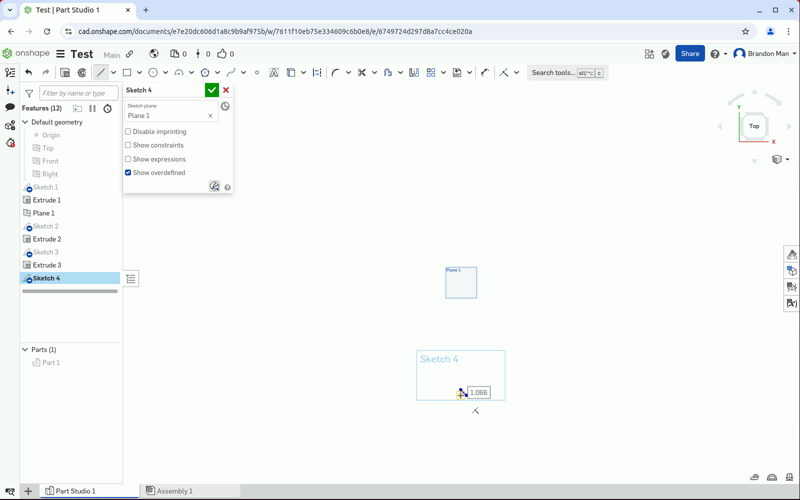
key(esc)
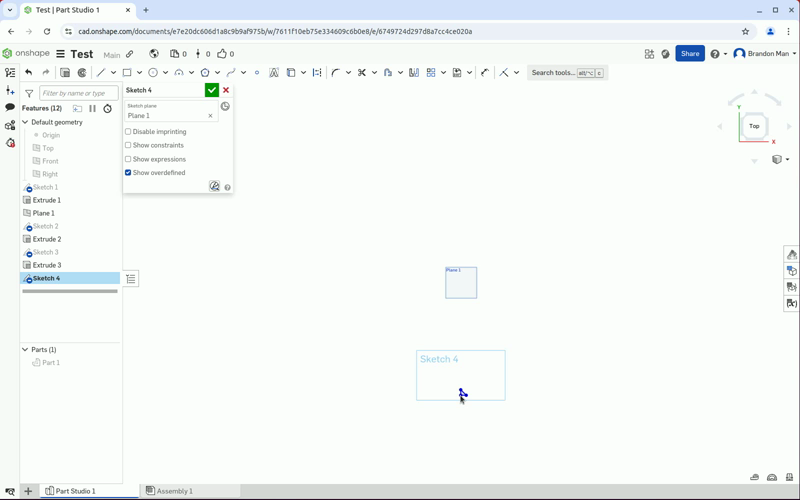
mouse_move(462, 395)
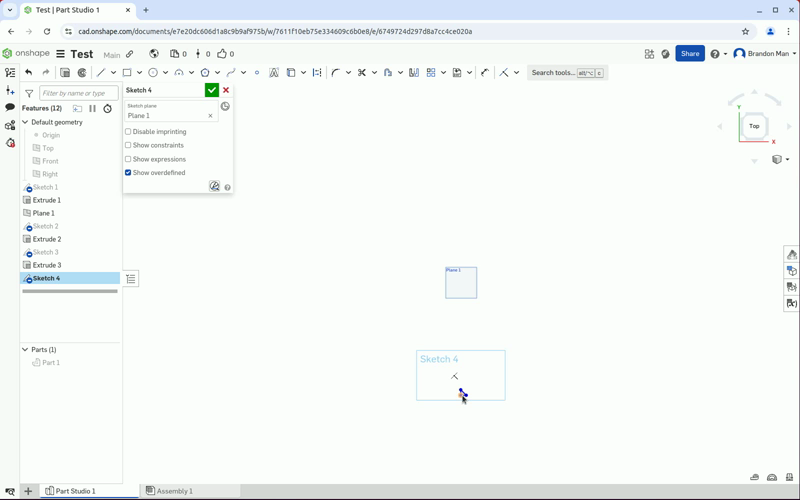
scroll(6)
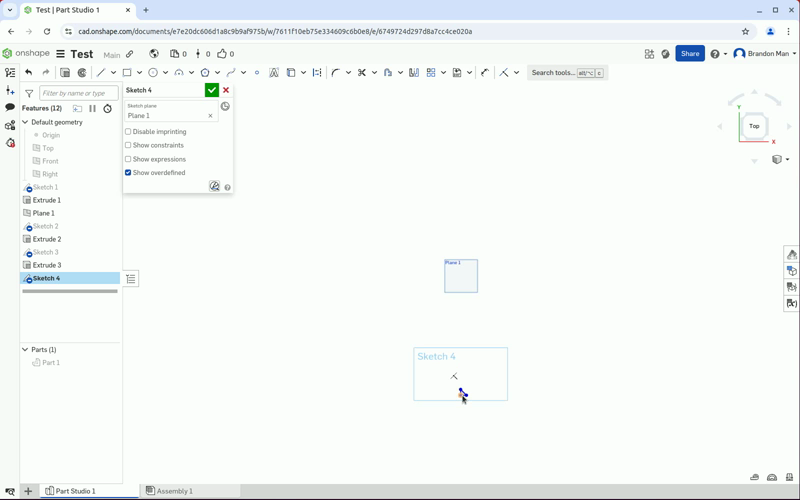
scroll(6)
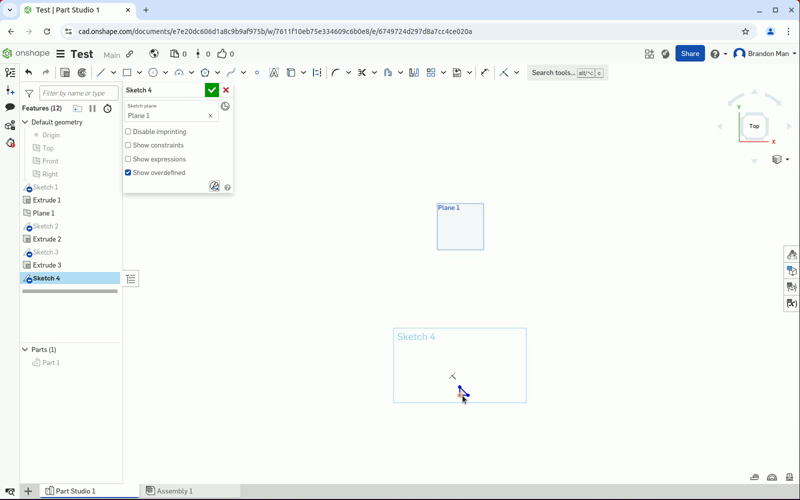
scroll(6)
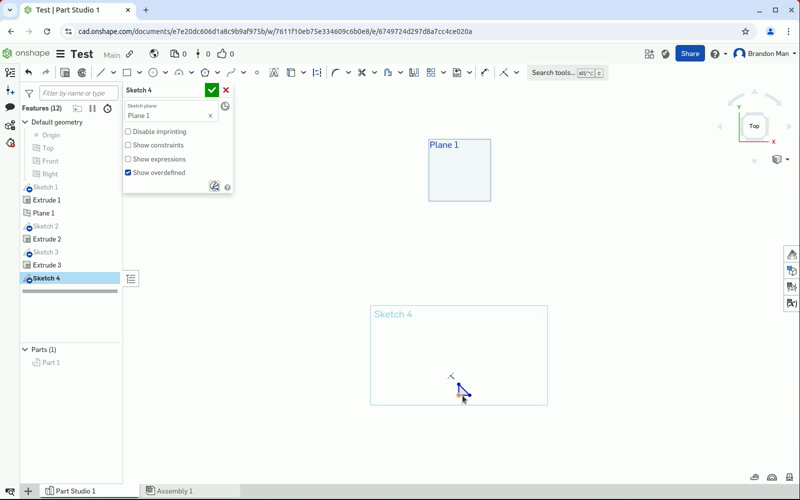
scroll(6)
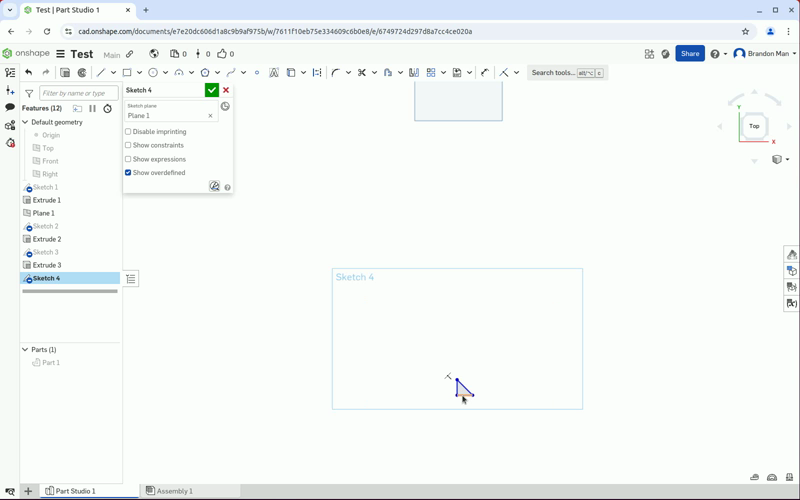
scroll(6)
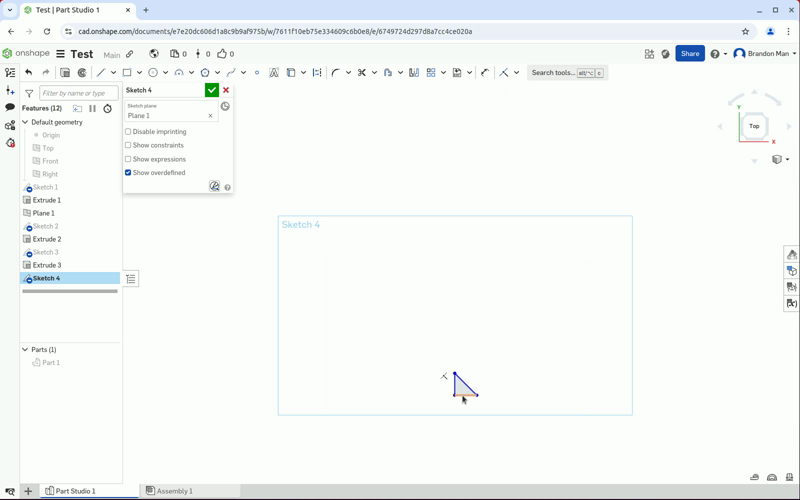
scroll(6)
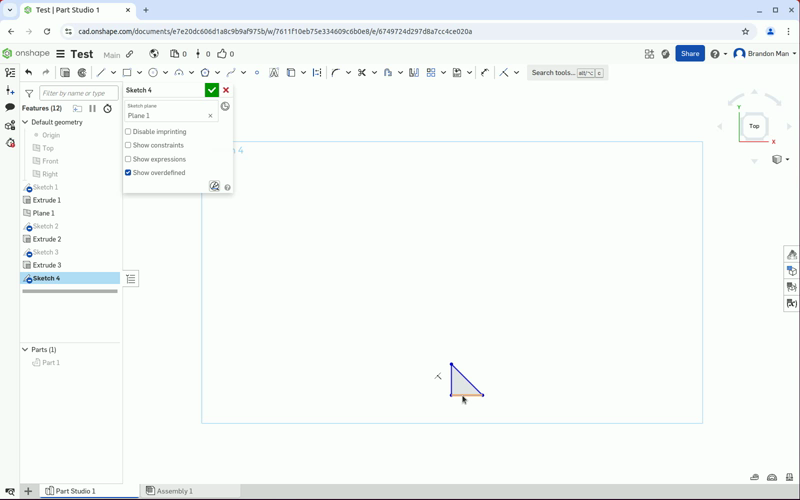
scroll(6)
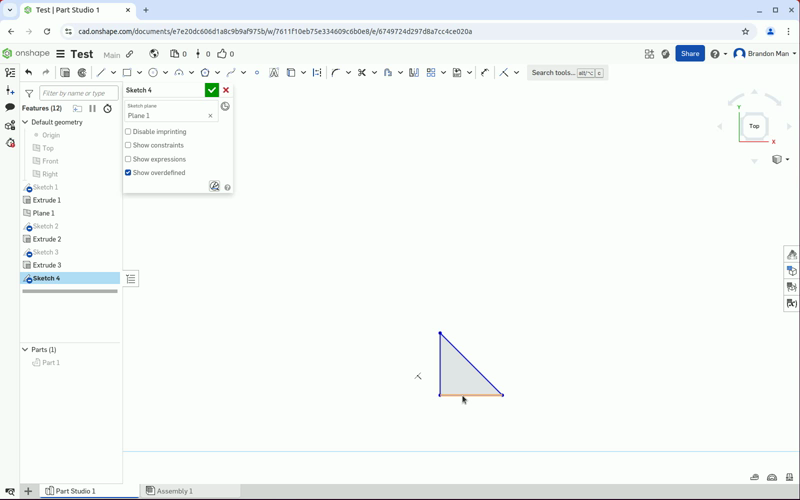
click(462, 395)
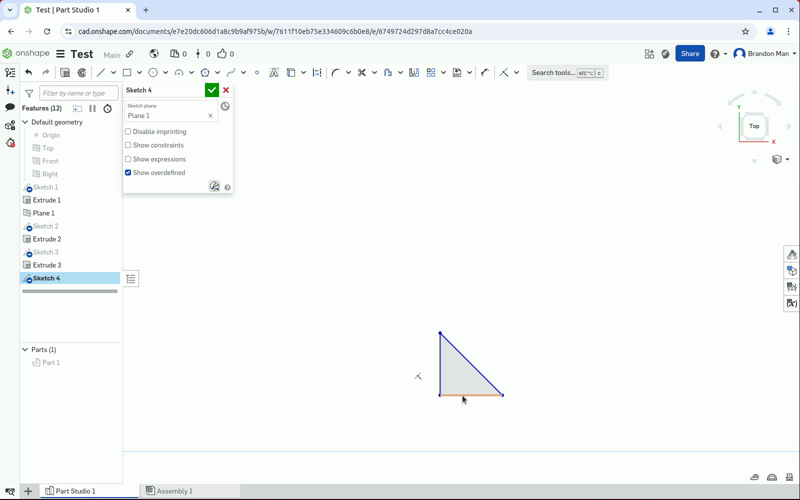
scroll(-6)
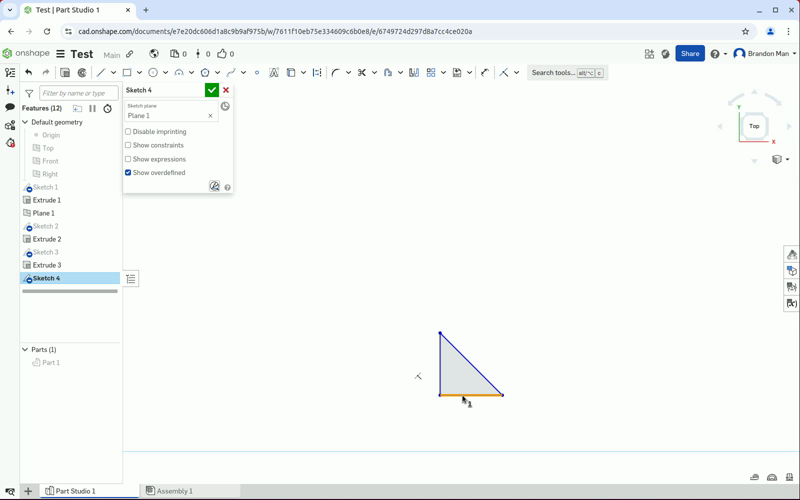
scroll(-6)
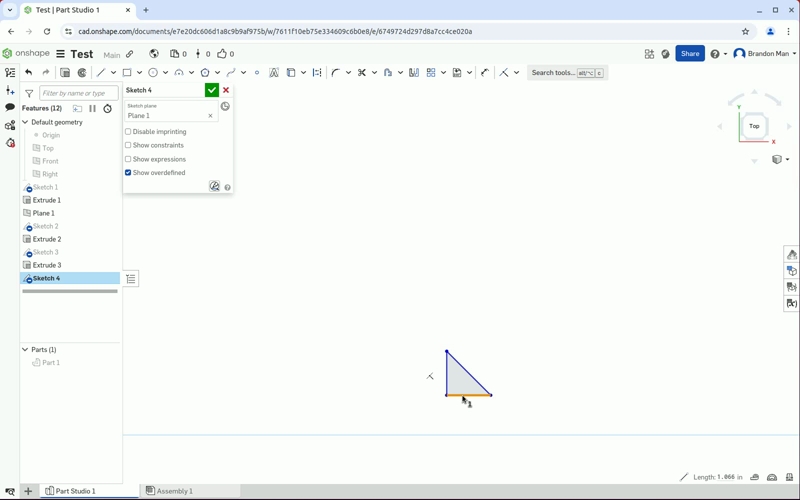
scroll(-6)
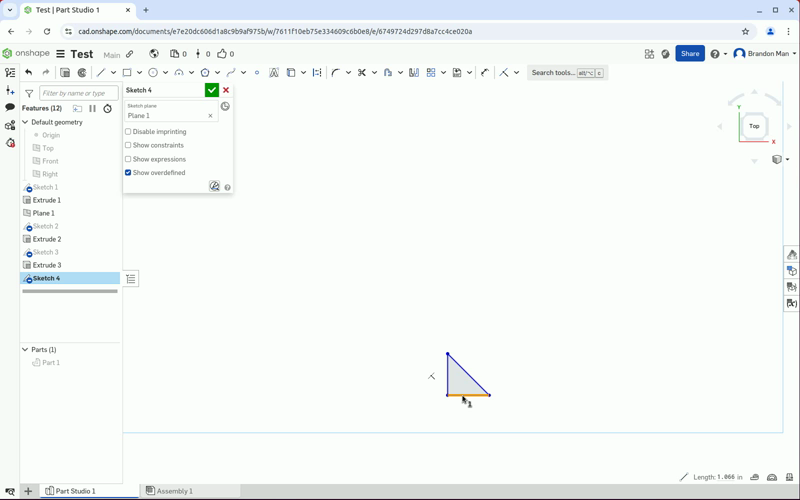
scroll(-6)
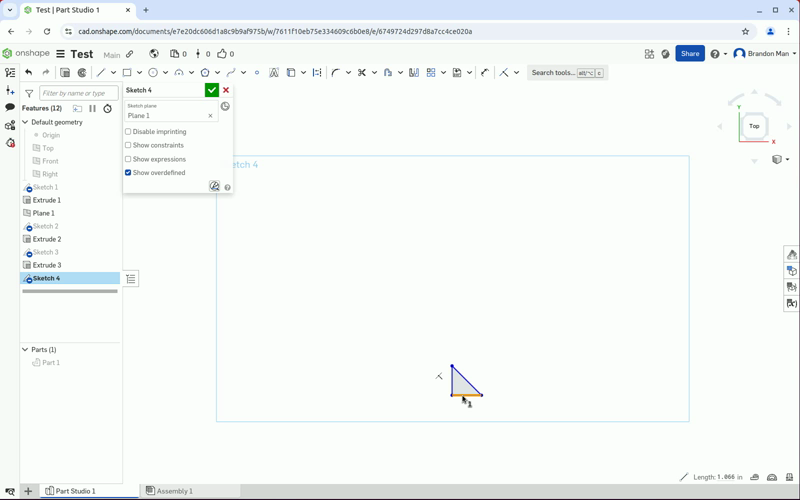
scroll(-6)
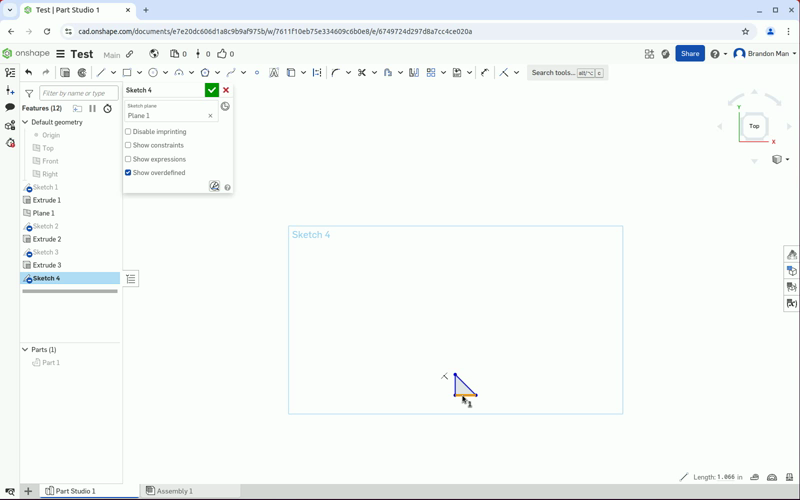
scroll(-6)
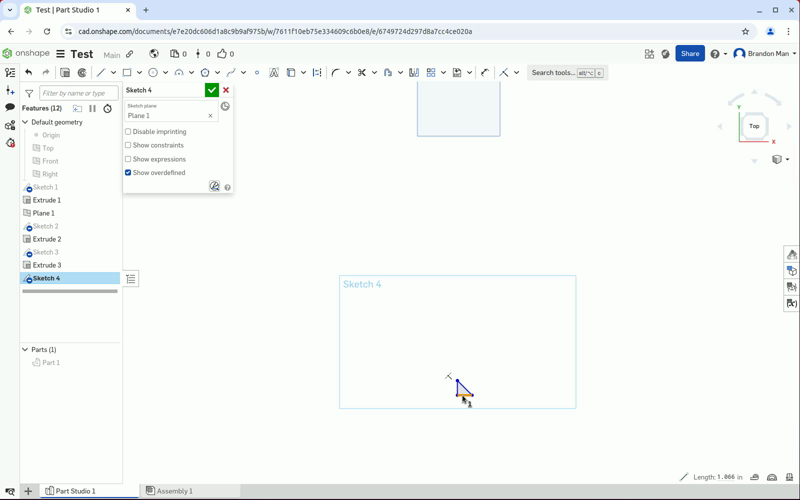
scroll(-6)
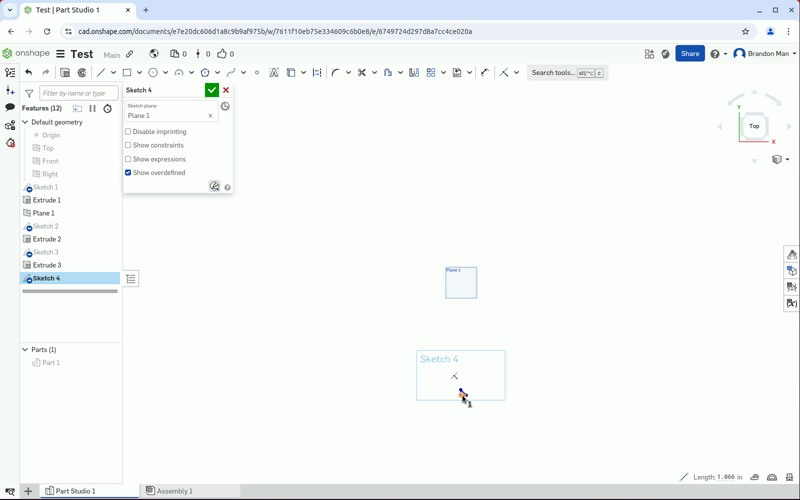
mouse_move(73, 352)
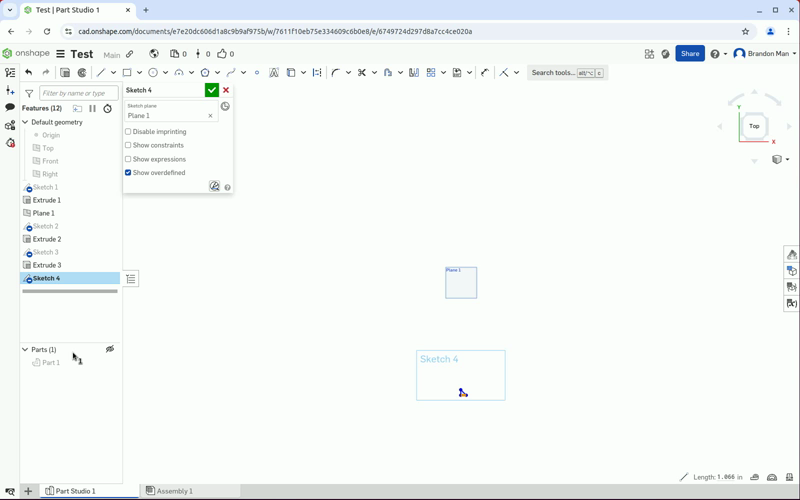
key(shift+y)
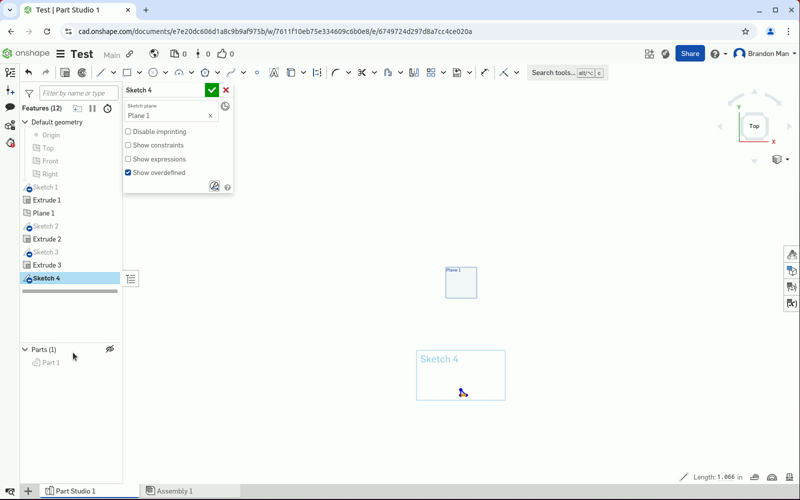
key(shift+e)
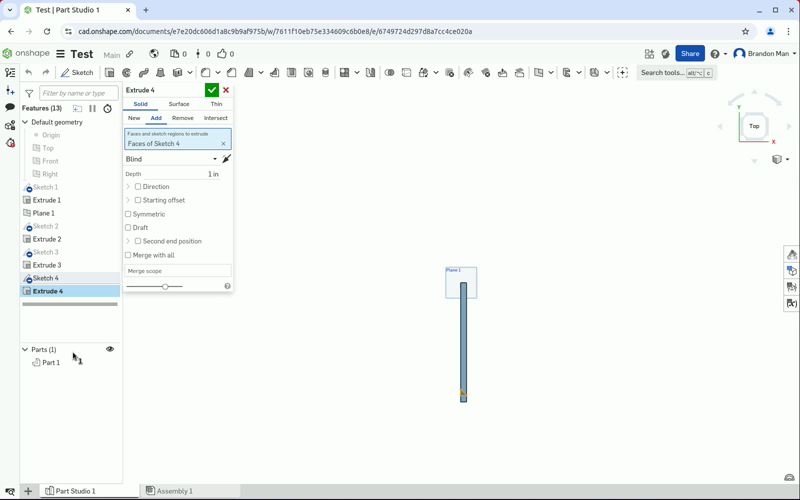
mouse_move(143, 106)
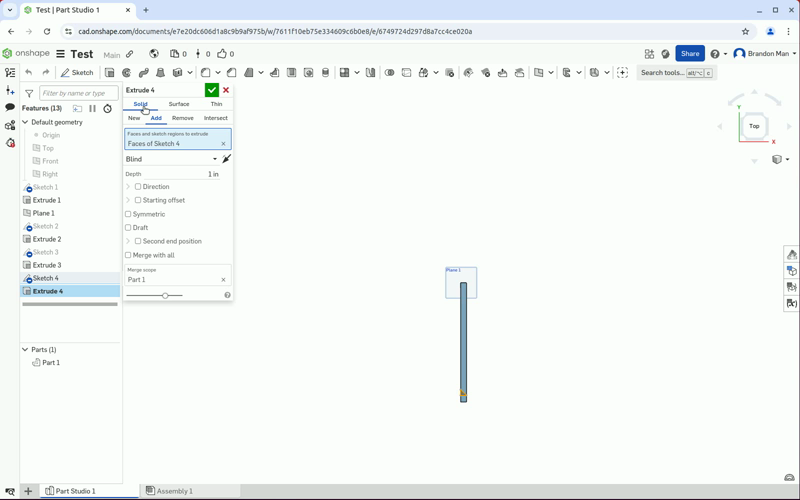
click(143, 106)
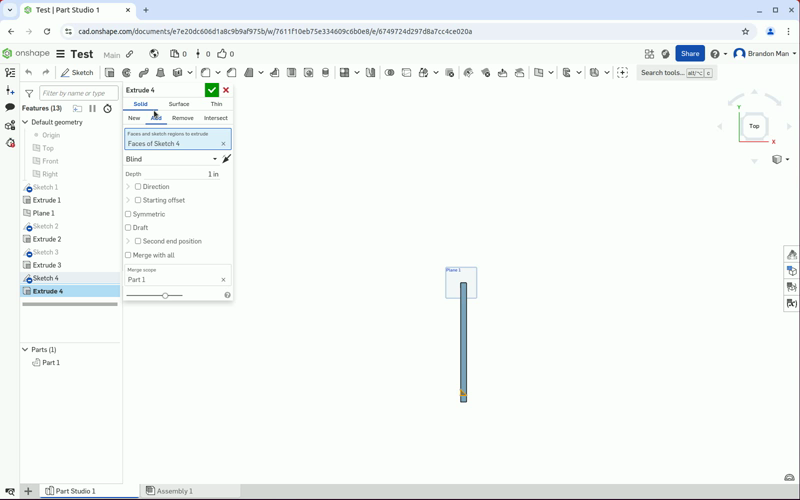
mouse_move(186, 120)
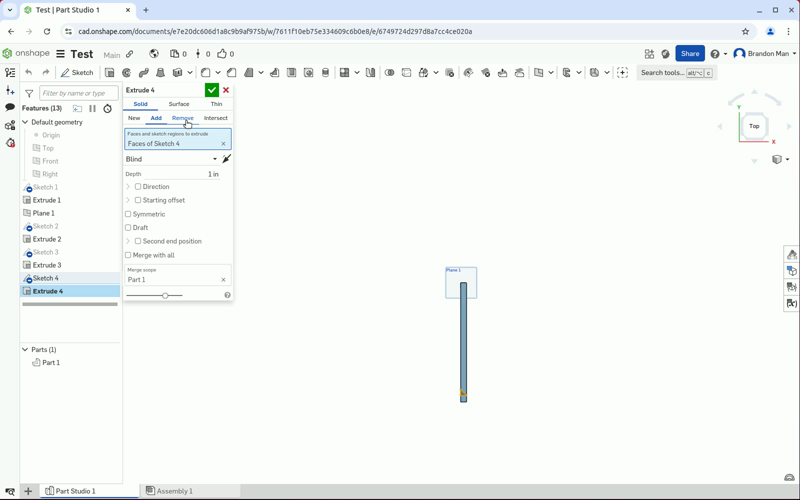
click(186, 120)
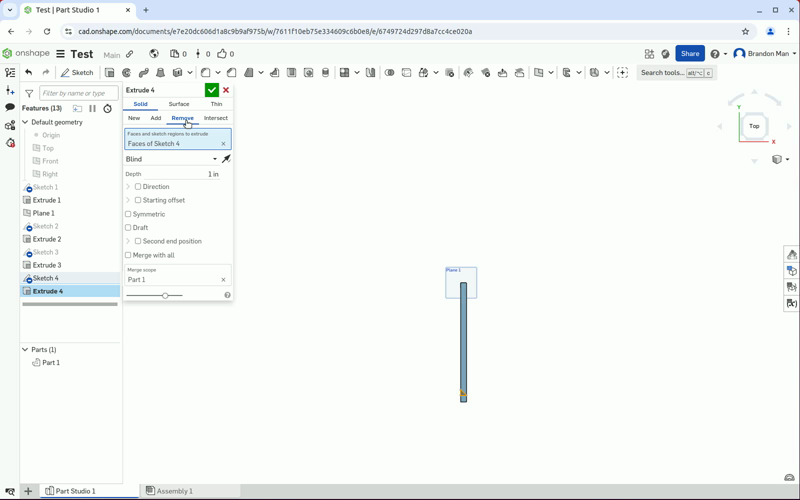
key(tab, 4)
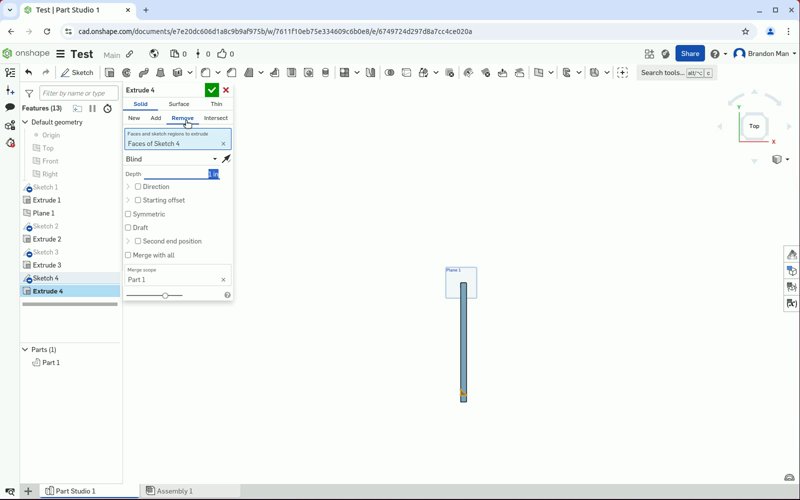
text(0.963)
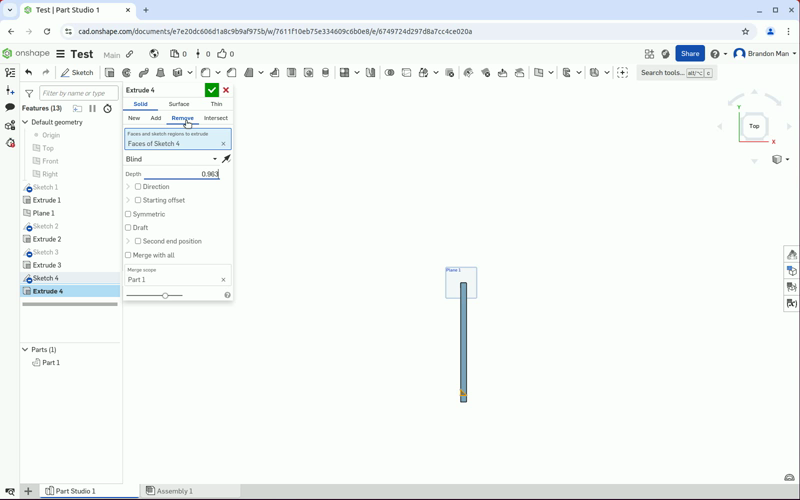
key(tab, 6)
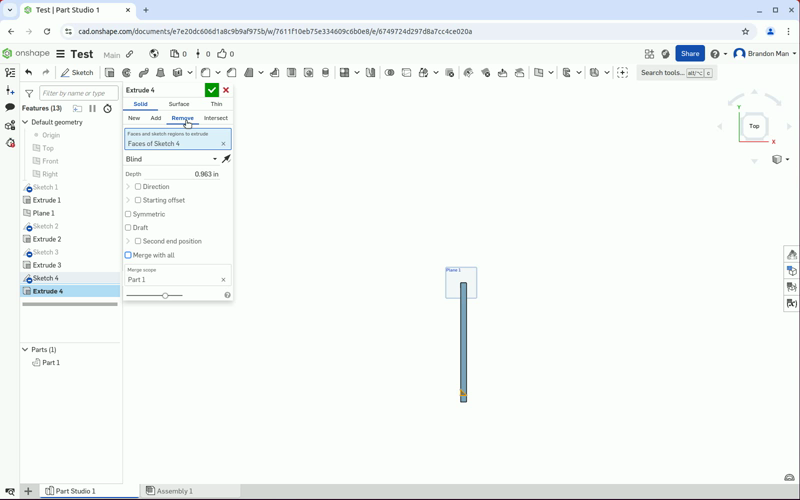
key(space)
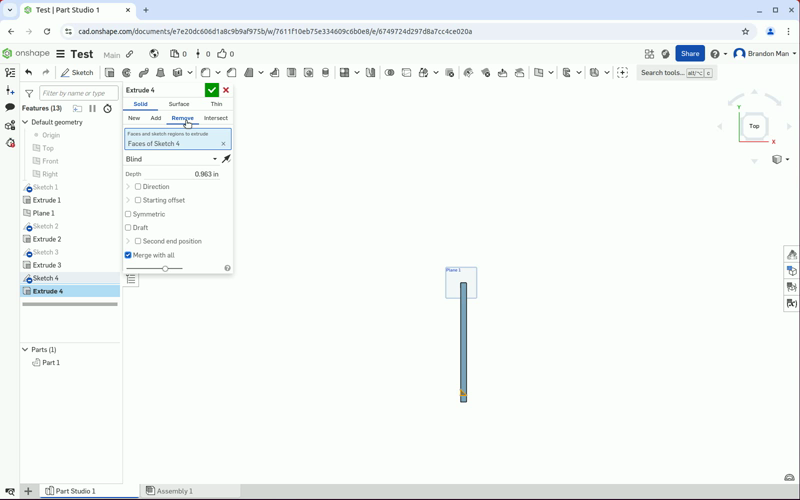
key(enter)
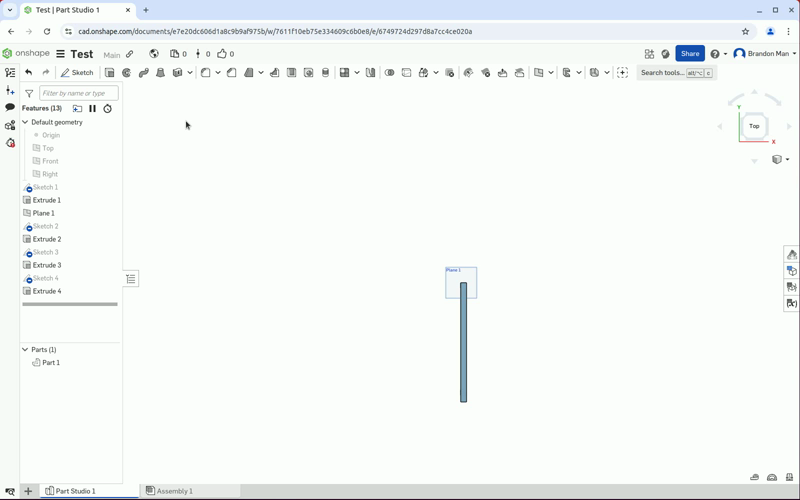
key(shift+h)
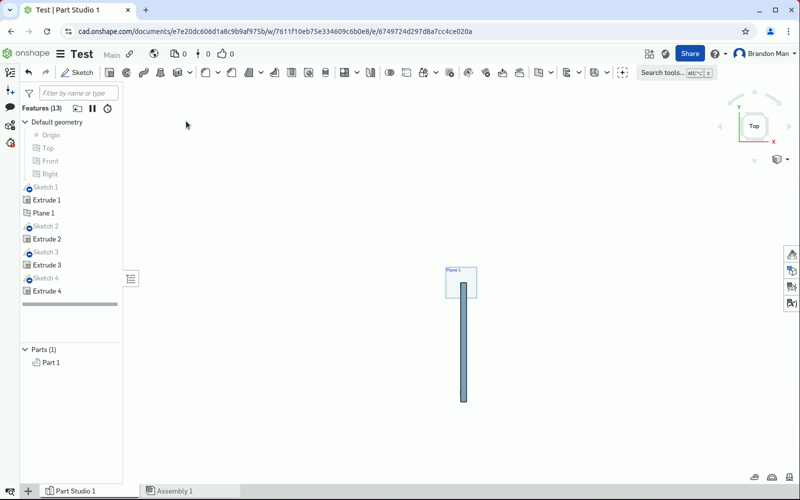
key(shift+h)
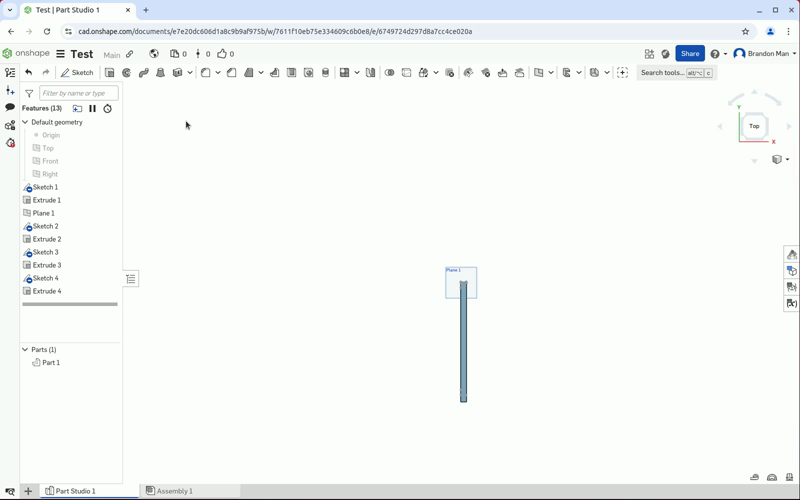
key(shift+7)
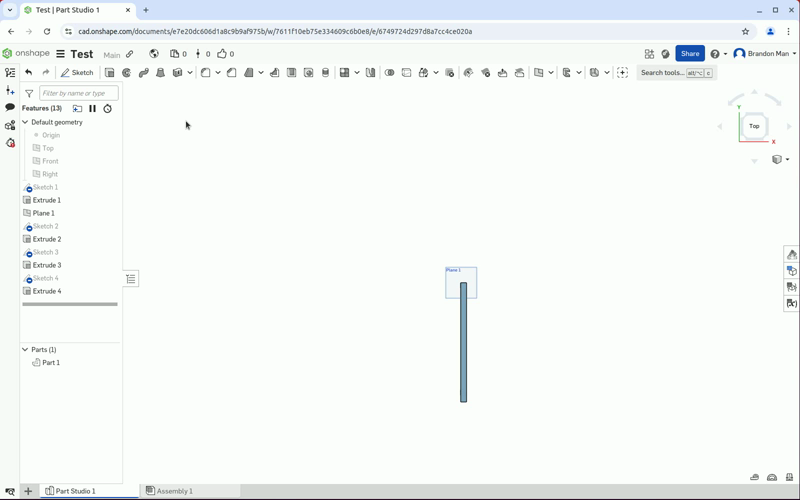
key(up, 3)
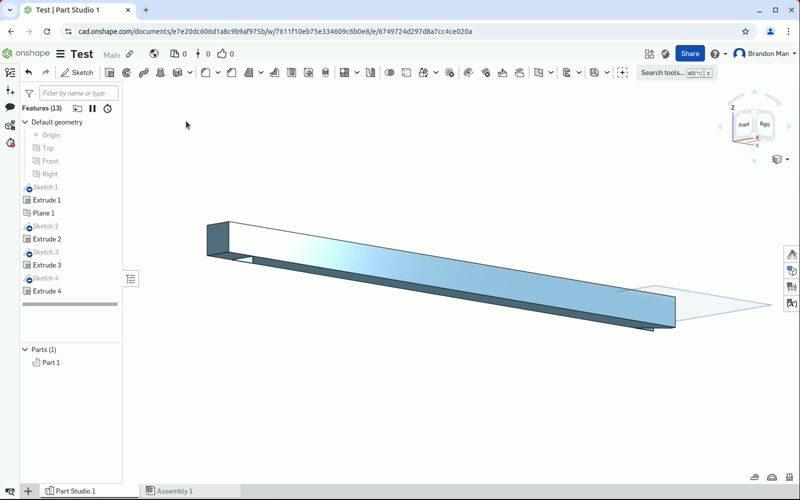
key(left, 3)
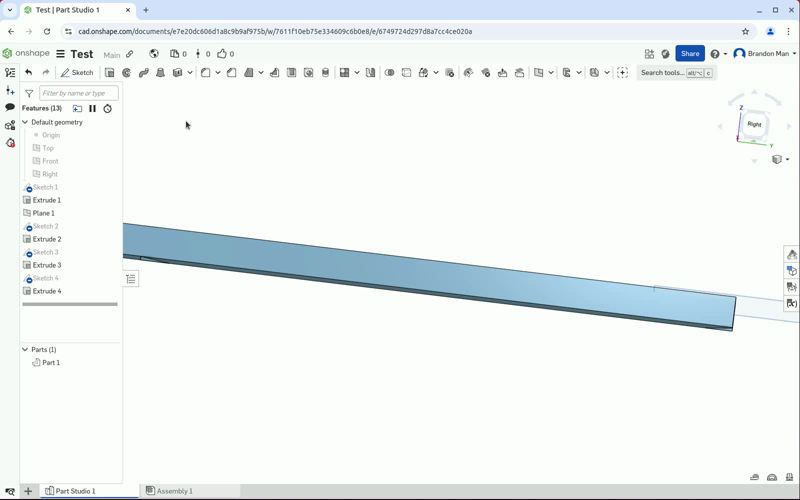
key(right, 3)
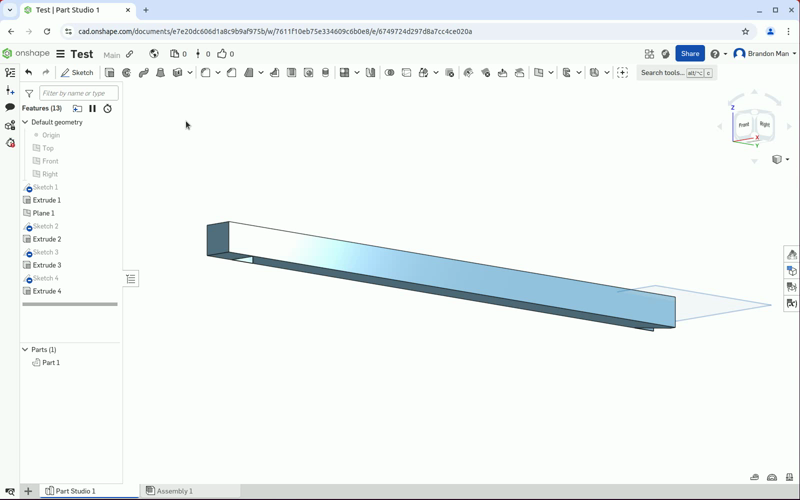
key(down, 3)
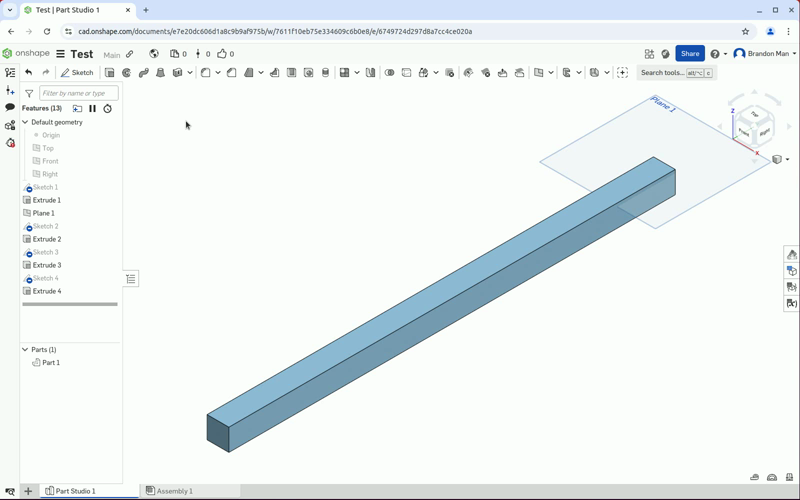
mouse_move(73, 189)
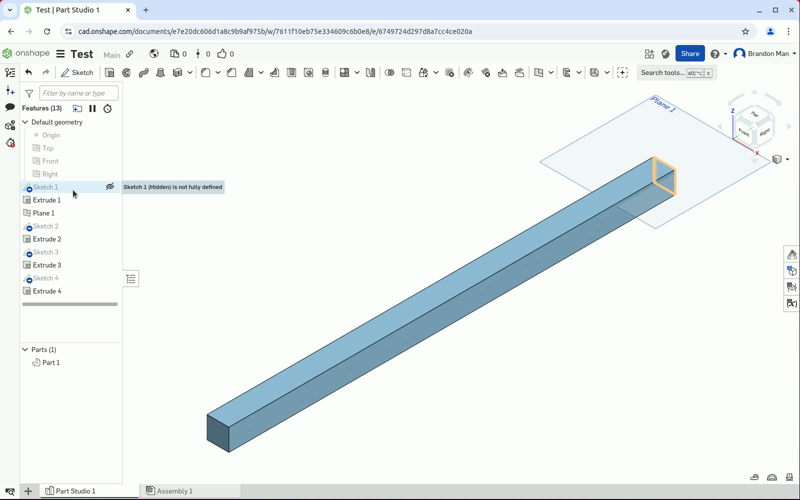
click(73, 189)